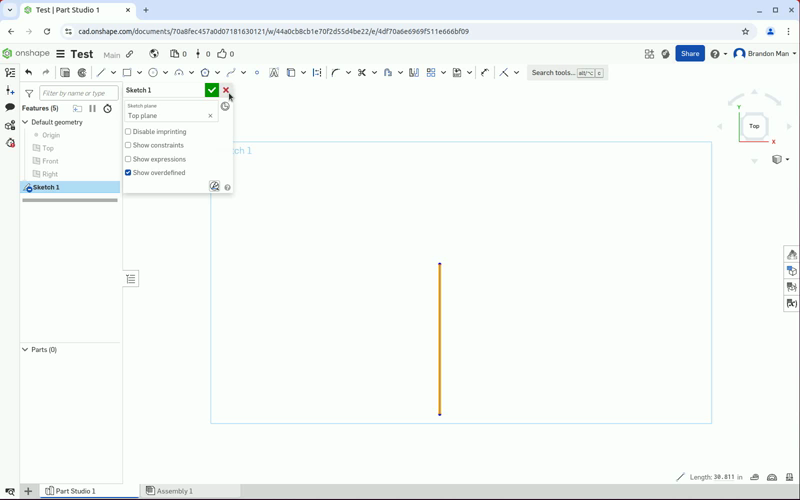
key(shift+h)
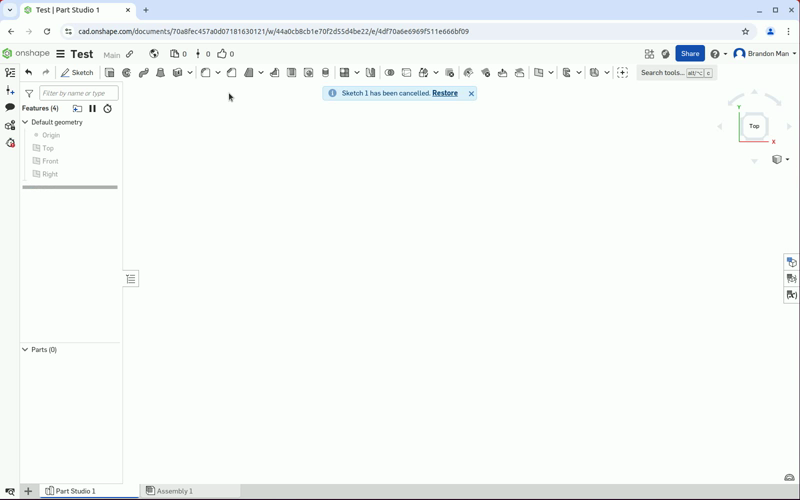
mouse_move(73, 352)
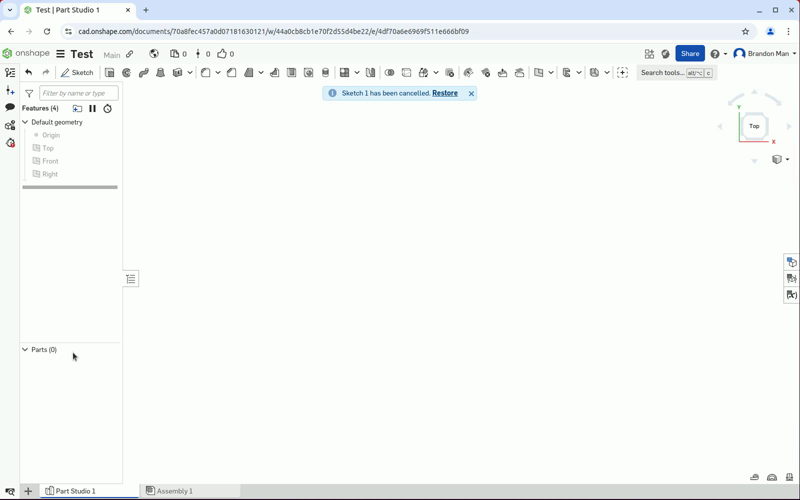
key(y)
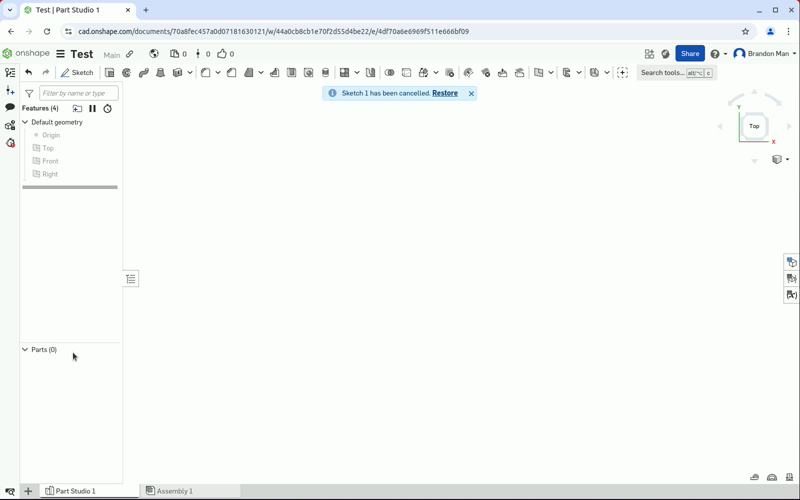
key(shift+p)
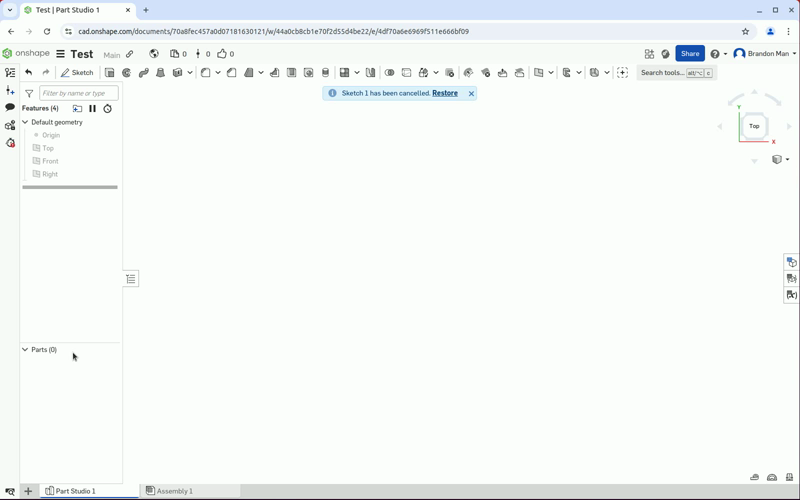
key(space)
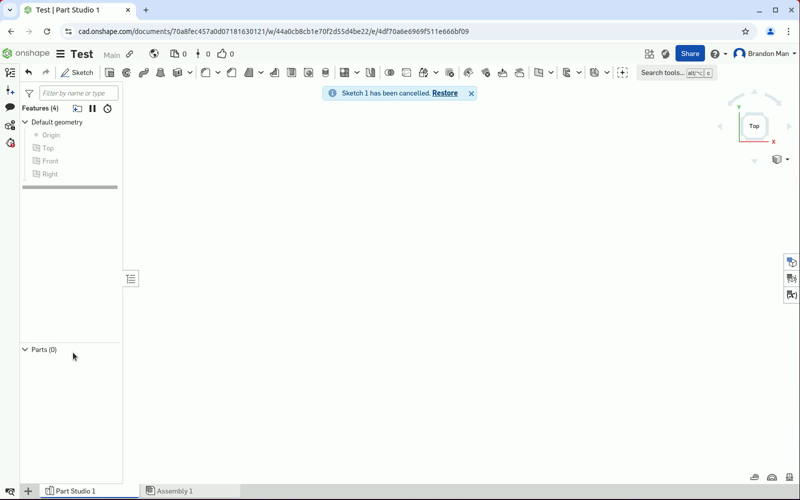
key_down(shift)
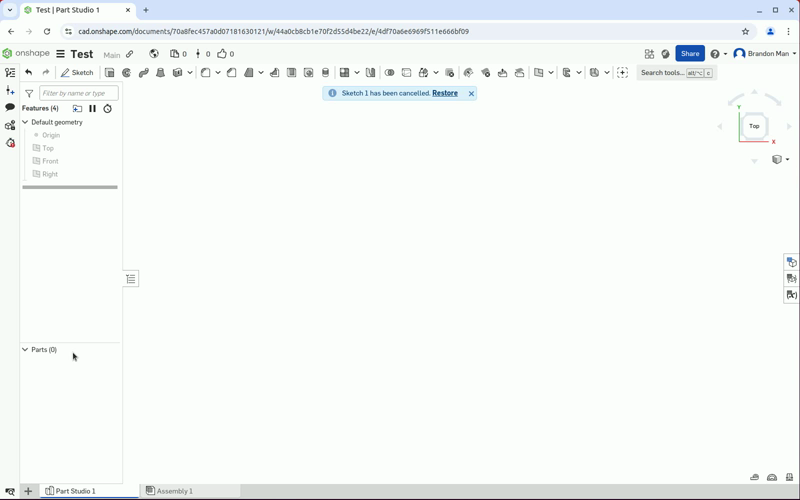
key(up)
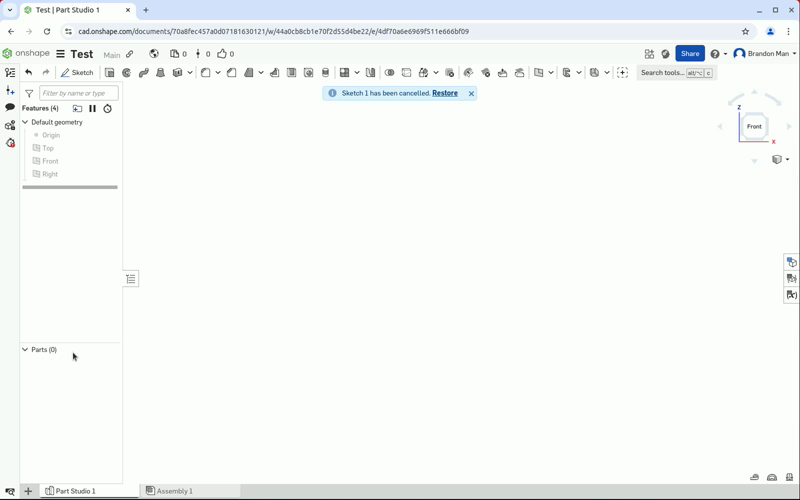
key_up(shift)
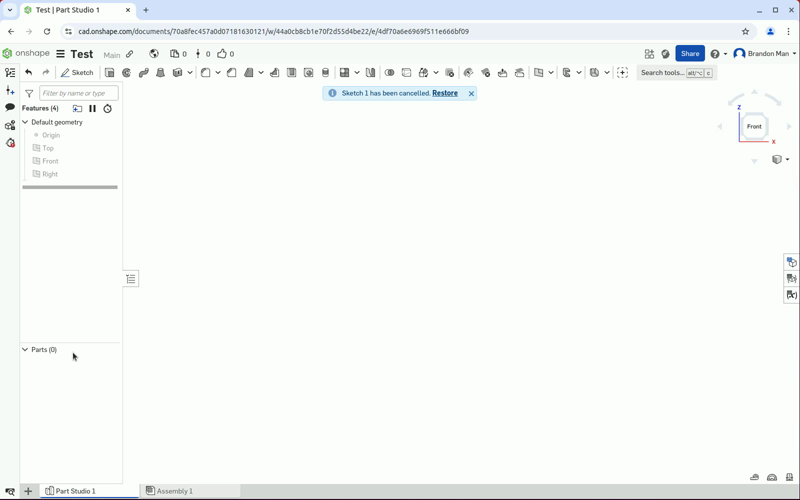
mouse_move(73, 352)
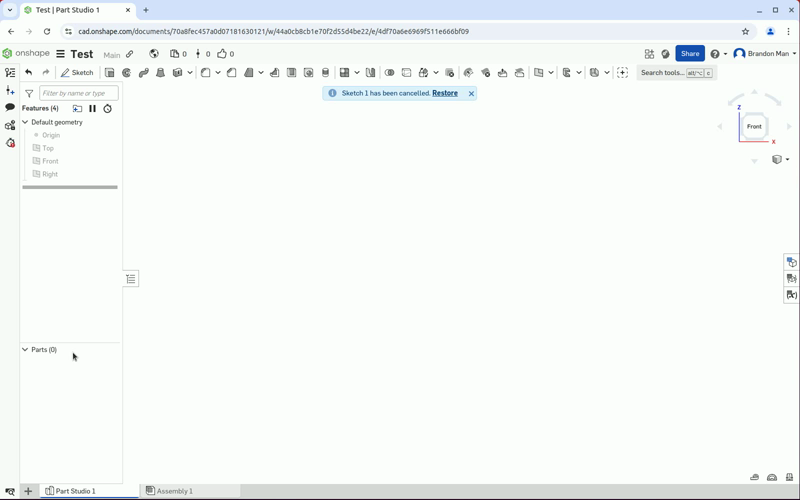
key(shift+y)
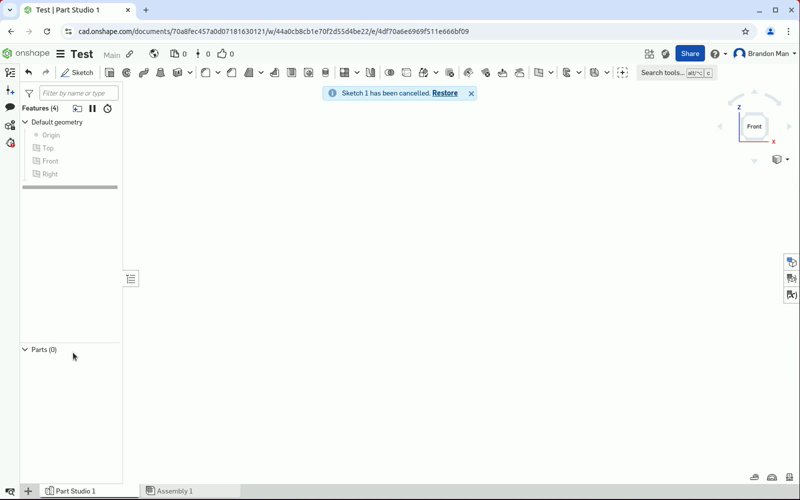
key(shift+s)
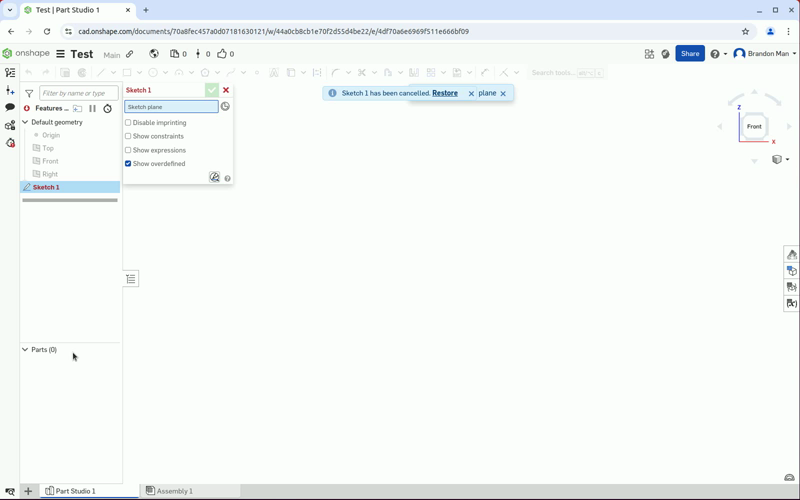
mouse_move(73, 163)
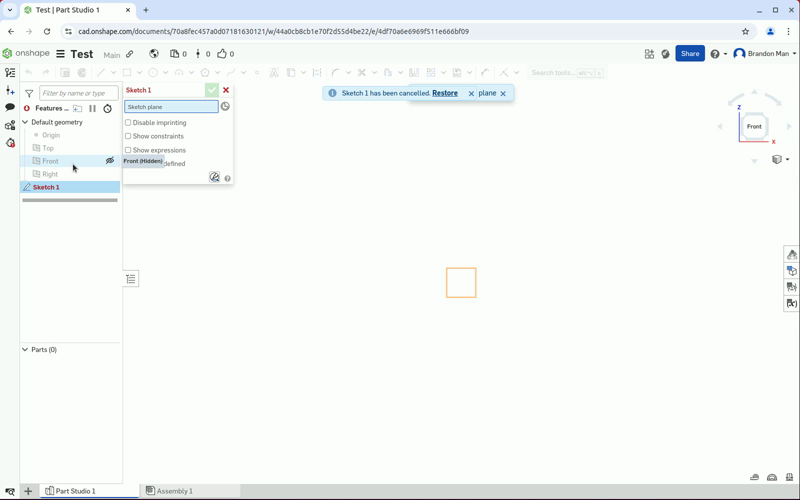
click(73, 163)
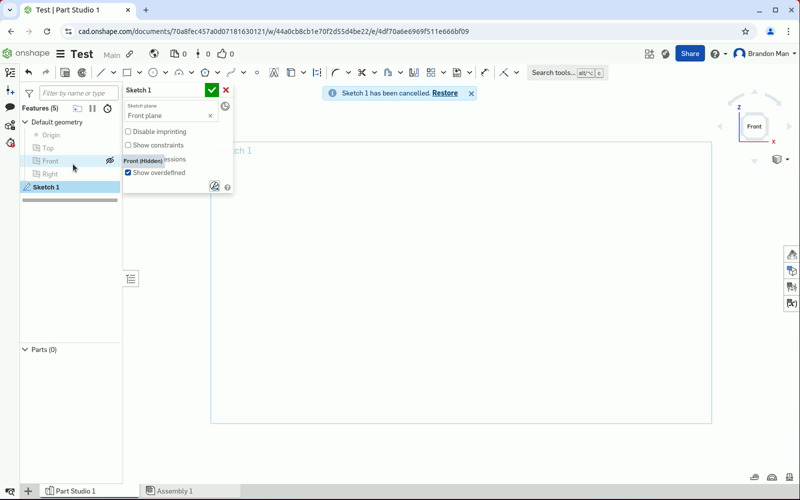
mouse_move(73, 352)
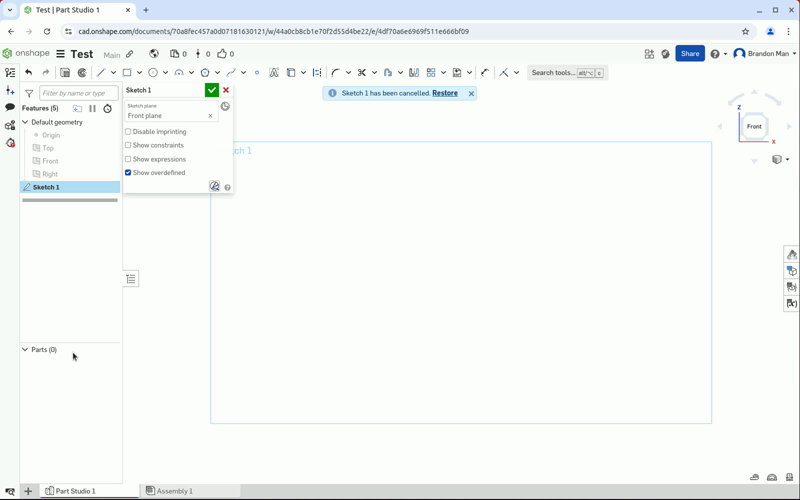
key(y)
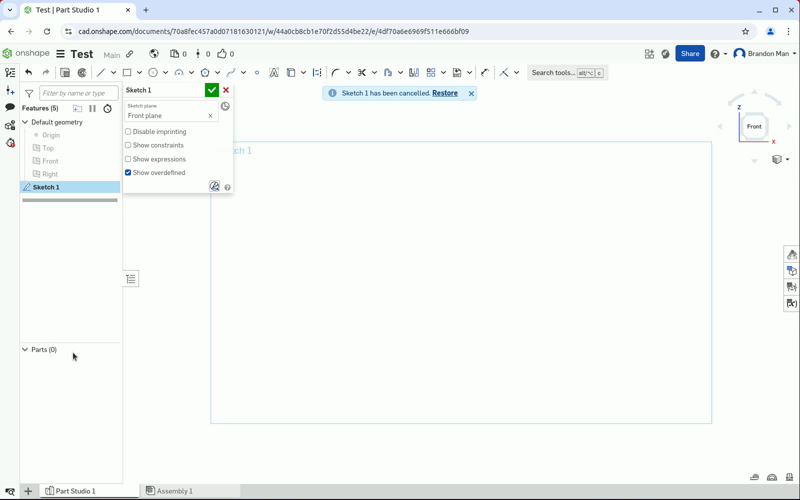
key(l)
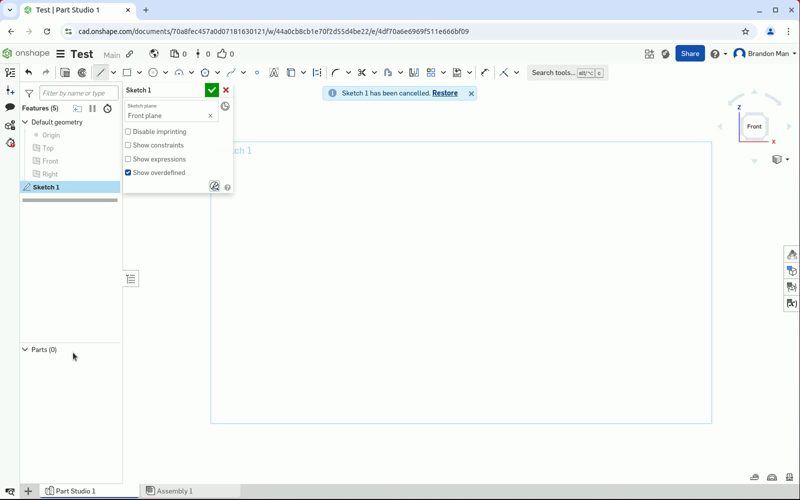
key_down(shift)
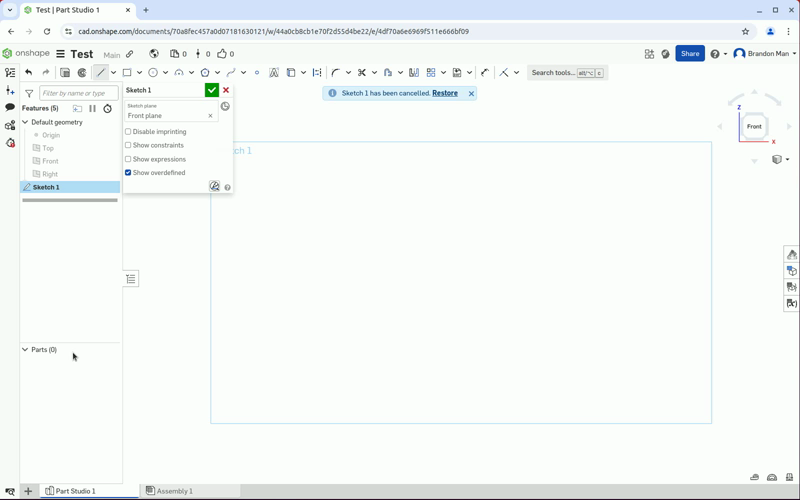
mouse_move(348, 228)
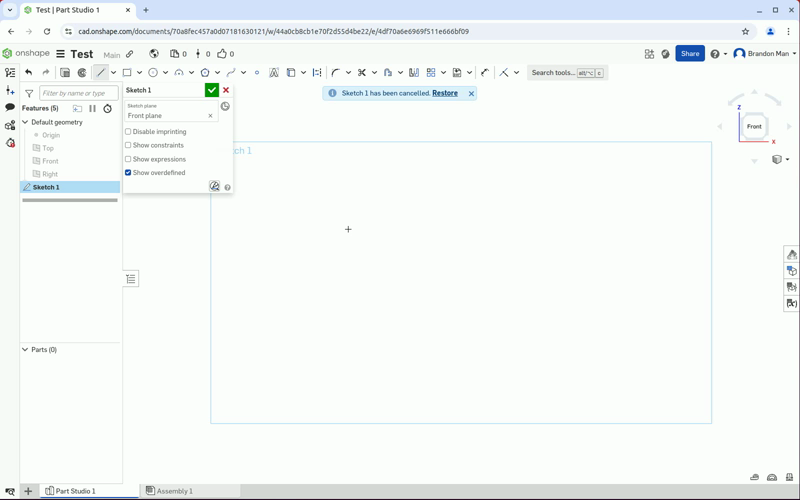
click(348, 228)
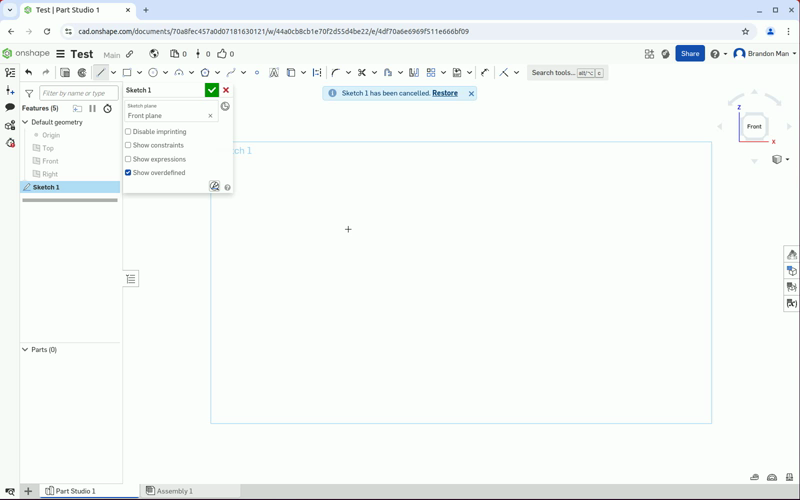
key_up(shift)
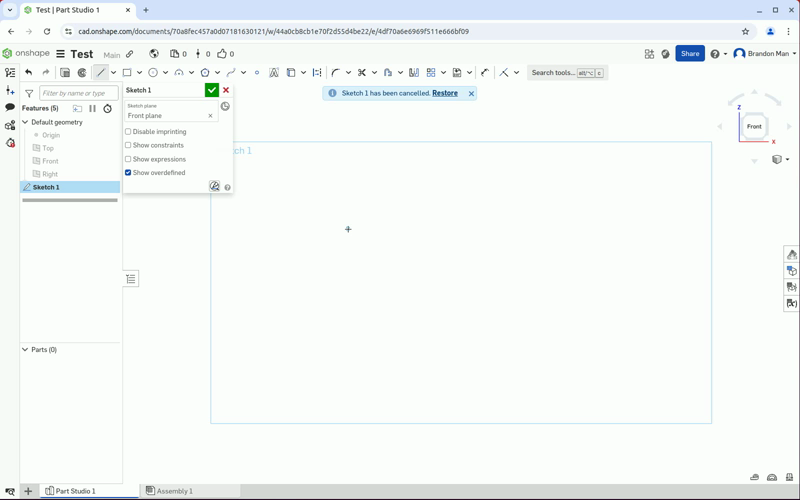
key_down(shift)
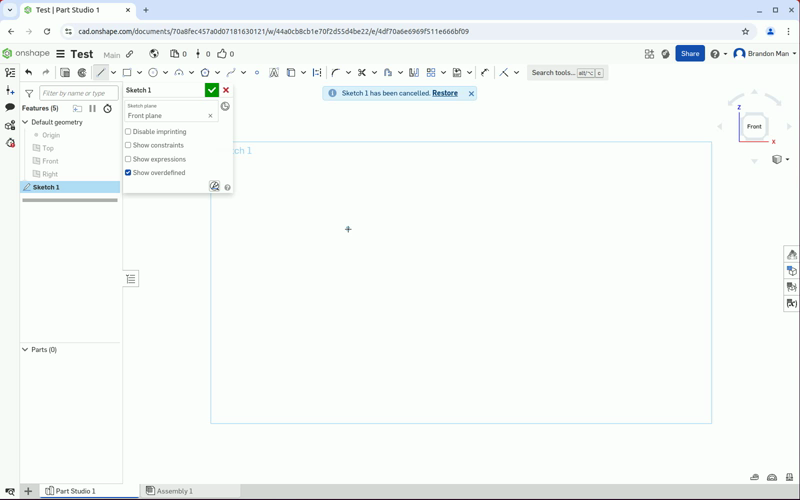
mouse_move(378, 228)
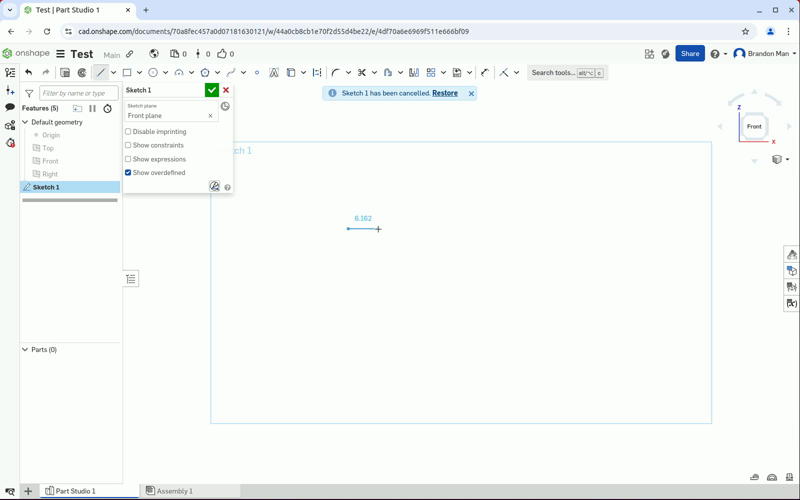
mouse_move(365, 228)
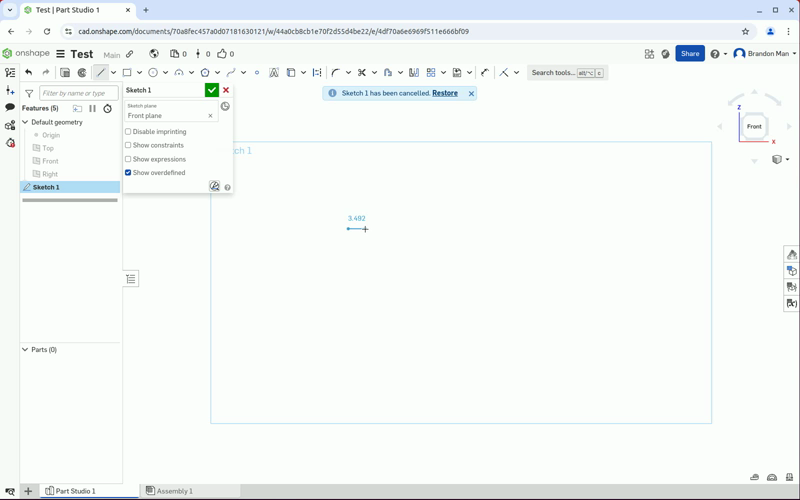
click(365, 228)
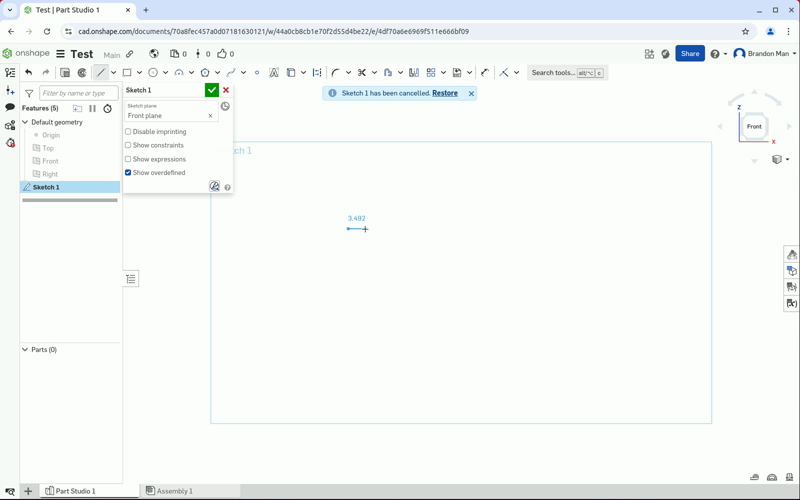
key_up(shift)
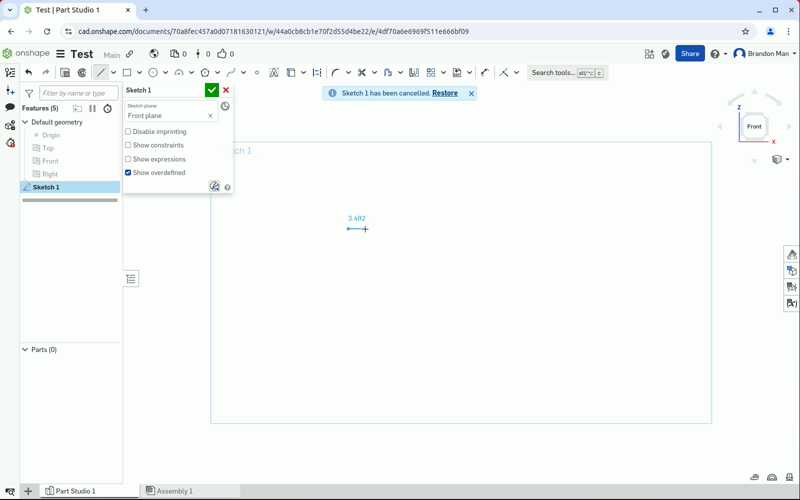
key_down(shift)
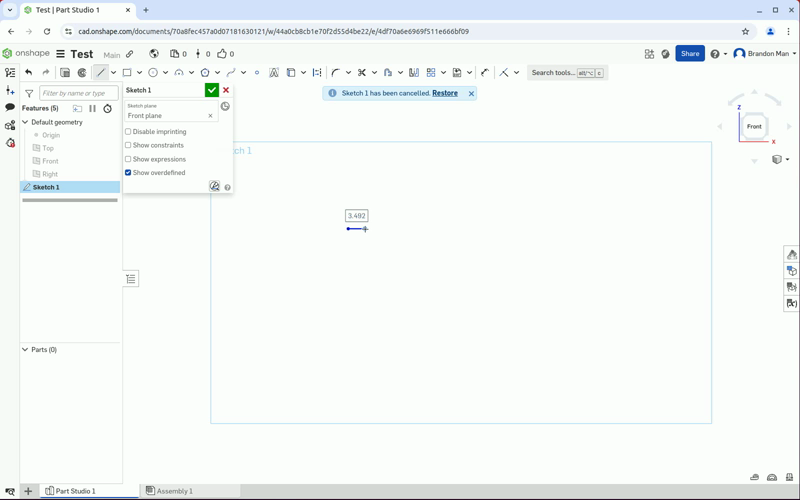
mouse_move(395, 228)
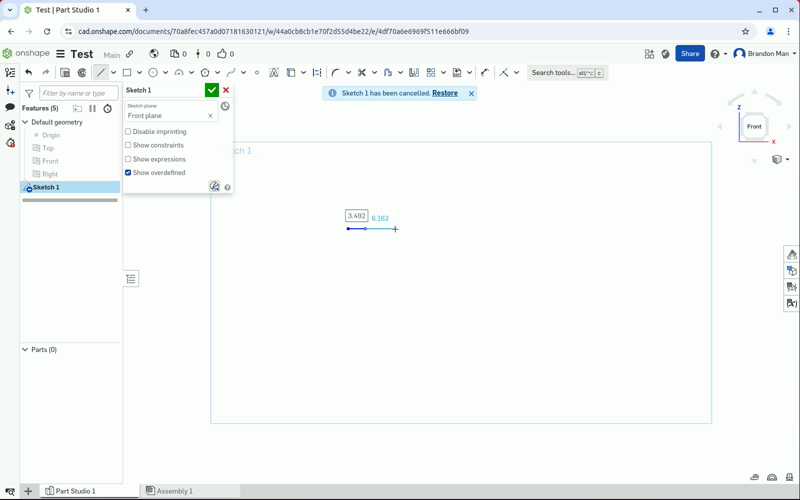
mouse_move(365, 224)
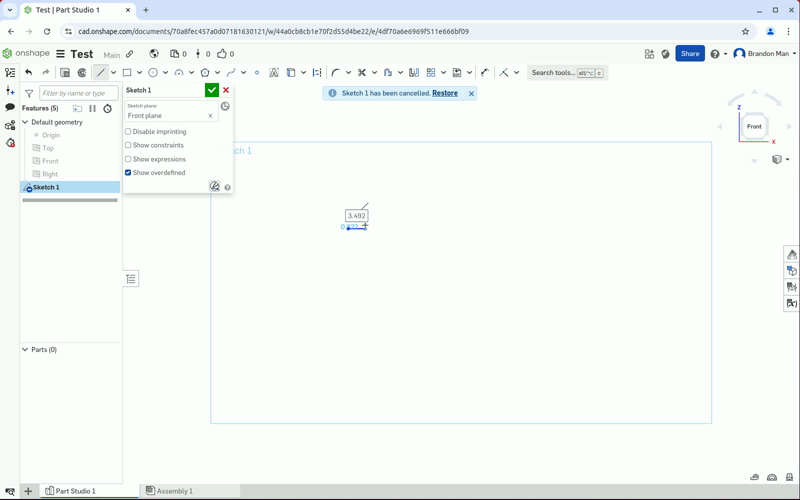
scroll(6)
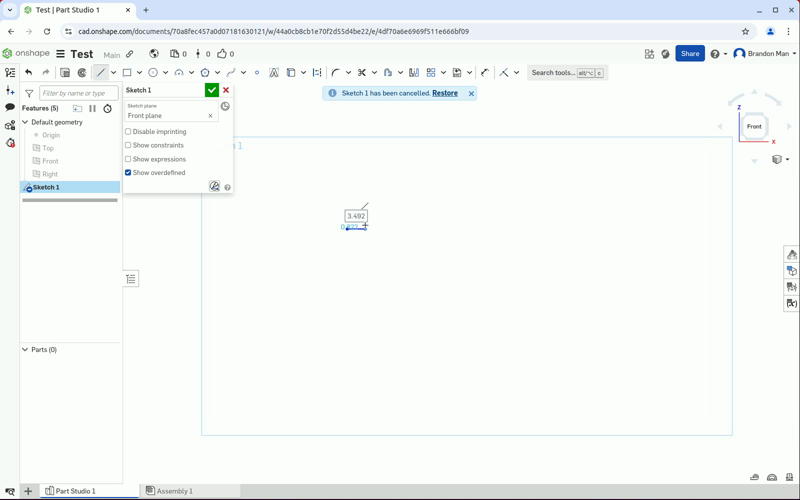
scroll(6)
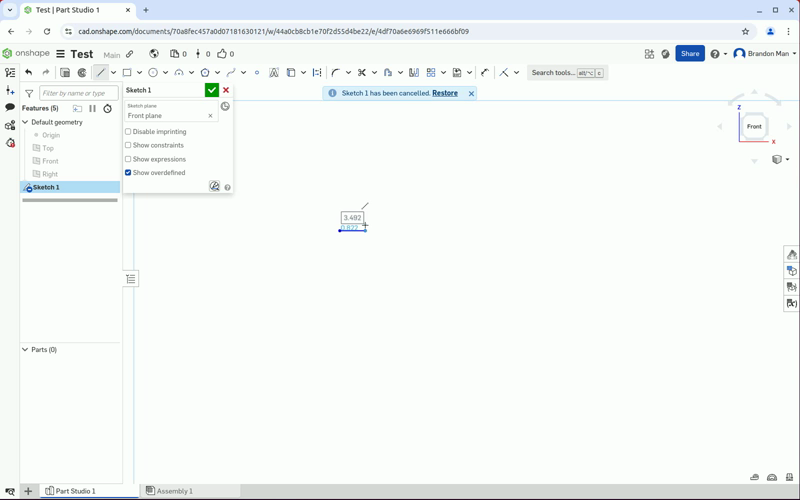
scroll(6)
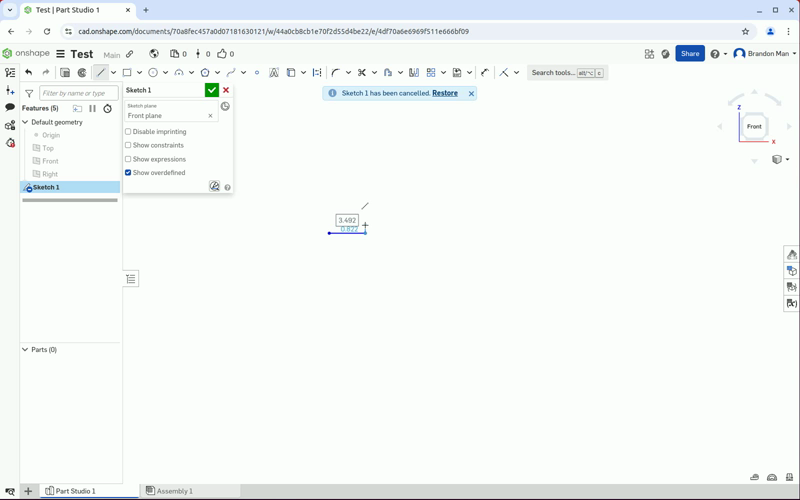
scroll(6)
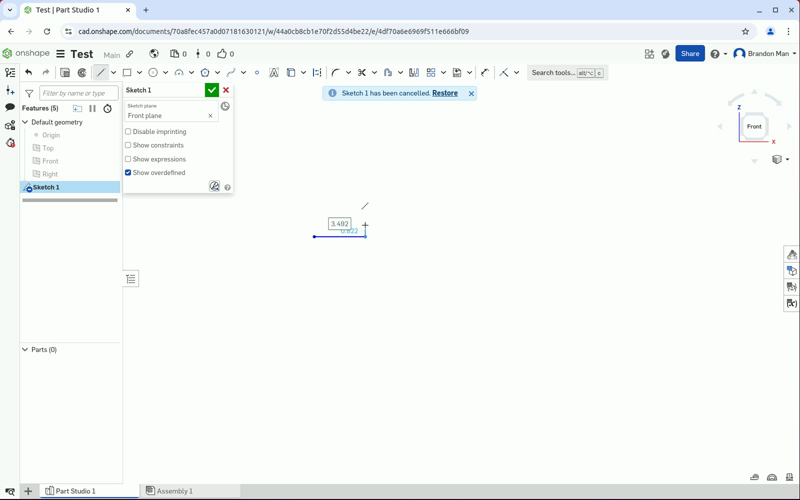
scroll(6)
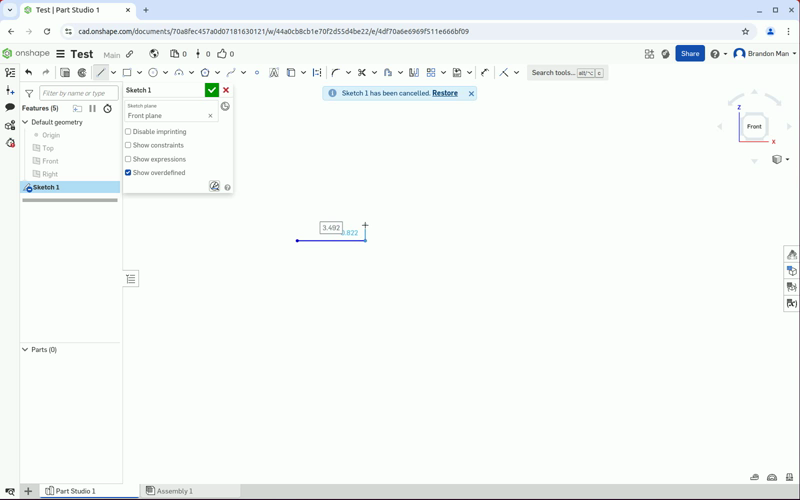
scroll(6)
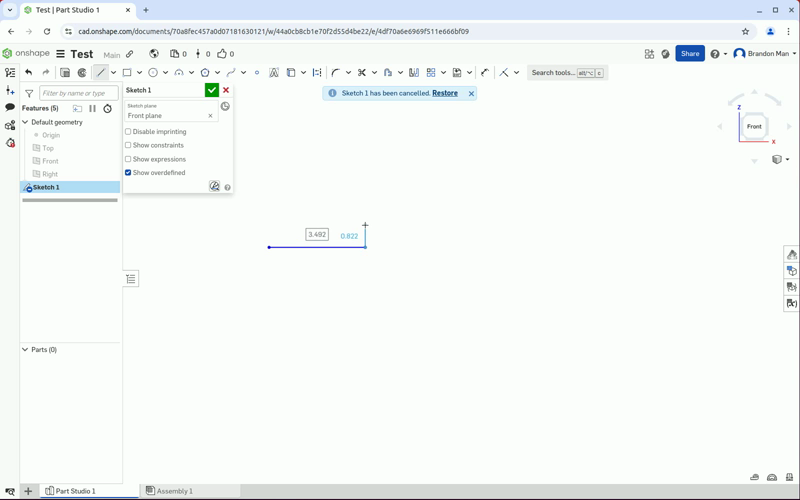
scroll(6)
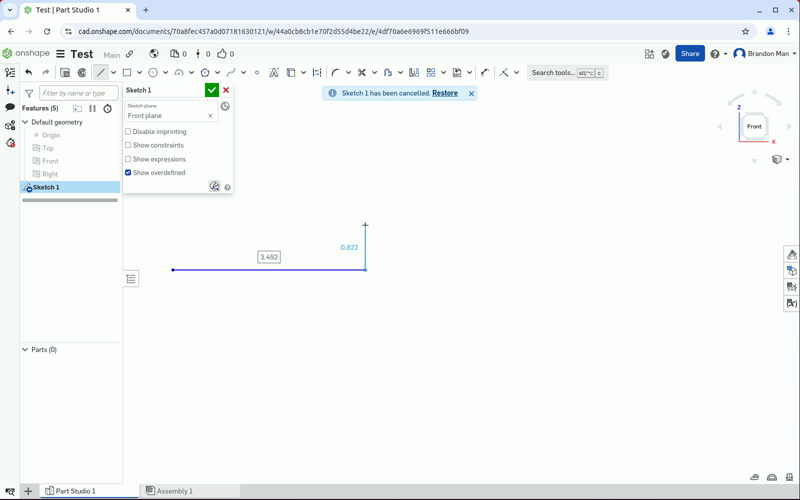
click(365, 224)
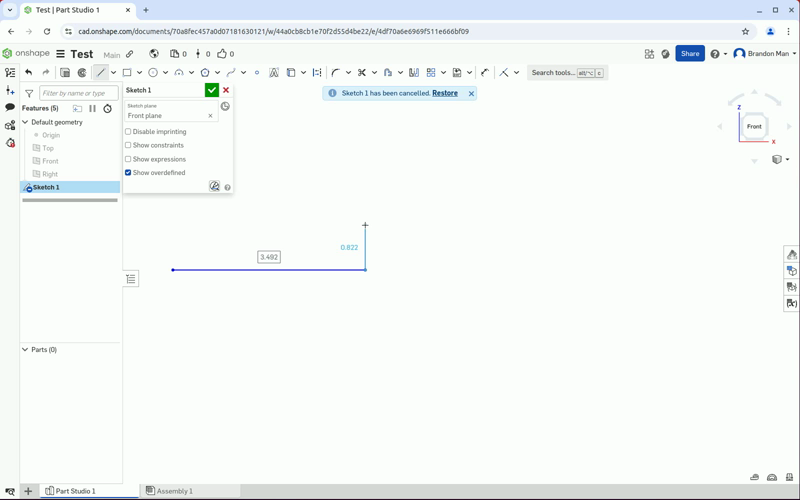
scroll(-6)
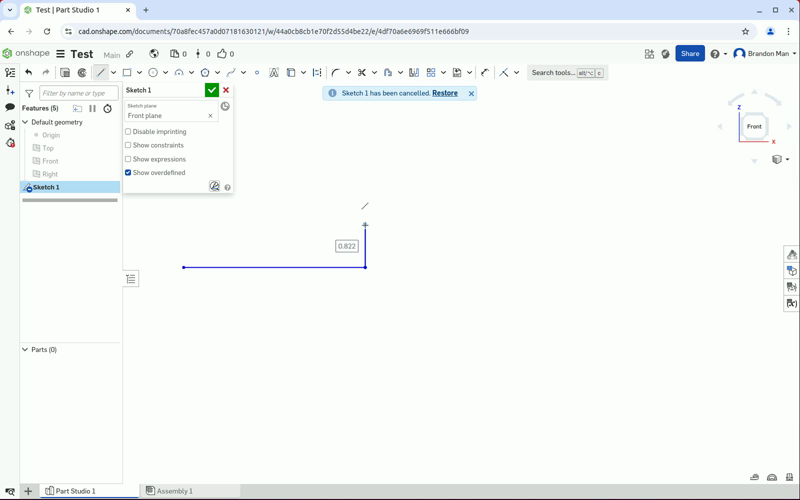
scroll(-6)
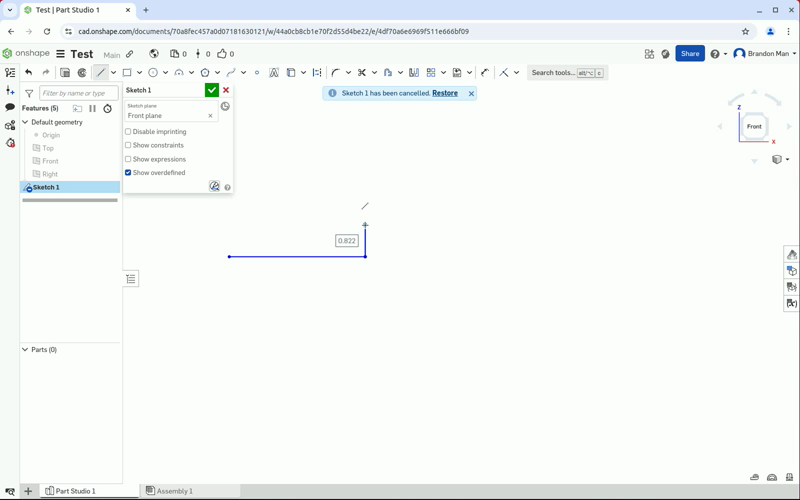
scroll(-6)
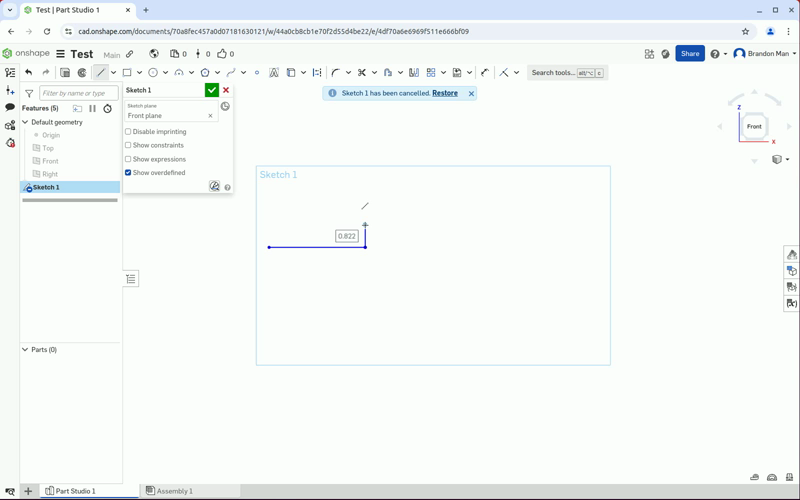
scroll(-6)
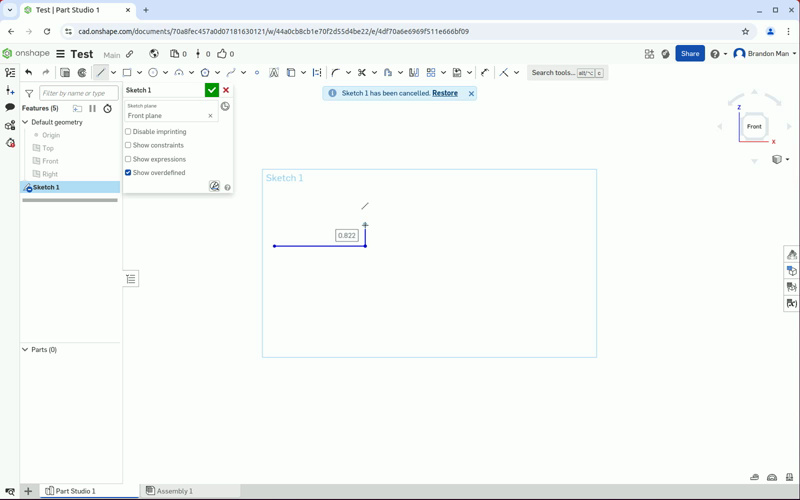
scroll(-6)
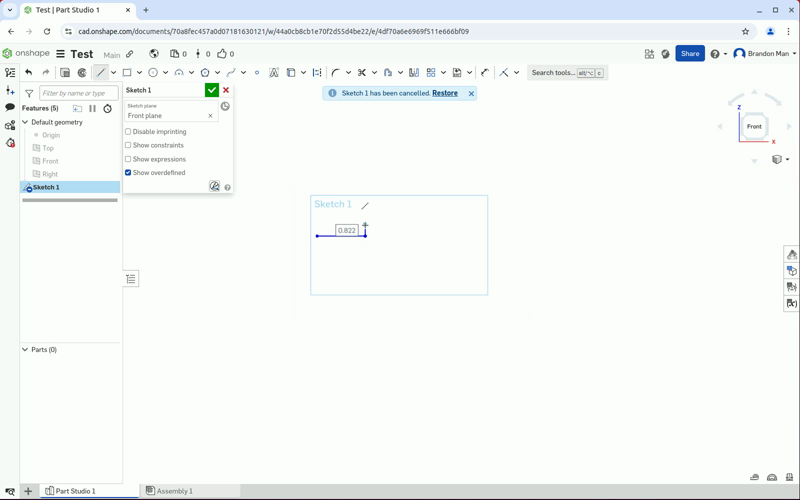
scroll(-6)
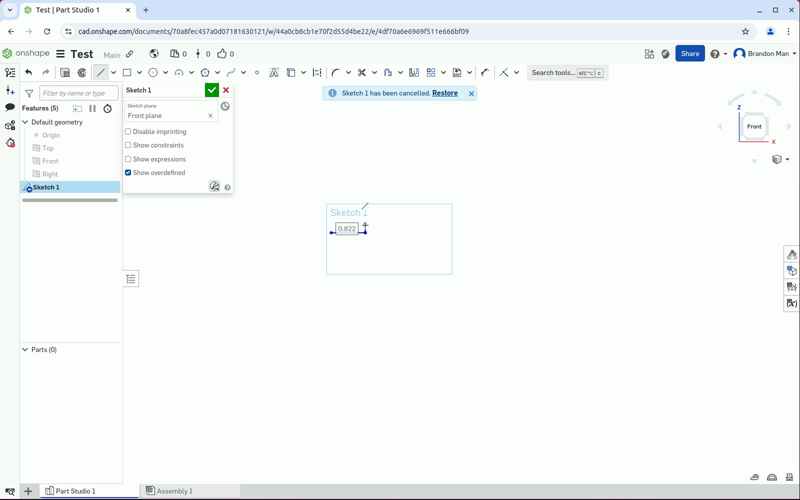
scroll(-6)
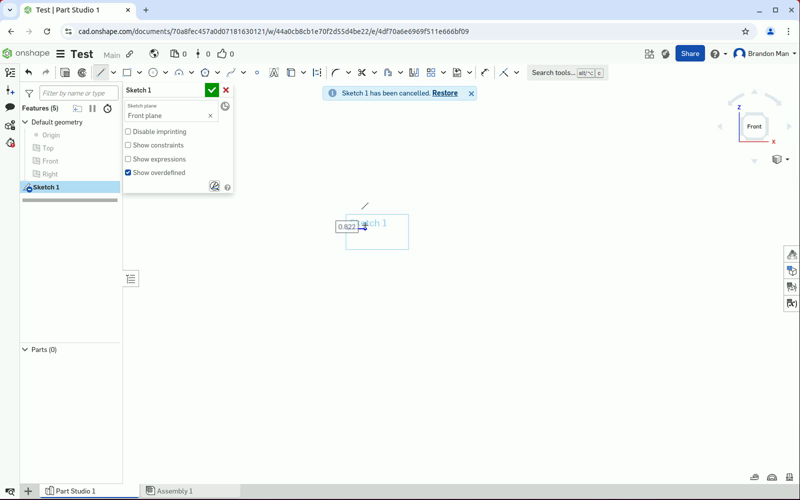
key_up(shift)
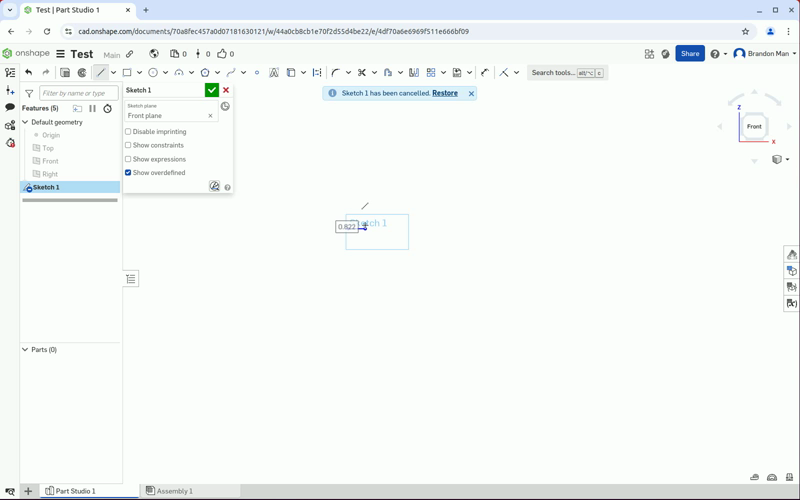
key_down(shift)
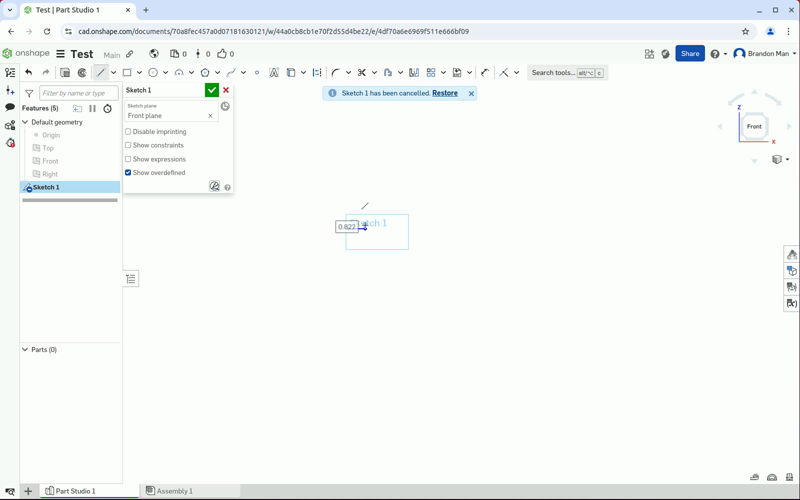
mouse_move(395, 224)
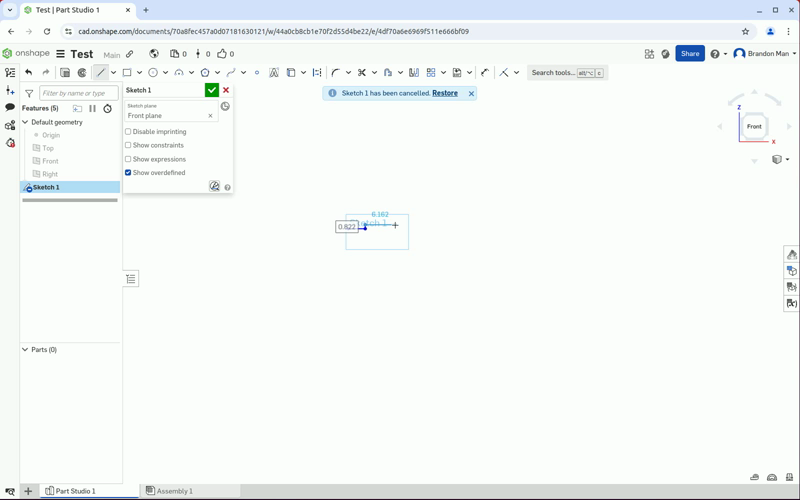
mouse_move(354, 224)
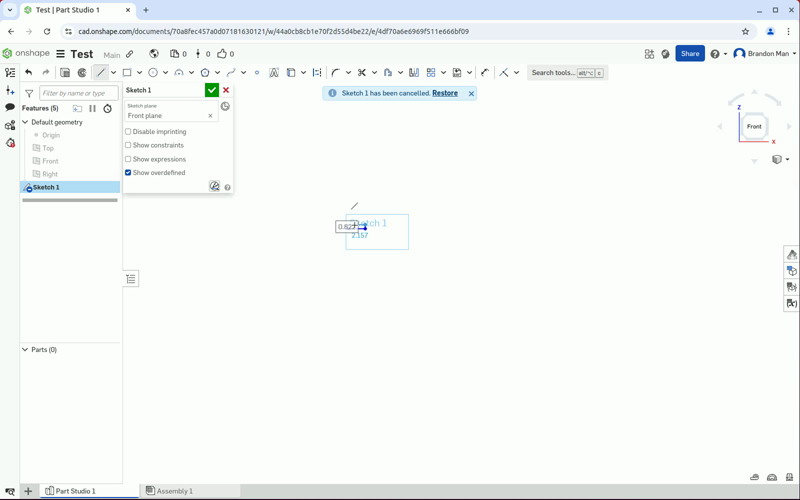
click(354, 224)
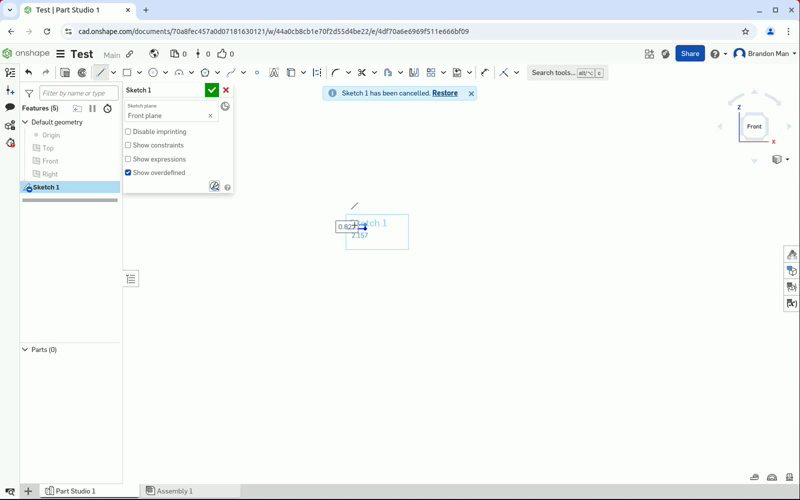
key_up(shift)
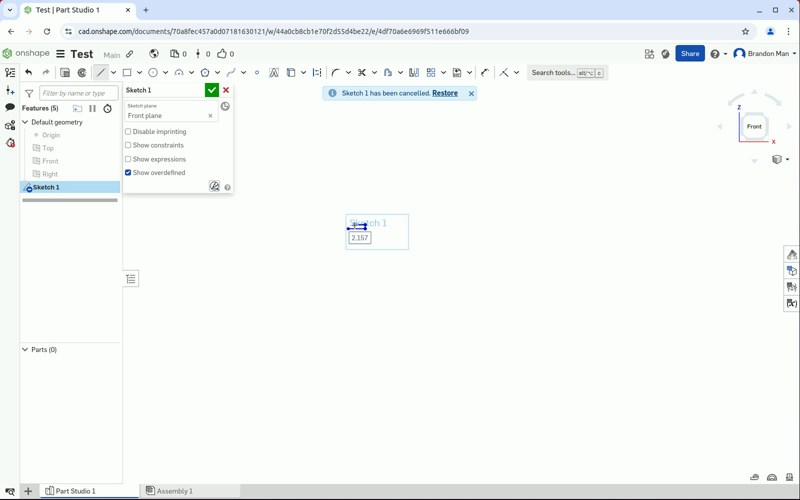
key_down(shift)
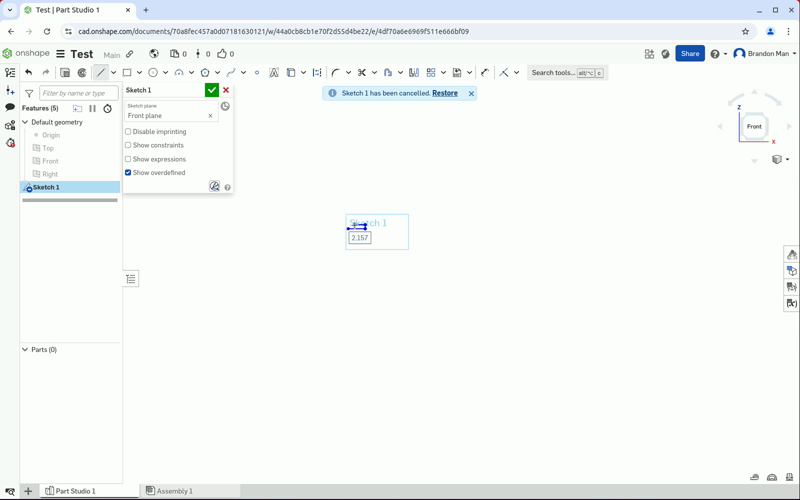
mouse_move(384, 224)
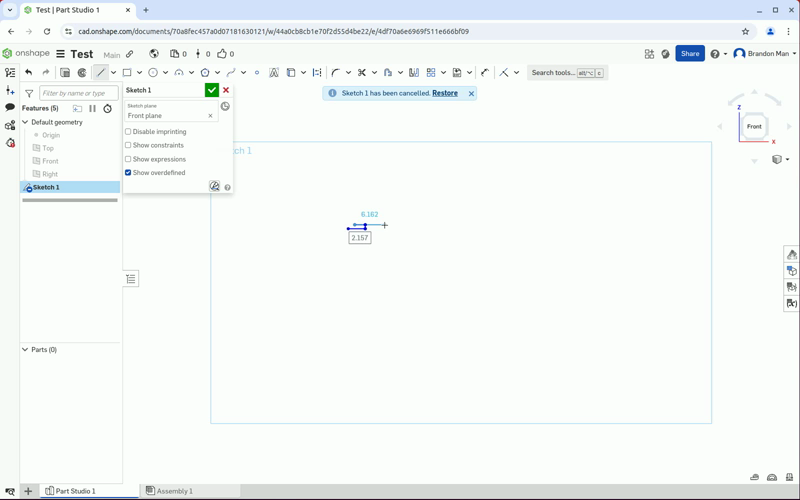
mouse_move(354, 212)
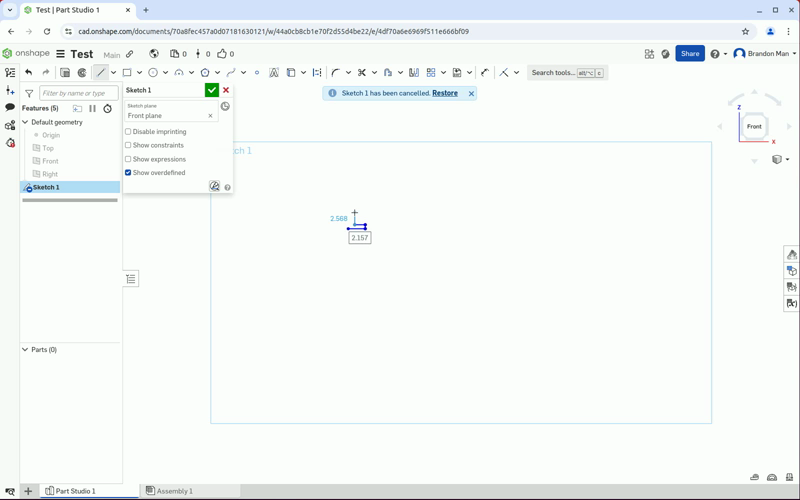
click(354, 212)
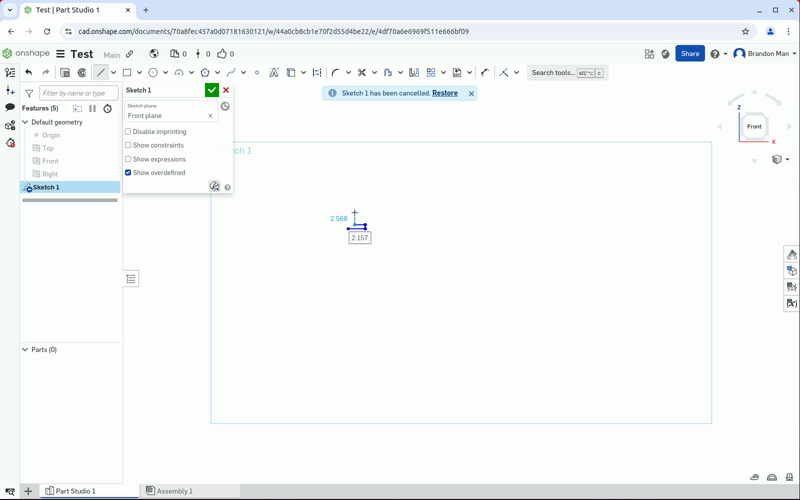
key_up(shift)
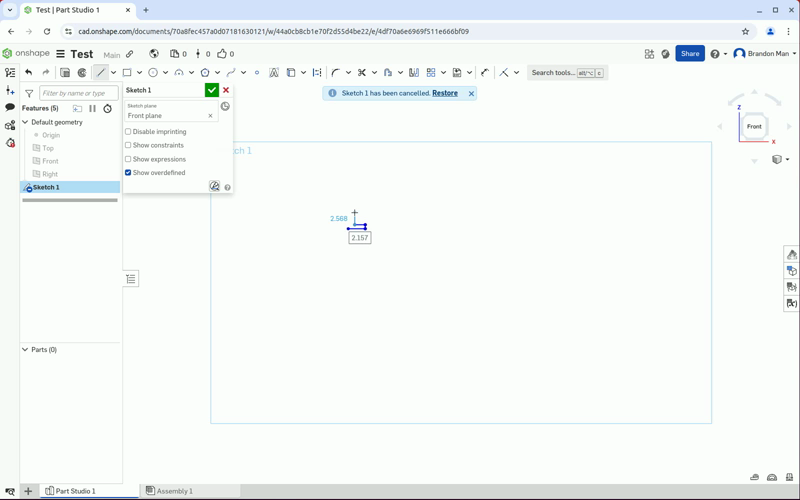
key_down(shift)
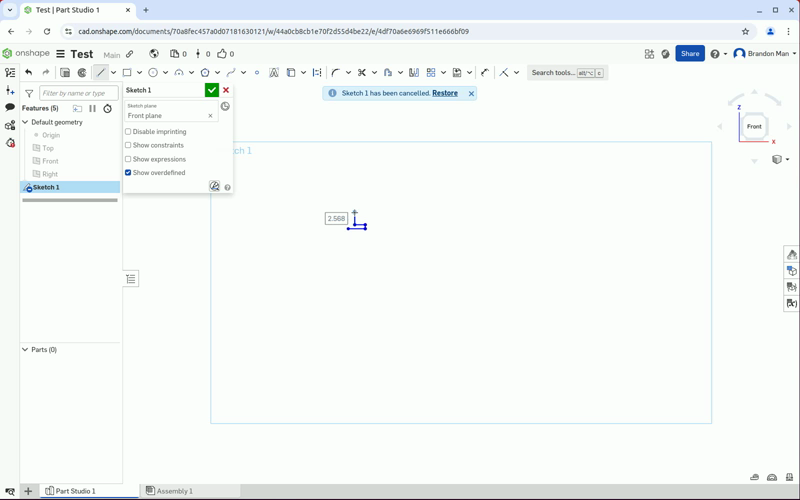
mouse_move(384, 212)
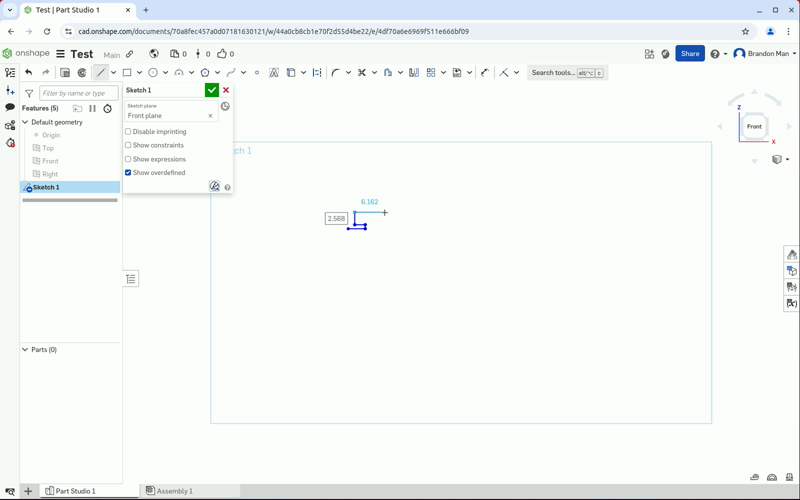
mouse_move(365, 212)
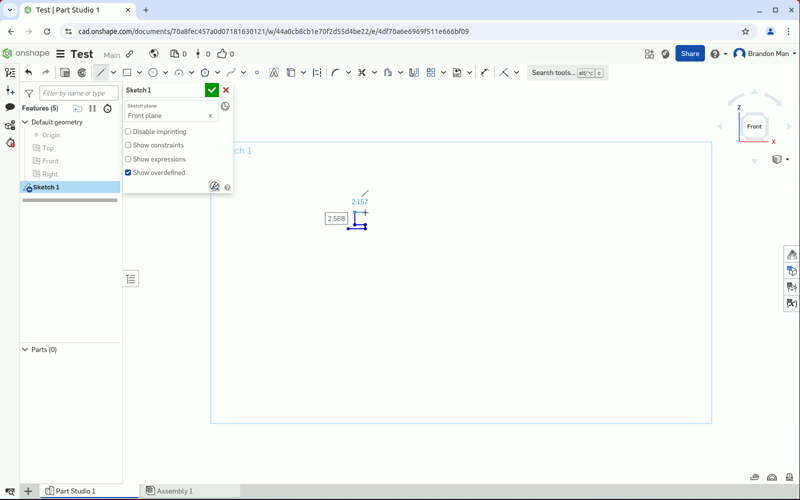
click(365, 212)
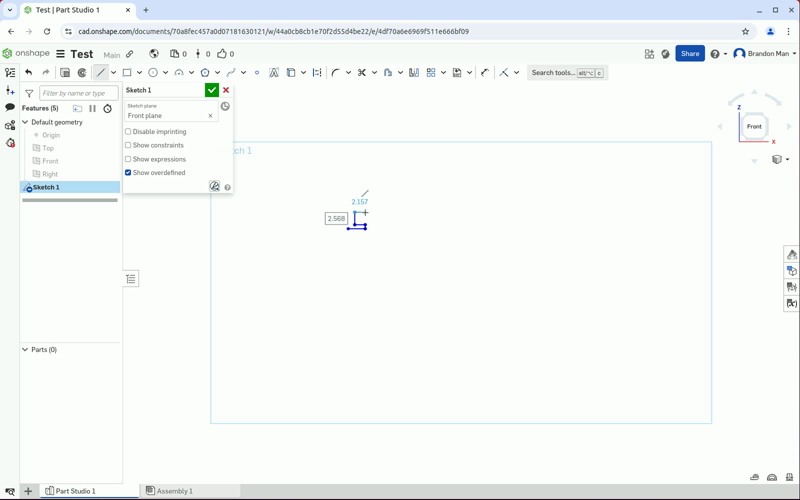
key_up(shift)
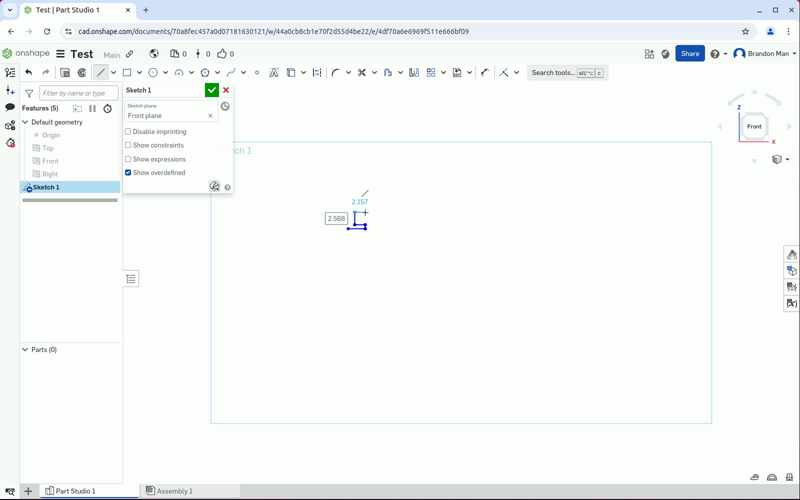
key_down(shift)
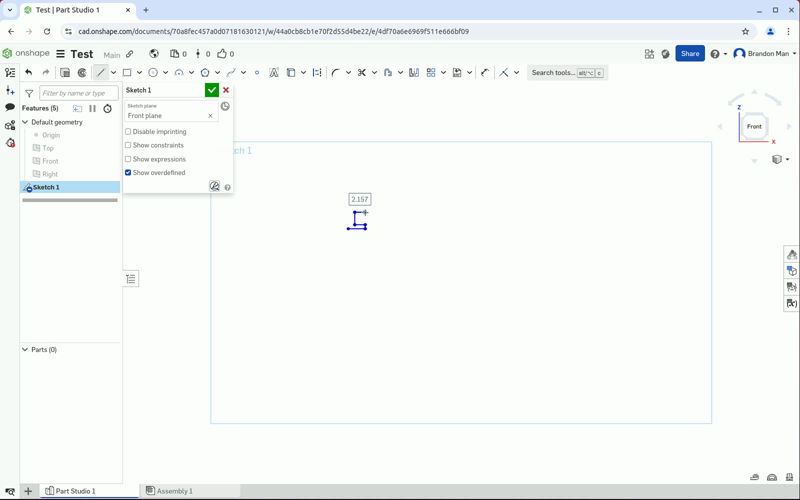
mouse_move(395, 212)
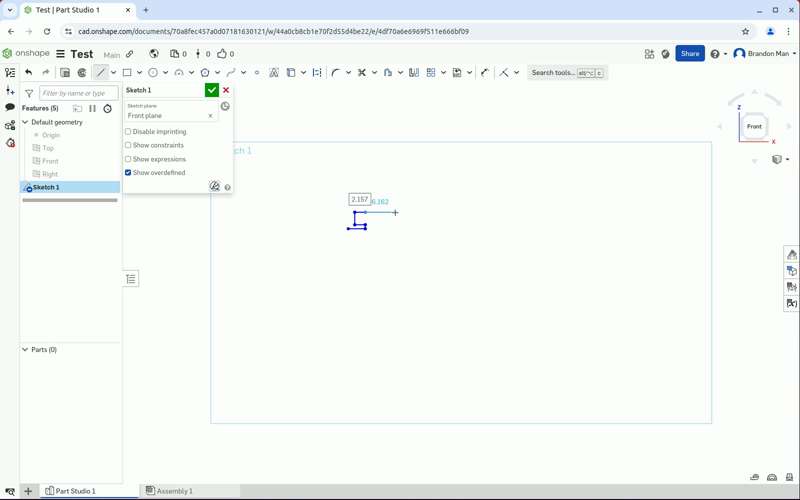
mouse_move(365, 207)
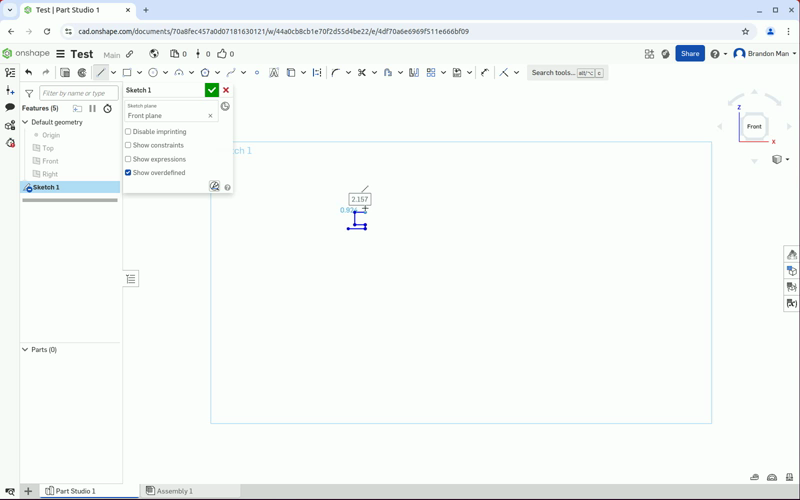
scroll(6)
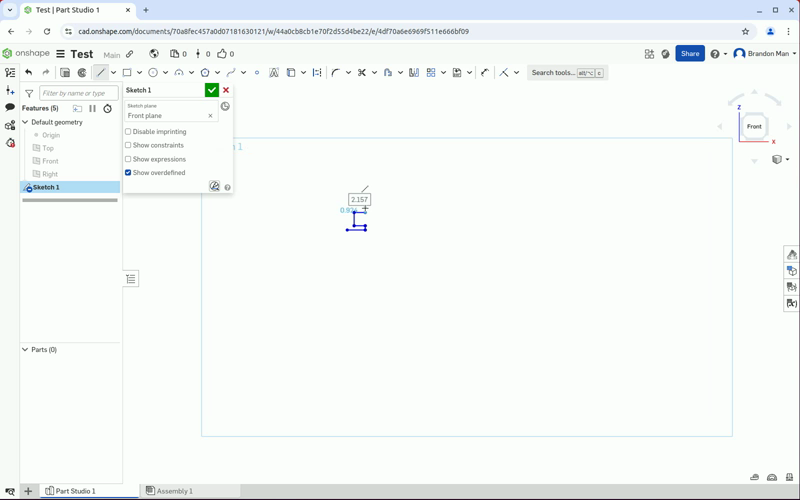
scroll(6)
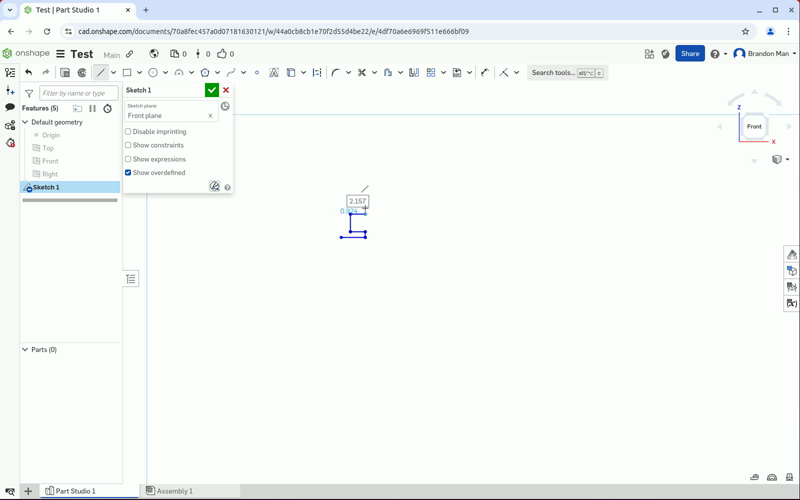
scroll(6)
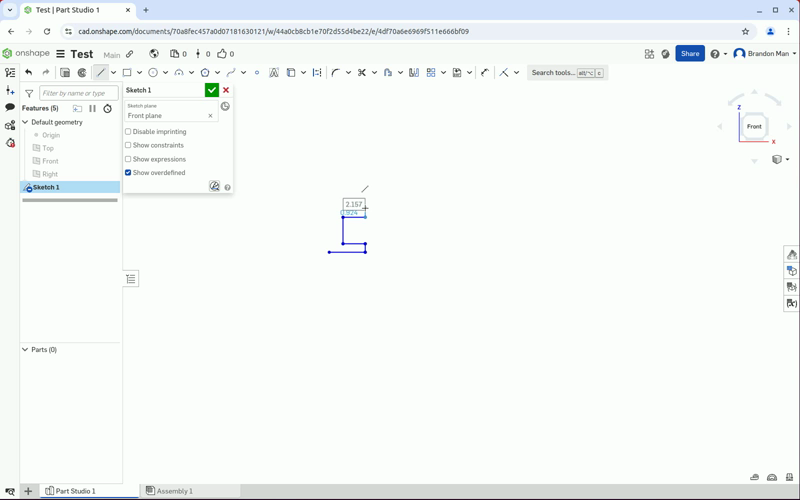
scroll(6)
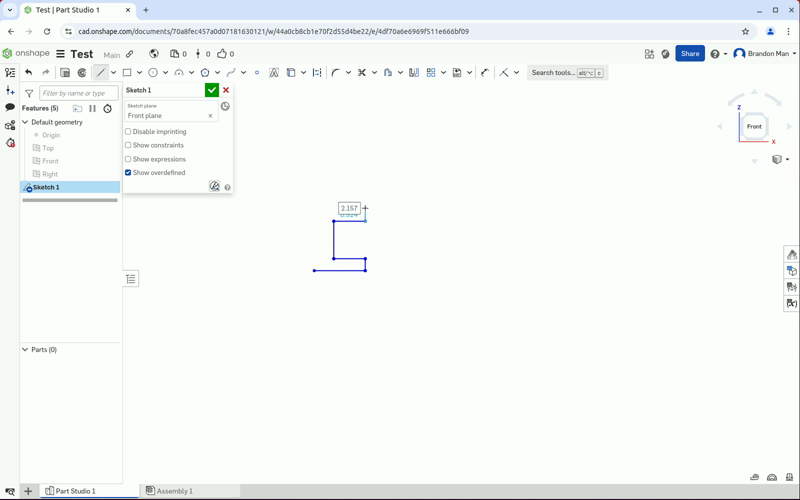
scroll(6)
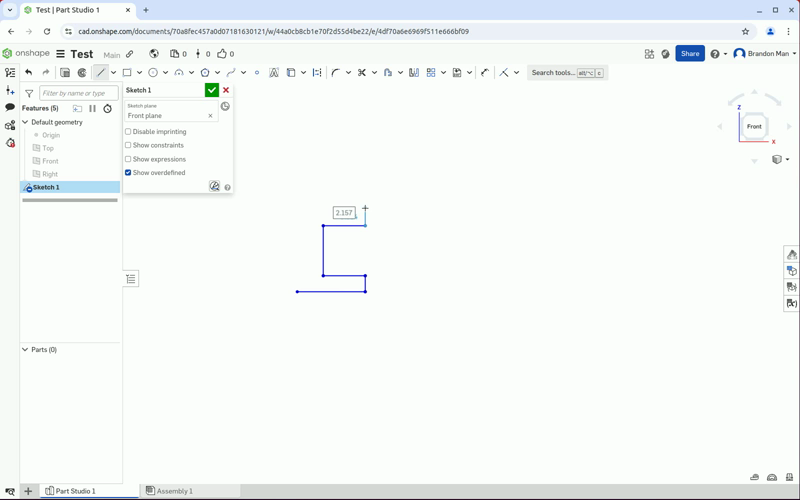
scroll(6)
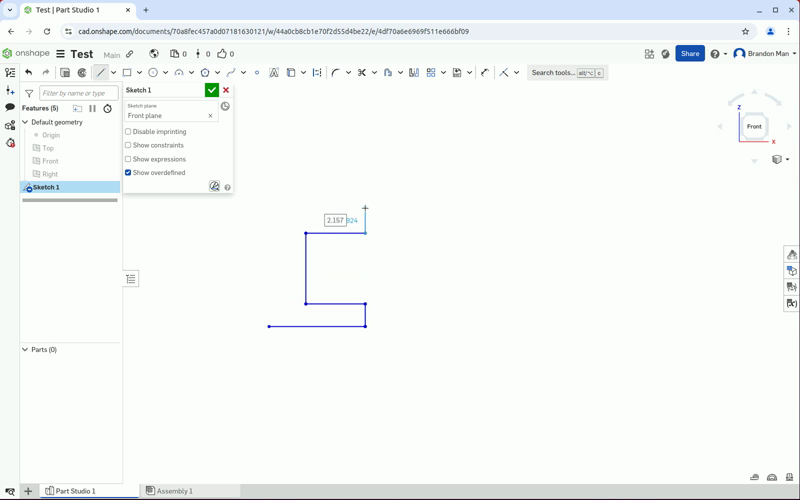
scroll(6)
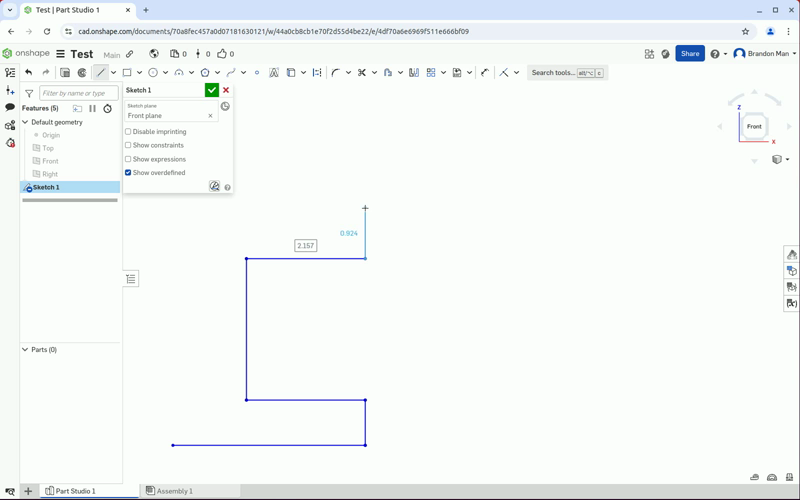
click(365, 207)
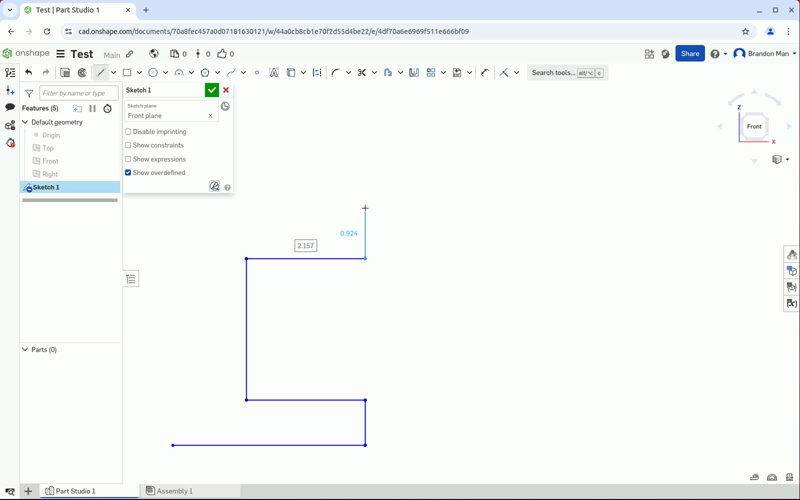
scroll(-6)
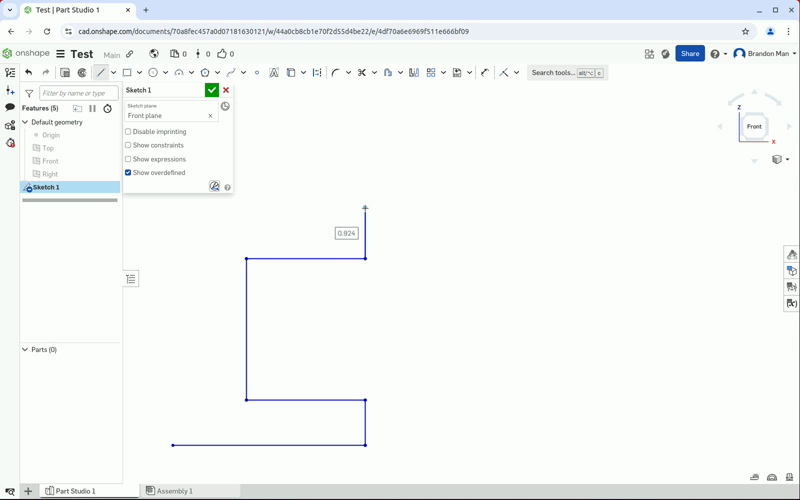
scroll(-6)
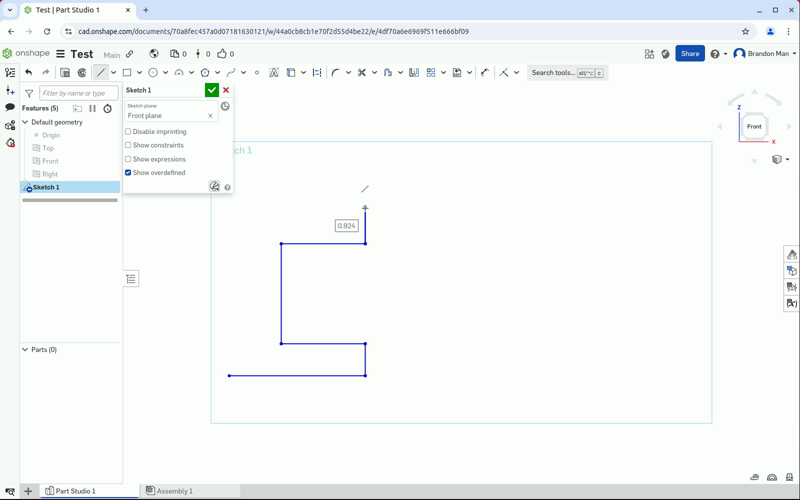
scroll(-6)
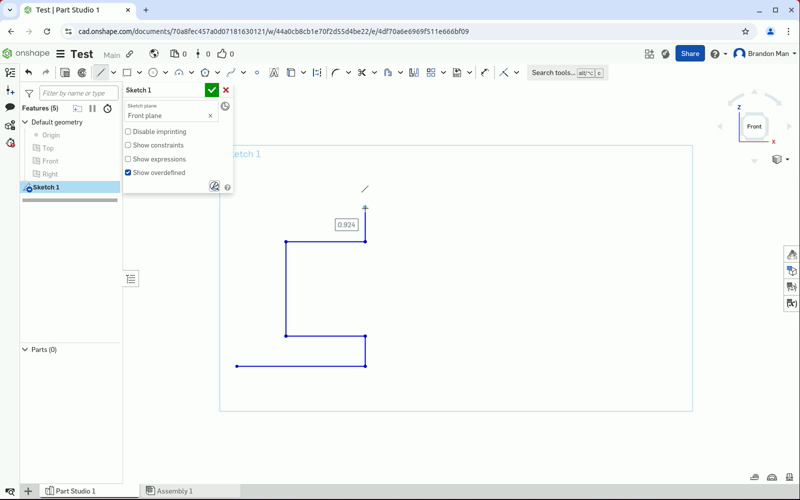
scroll(-6)
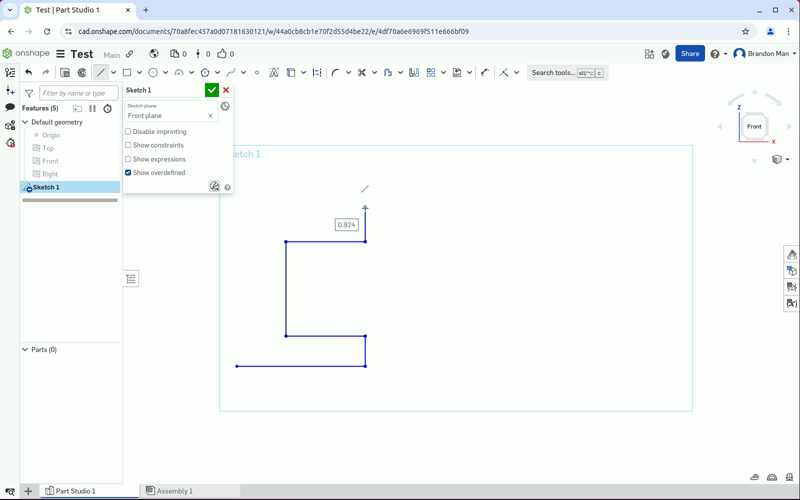
scroll(-6)
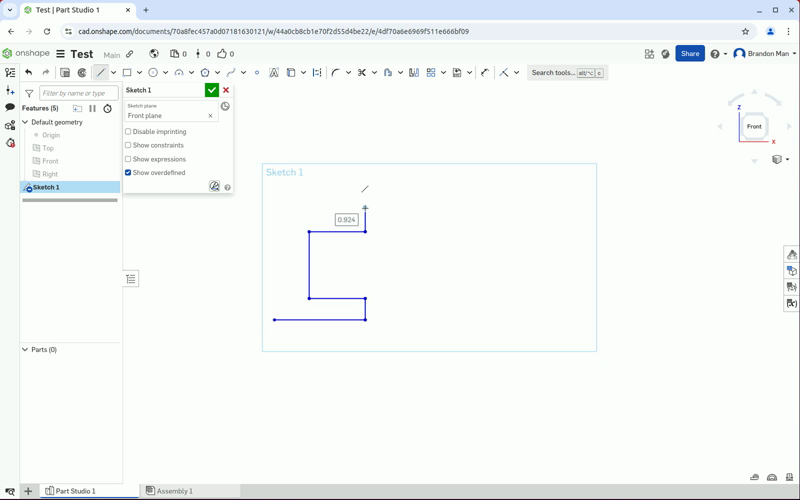
scroll(-6)
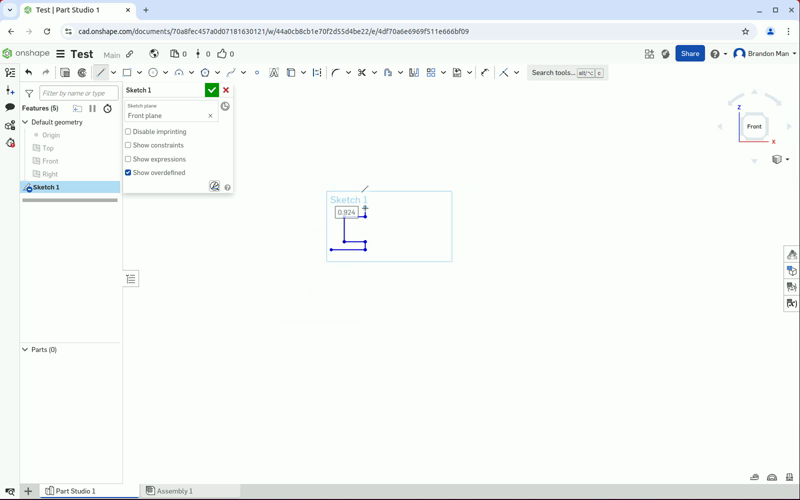
scroll(-6)
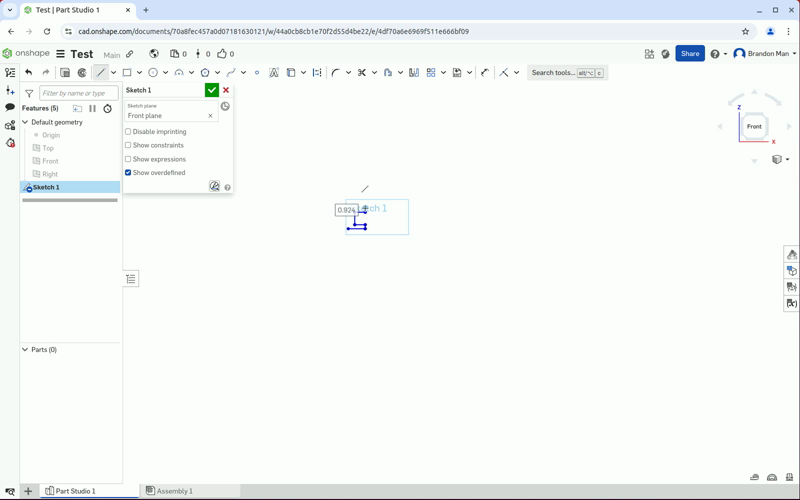
key_up(shift)
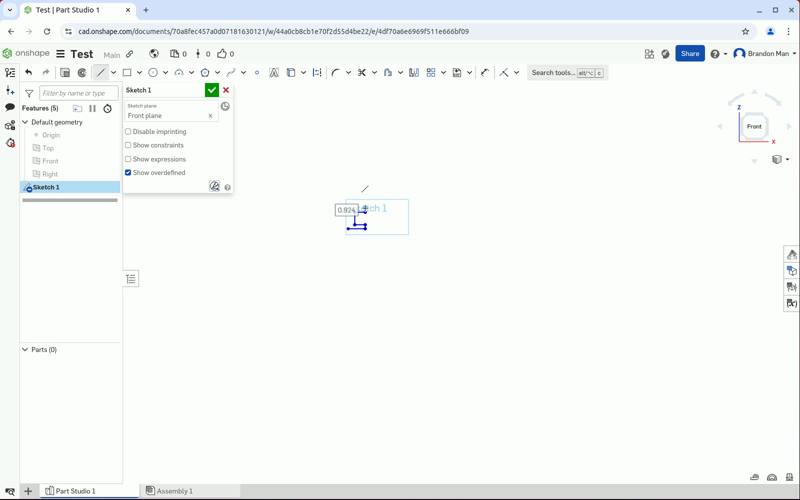
key_down(shift)
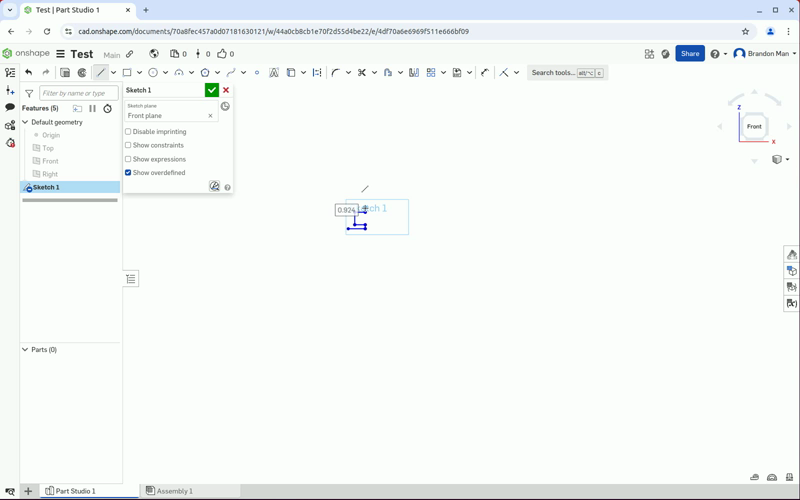
mouse_move(395, 207)
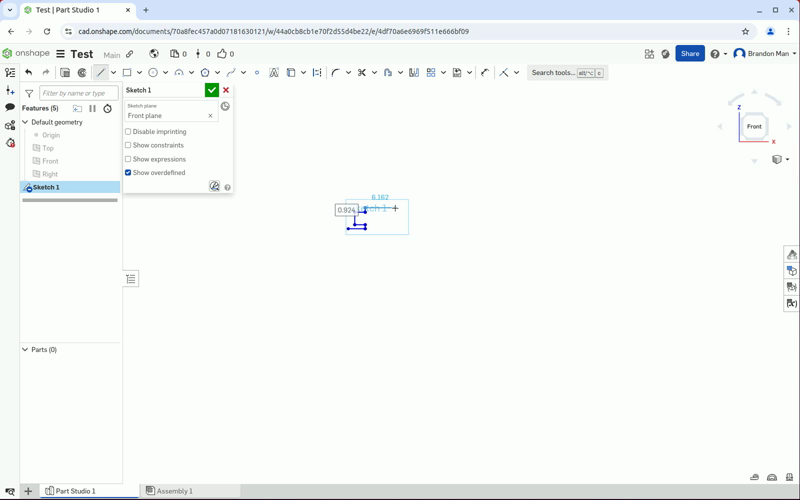
mouse_move(354, 207)
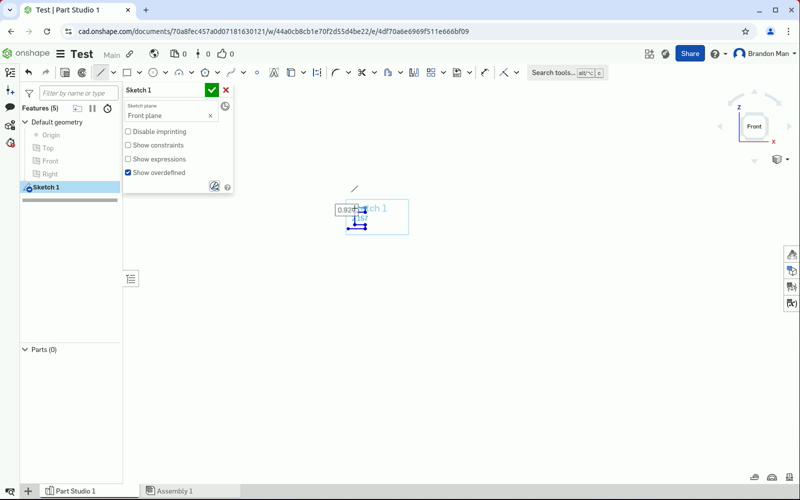
click(354, 207)
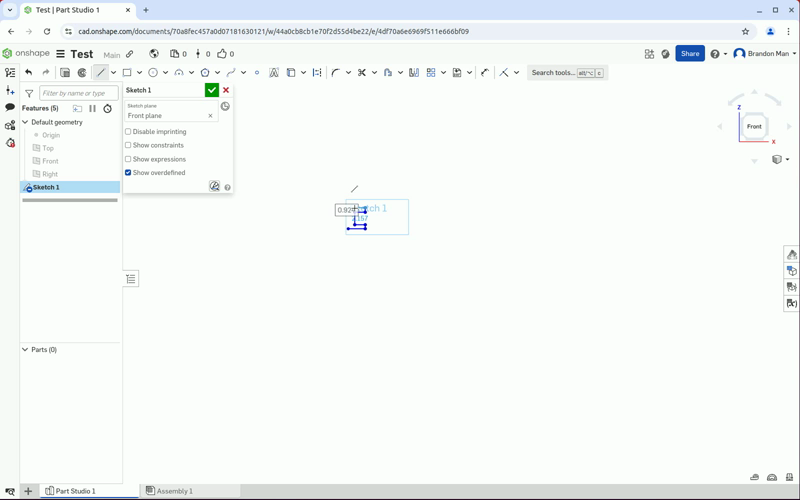
key_up(shift)
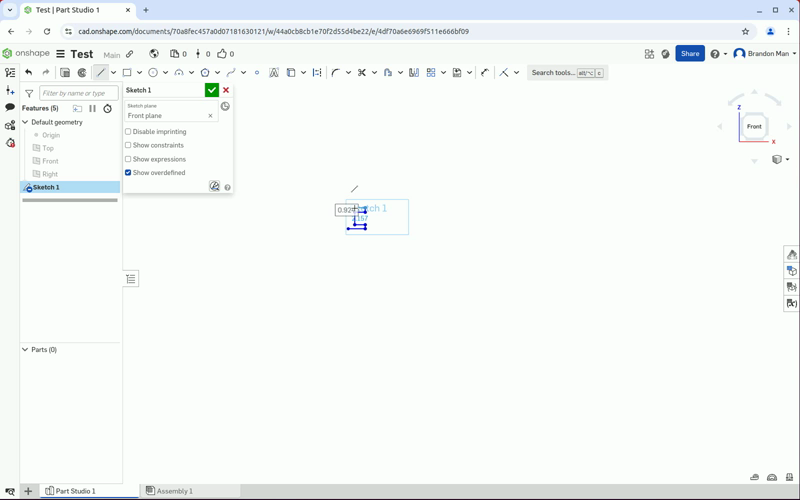
key_down(shift)
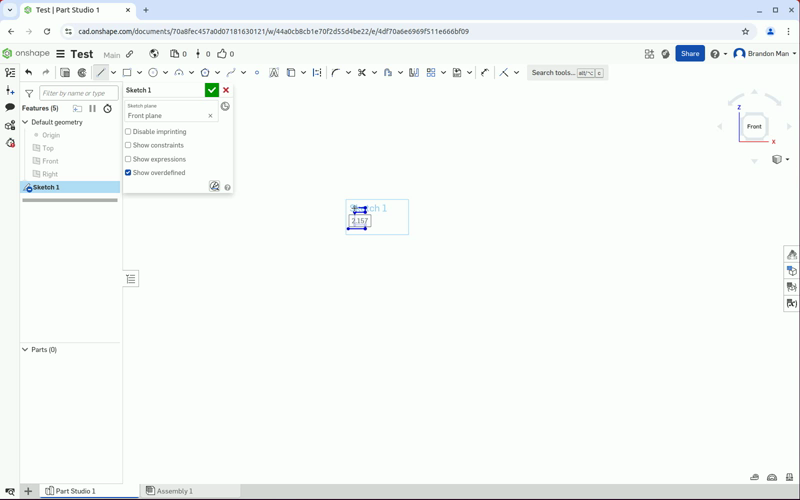
mouse_move(384, 207)
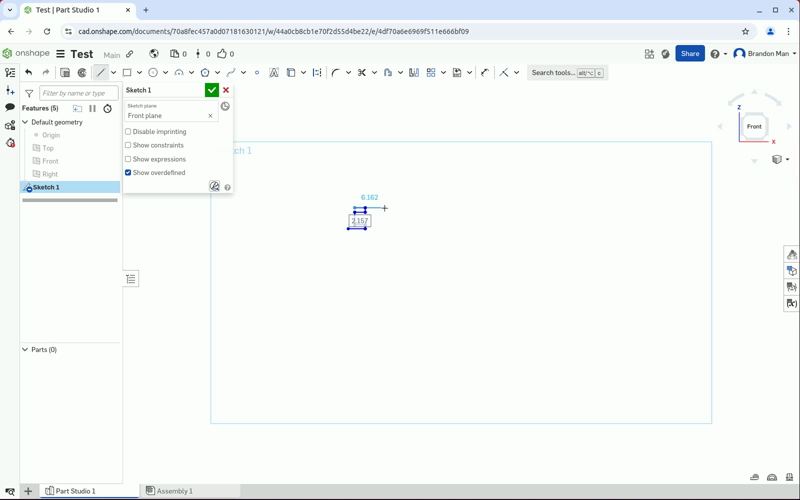
mouse_move(354, 193)
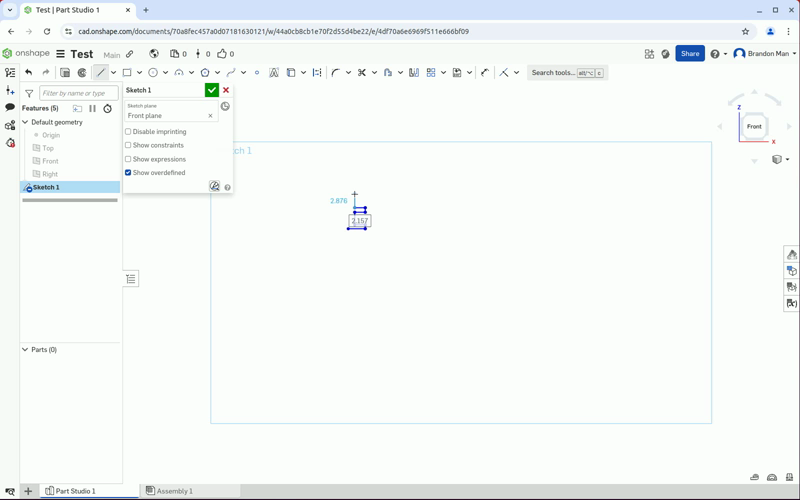
click(354, 193)
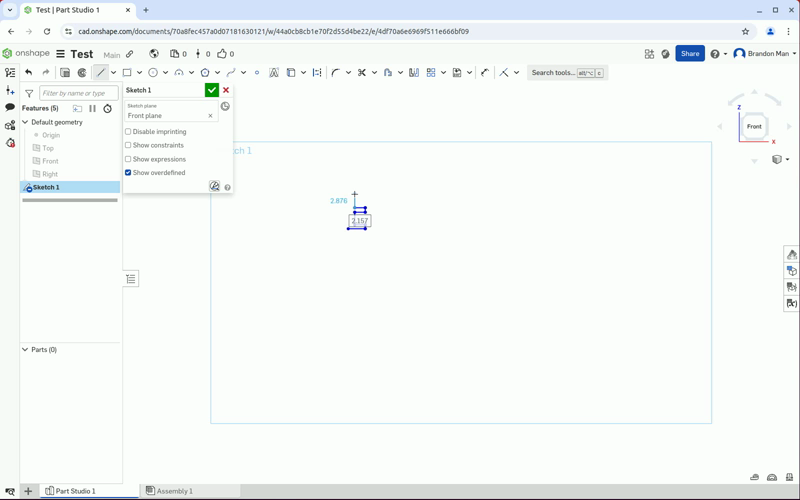
key_up(shift)
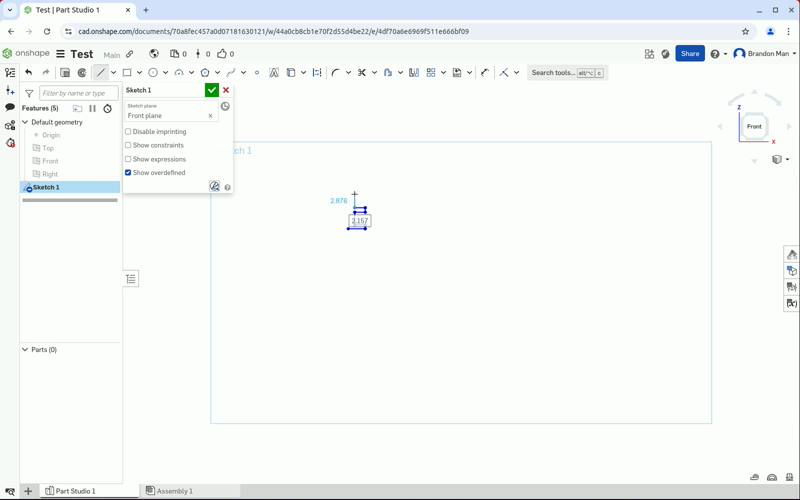
key_down(shift)
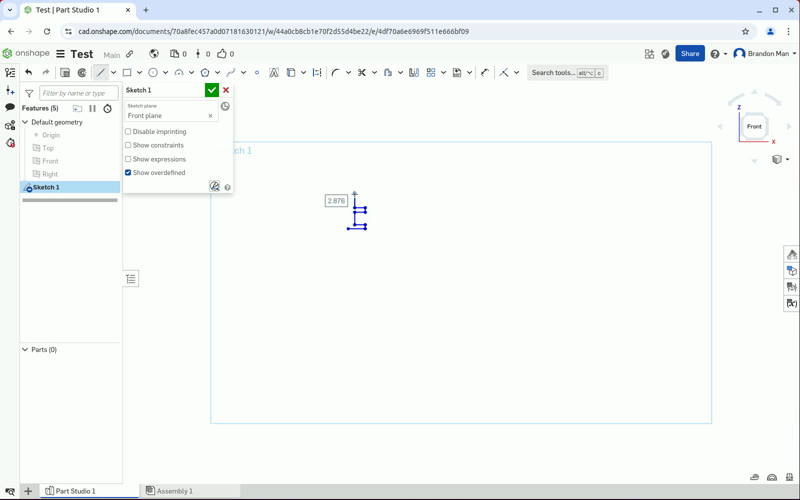
mouse_move(384, 193)
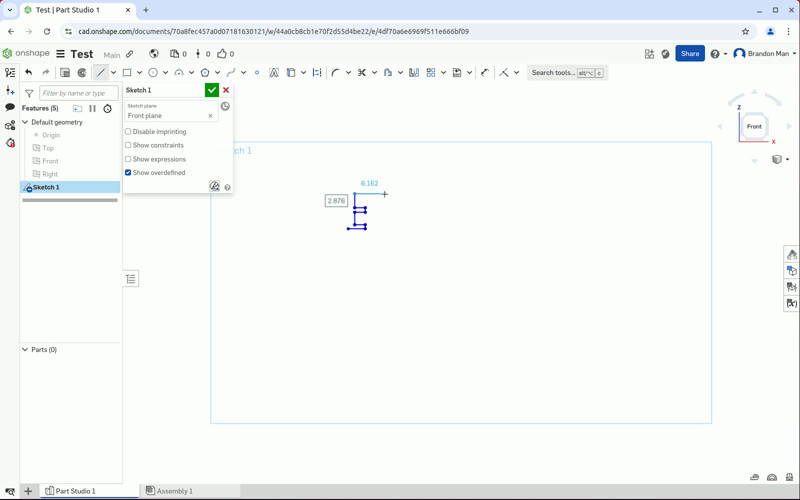
mouse_move(365, 193)
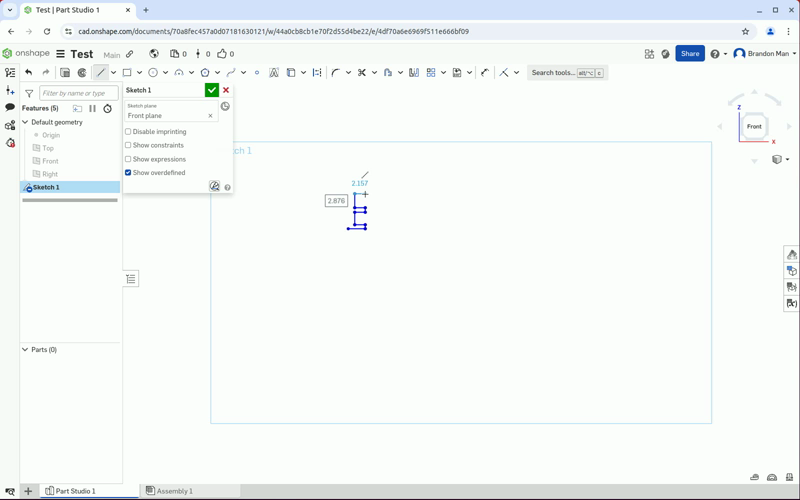
click(365, 193)
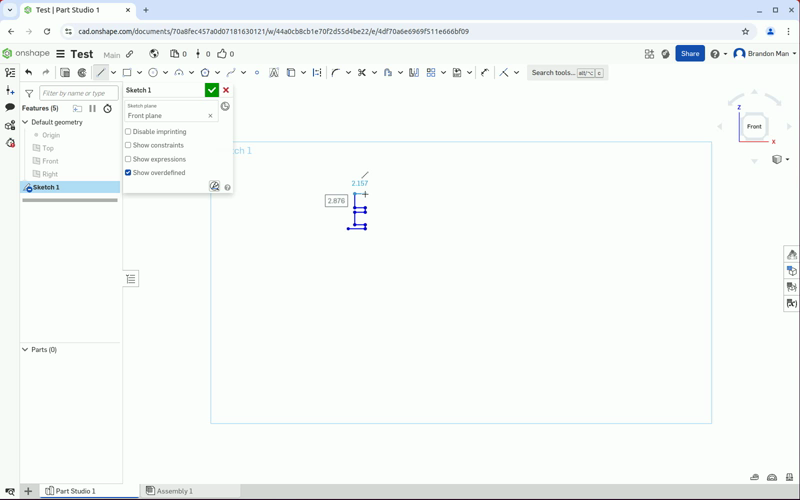
key_up(shift)
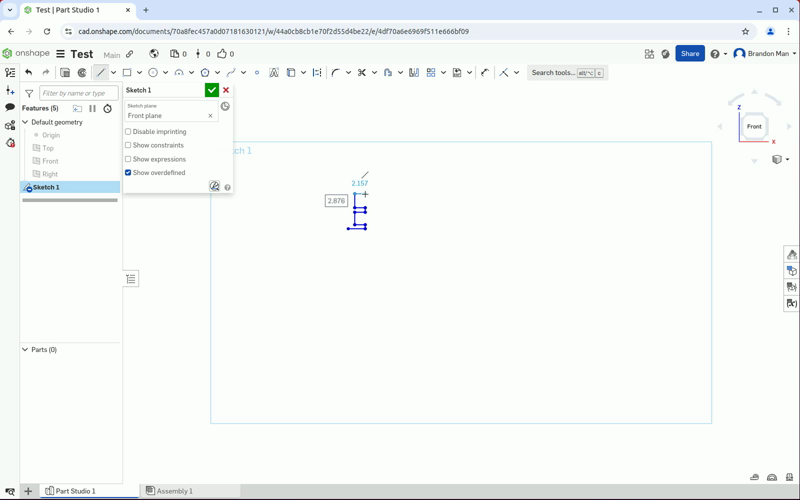
key_down(shift)
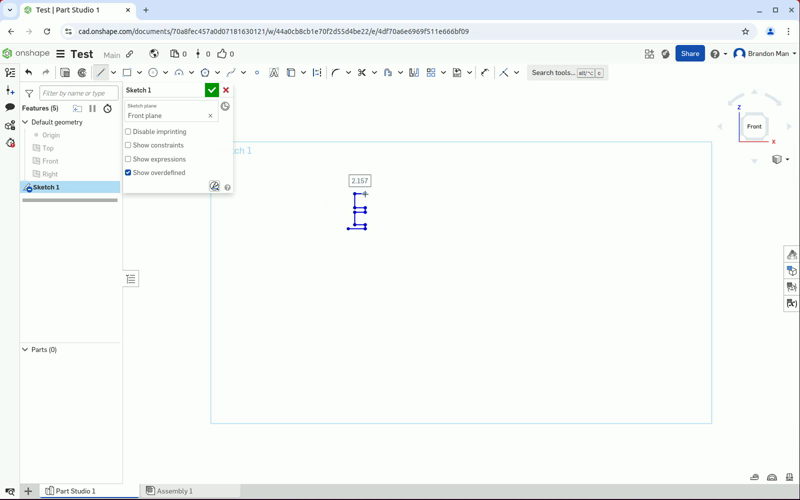
mouse_move(395, 193)
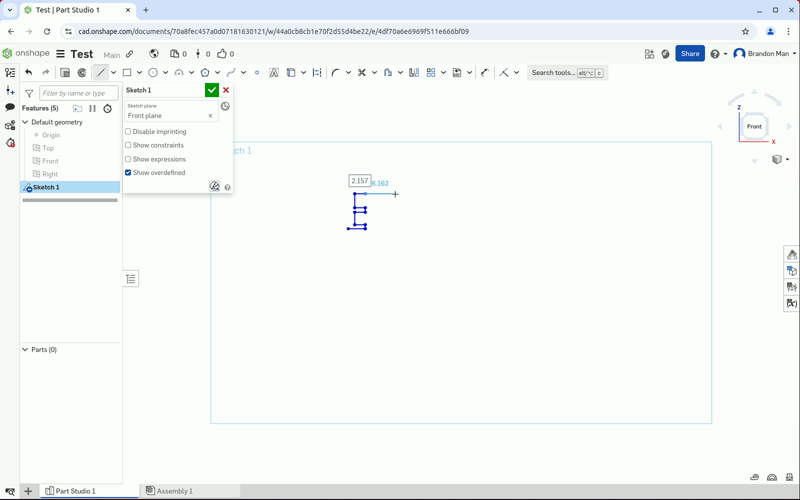
mouse_move(366, 187)
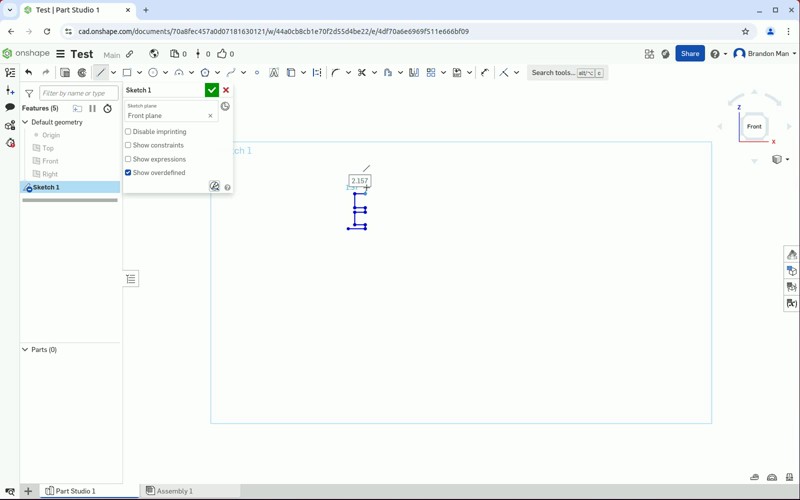
scroll(6)
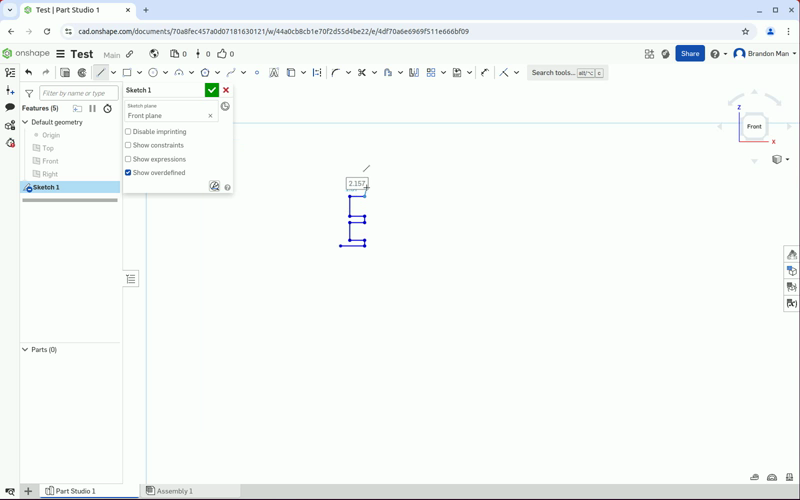
scroll(6)
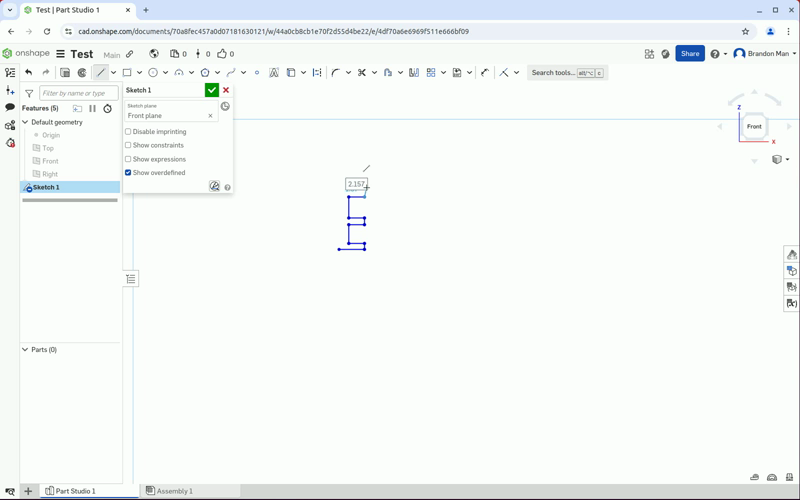
scroll(6)
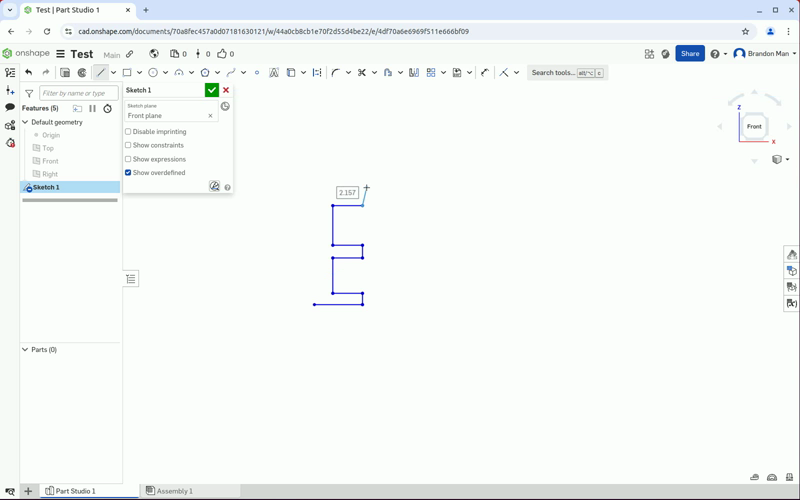
scroll(6)
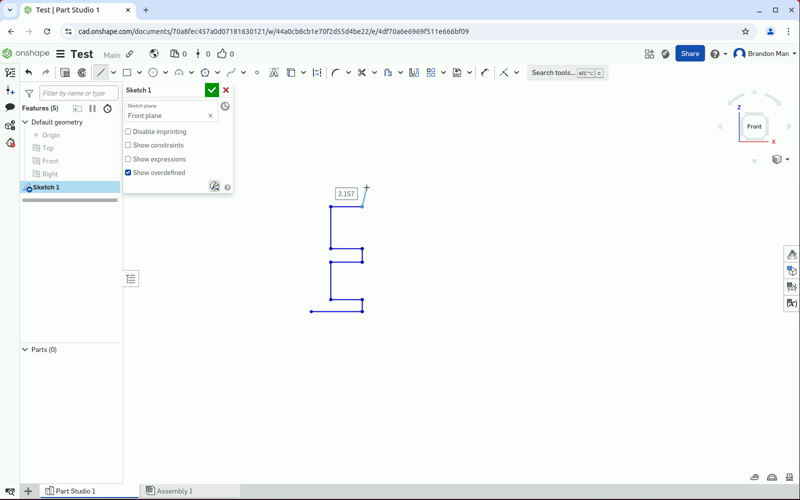
scroll(6)
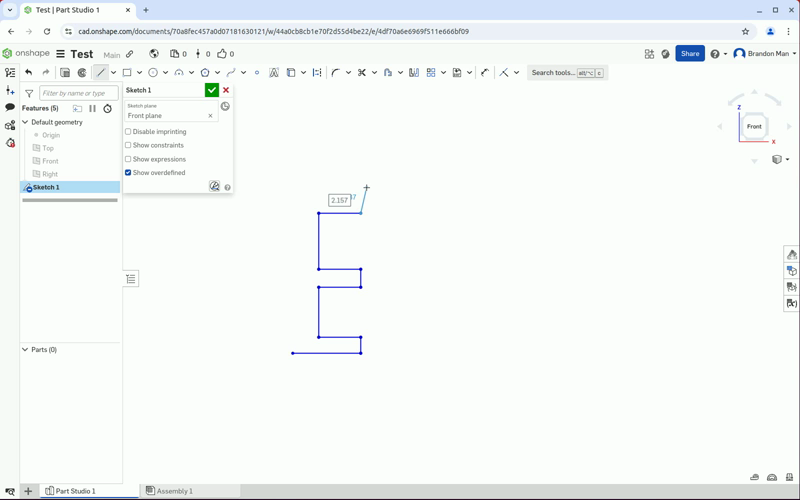
scroll(6)
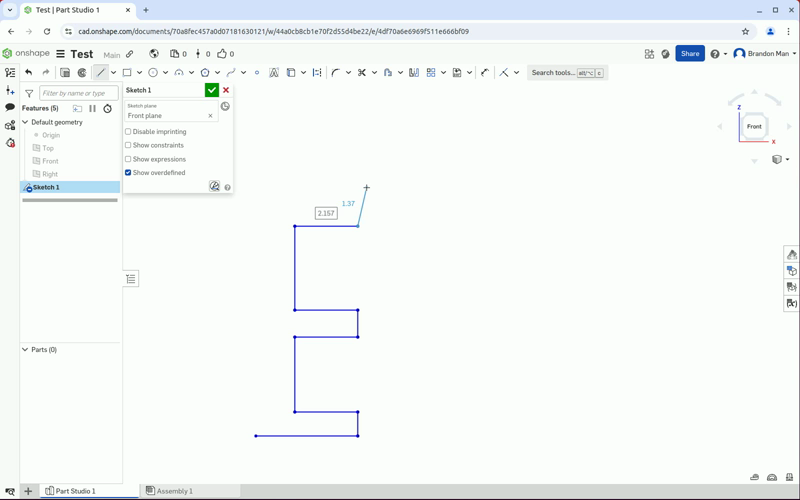
scroll(6)
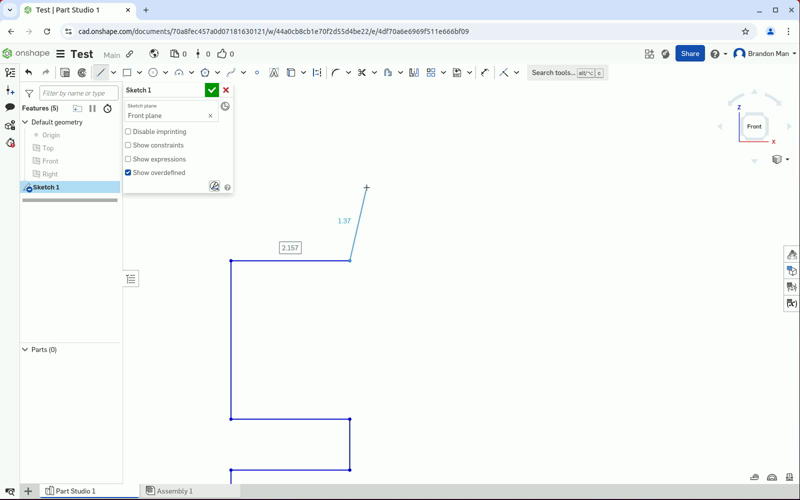
click(366, 187)
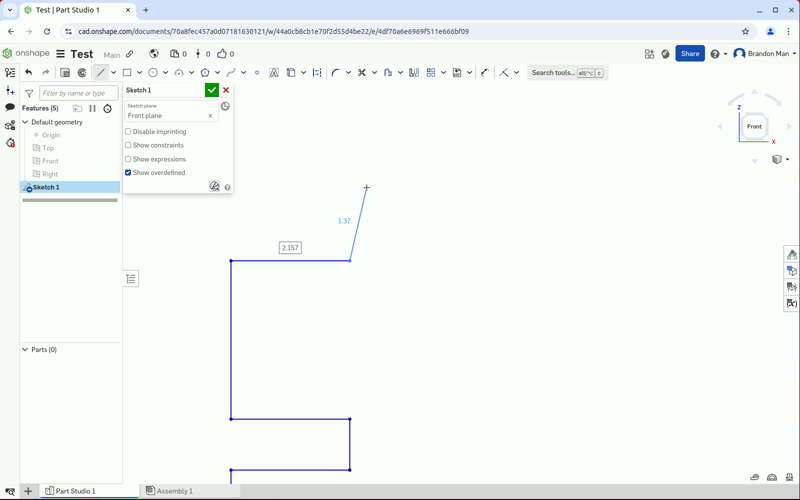
scroll(-6)
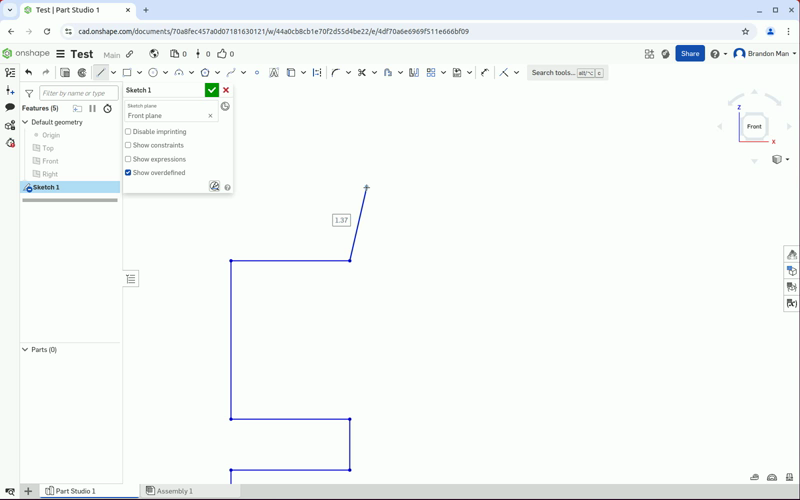
scroll(-6)
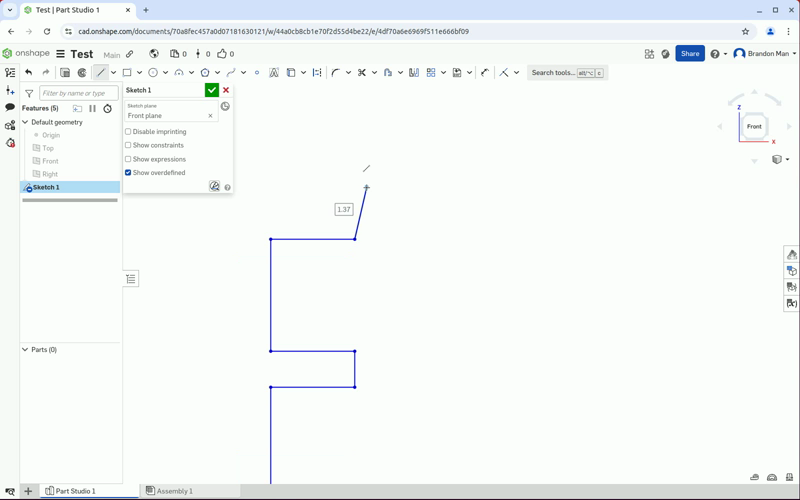
scroll(-6)
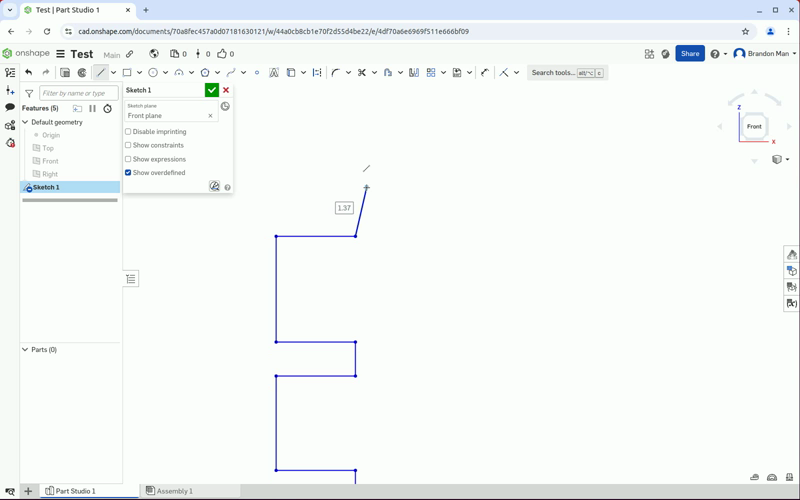
scroll(-6)
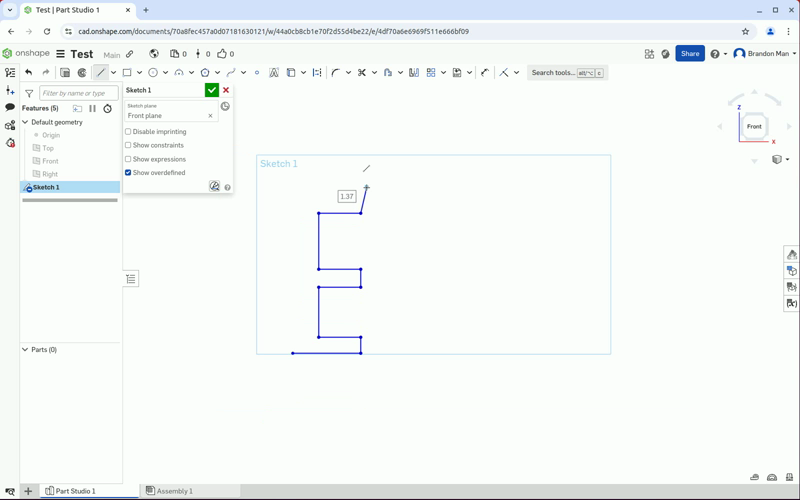
scroll(-6)
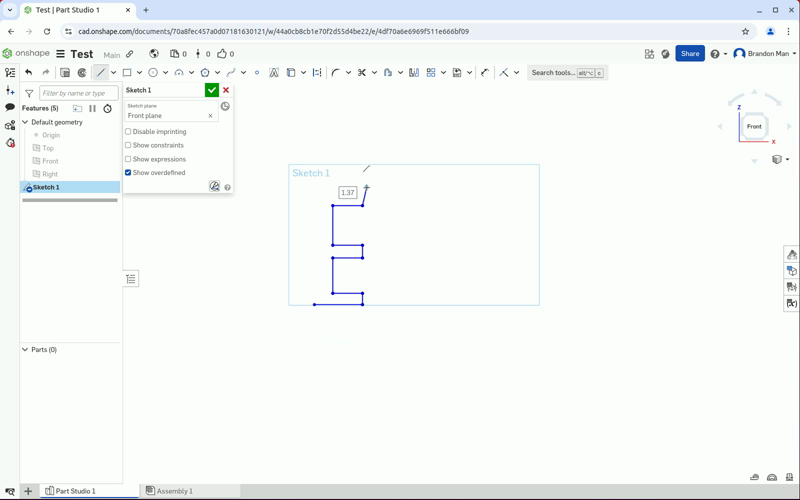
scroll(-6)
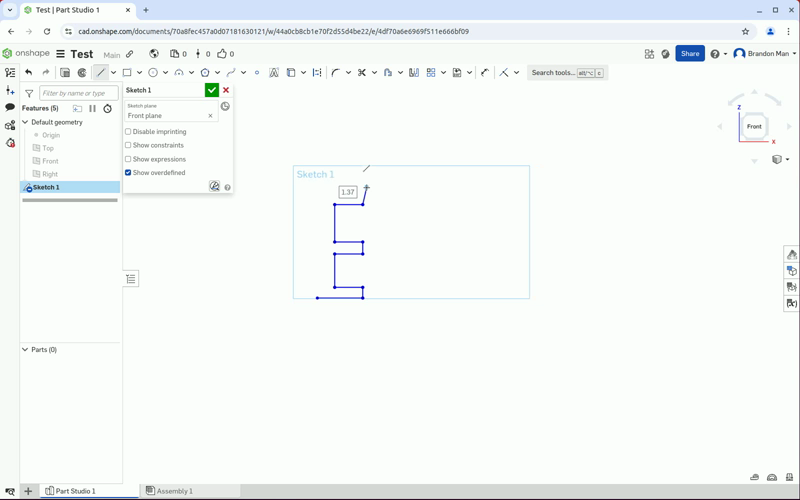
scroll(-6)
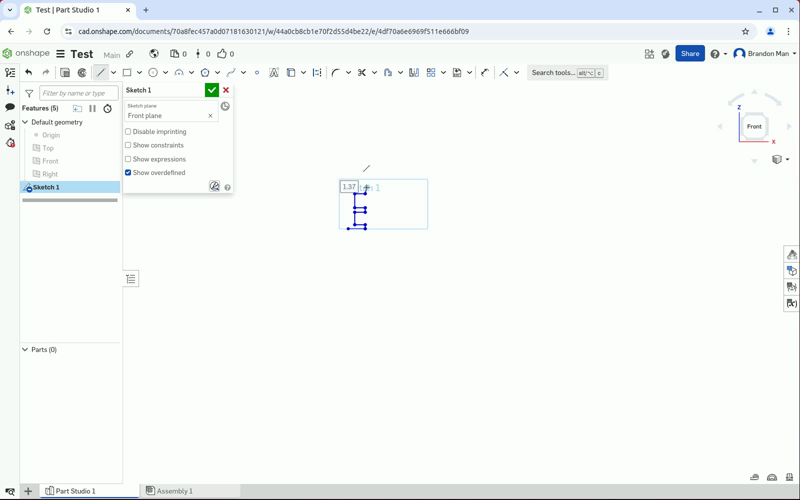
key_up(shift)
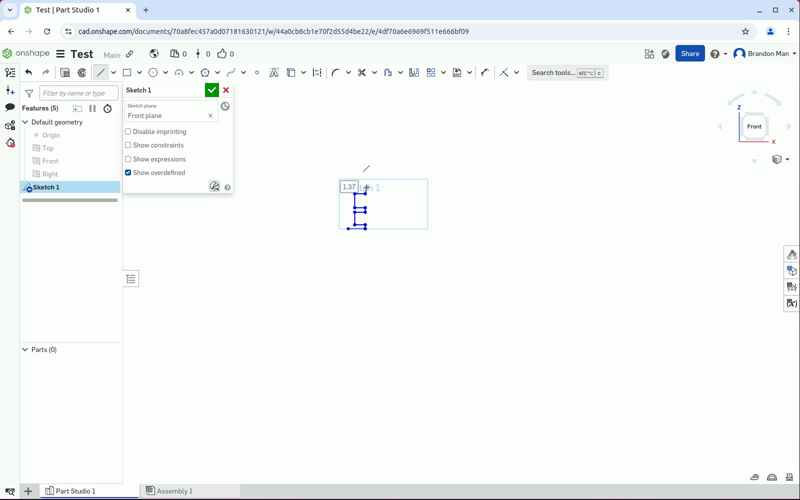
key_down(shift)
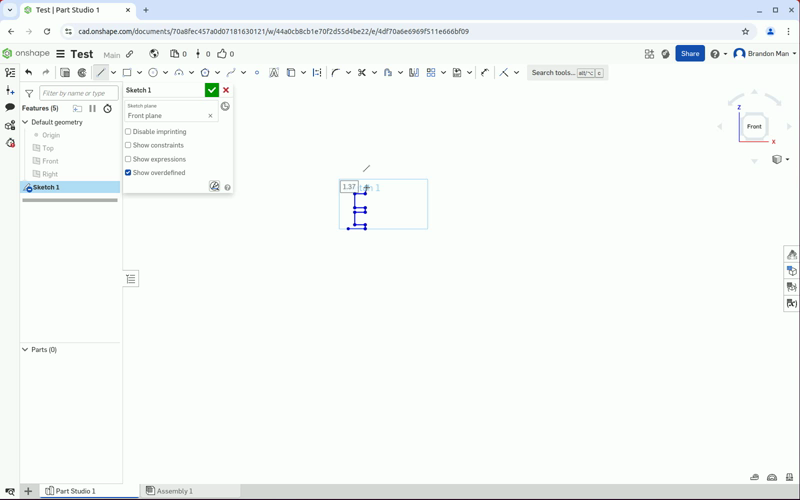
mouse_move(396, 187)
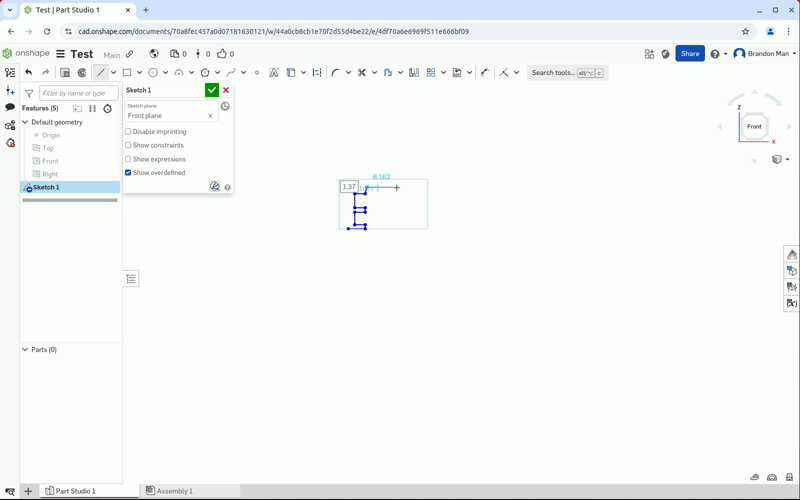
mouse_move(348, 187)
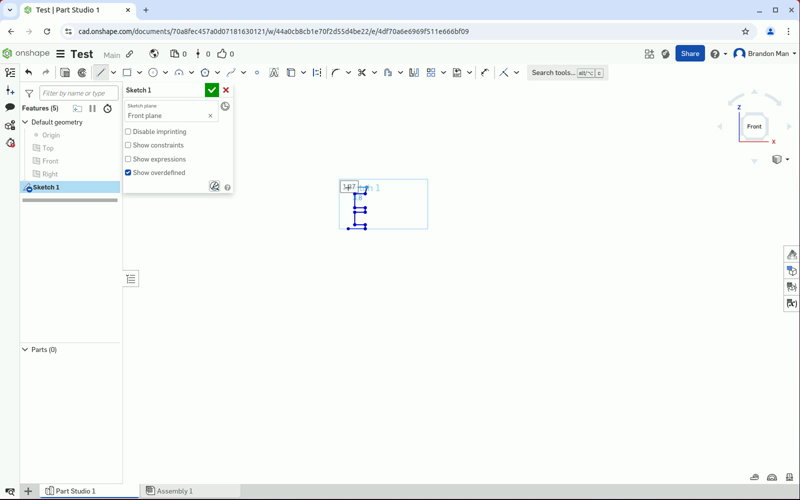
click(348, 187)
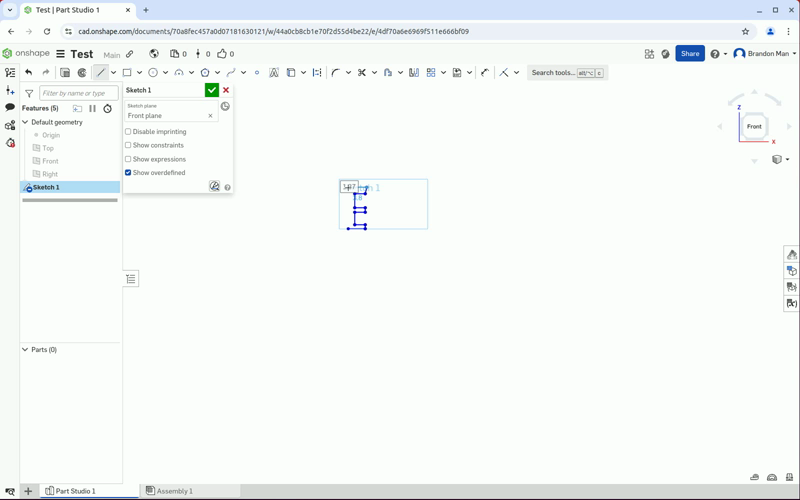
key_up(shift)
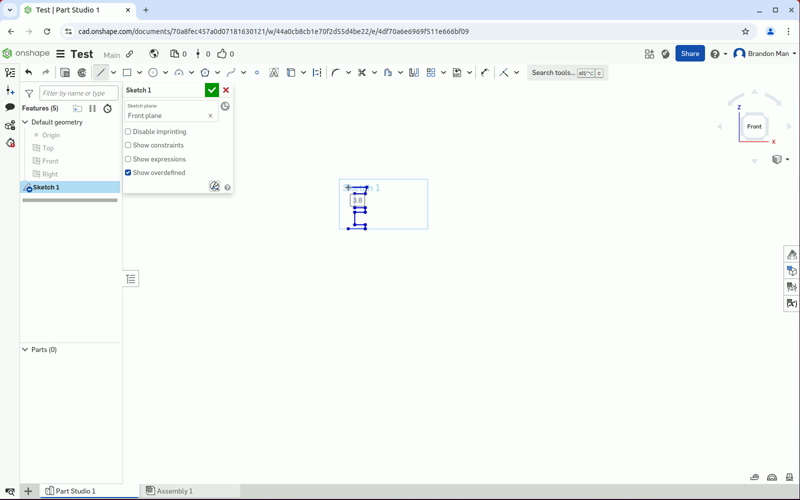
key_down(shift)
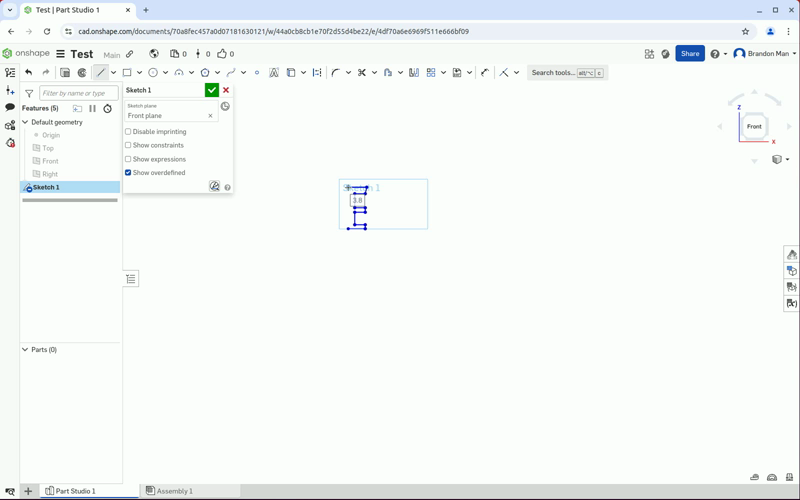
mouse_move(378, 187)
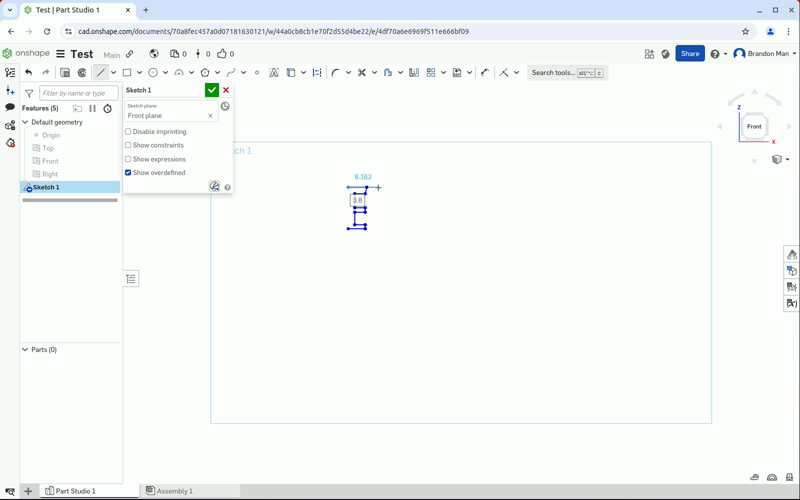
mouse_move(348, 208)
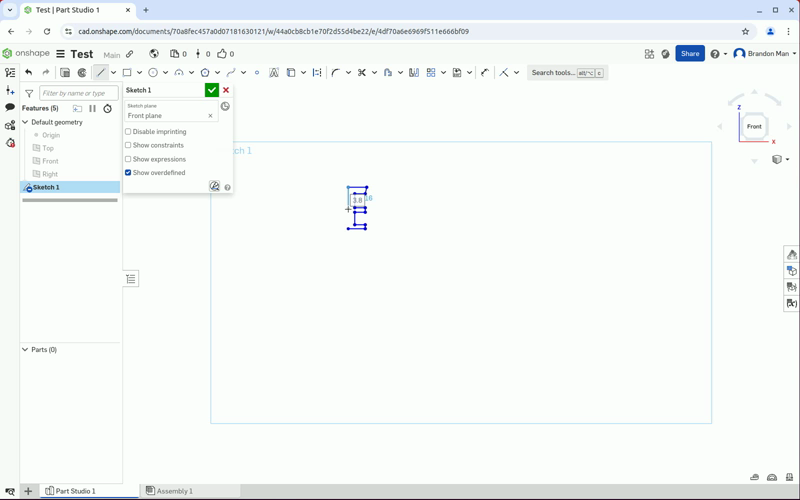
click(348, 208)
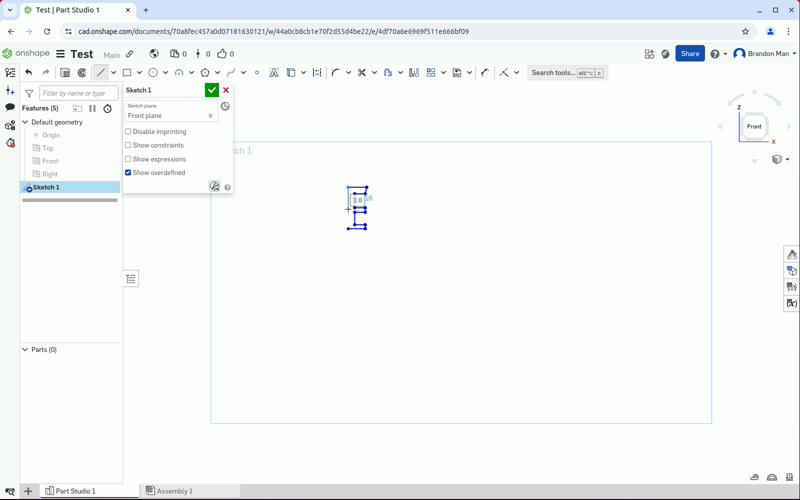
key_up(shift)
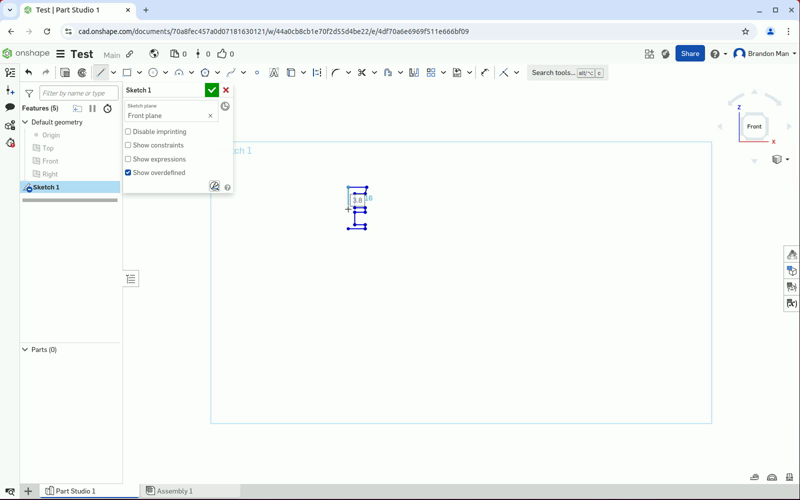
mouse_move(378, 208)
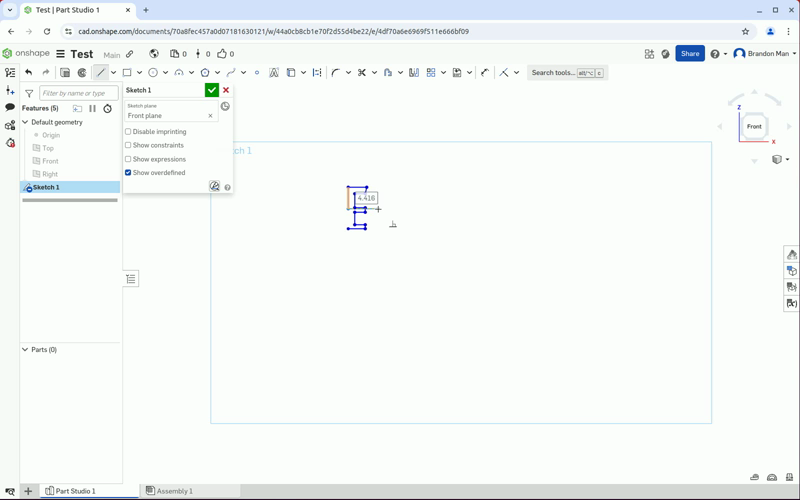
key_down(shift)
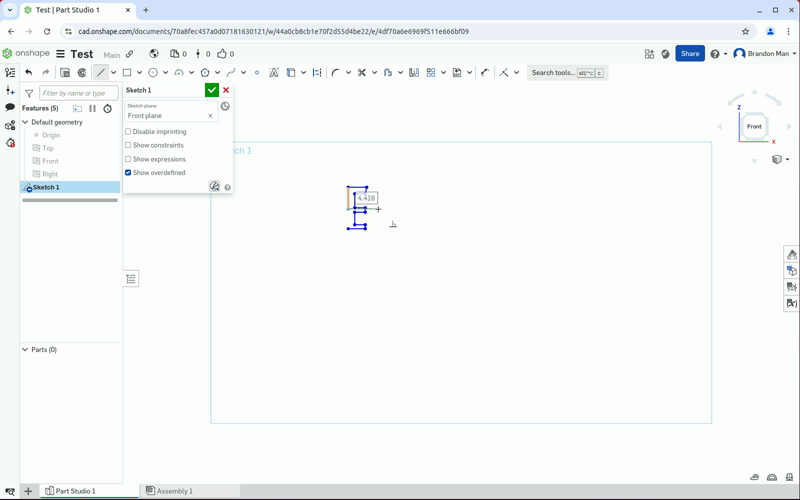
mouse_move(348, 228)
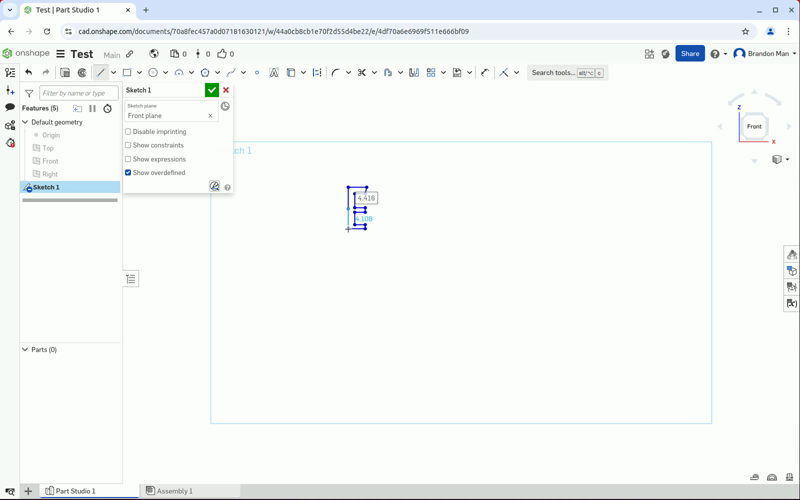
key_up(shift)
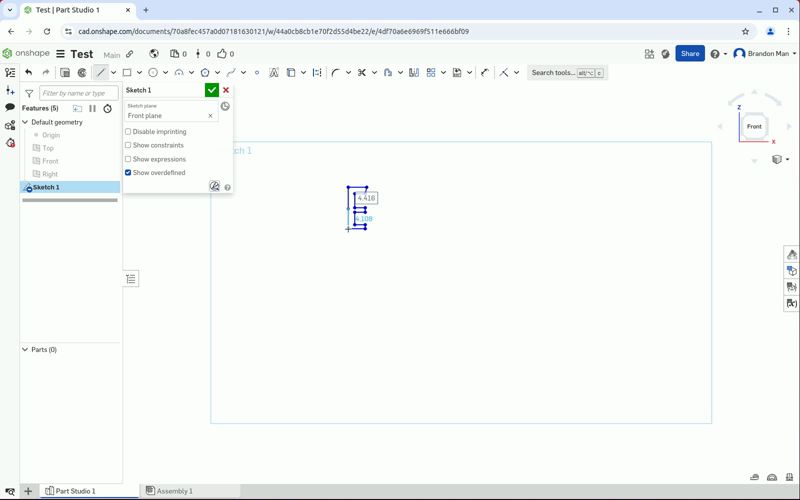
click(348, 228)
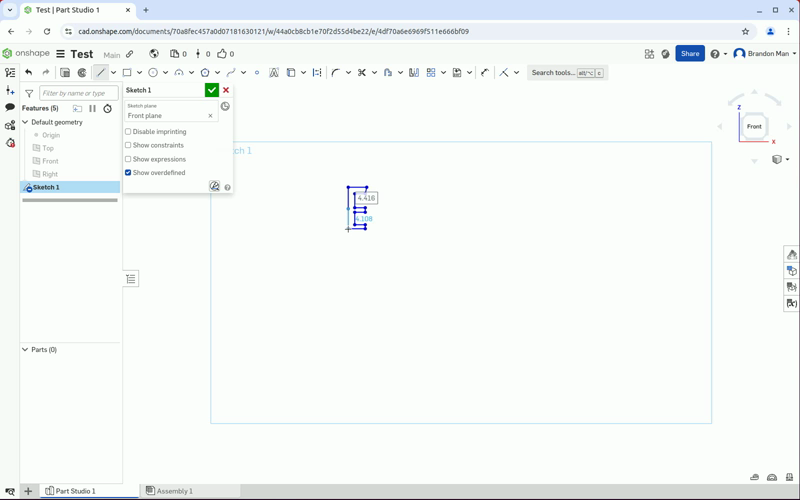
key(esc)
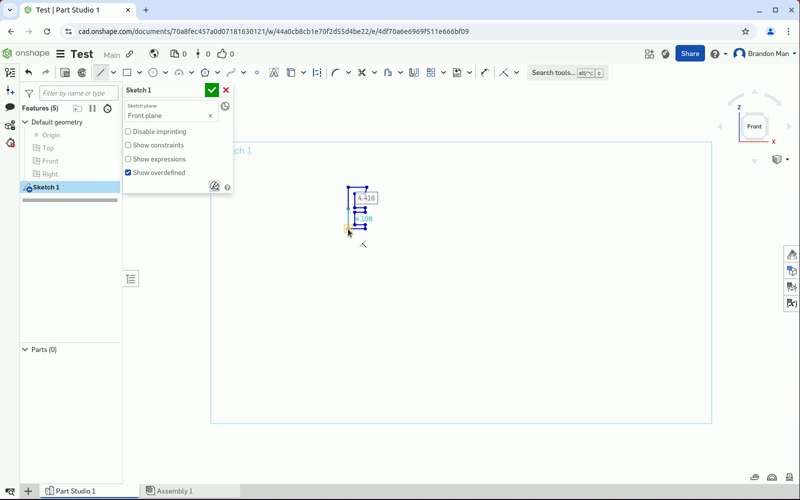
mouse_move(362, 226)
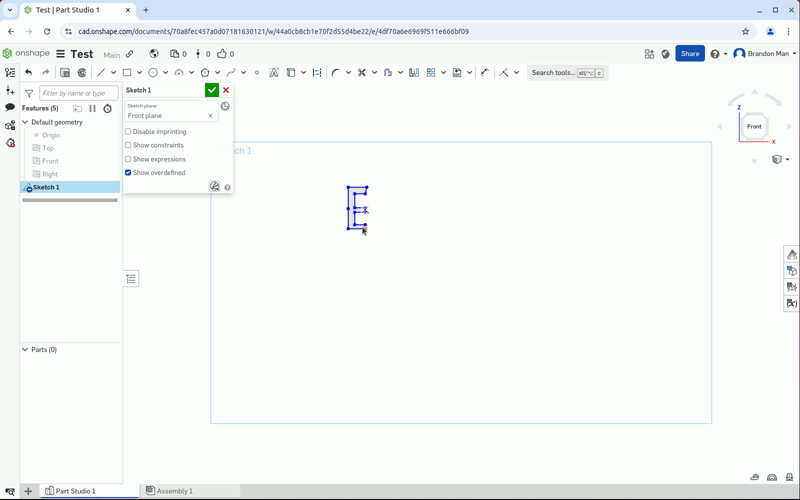
scroll(6)
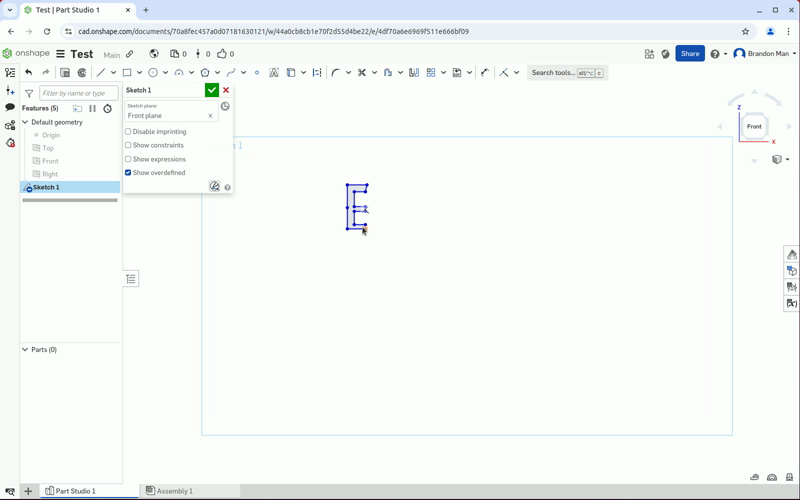
scroll(6)
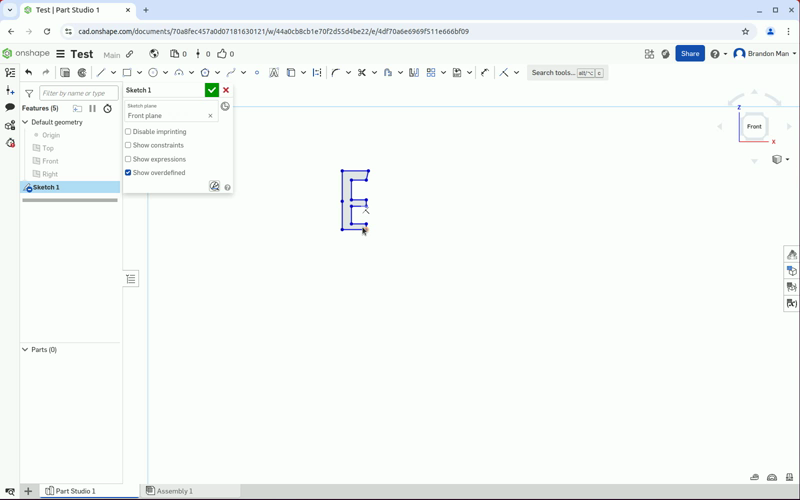
scroll(6)
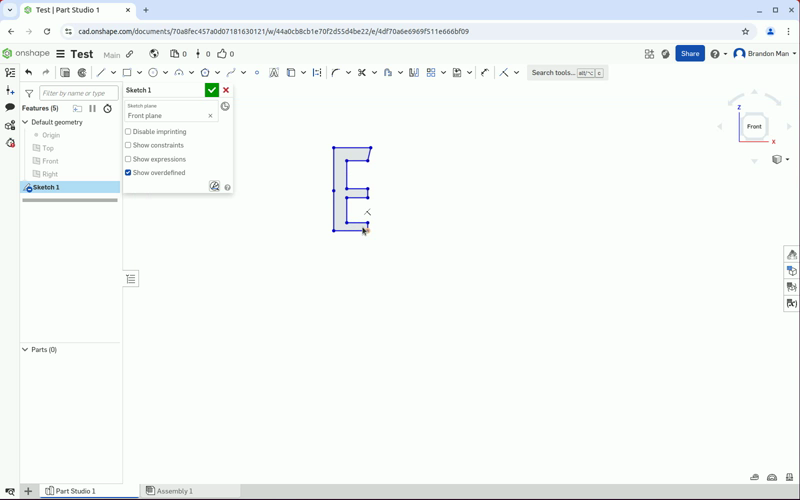
scroll(6)
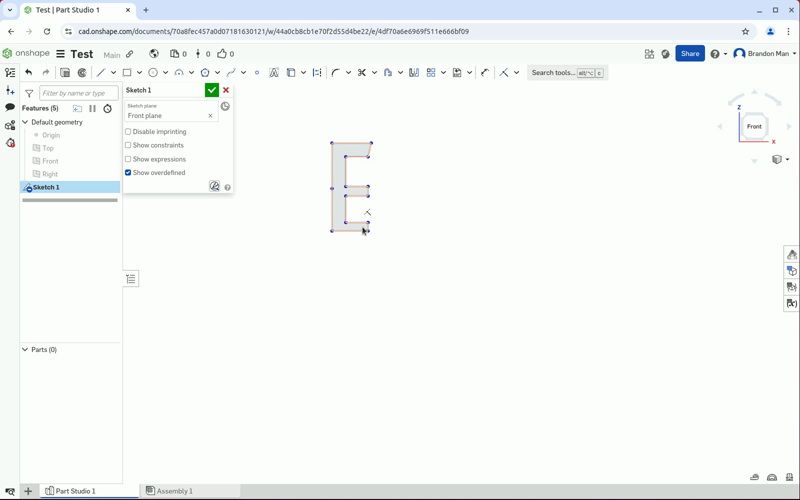
scroll(6)
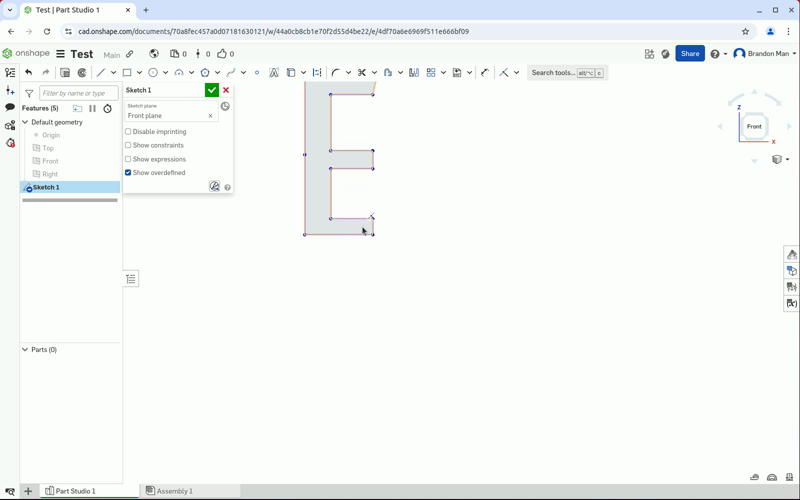
scroll(6)
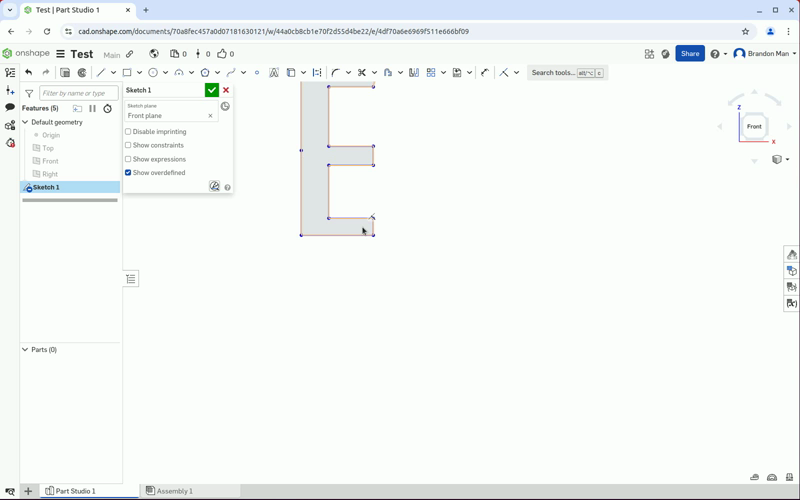
scroll(6)
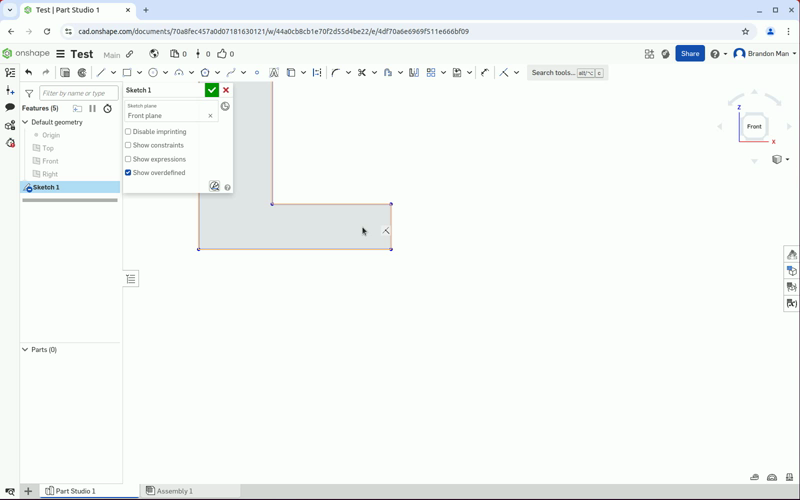
click(362, 226)
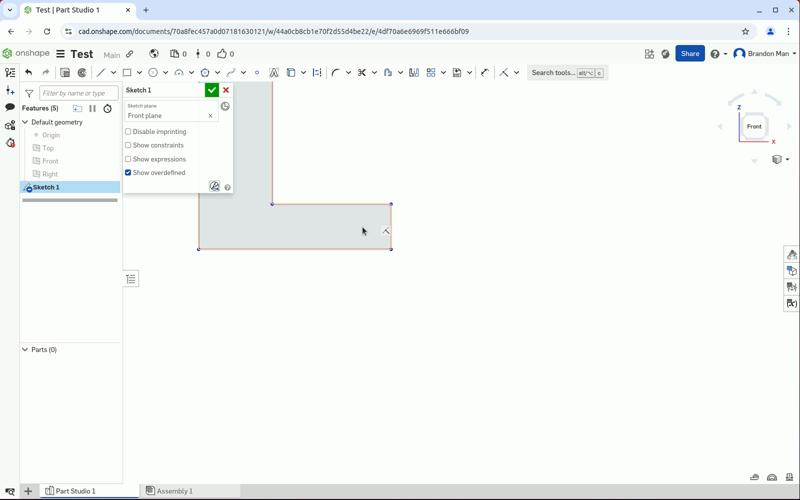
scroll(-6)
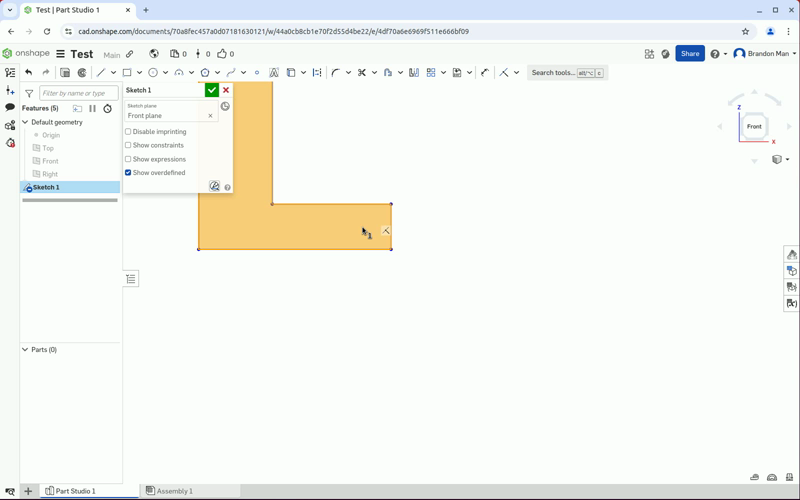
scroll(-6)
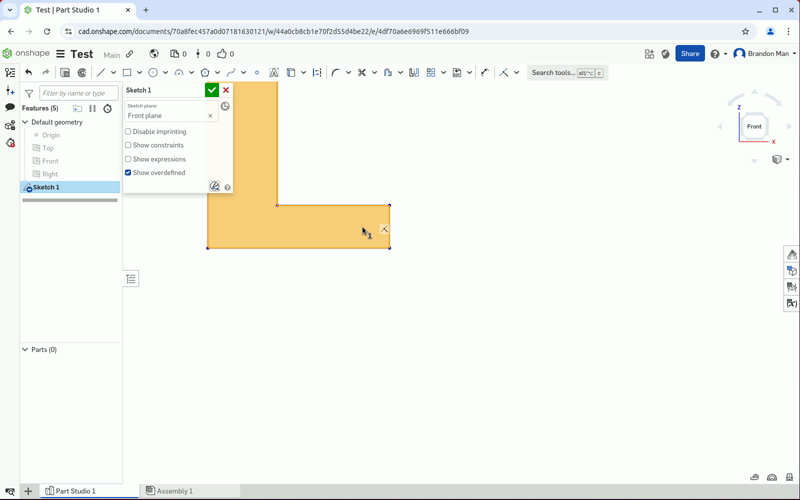
scroll(-6)
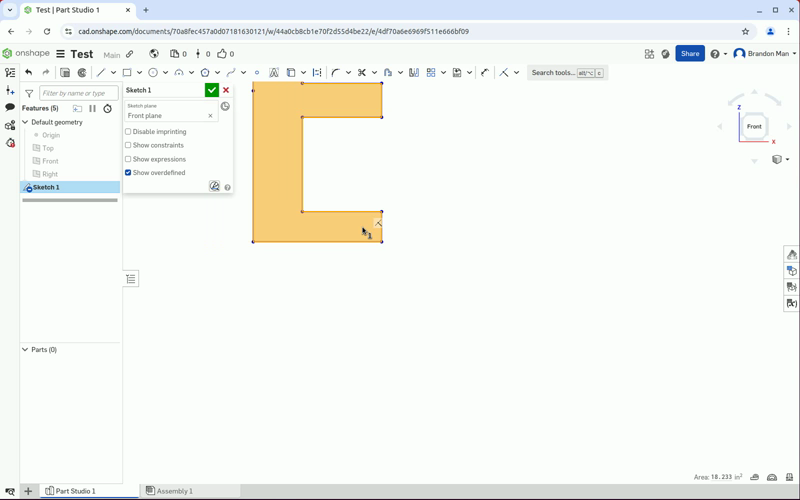
scroll(-6)
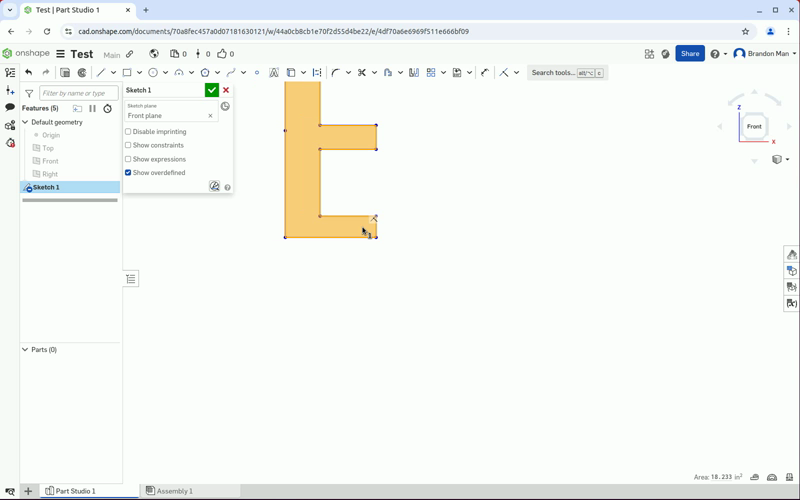
scroll(-6)
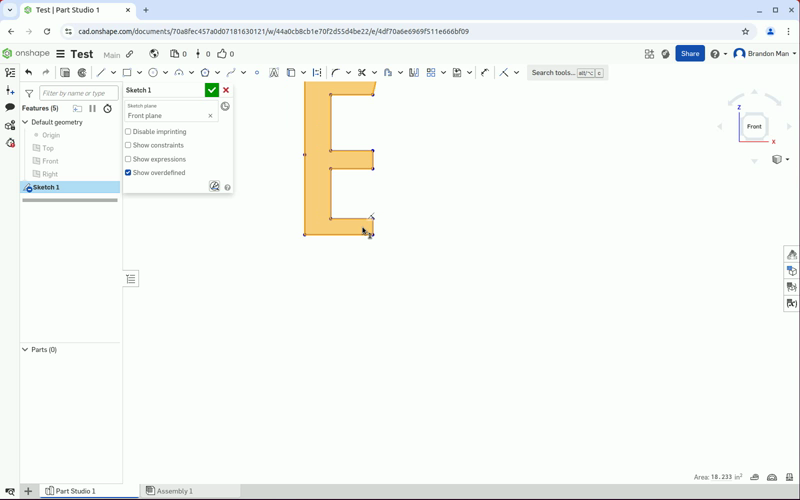
scroll(-6)
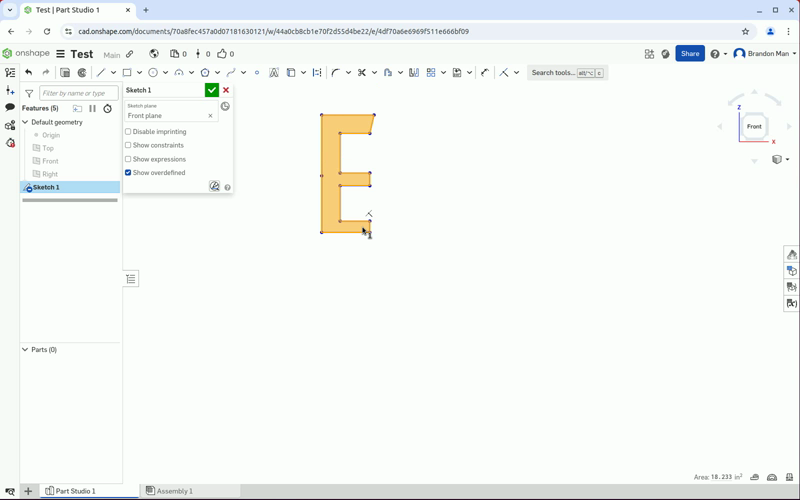
scroll(-6)
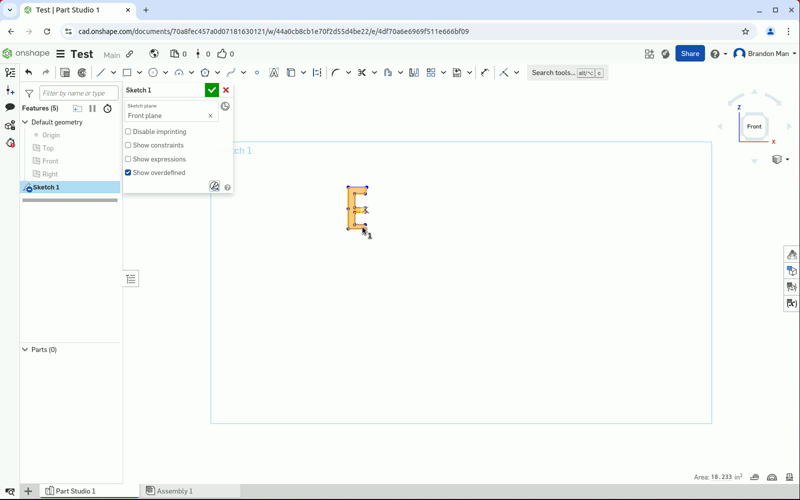
mouse_move(73, 352)
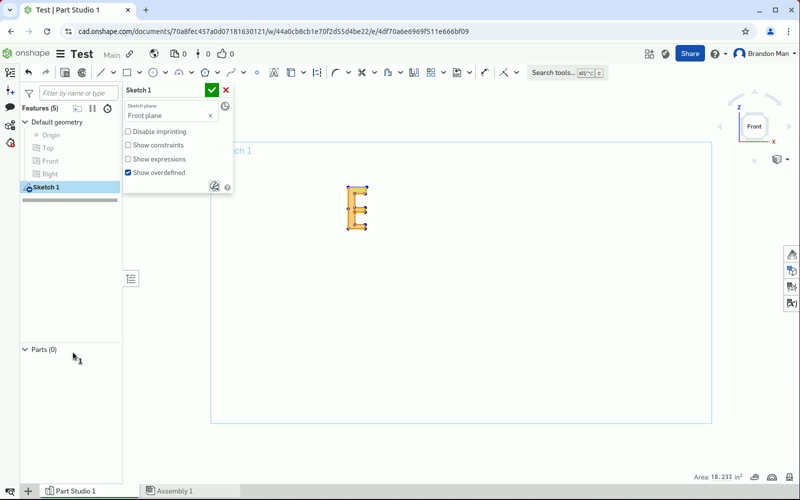
key(shift+y)
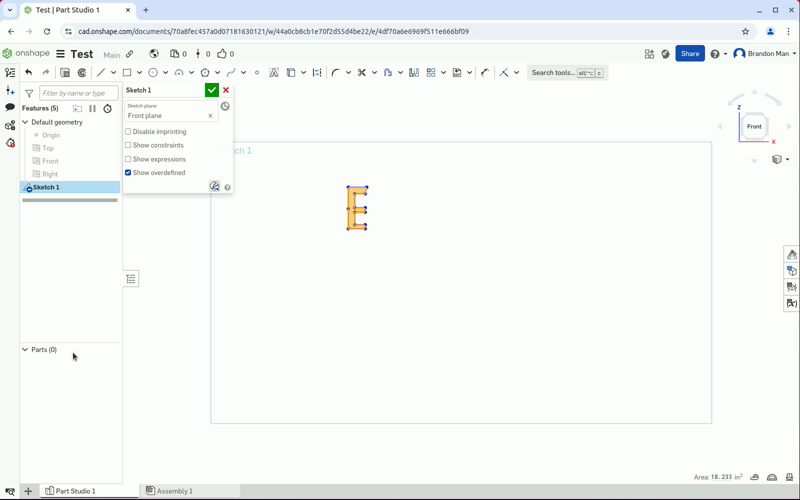
key(shift+e)
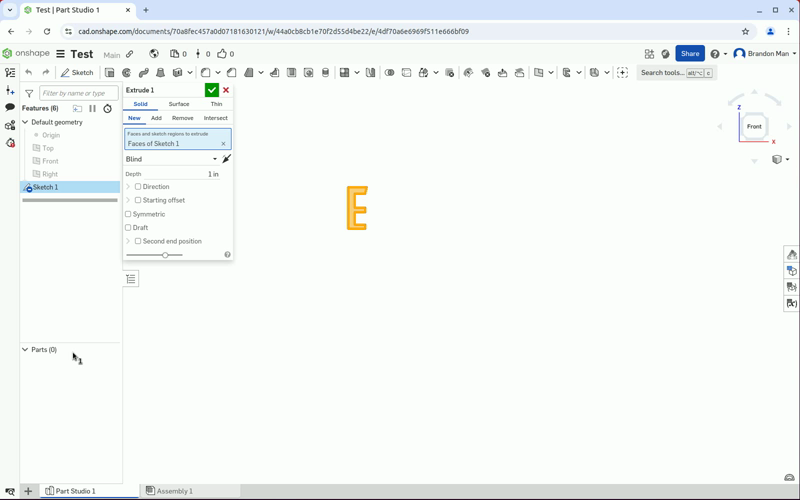
mouse_move(143, 106)
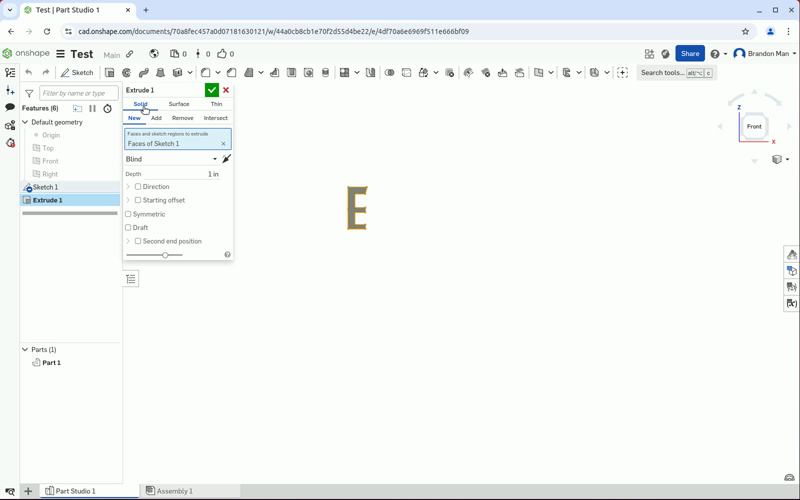
click(143, 106)
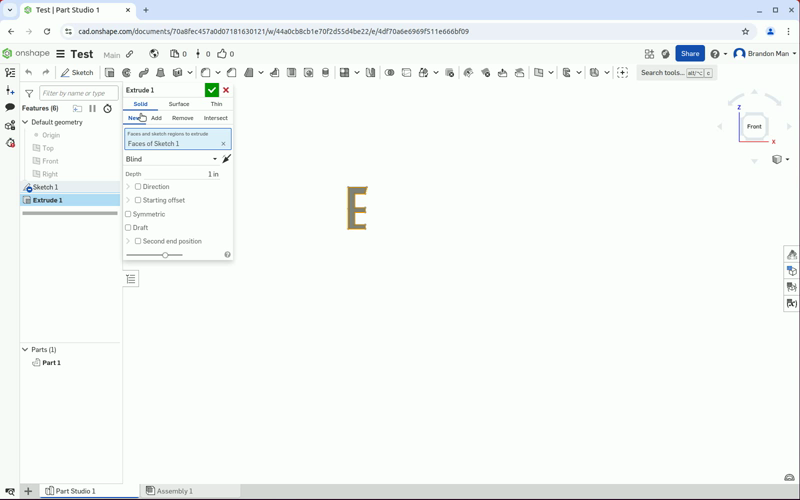
mouse_move(137, 120)
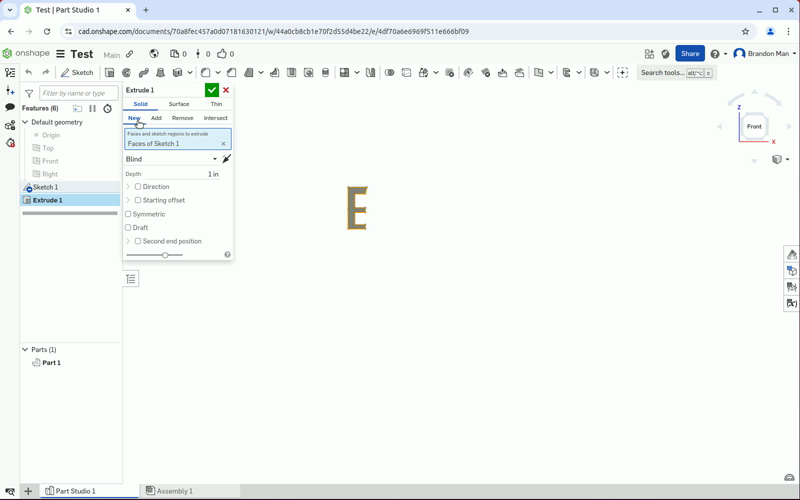
click(137, 120)
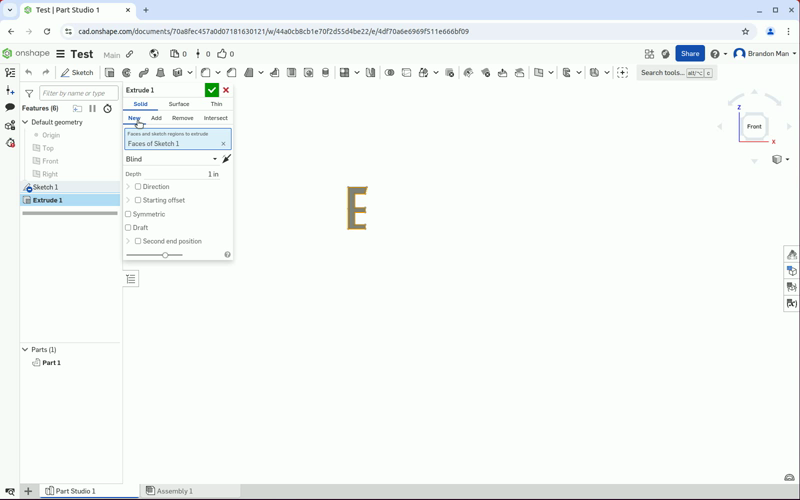
key(tab, 4)
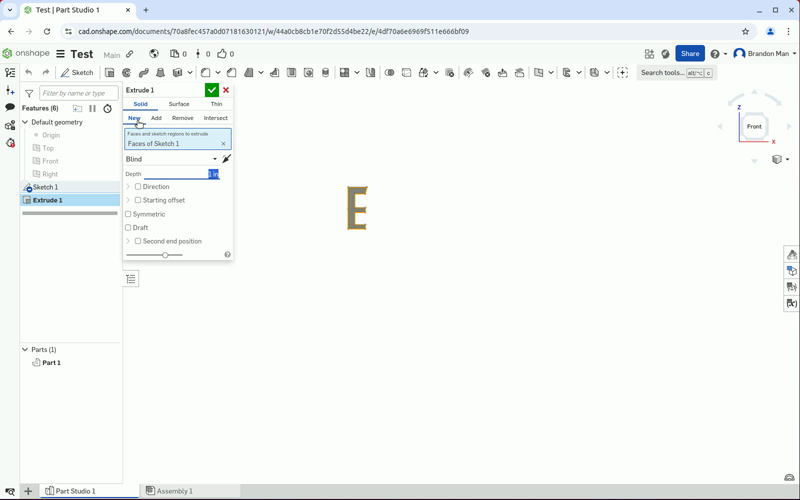
text(2.407)
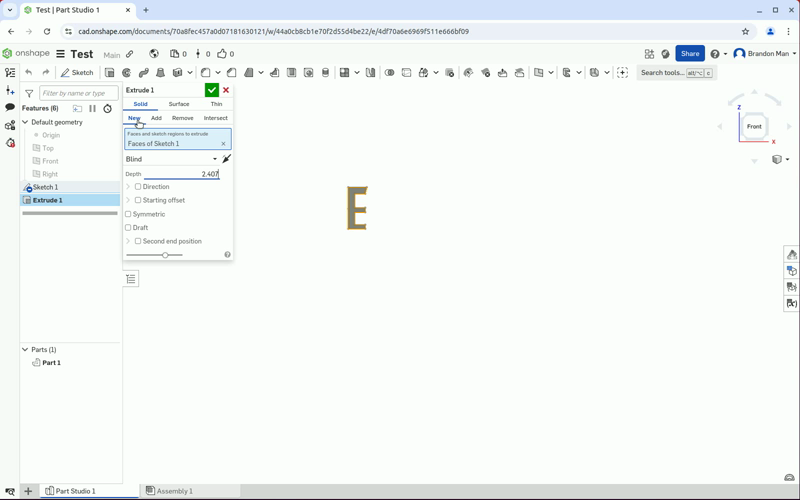
key(enter)
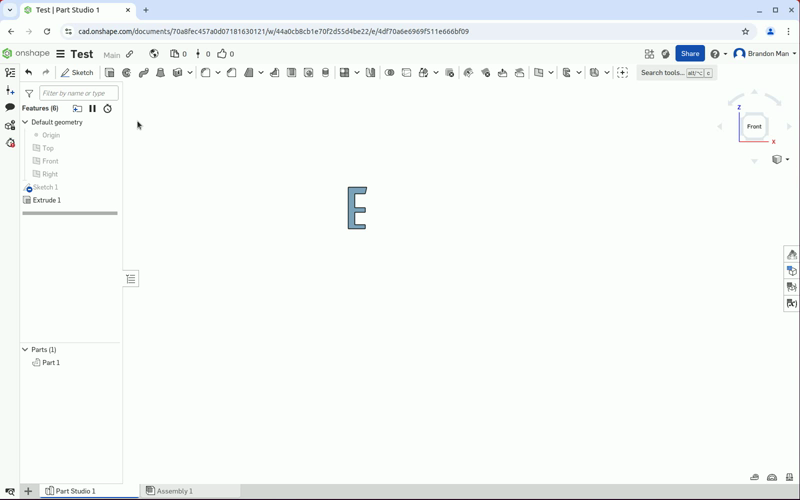
key(shift+h)
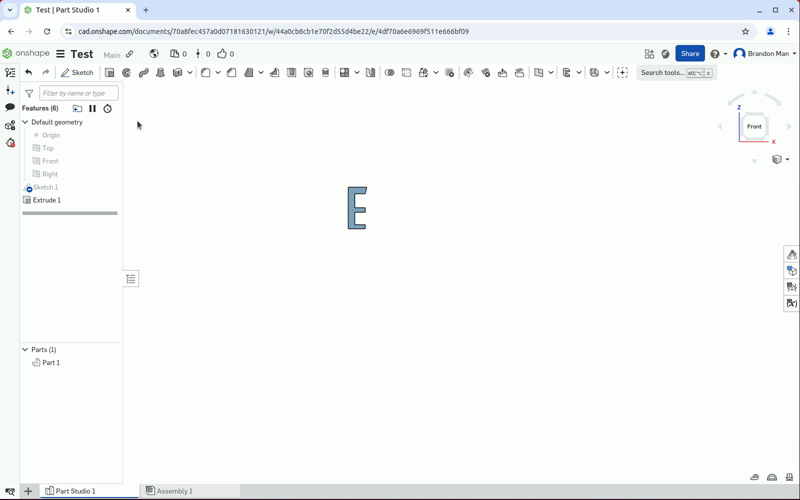
key(shift+h)
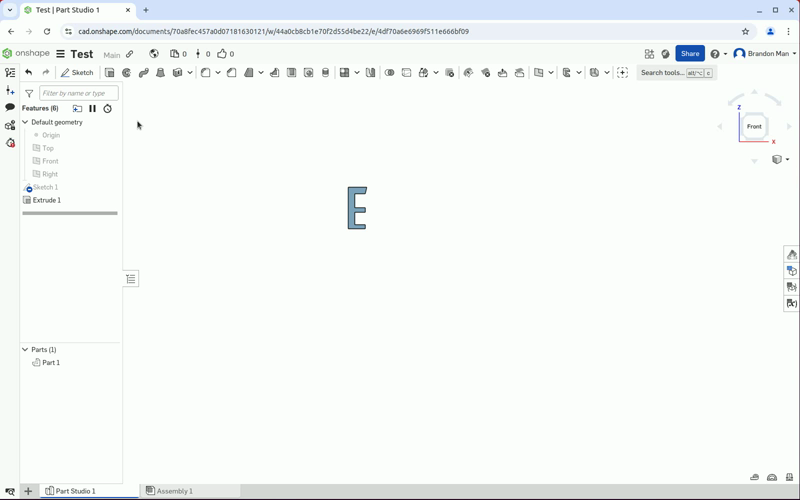
mouse_move(73, 189)
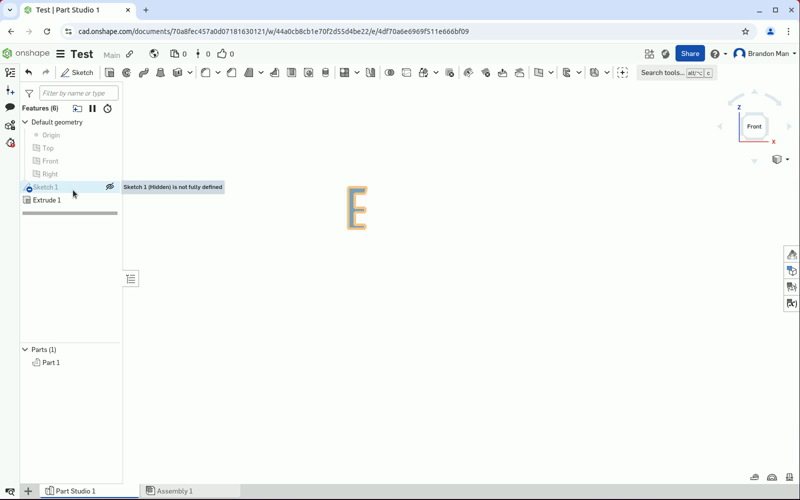
click(73, 189)
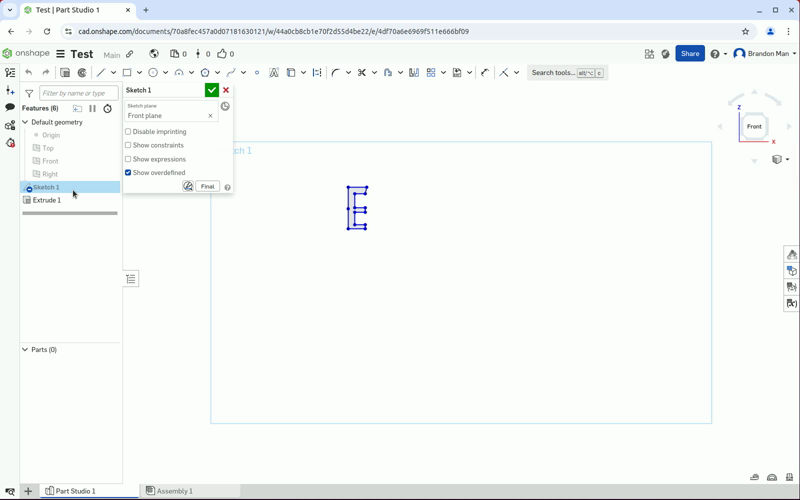
mouse_move(229, 92)
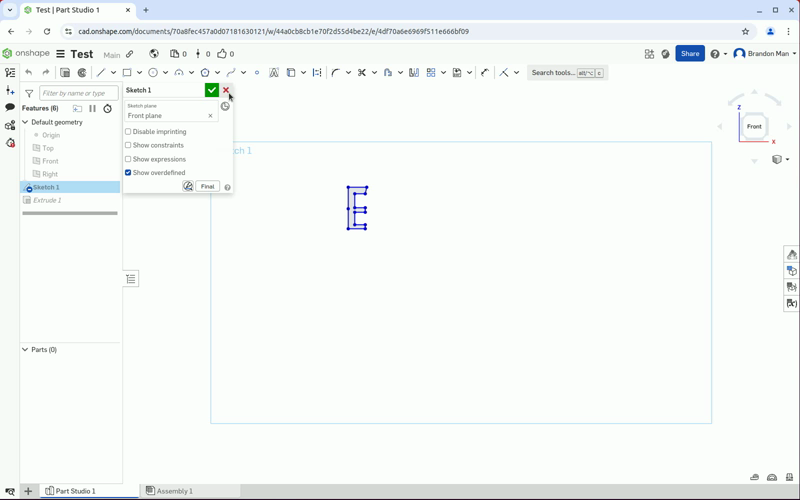
click(229, 92)
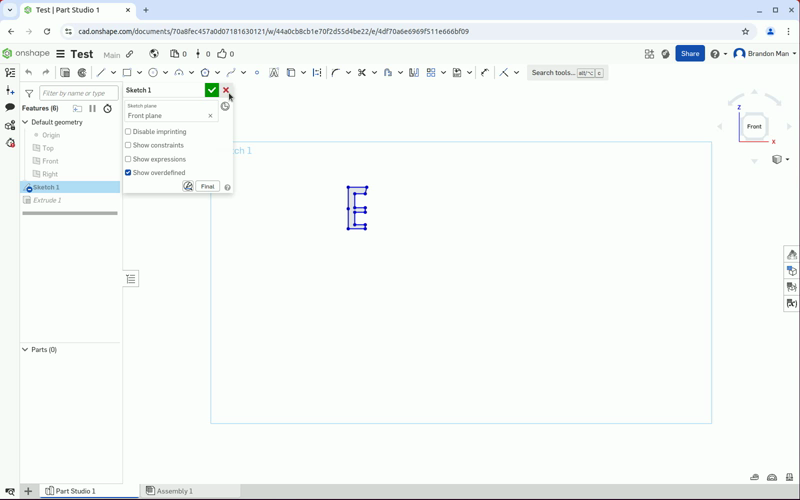
key(shift+s)
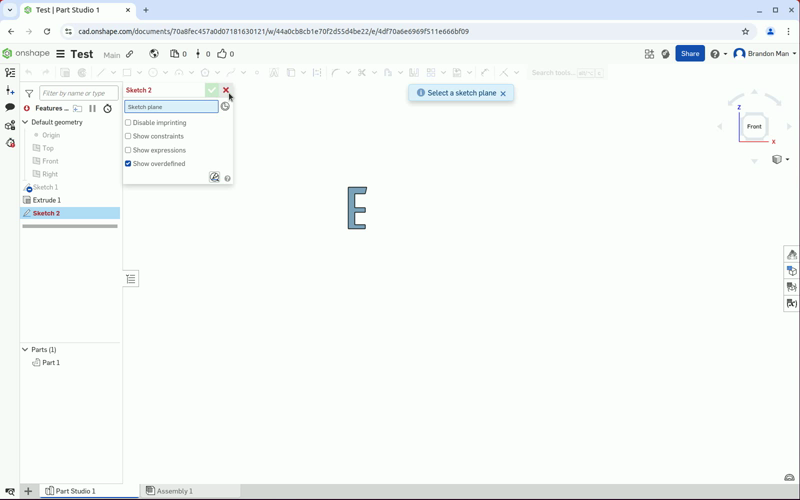
mouse_move(73, 163)
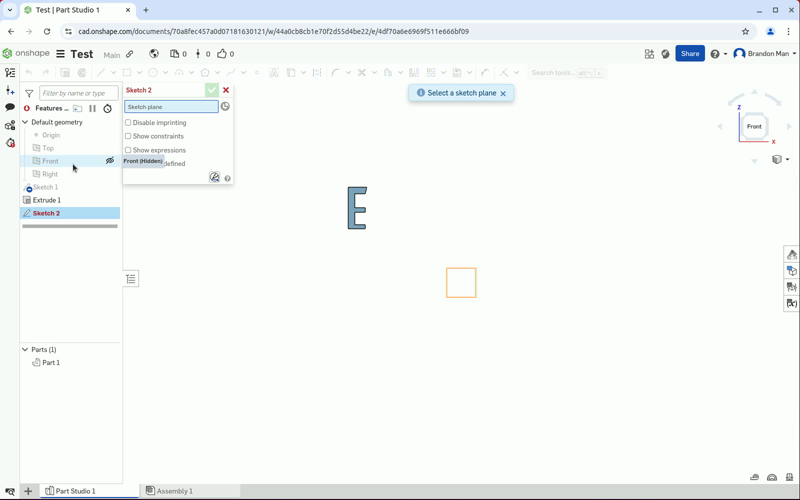
click(73, 163)
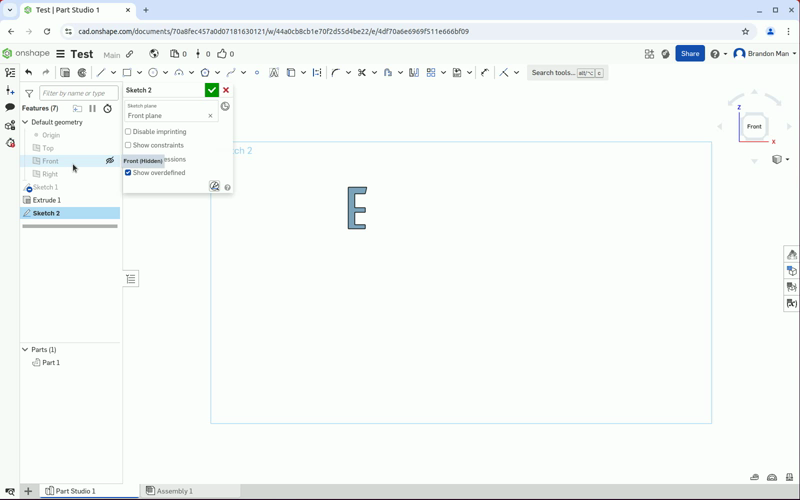
mouse_move(73, 352)
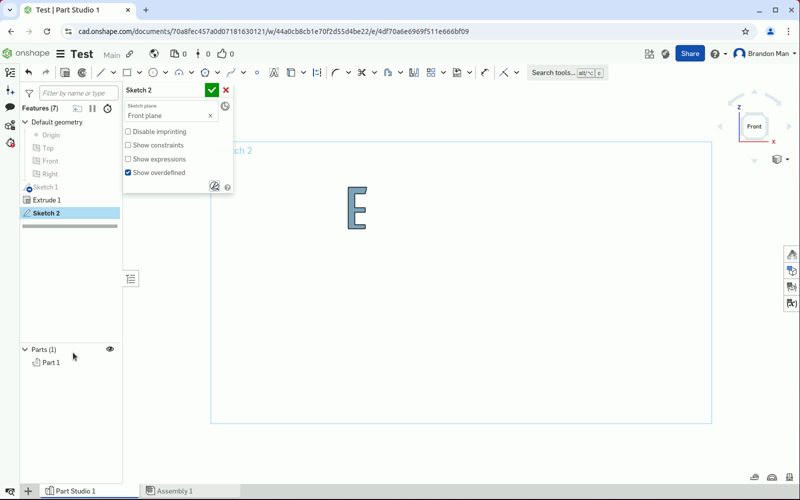
key(y)
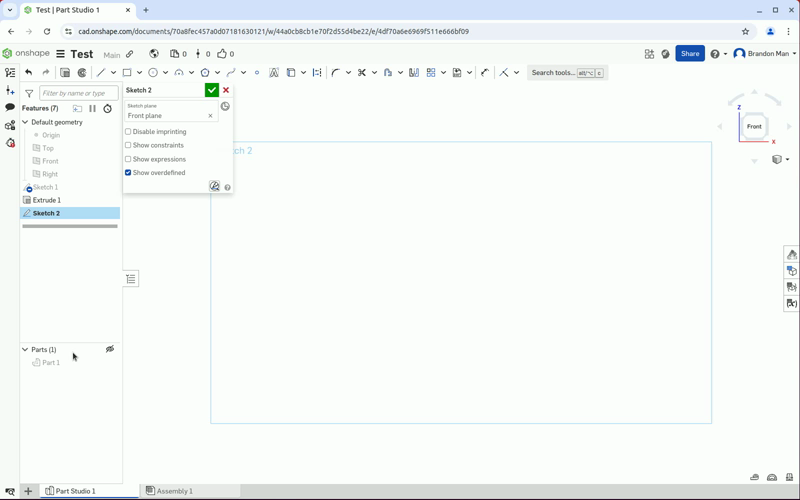
key(l)
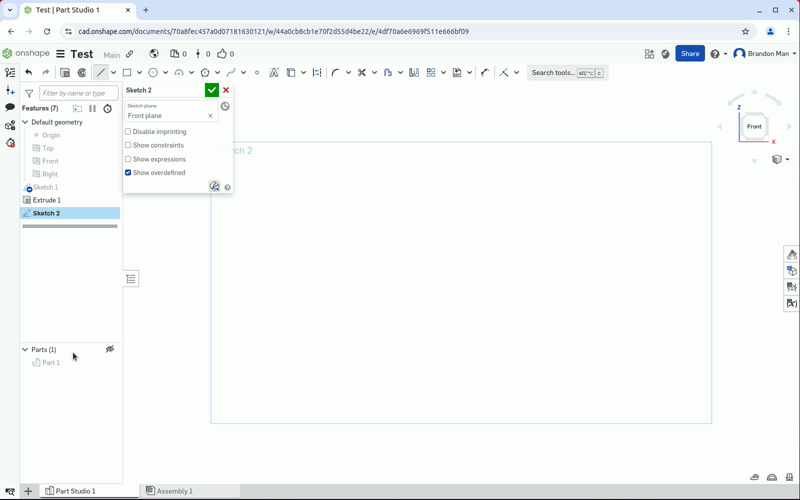
key_down(shift)
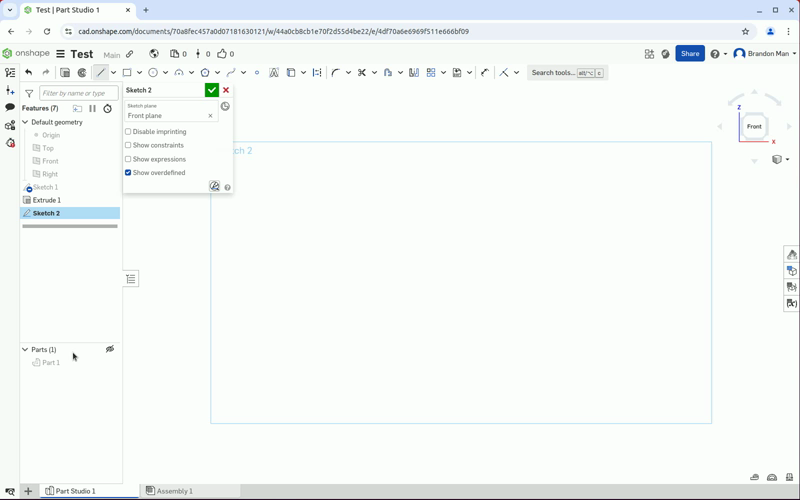
mouse_move(376, 228)
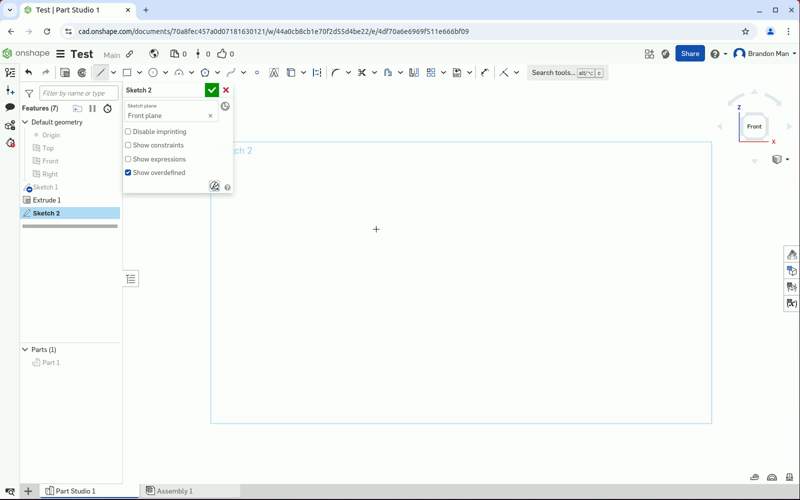
click(376, 228)
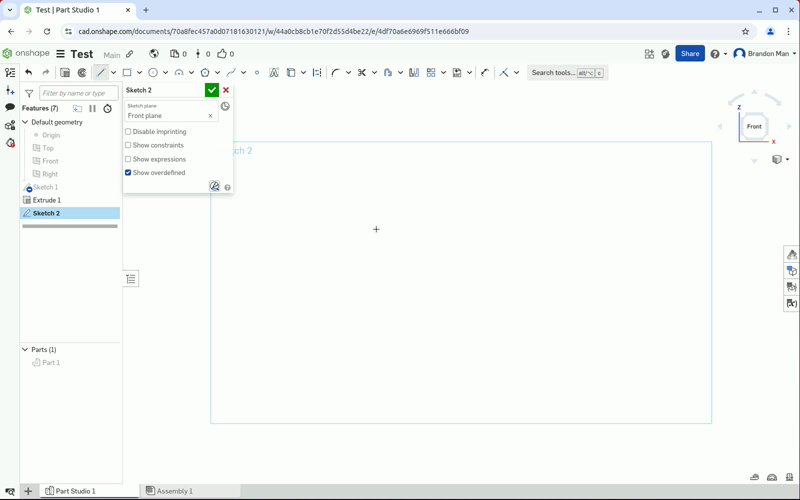
key_up(shift)
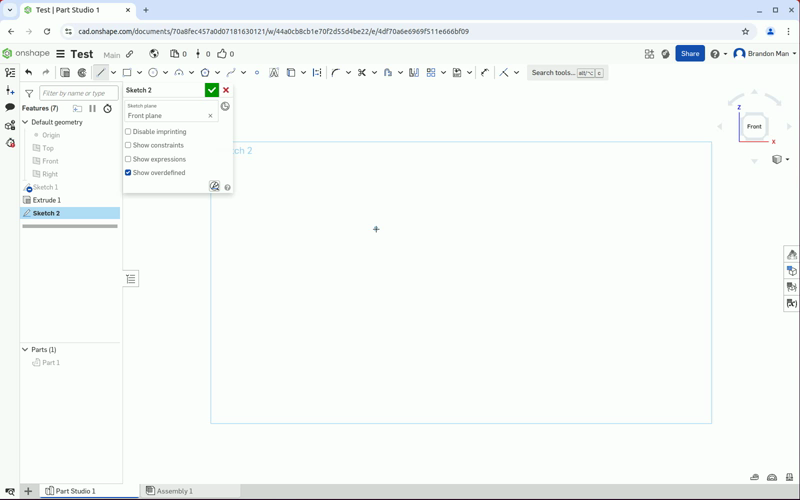
key_down(shift)
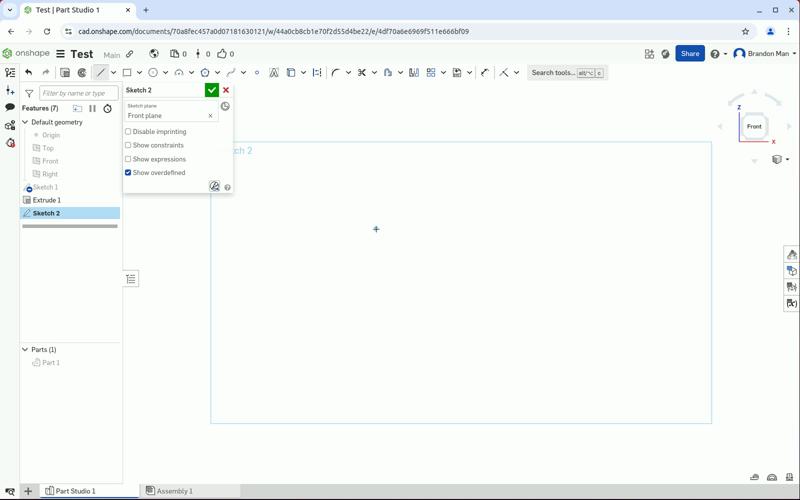
mouse_move(406, 228)
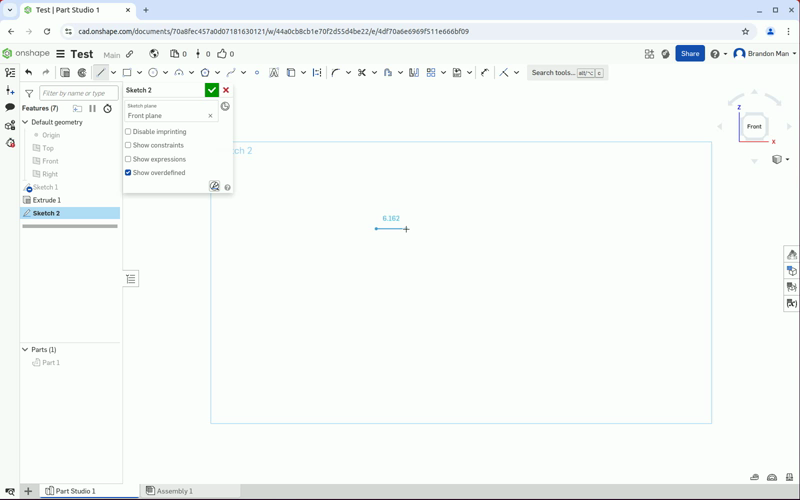
mouse_move(386, 228)
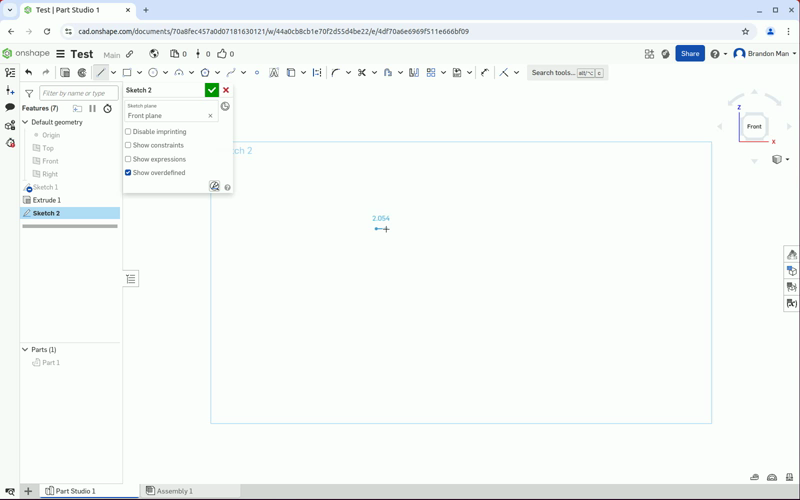
click(386, 228)
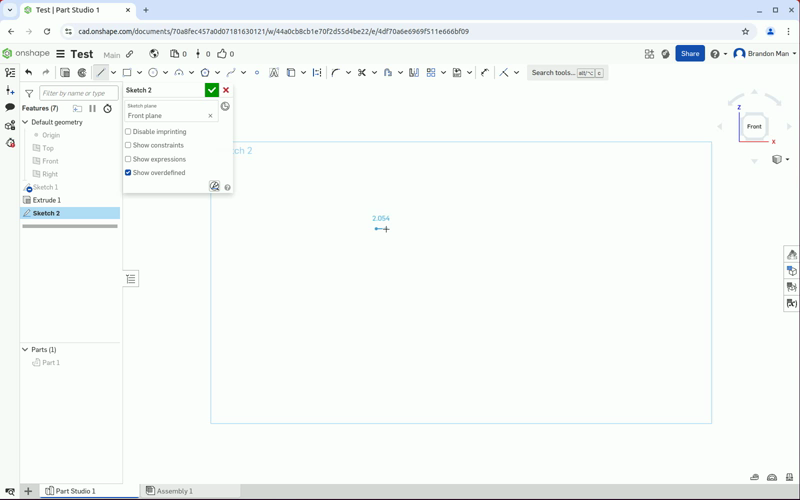
key_up(shift)
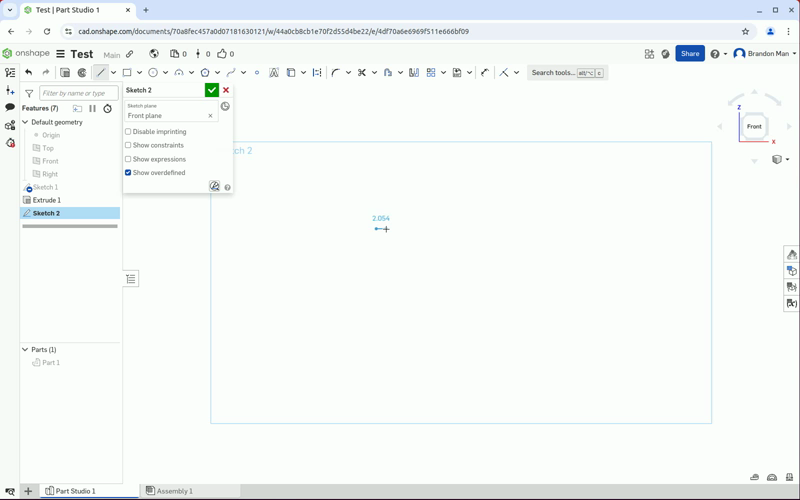
key_down(shift)
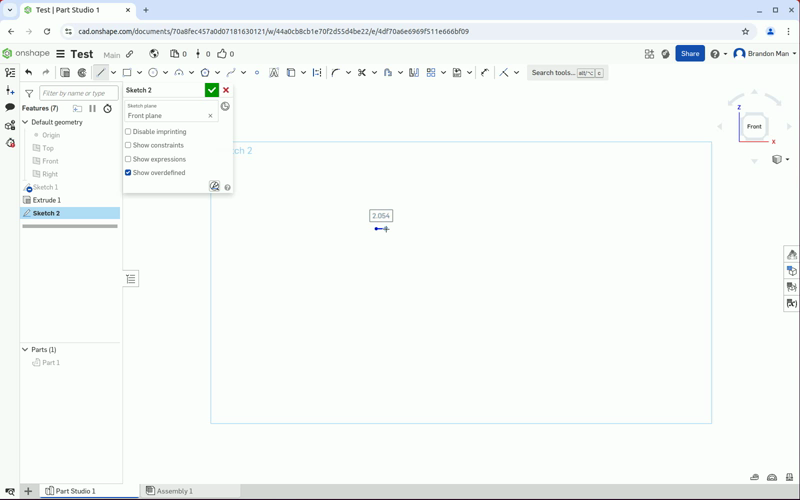
mouse_move(416, 228)
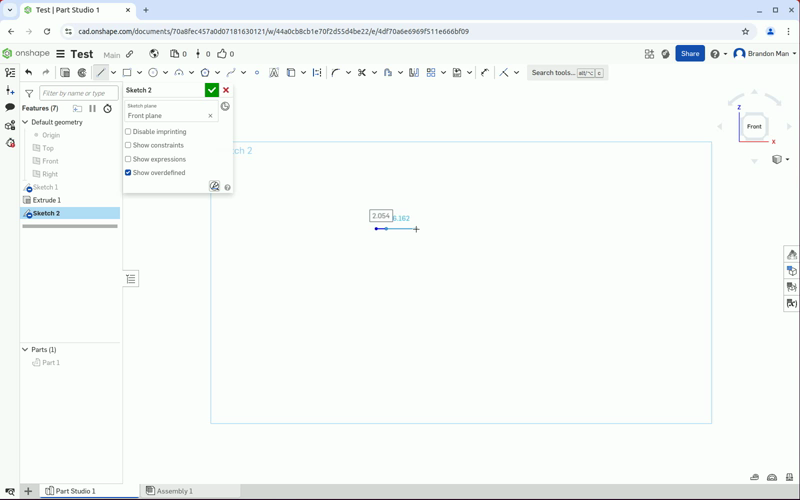
mouse_move(386, 208)
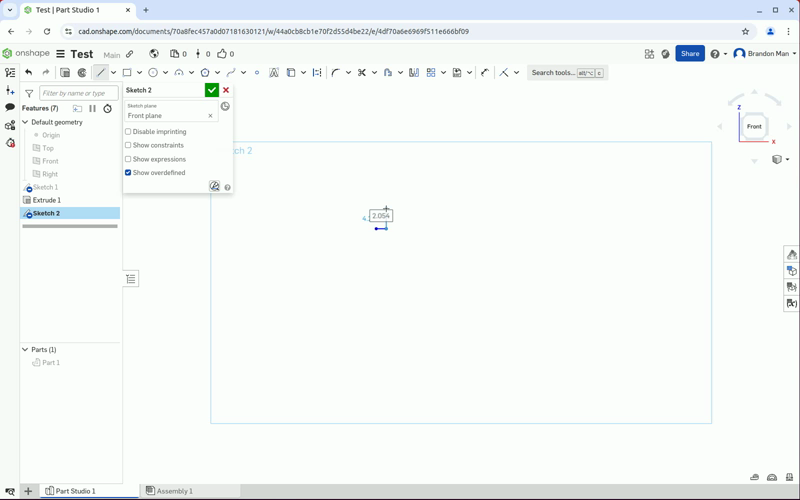
click(386, 208)
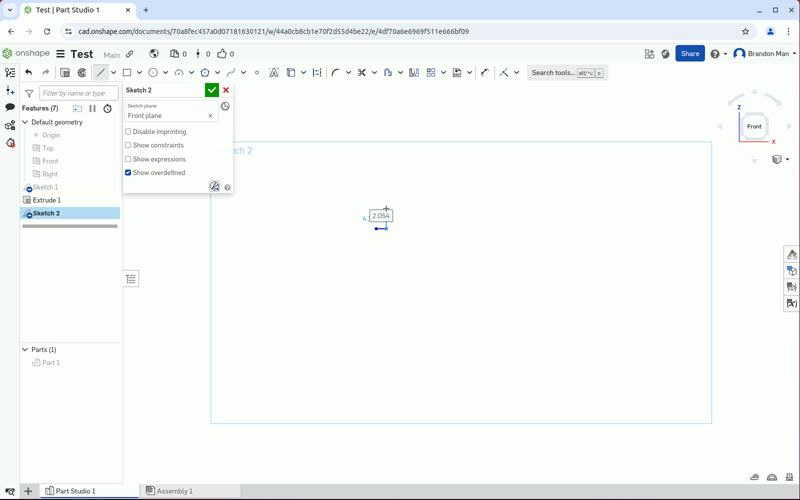
key_up(shift)
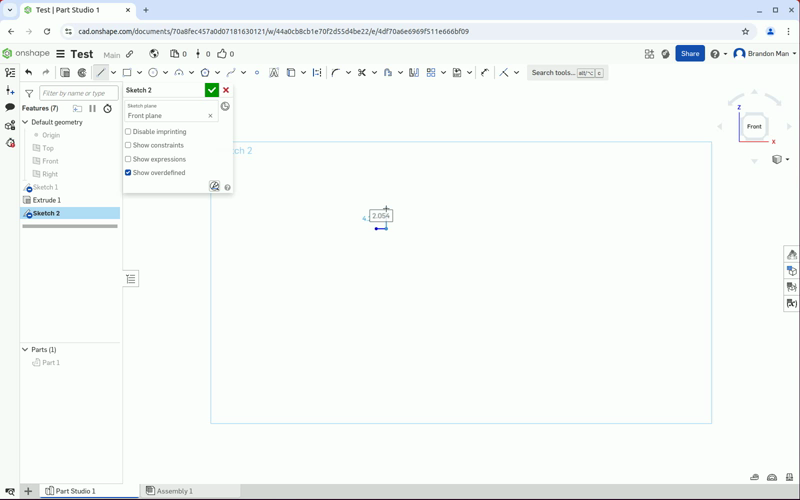
key_down(shift)
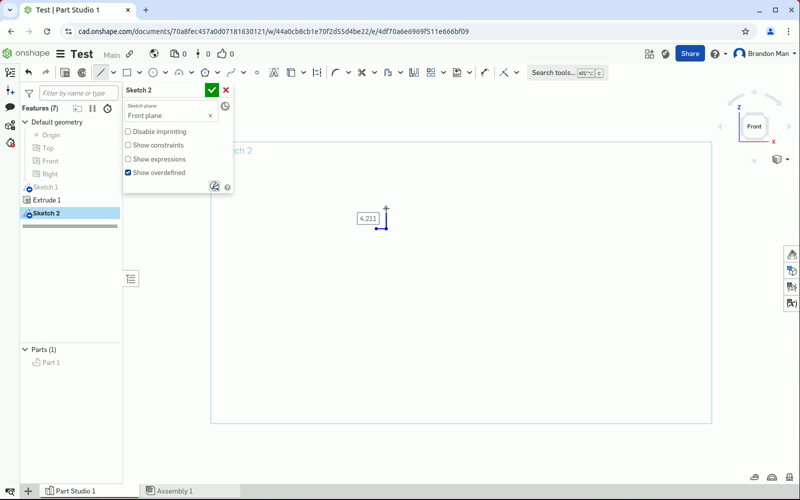
mouse_move(416, 208)
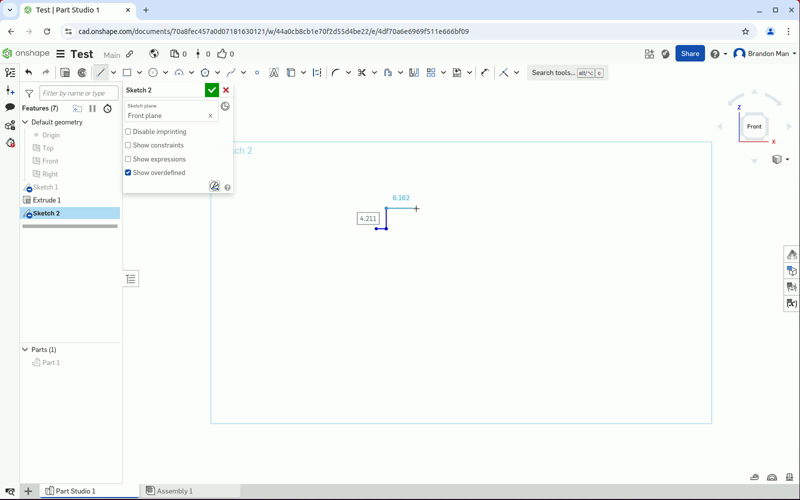
mouse_move(400, 228)
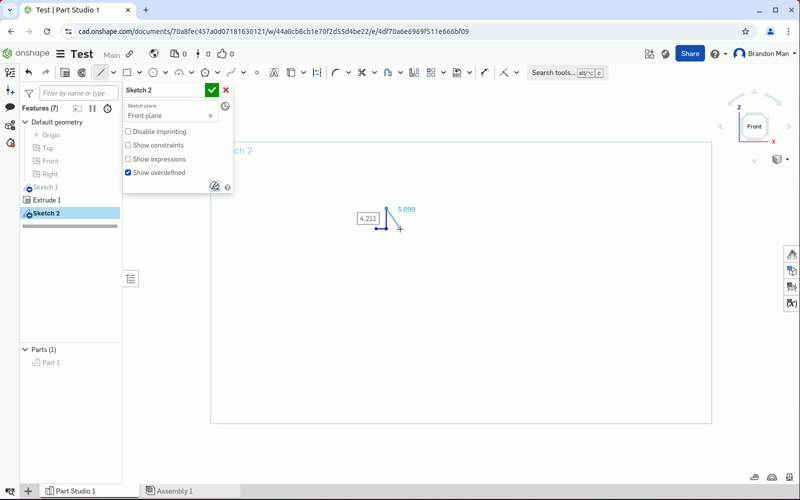
click(400, 228)
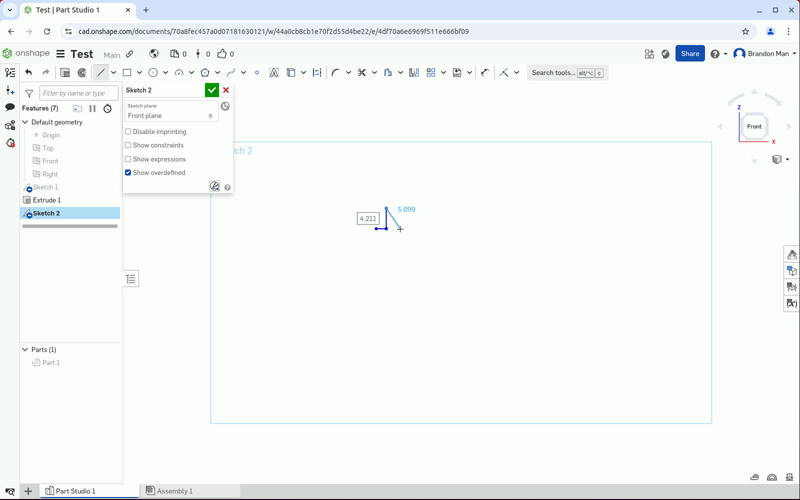
key_up(shift)
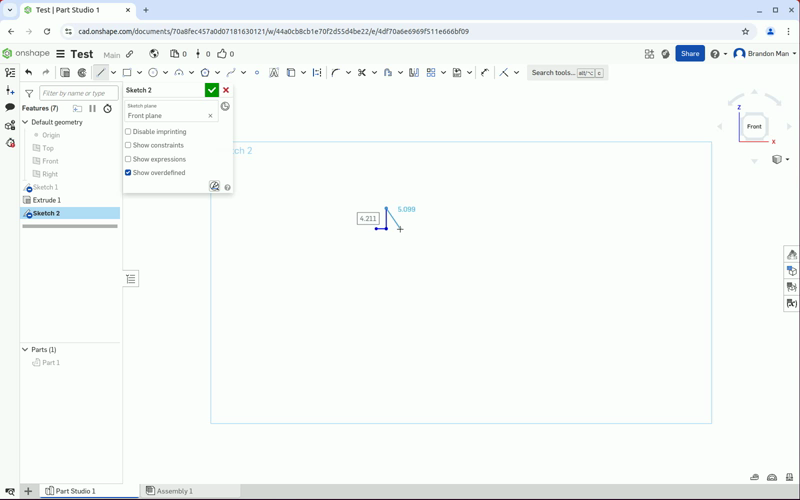
key_down(shift)
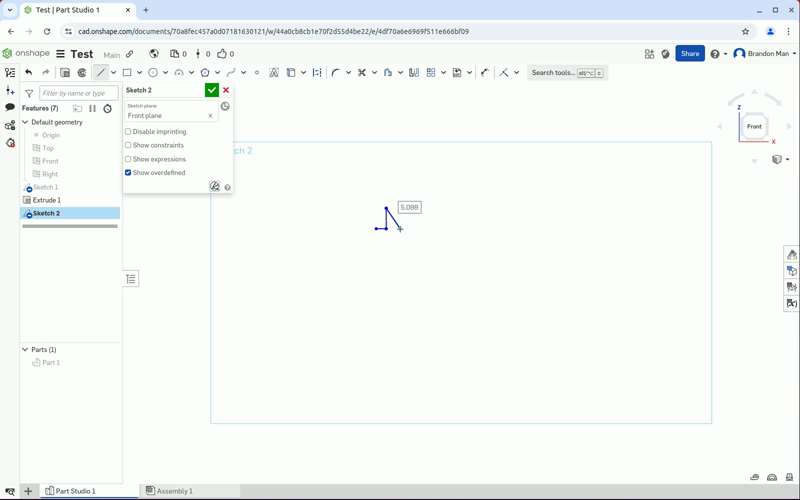
mouse_move(430, 228)
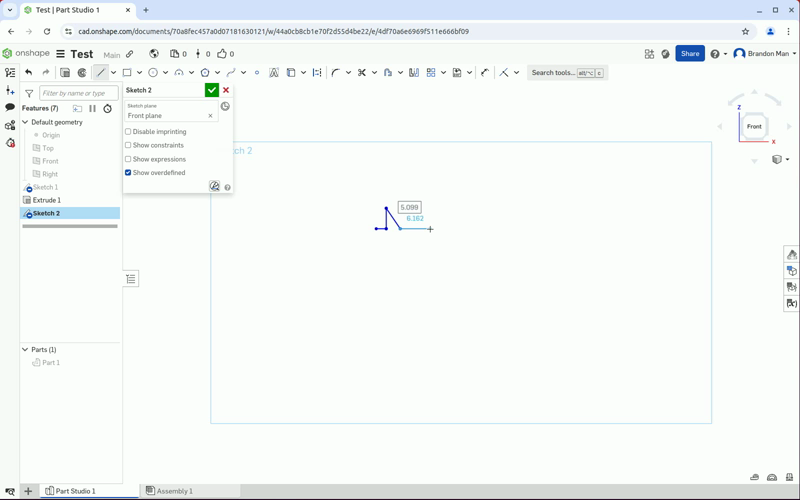
mouse_move(409, 228)
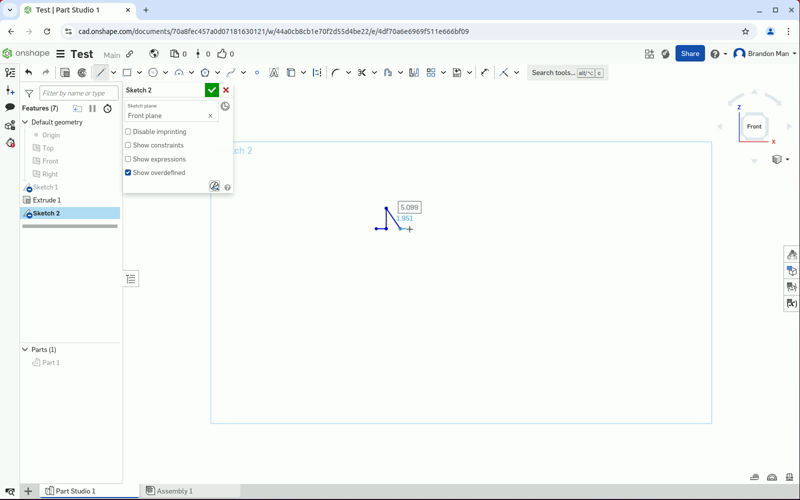
click(409, 228)
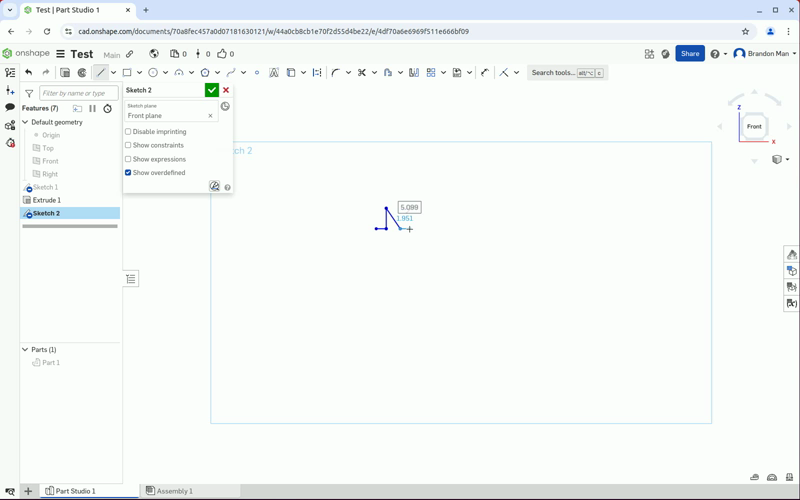
key_up(shift)
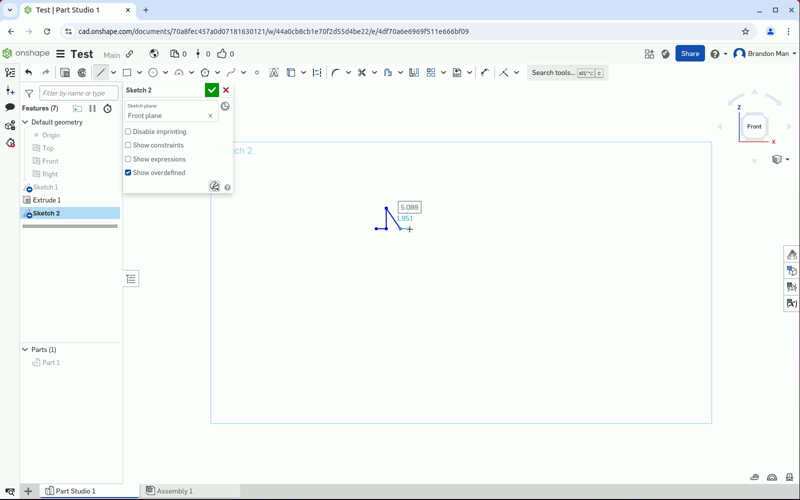
key_down(shift)
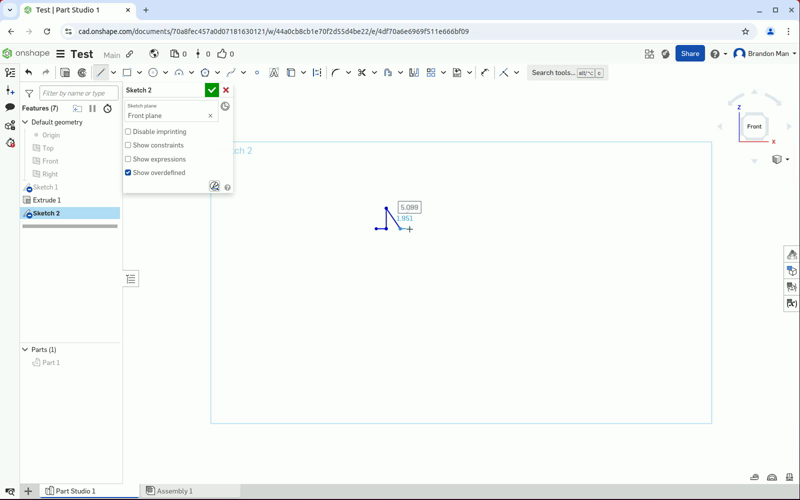
mouse_move(439, 228)
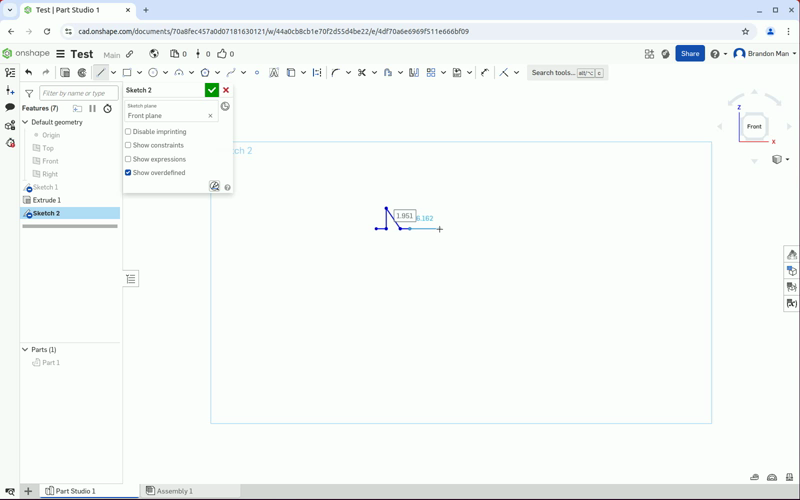
mouse_move(395, 208)
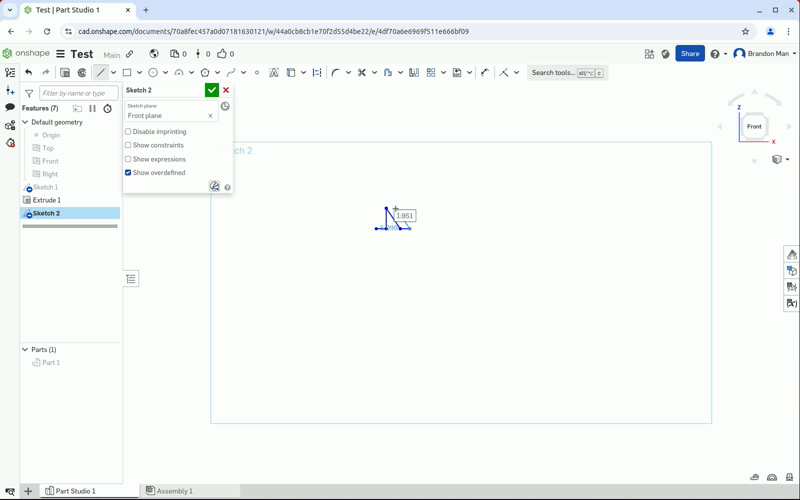
click(395, 208)
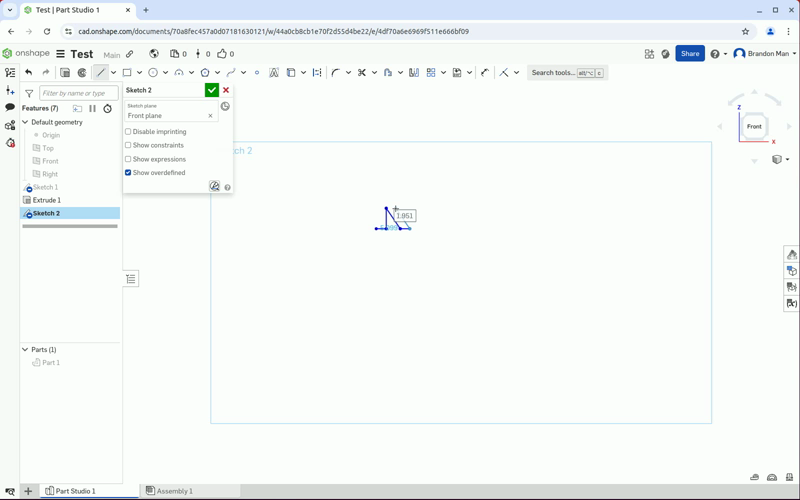
key_up(shift)
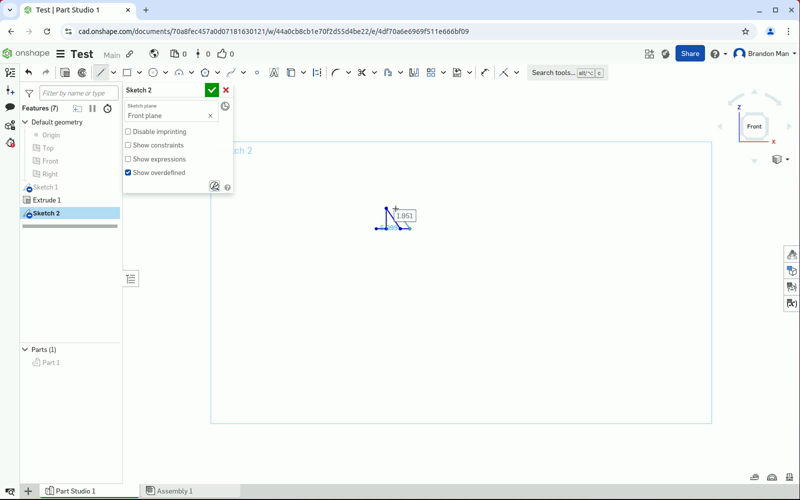
key(esc)
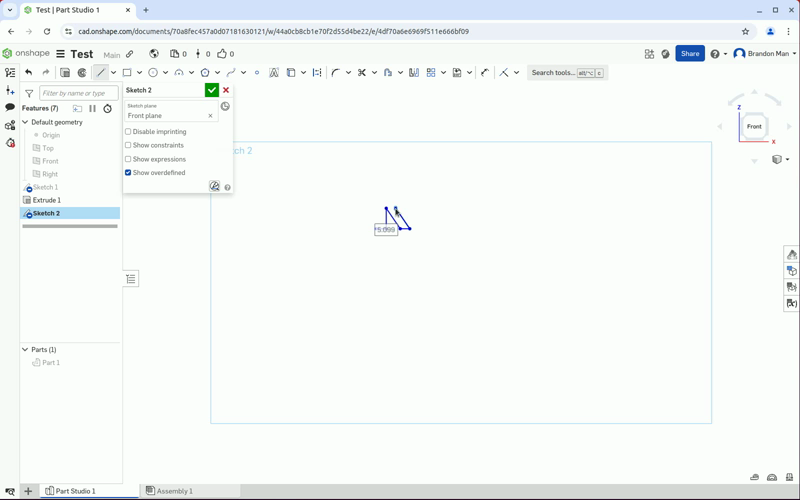
key(a)
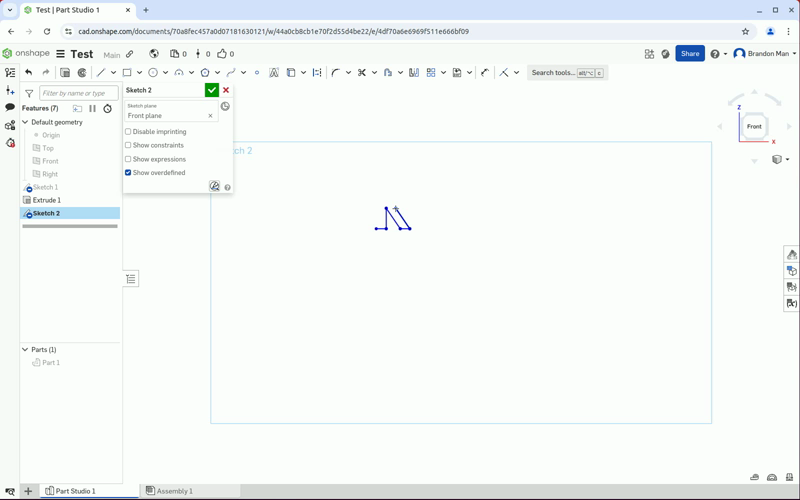
mouse_move(395, 208)
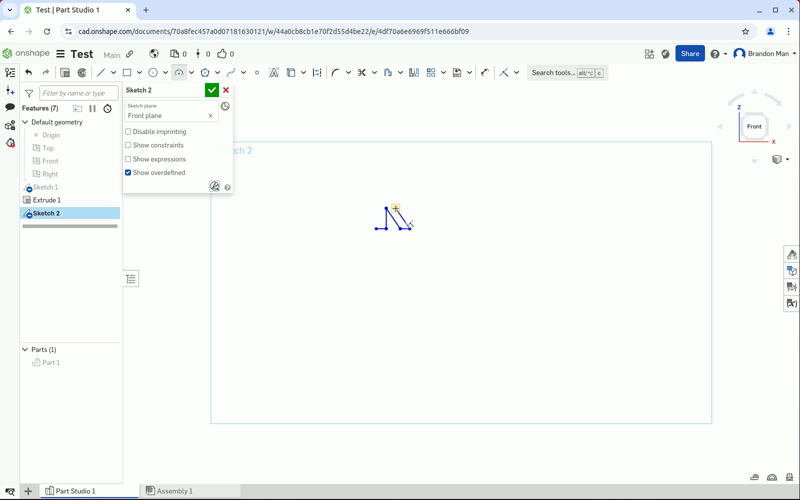
click(395, 208)
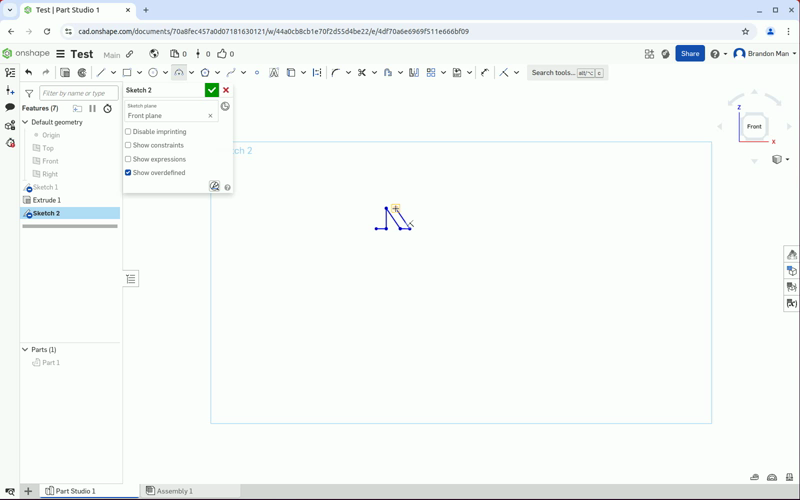
key_down(shift)
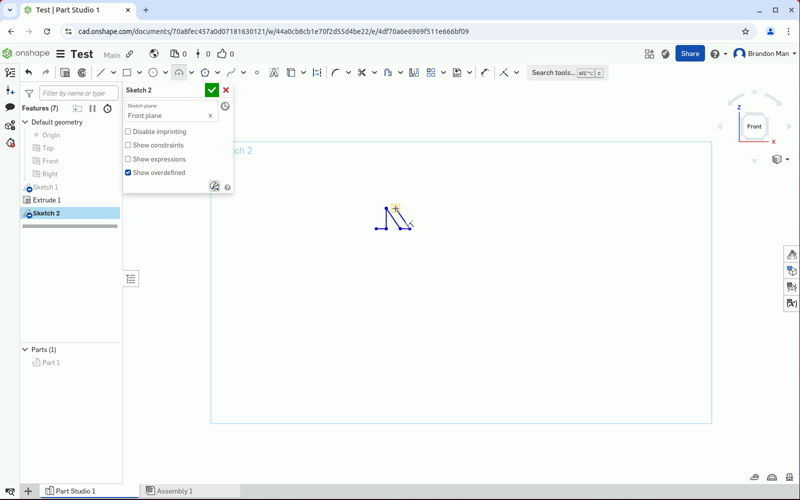
mouse_move(376, 187)
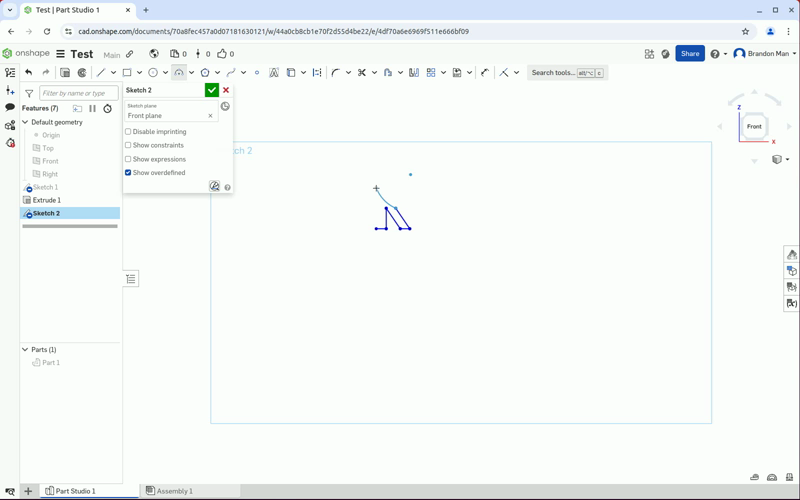
click(376, 187)
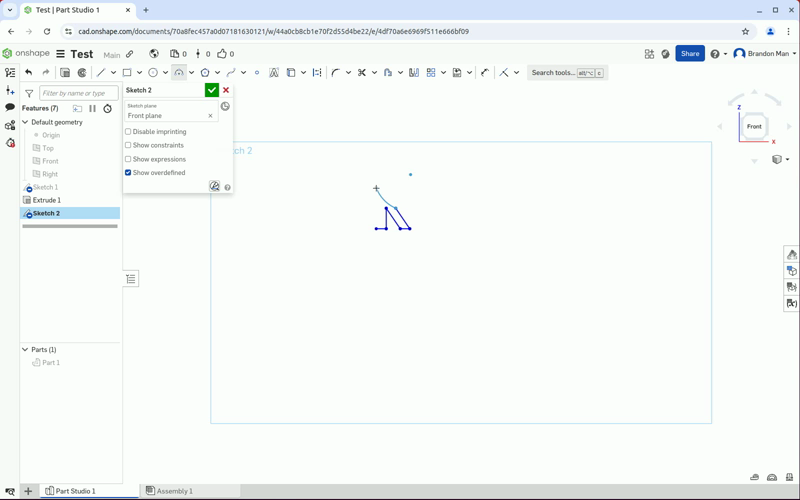
mouse_move(396, 188)
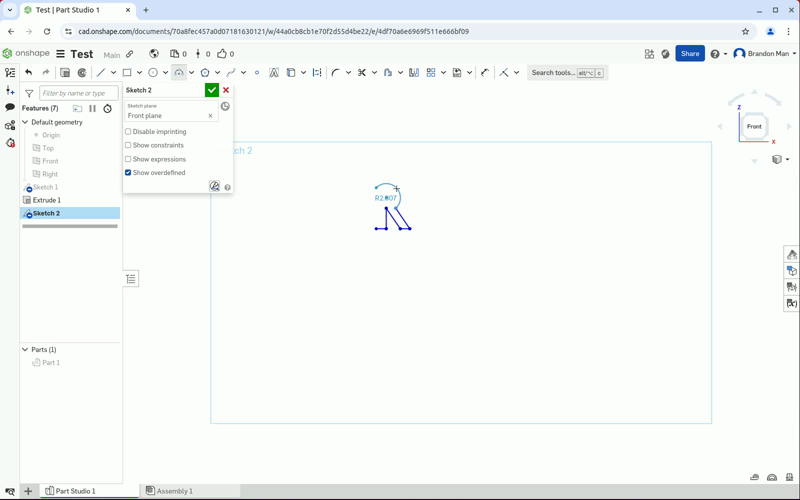
click(396, 188)
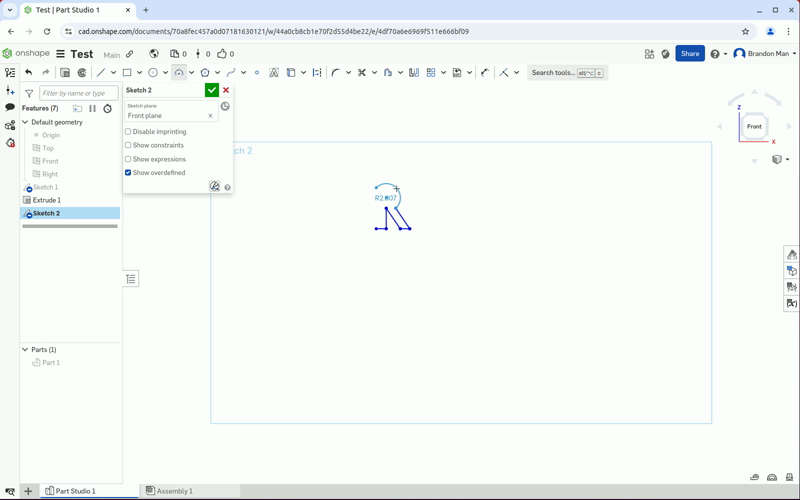
key_up(shift)
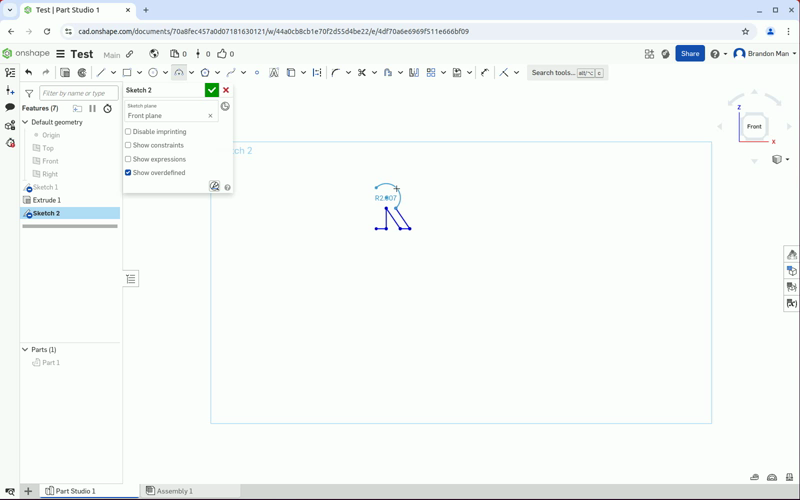
key(esc)
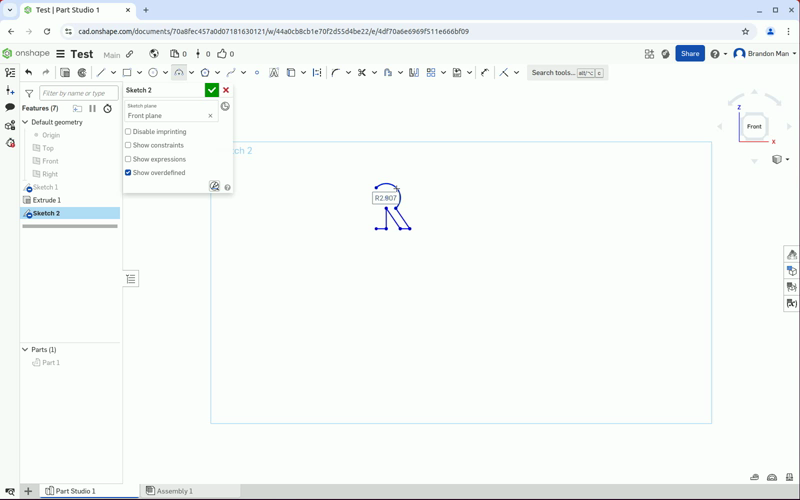
key(l)
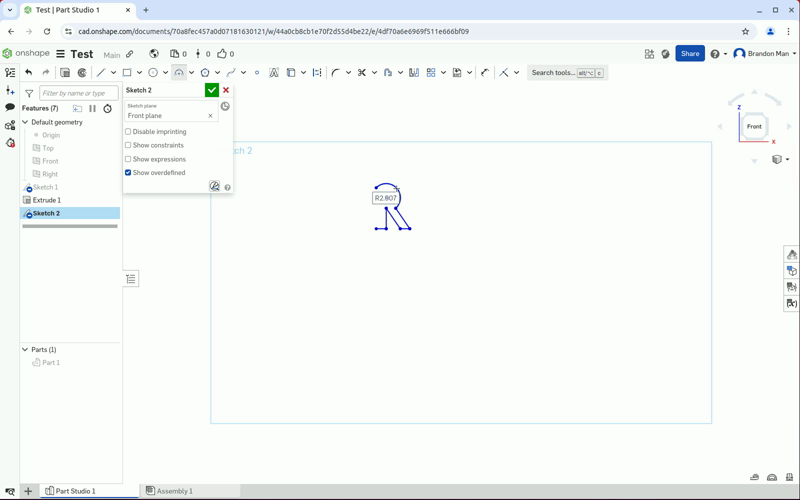
mouse_move(376, 187)
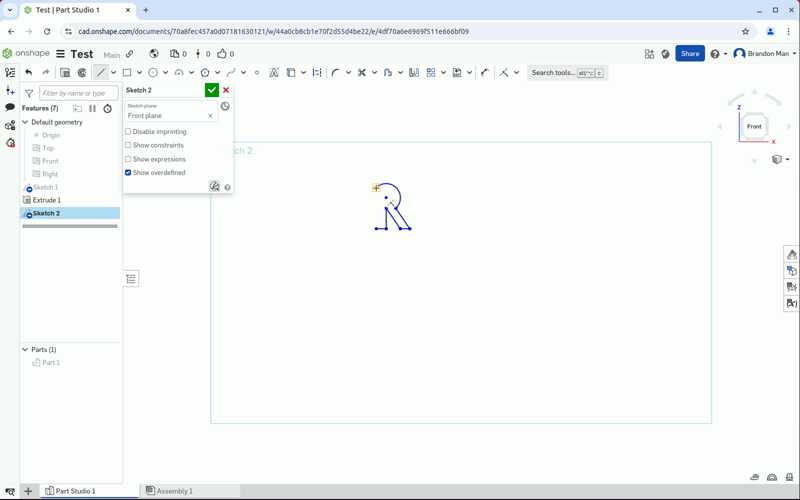
click(376, 187)
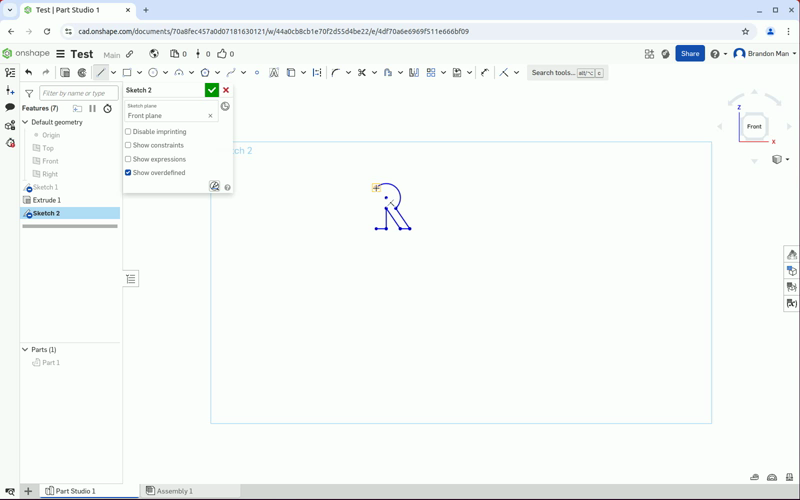
mouse_move(406, 187)
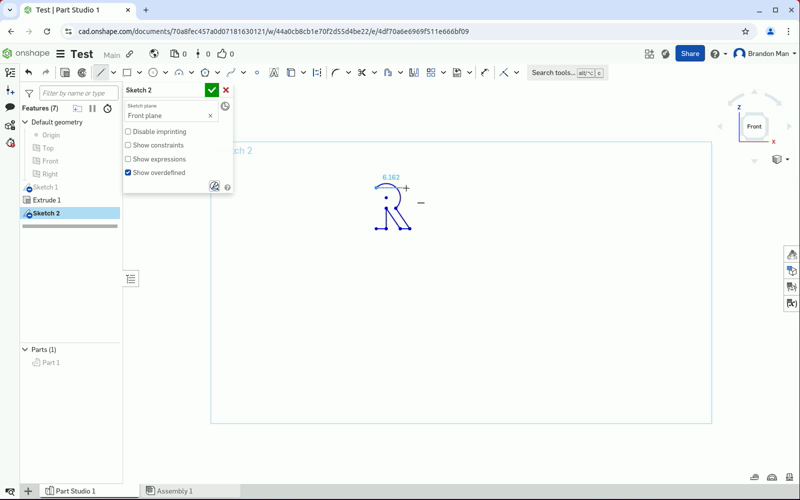
key_down(shift)
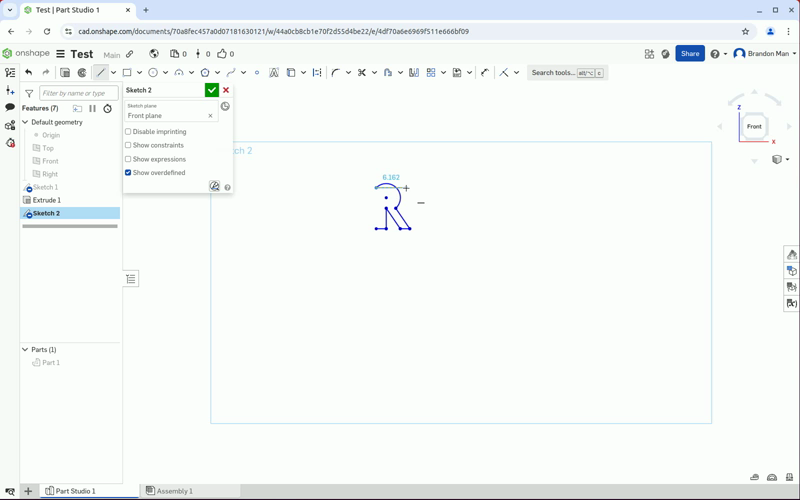
mouse_move(376, 228)
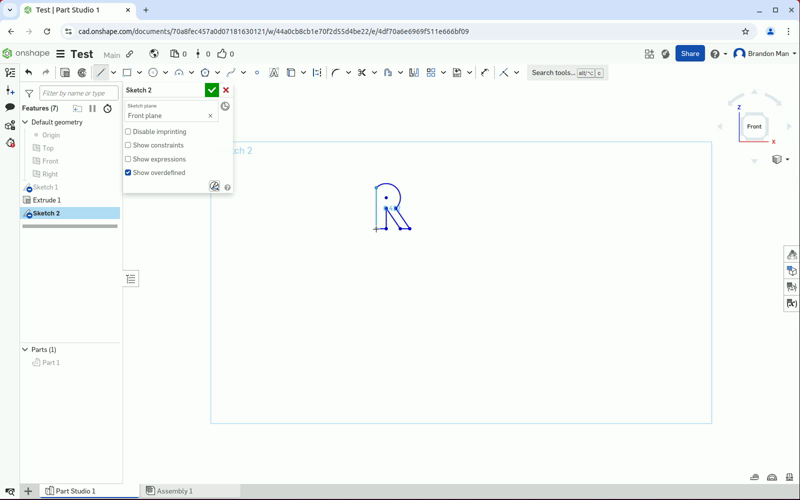
key_up(shift)
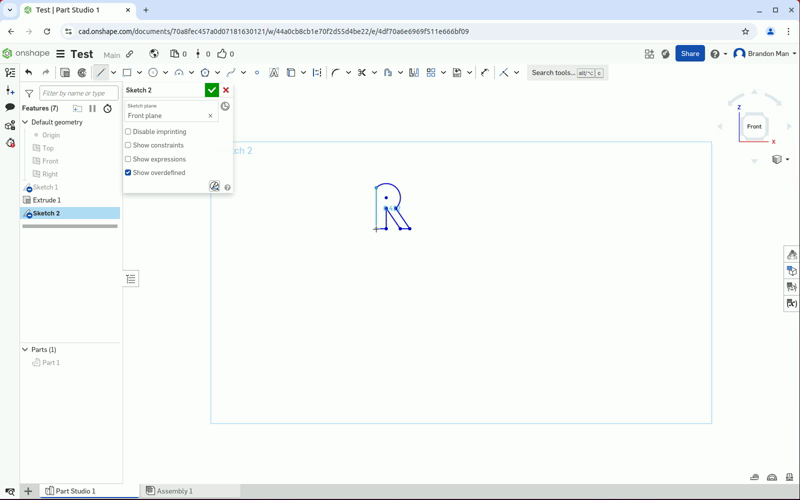
click(376, 228)
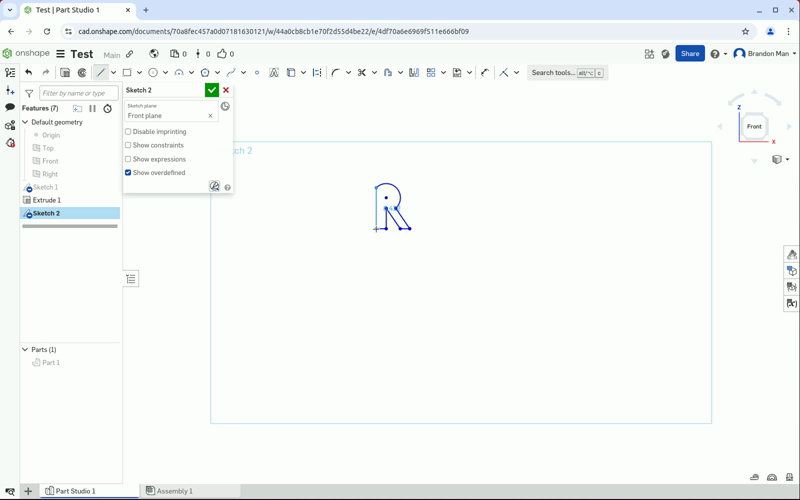
key(esc)
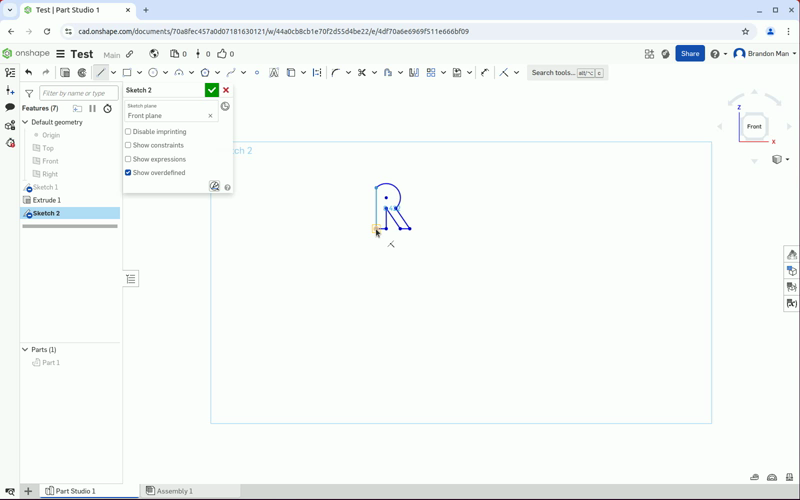
key(c)
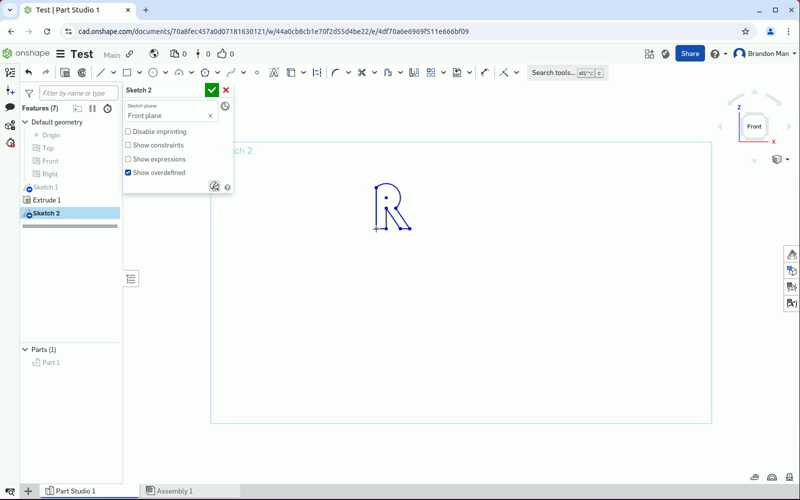
key_down(shift)
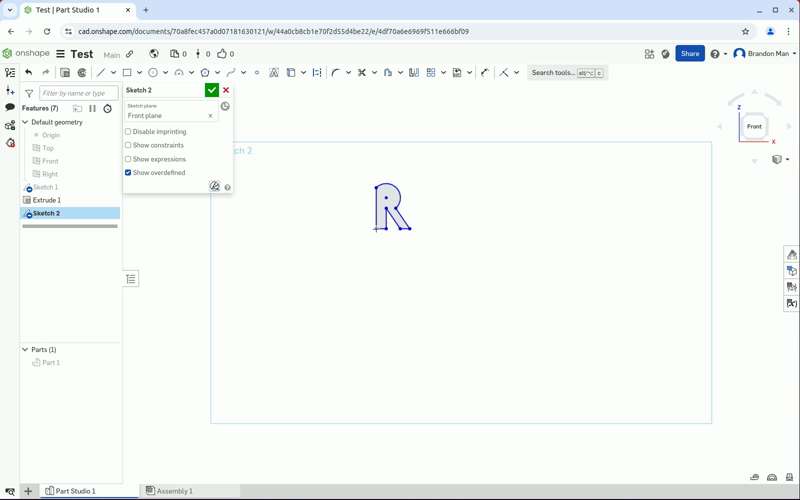
mouse_move(386, 198)
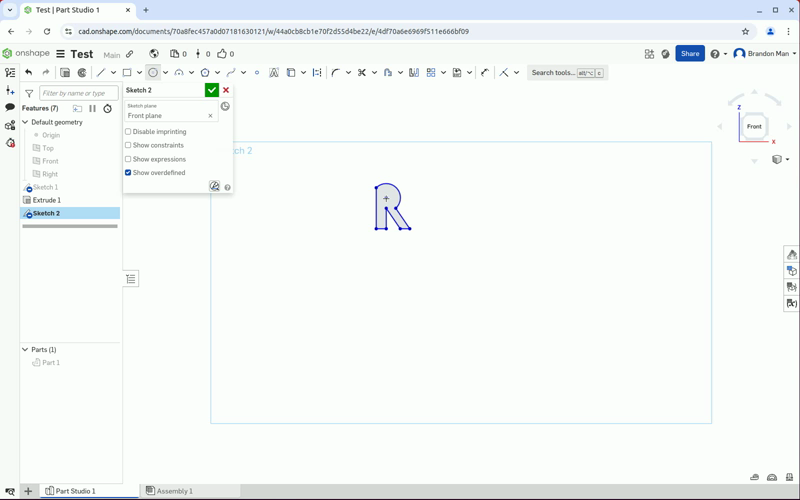
click(386, 198)
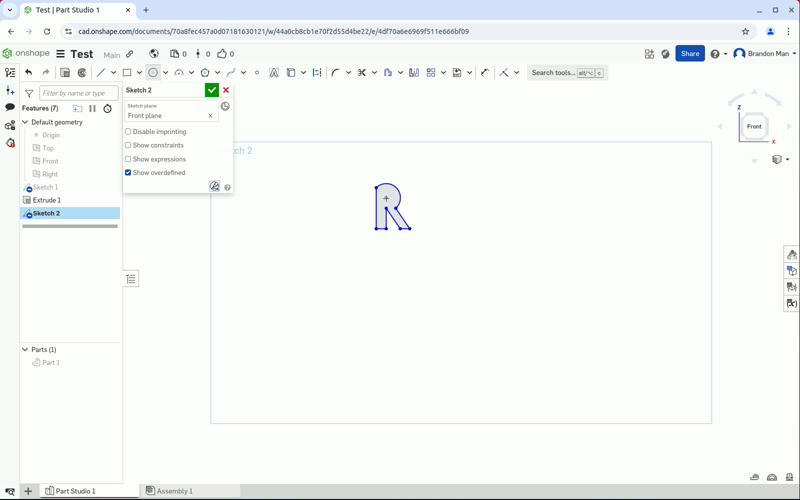
key_up(shift)
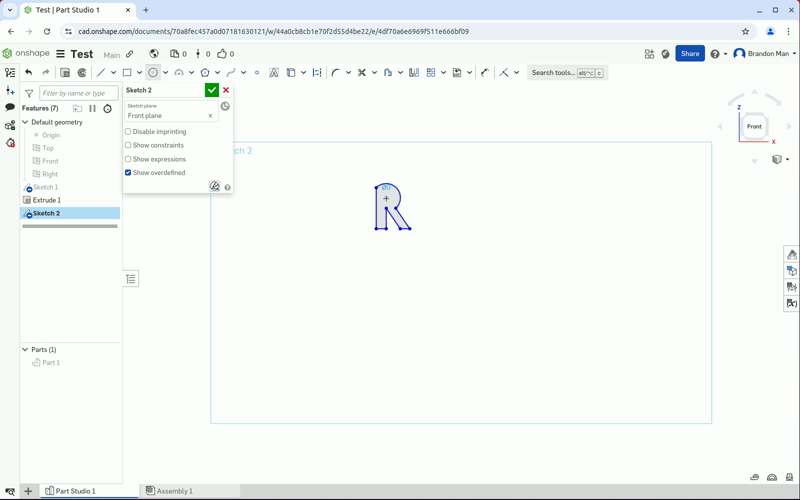
mouse_move(391, 198)
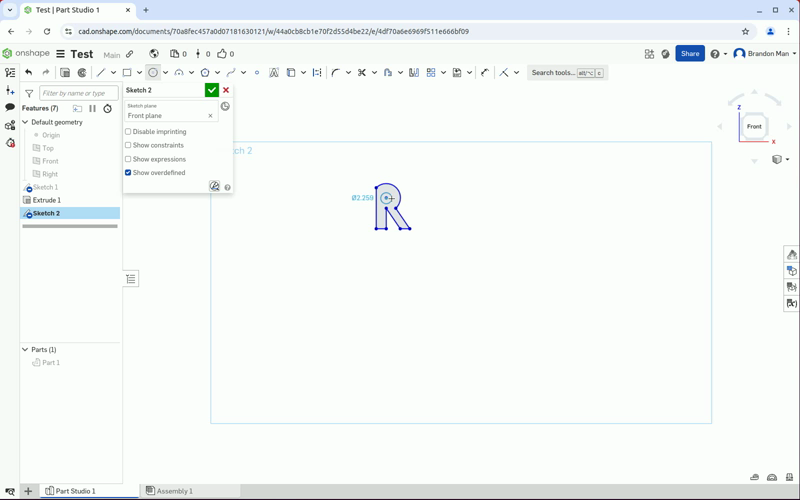
click(391, 198)
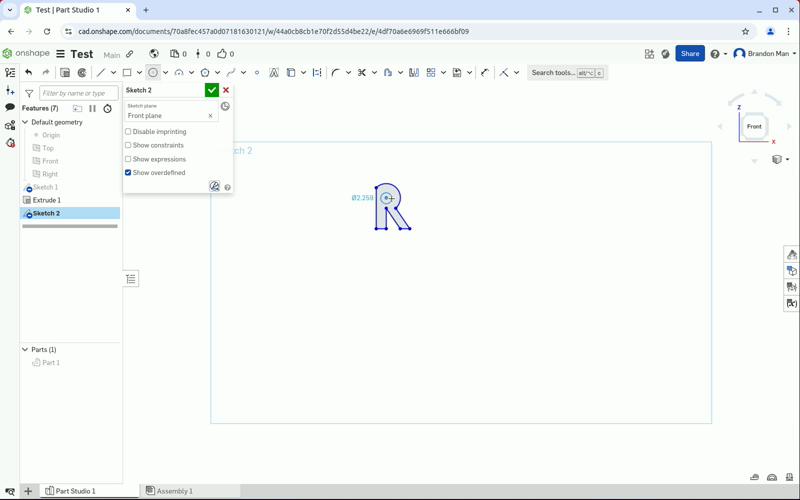
key(esc)
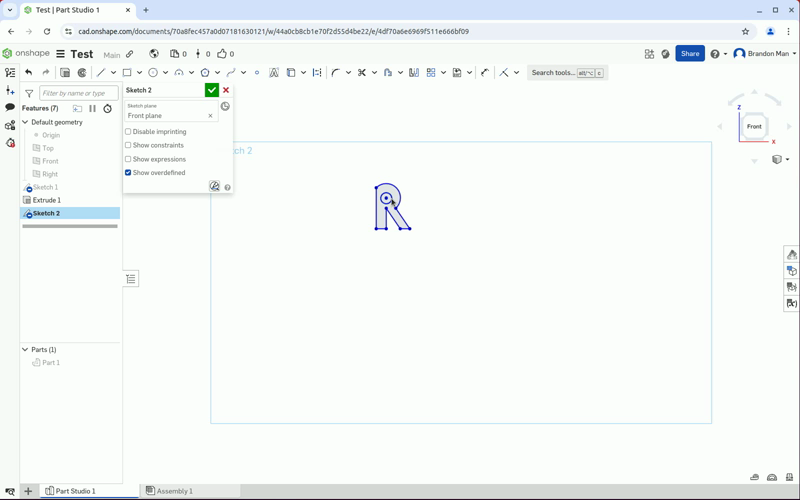
mouse_move(379, 209)
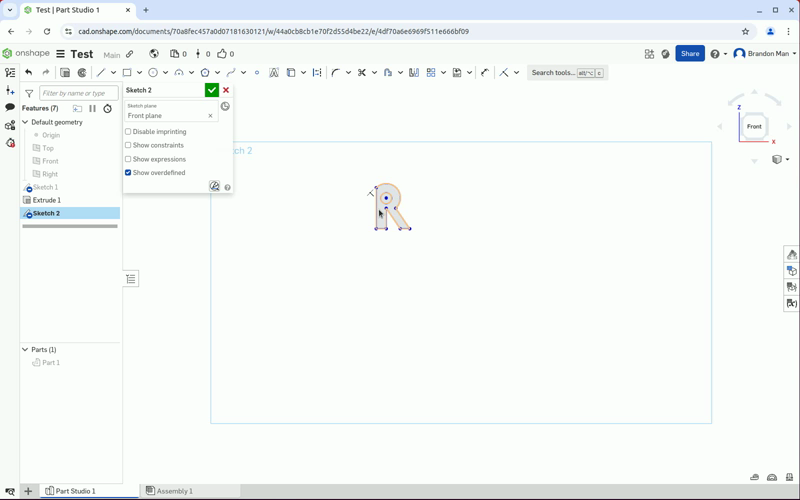
scroll(6)
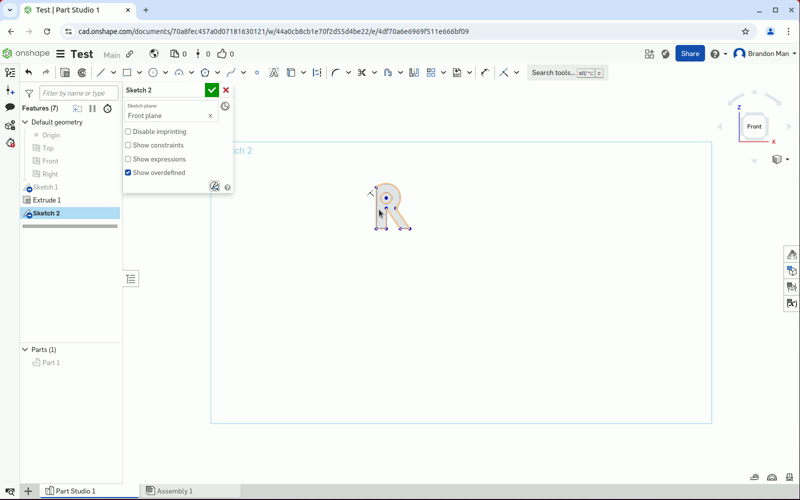
scroll(6)
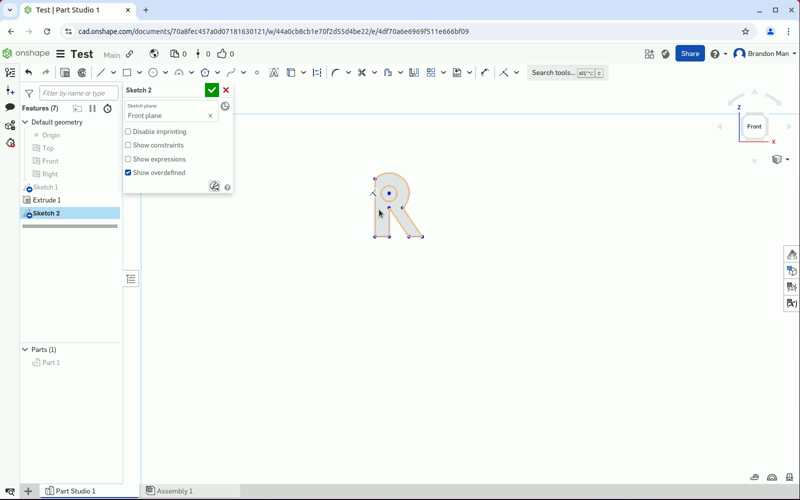
scroll(6)
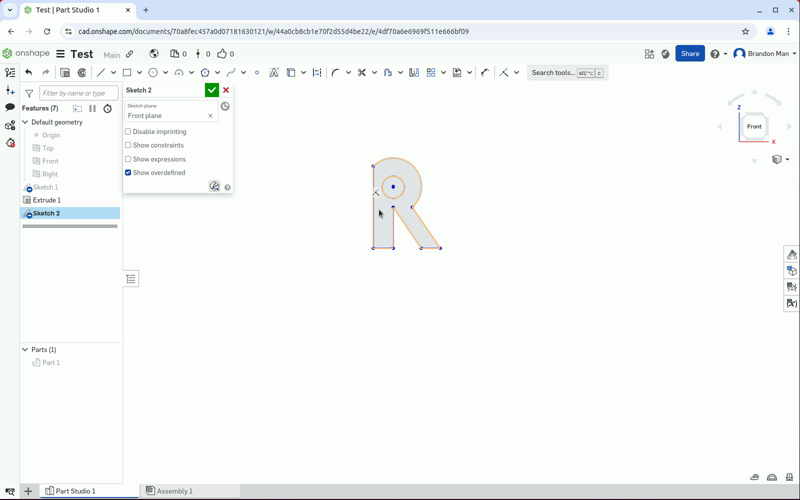
scroll(6)
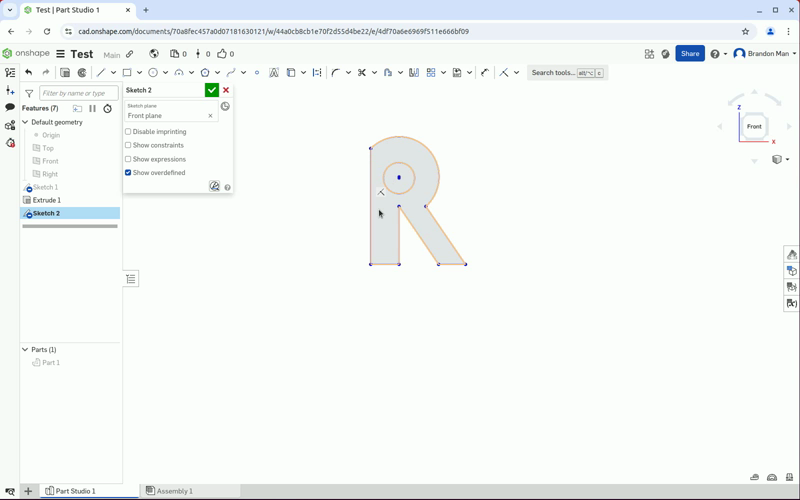
scroll(6)
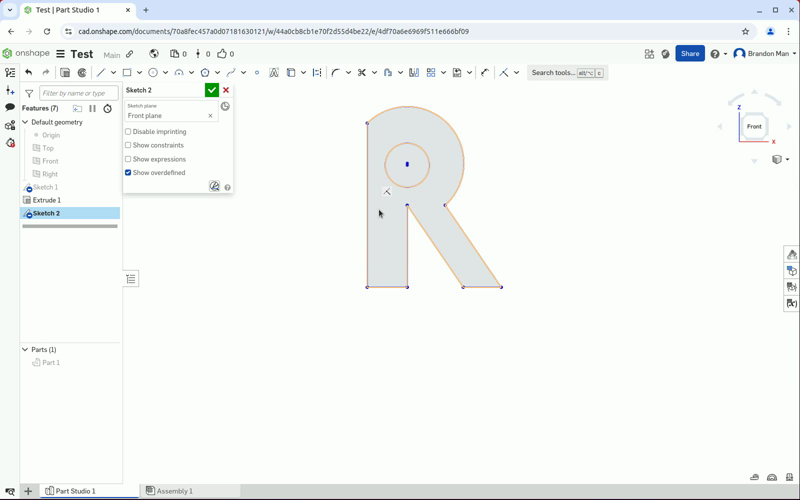
scroll(6)
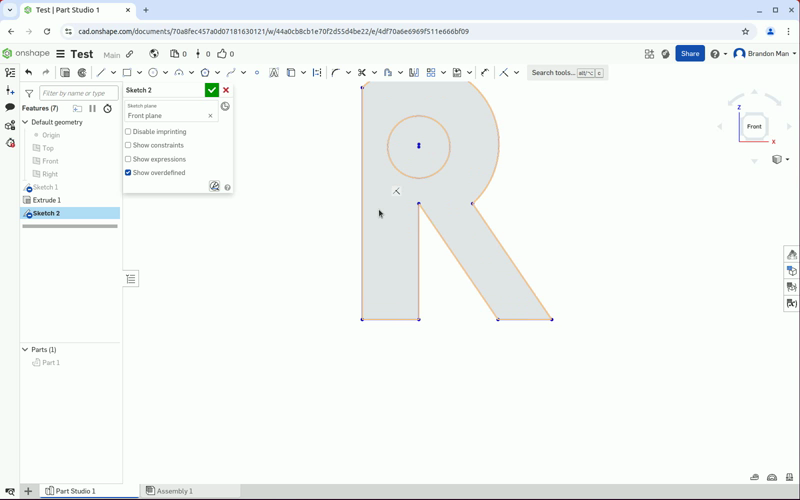
scroll(6)
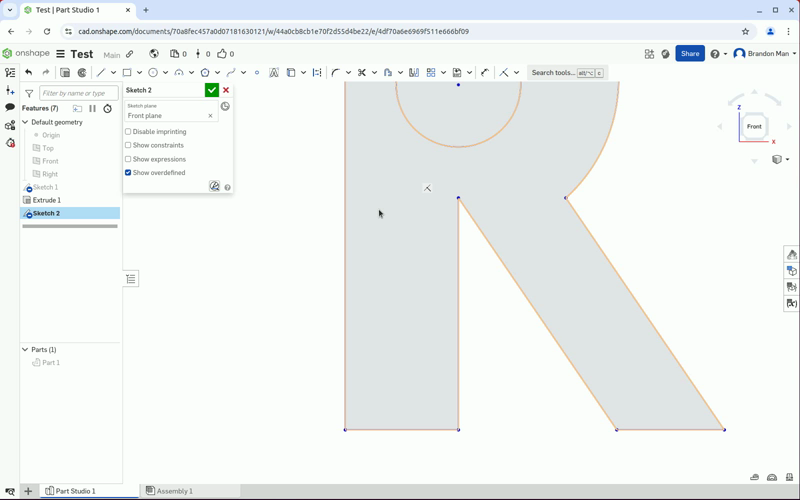
click(379, 209)
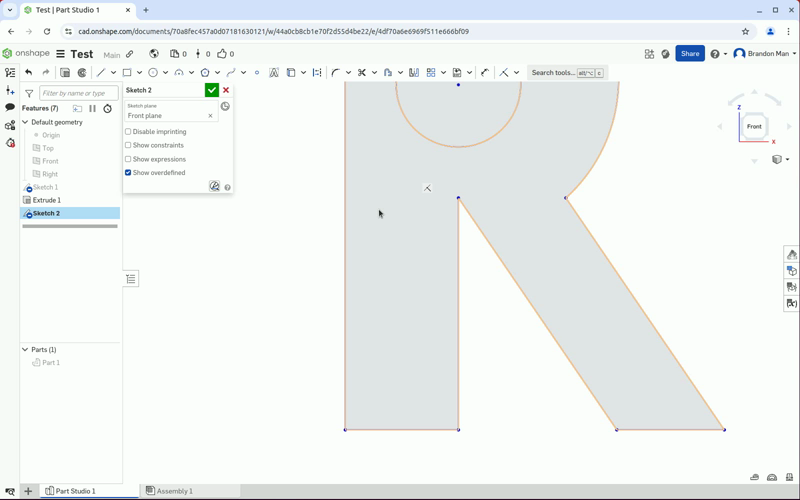
scroll(-6)
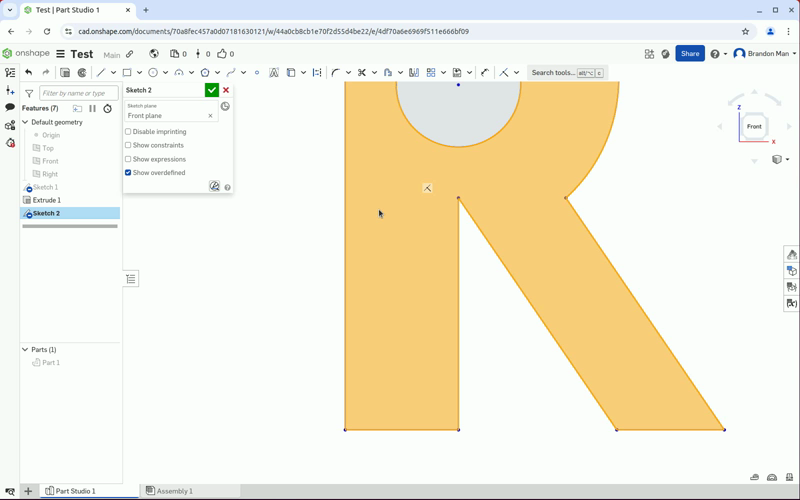
scroll(-6)
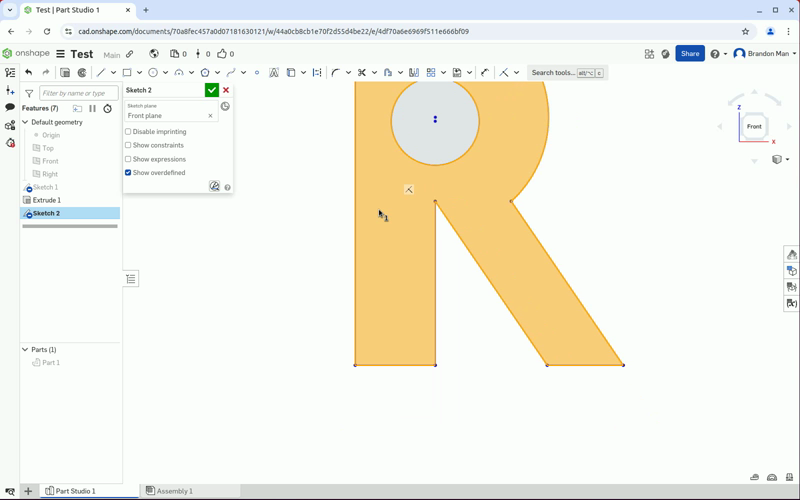
scroll(-6)
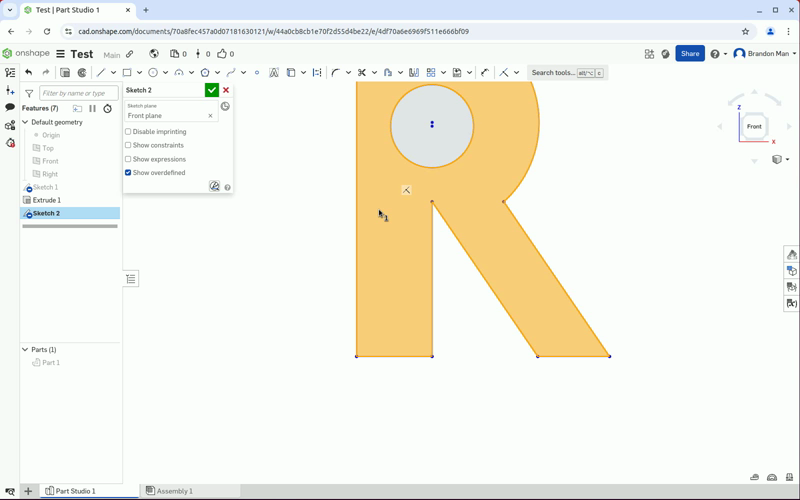
scroll(-6)
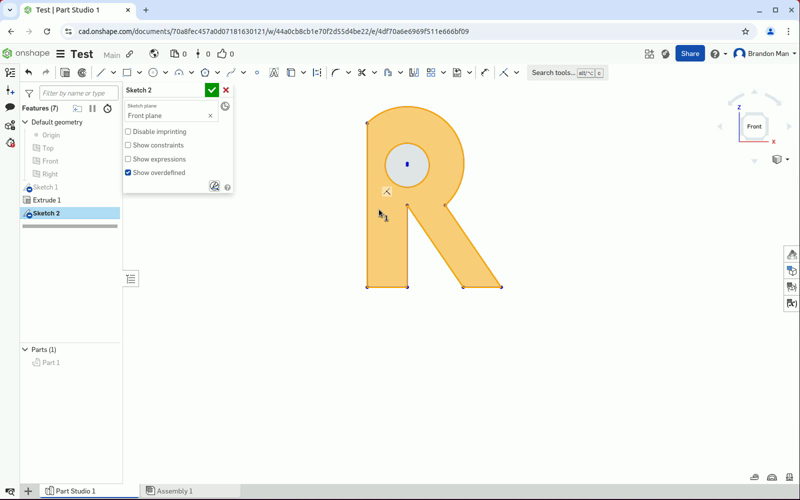
scroll(-6)
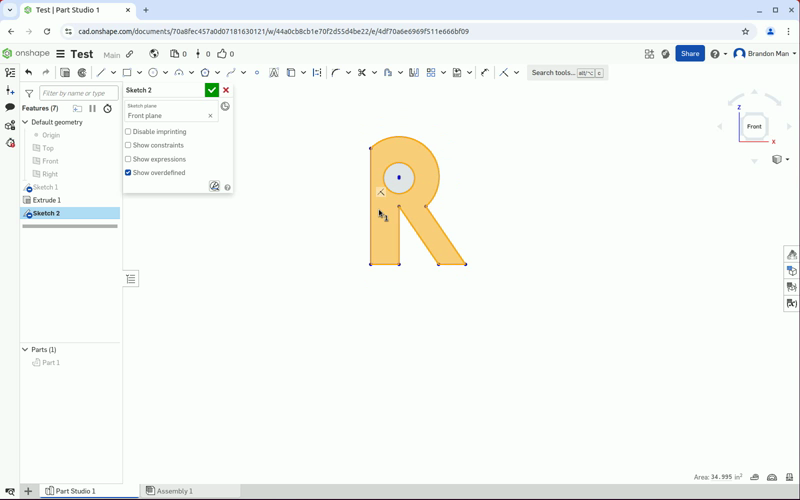
scroll(-6)
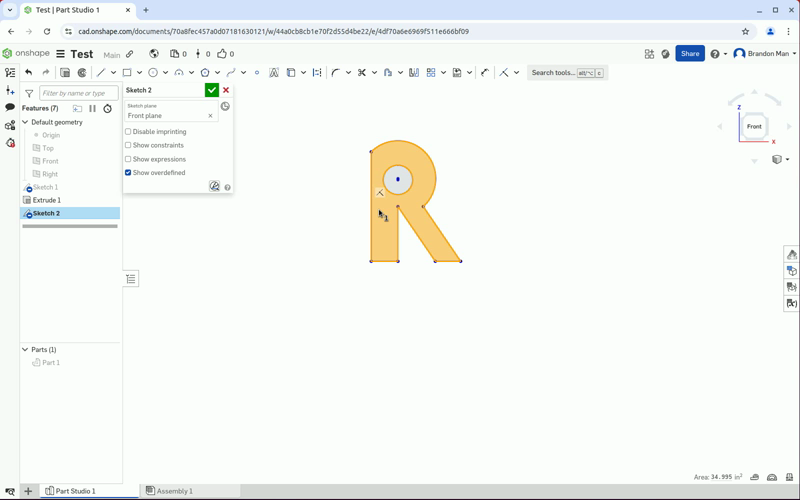
scroll(-6)
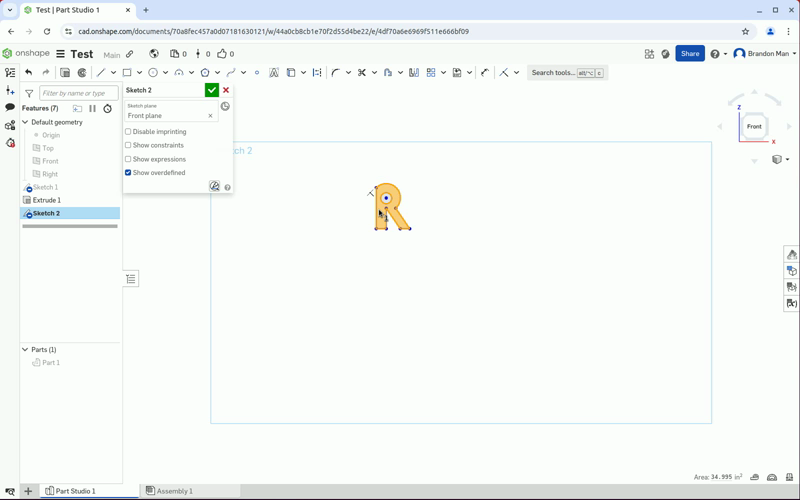
mouse_move(73, 352)
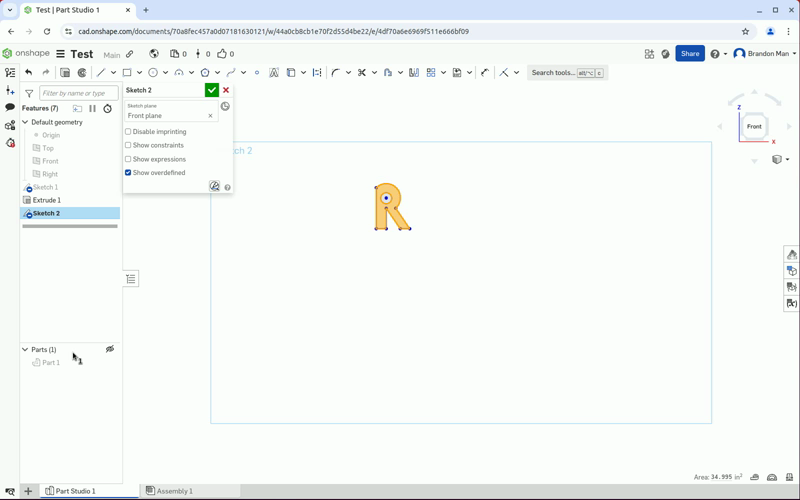
key(shift+y)
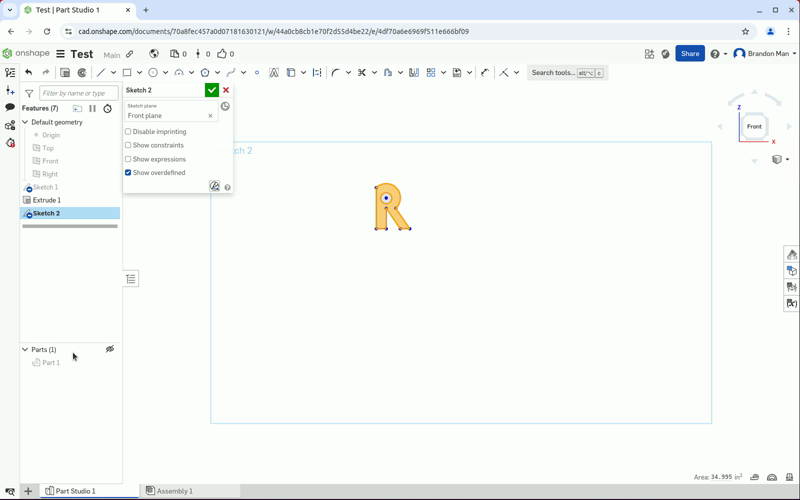
key(shift+e)
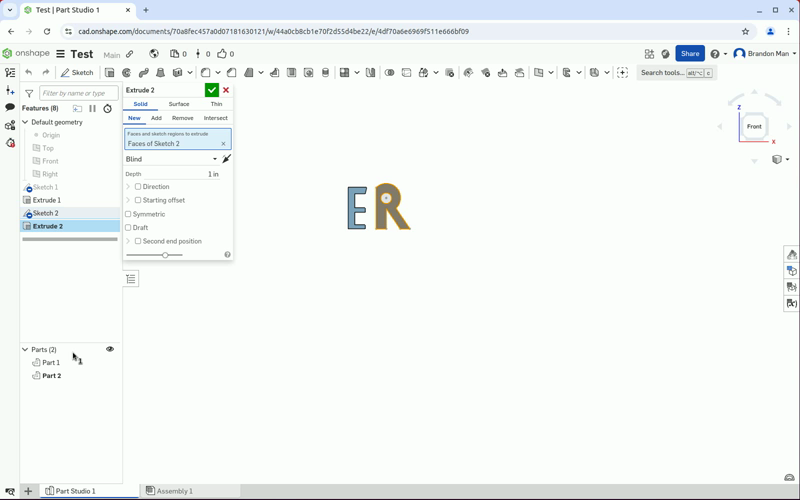
mouse_move(143, 106)
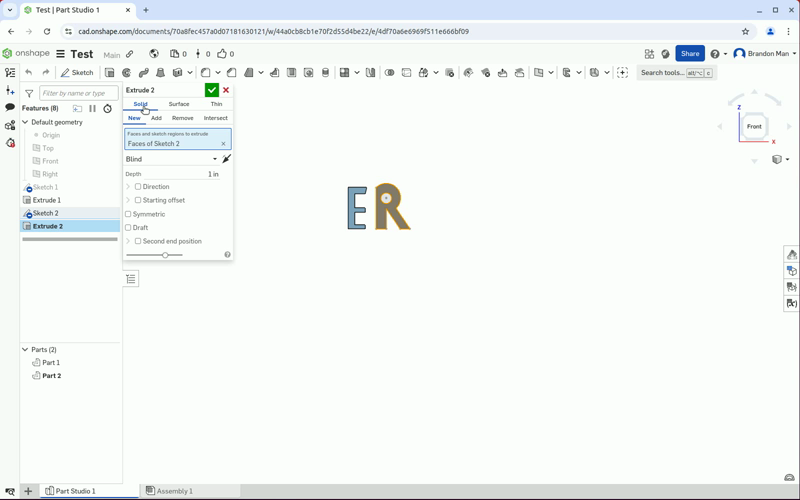
click(143, 106)
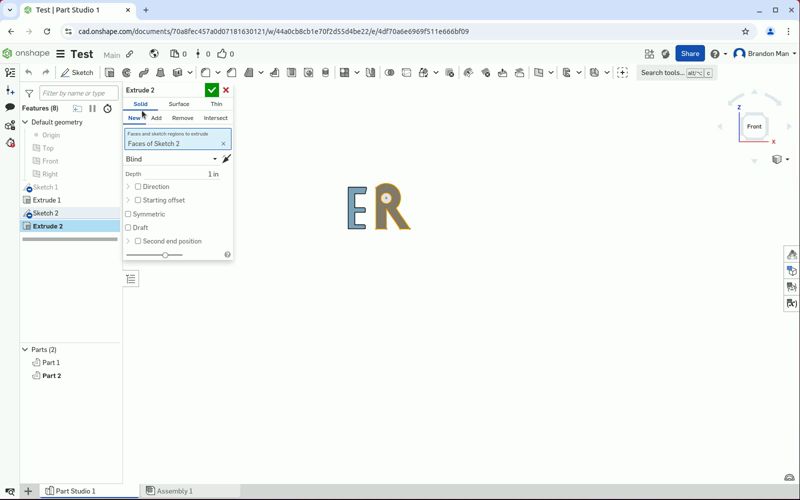
mouse_move(137, 120)
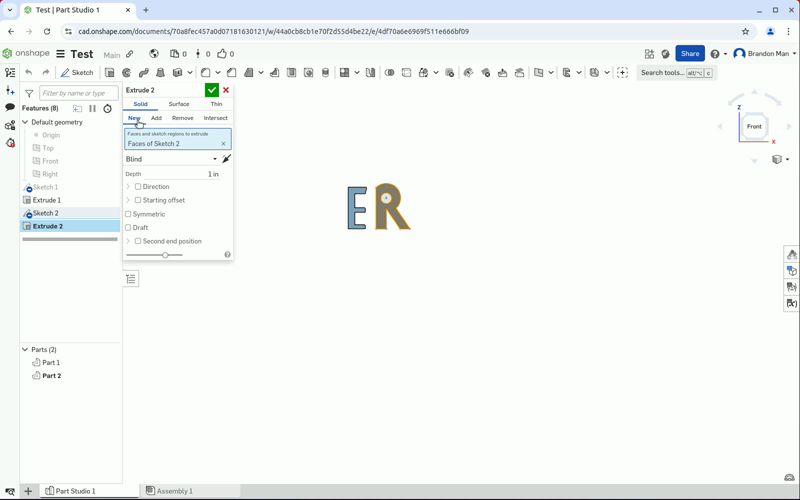
click(137, 120)
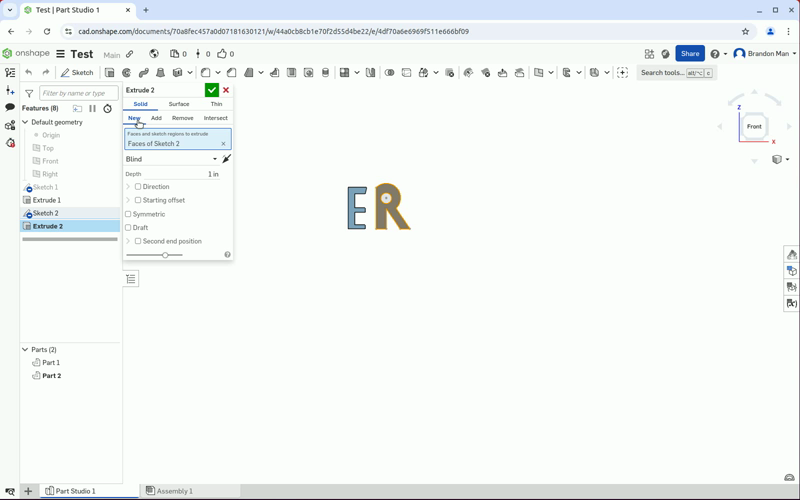
key(tab, 4)
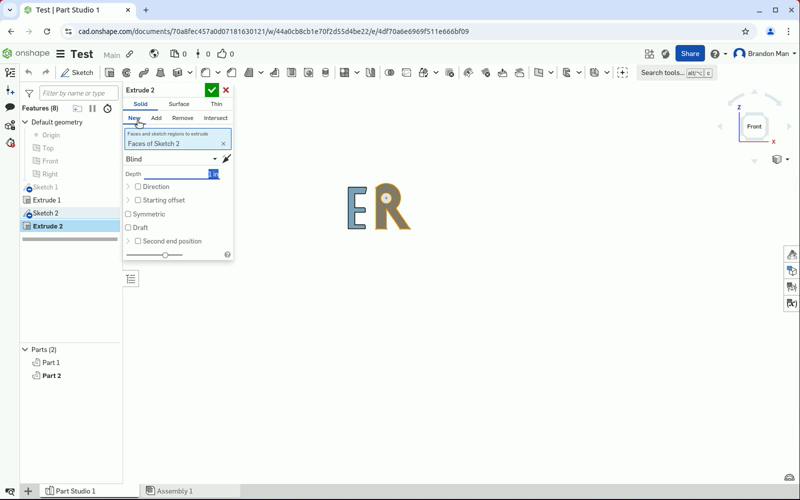
text(2.407)
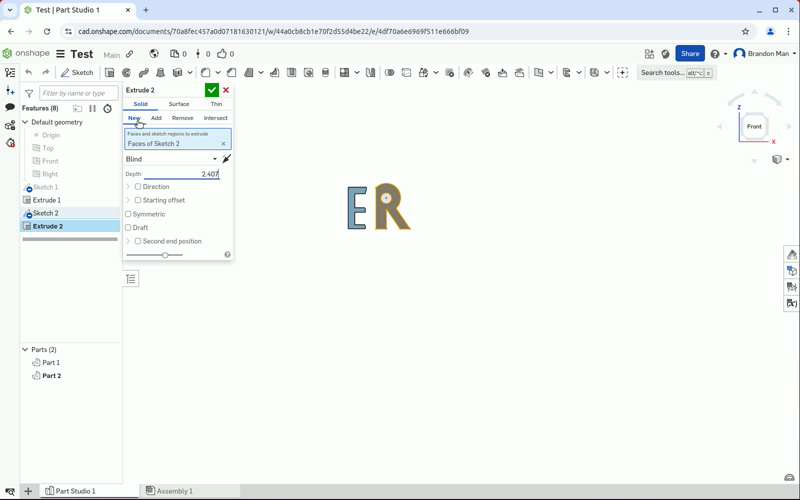
key(enter)
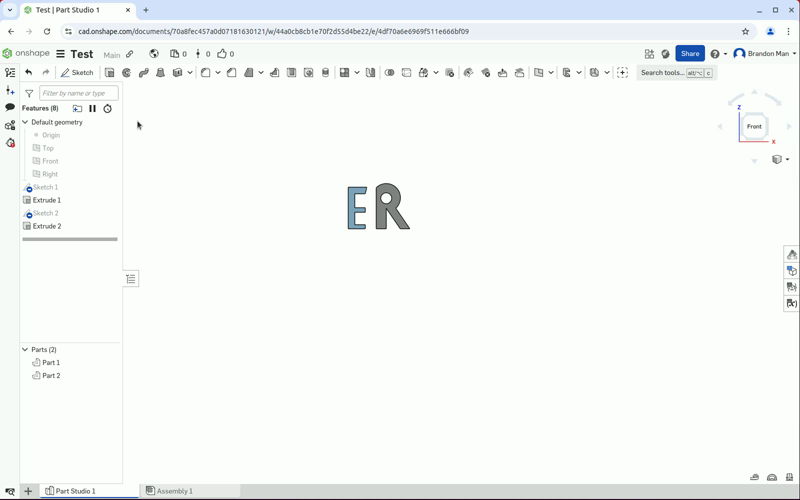
key(shift+h)
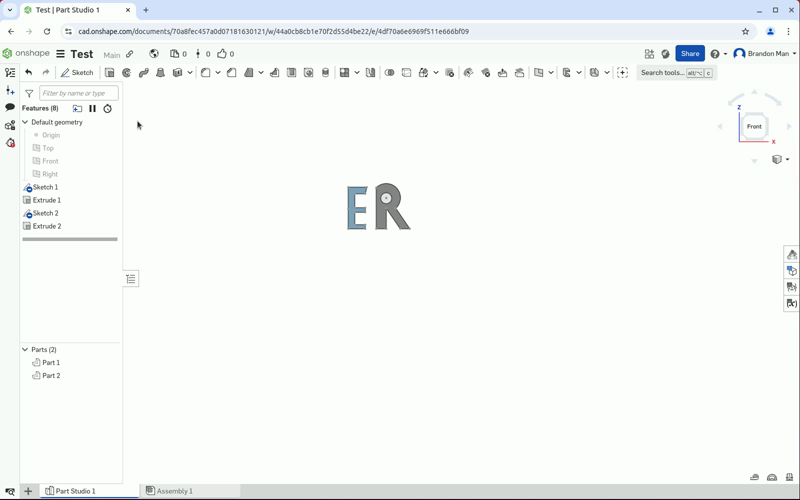
key(shift+h)
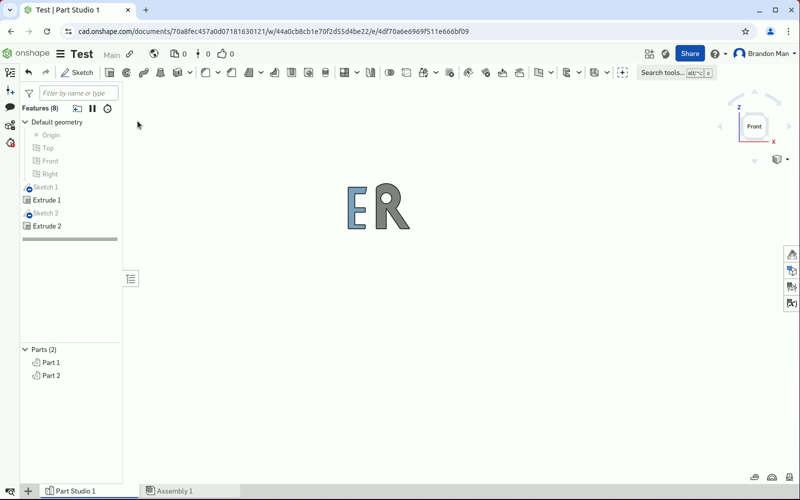
mouse_move(73, 189)
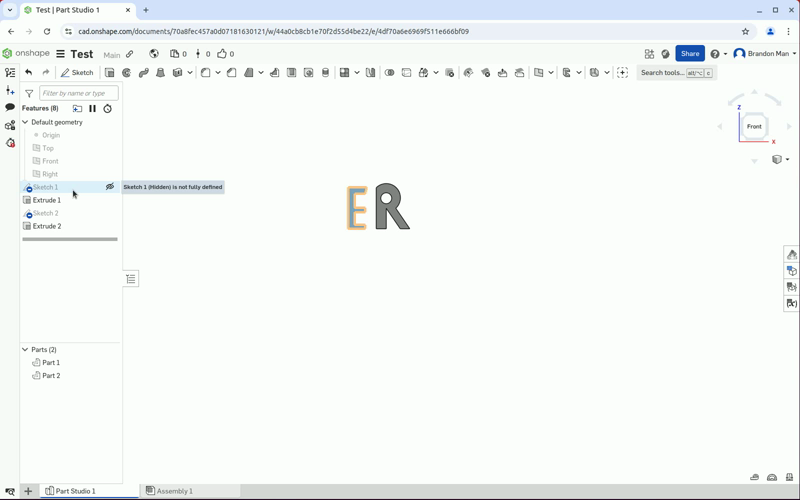
click(73, 189)
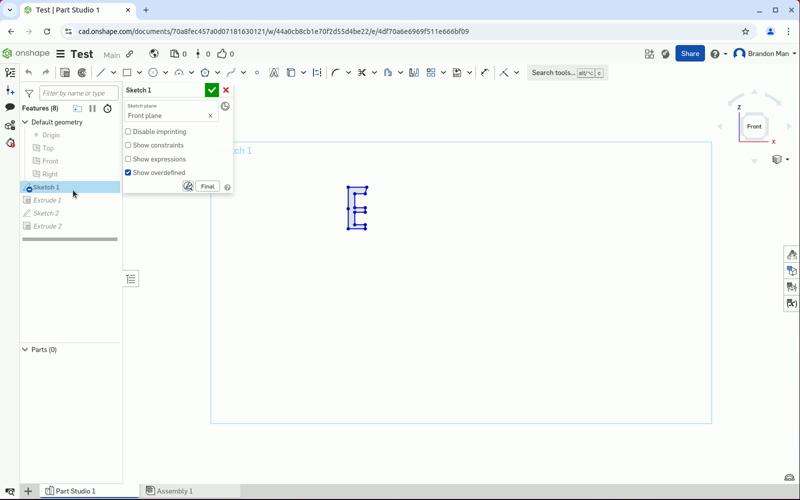
mouse_move(229, 92)
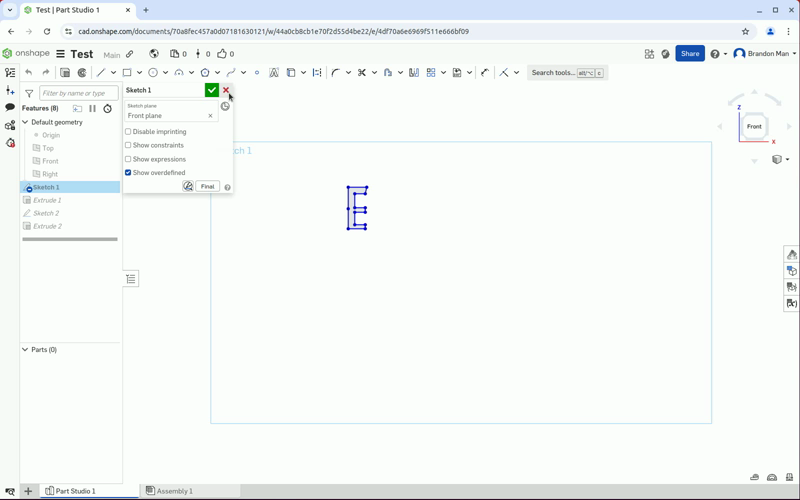
click(229, 92)
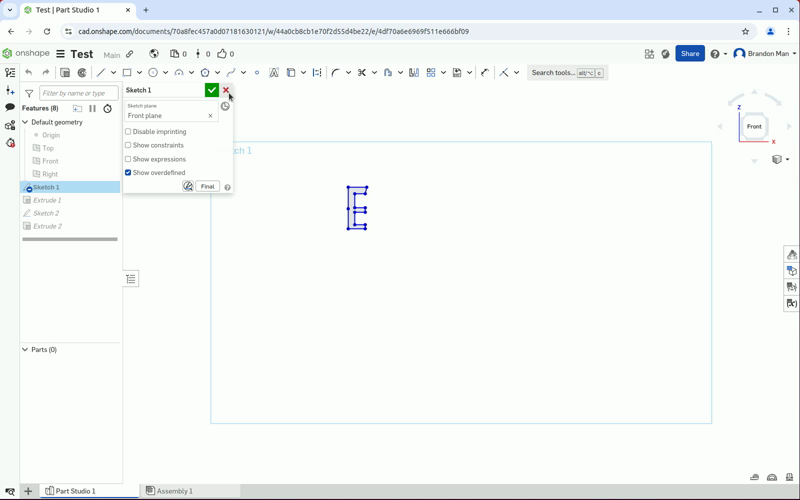
key(shift+s)
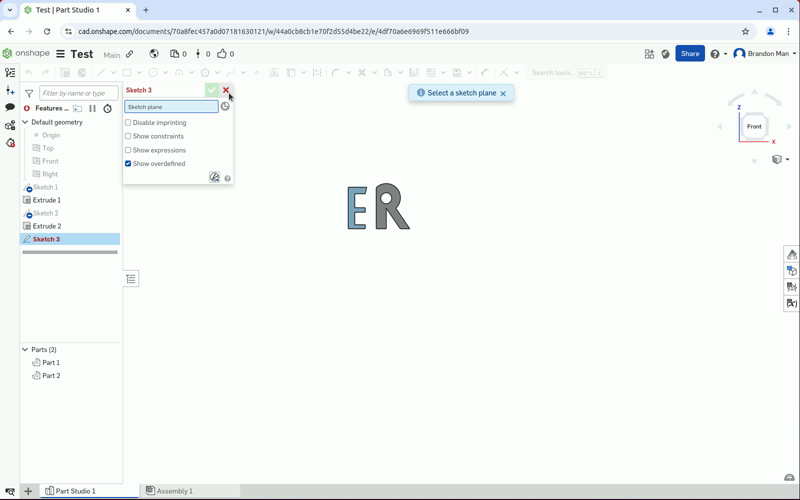
mouse_move(73, 163)
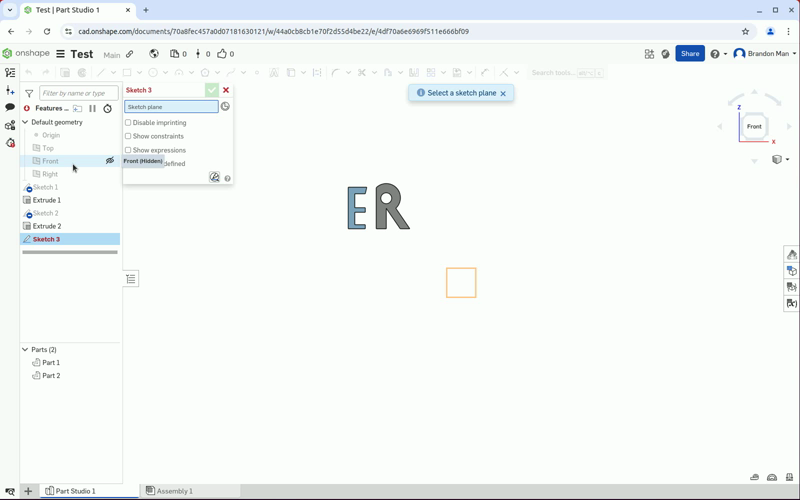
click(73, 163)
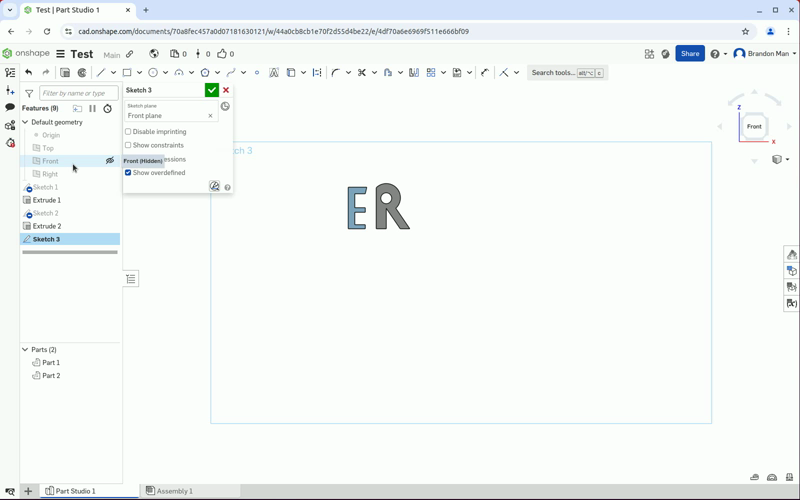
mouse_move(73, 352)
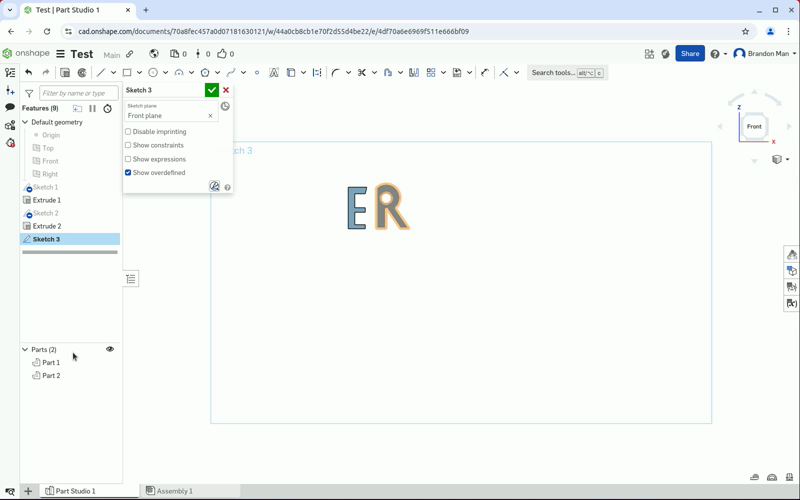
key(y)
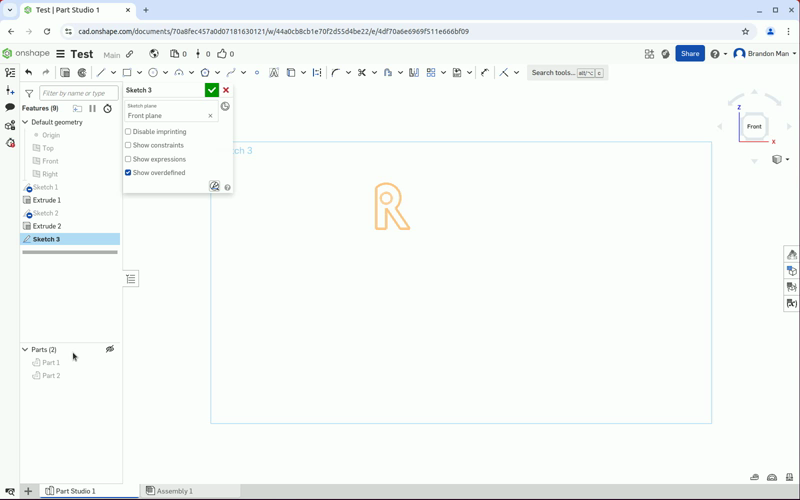
key(l)
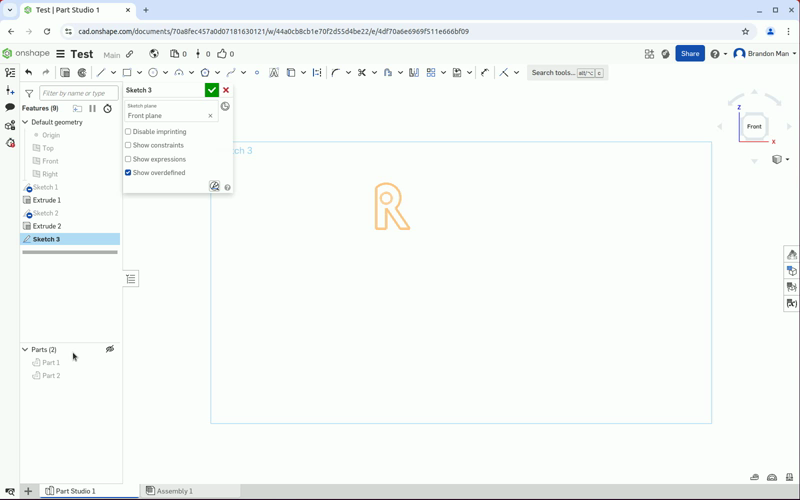
key_down(shift)
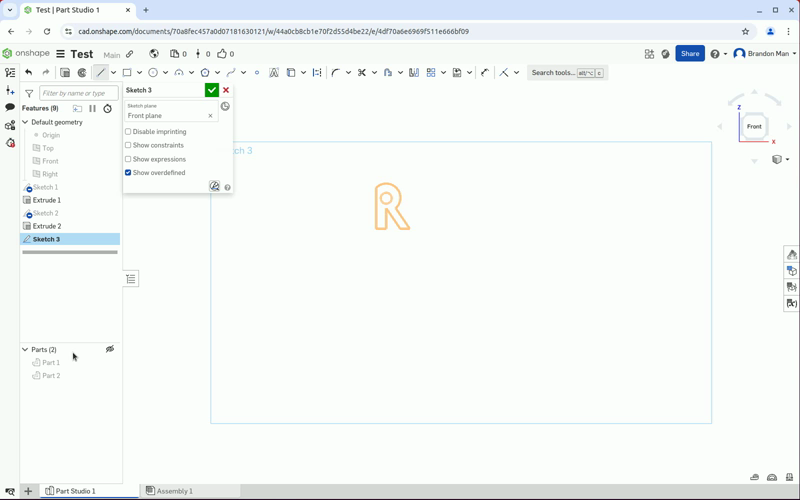
mouse_move(416, 230)
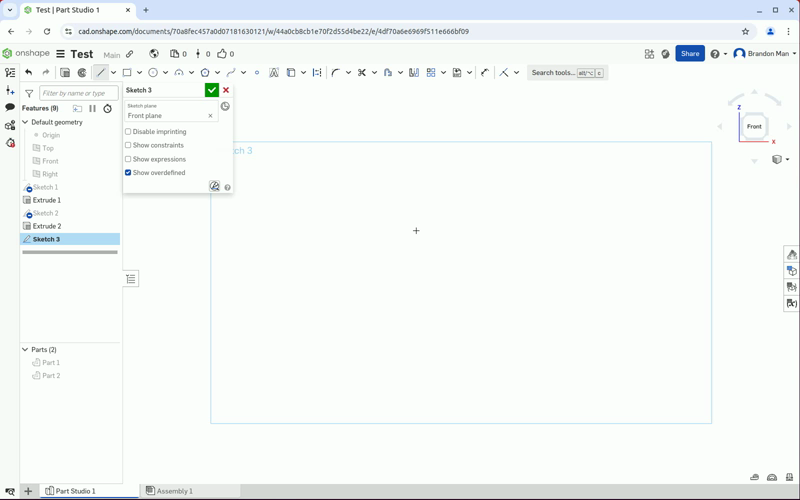
click(416, 230)
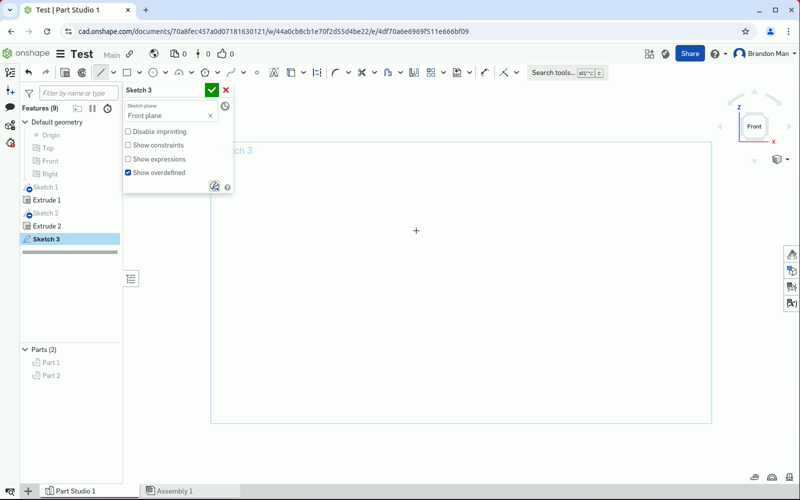
key_up(shift)
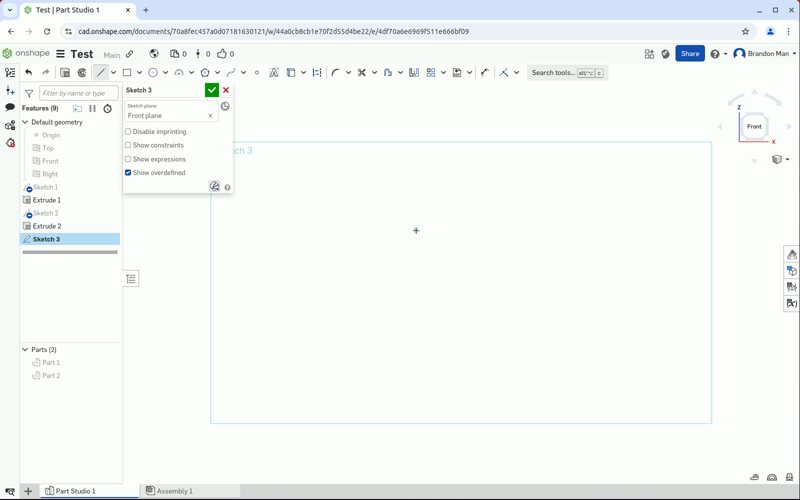
key_down(shift)
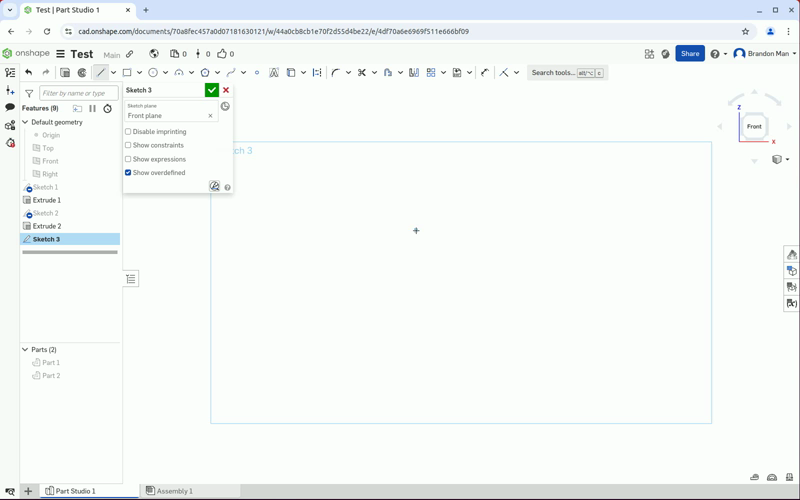
mouse_move(446, 230)
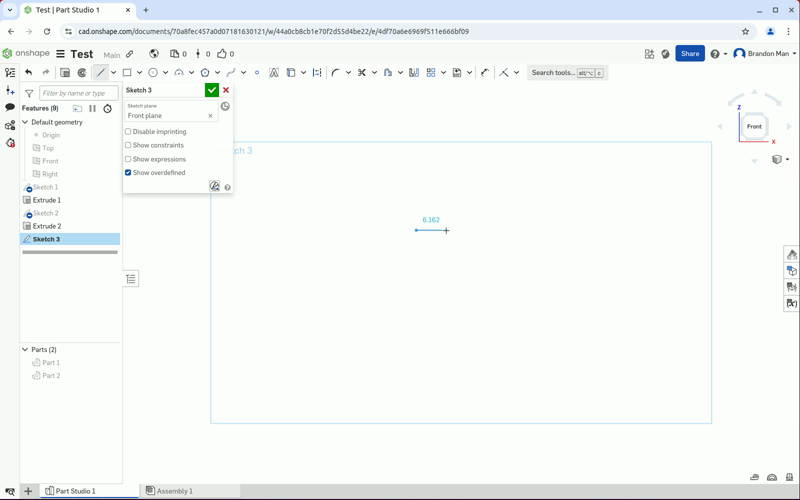
mouse_move(421, 230)
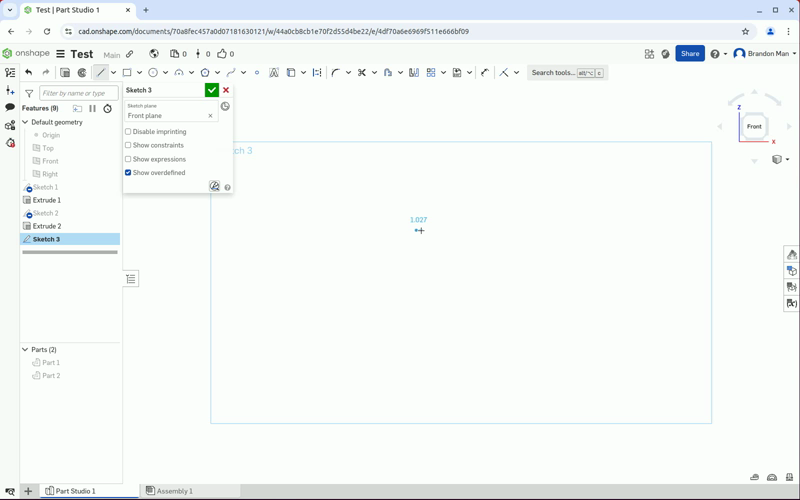
scroll(6)
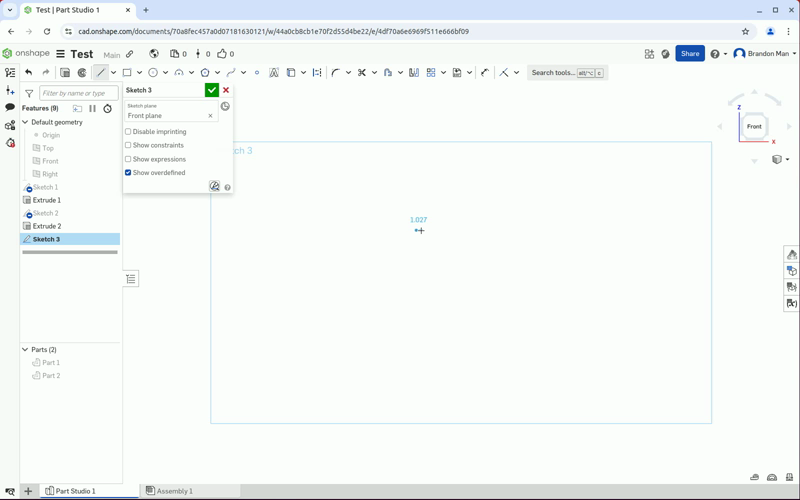
scroll(6)
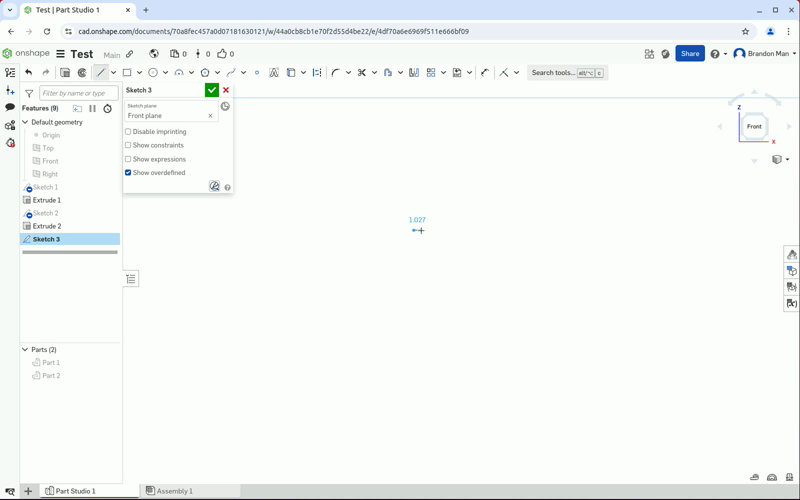
scroll(6)
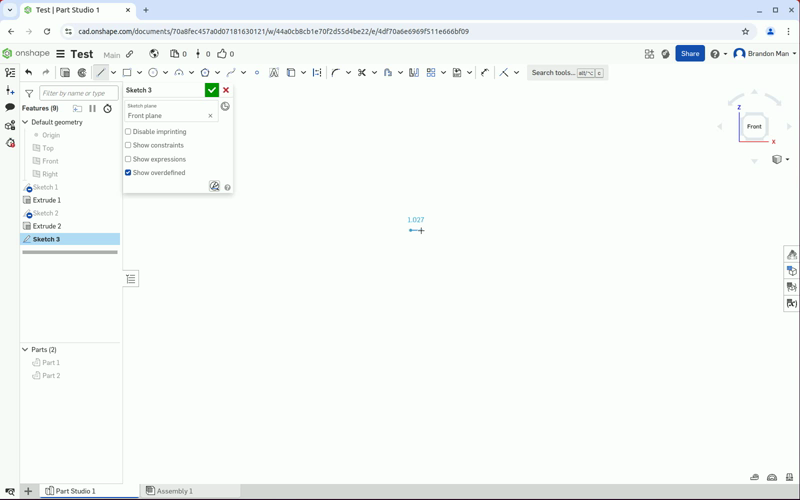
scroll(6)
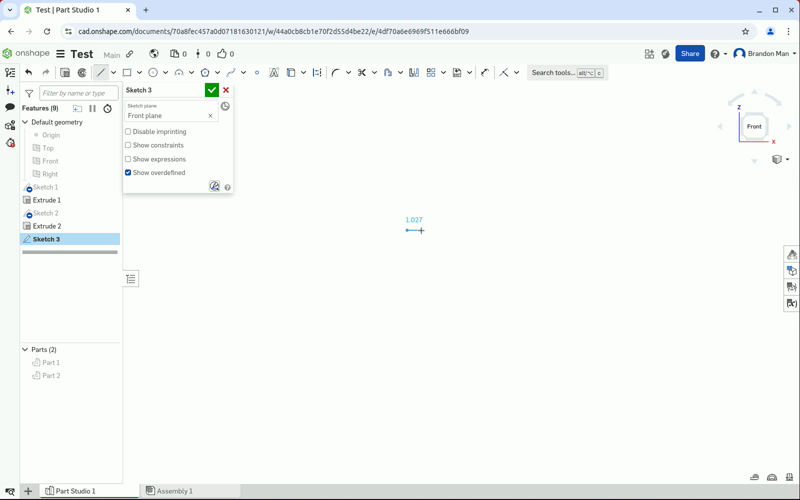
scroll(6)
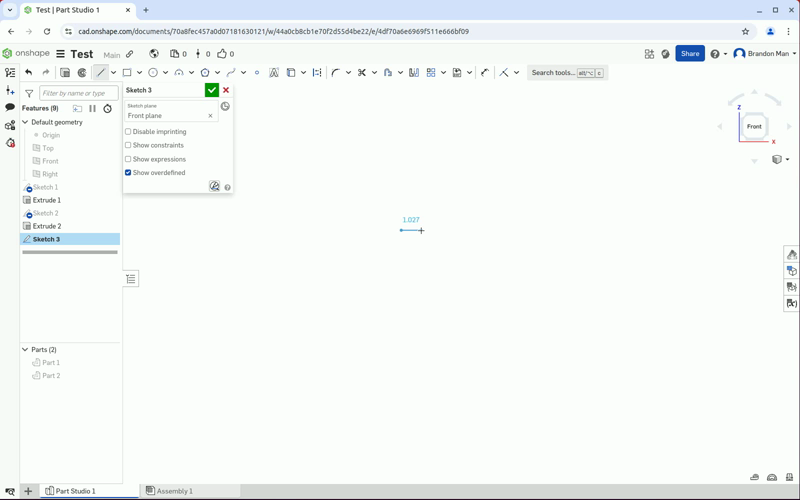
scroll(6)
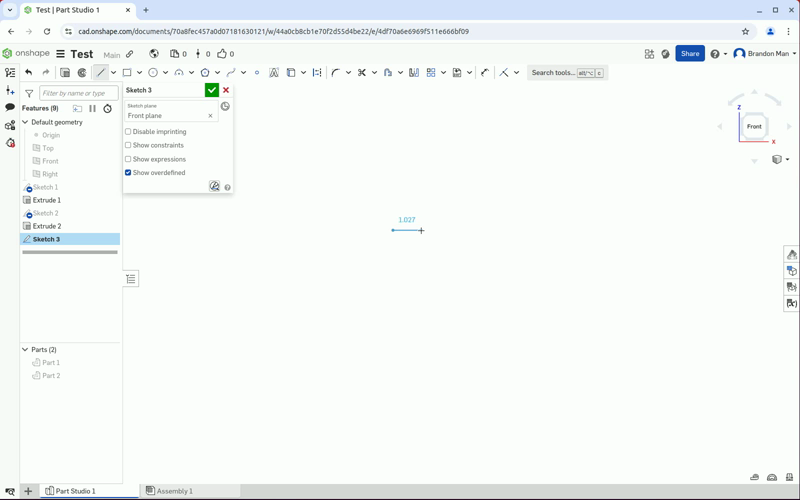
scroll(6)
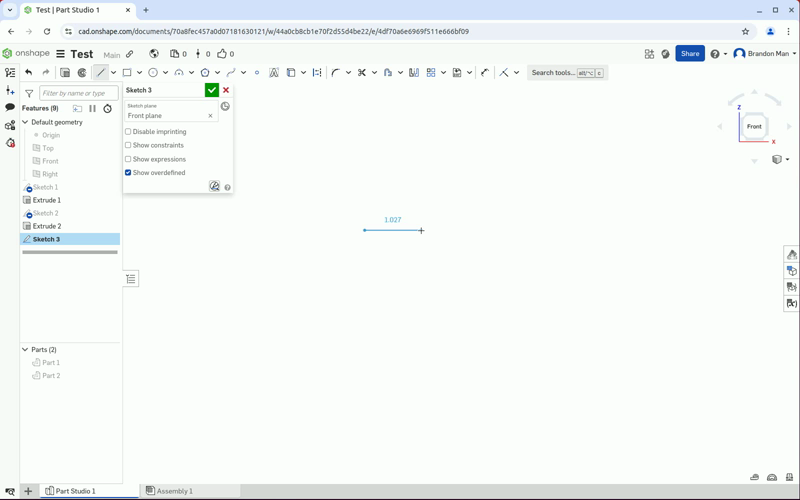
click(421, 230)
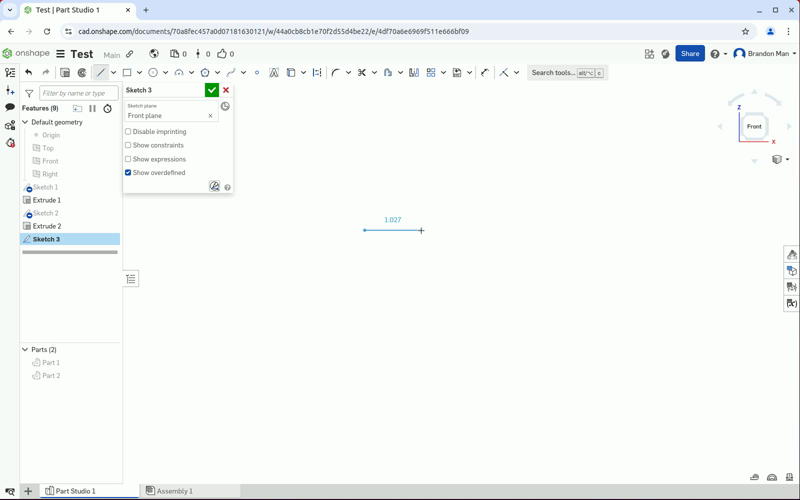
scroll(-6)
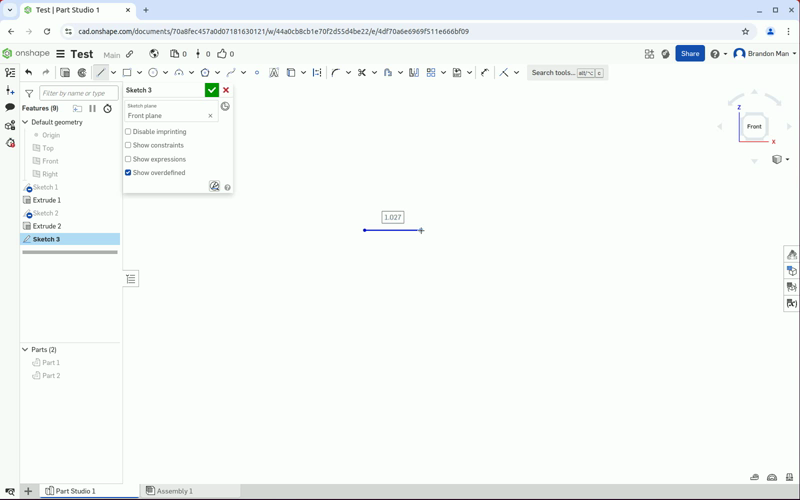
scroll(-6)
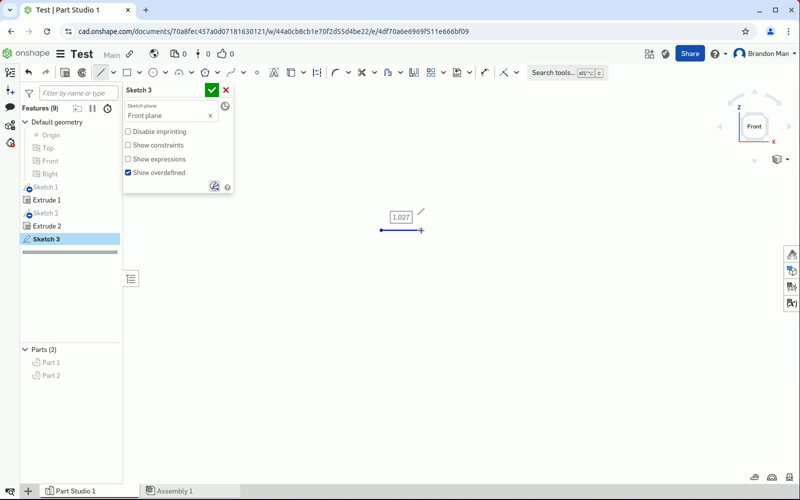
scroll(-6)
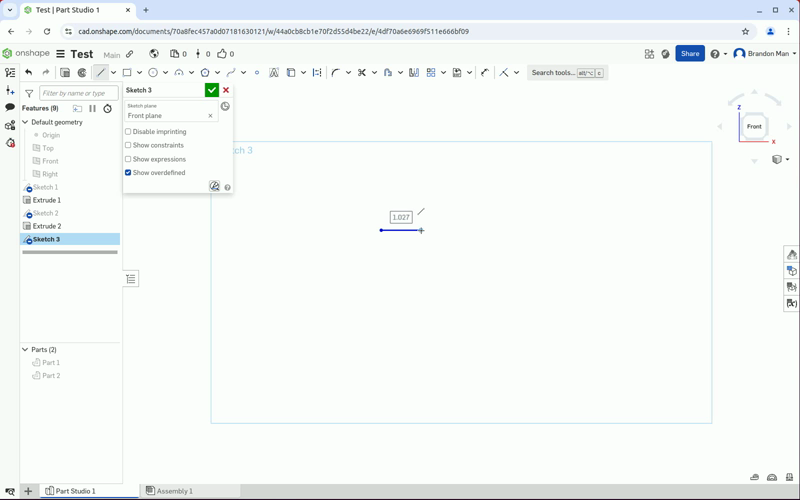
scroll(-6)
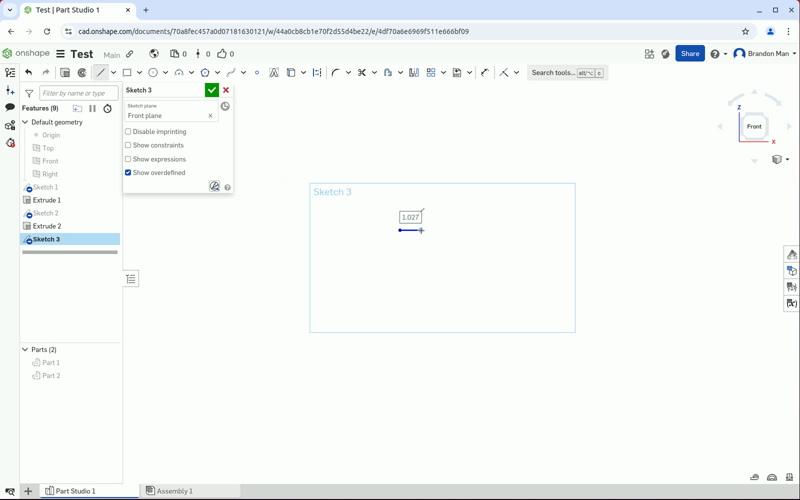
scroll(-6)
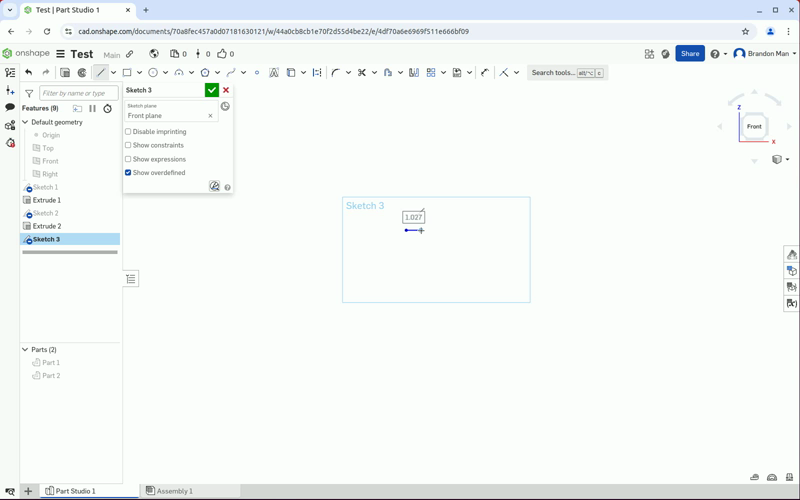
scroll(-6)
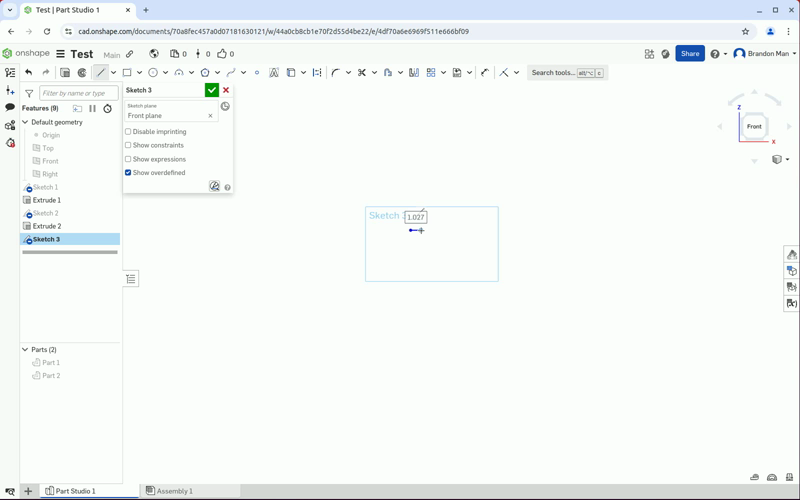
scroll(-6)
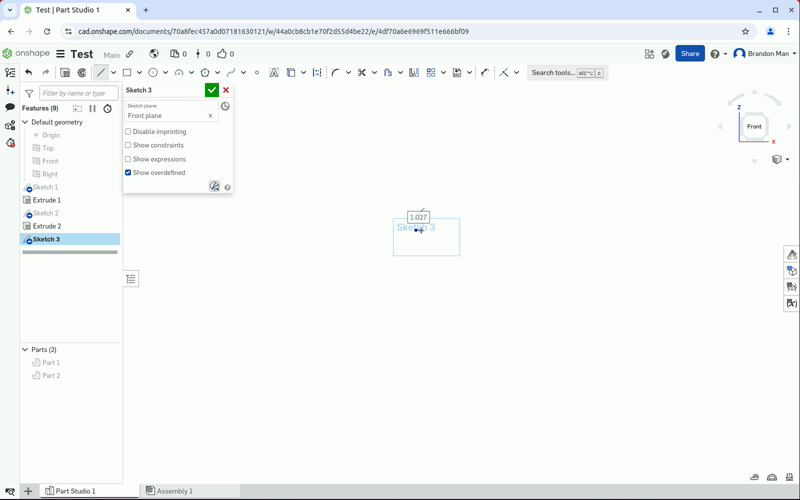
key_up(shift)
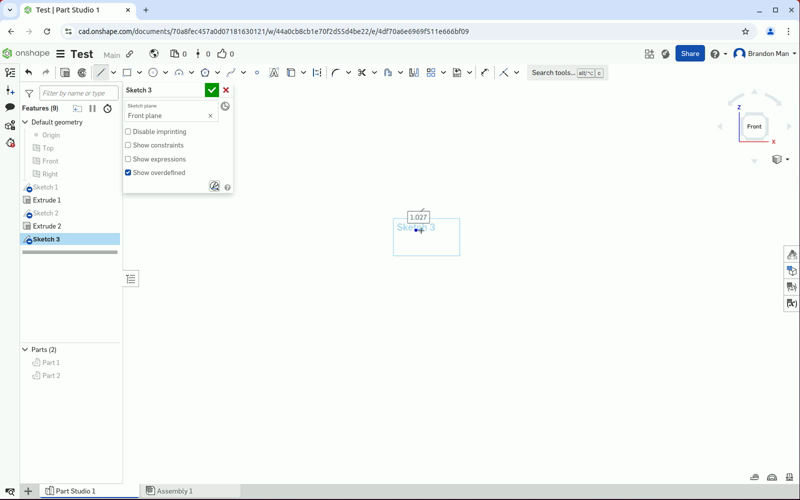
key_down(shift)
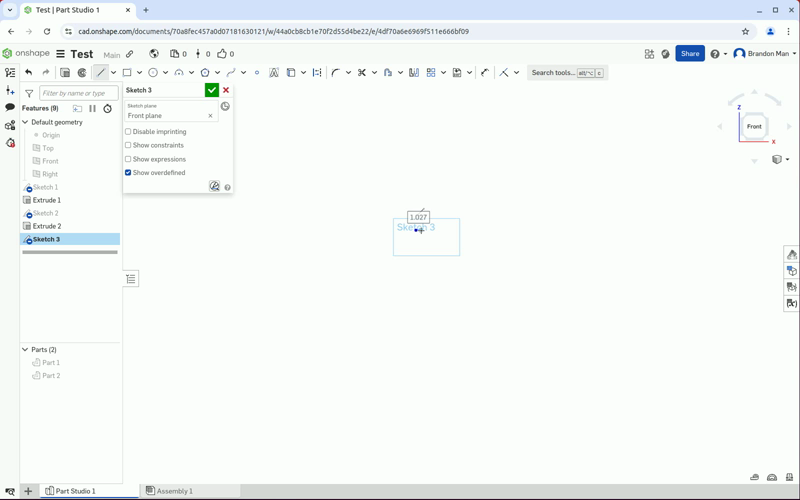
mouse_move(451, 230)
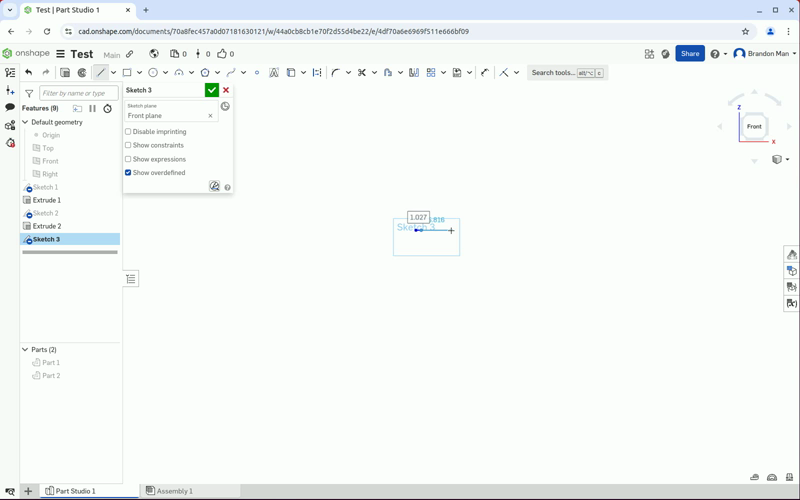
mouse_move(421, 209)
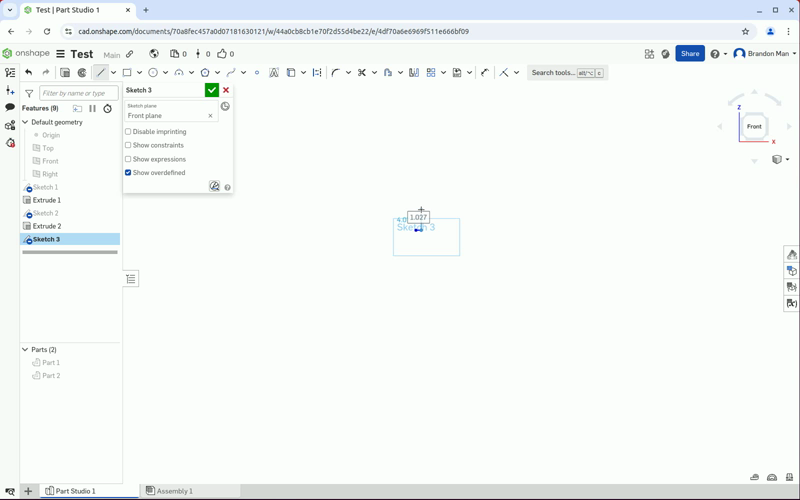
click(421, 209)
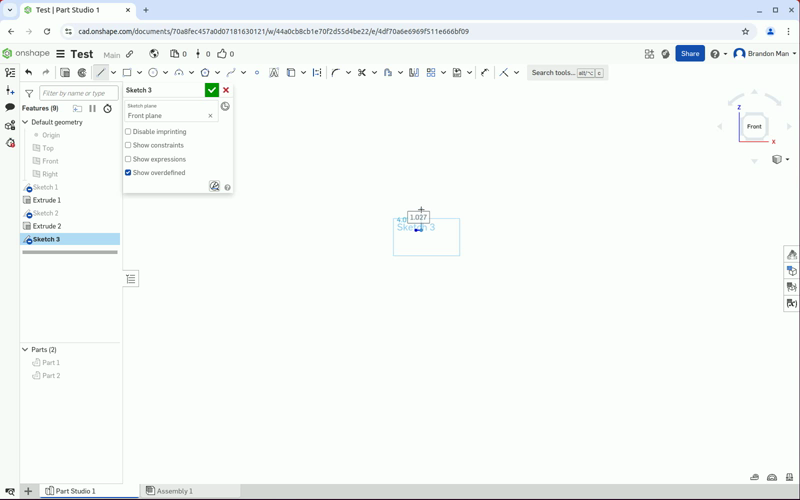
key_up(shift)
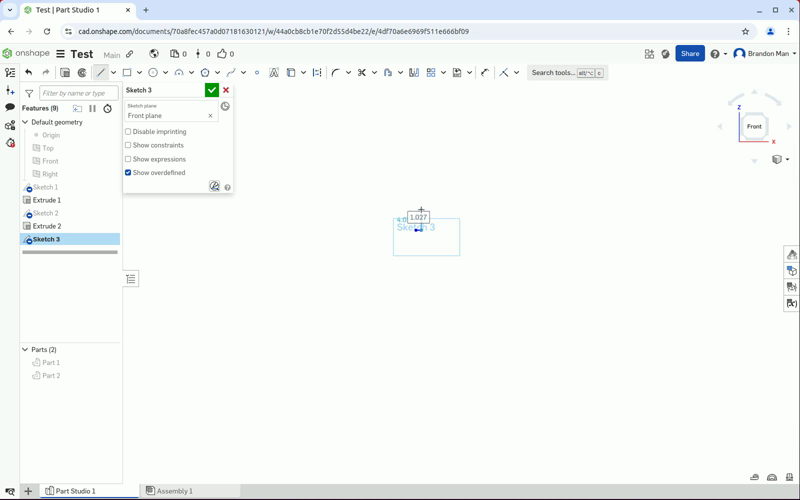
key_down(shift)
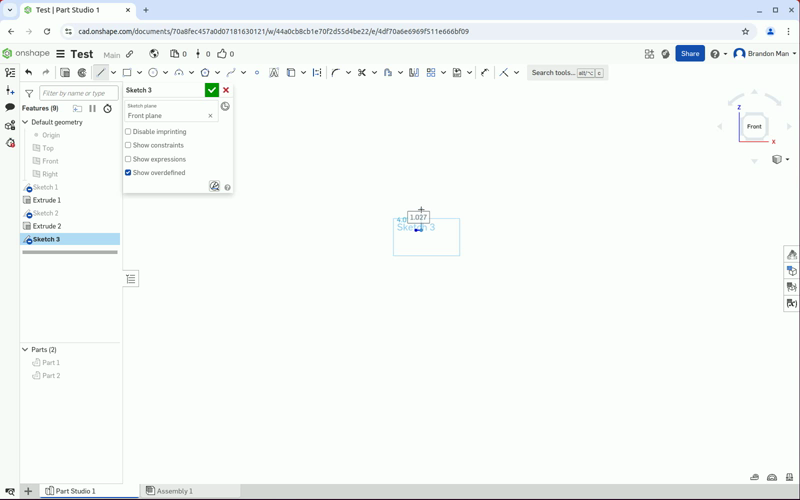
mouse_move(451, 209)
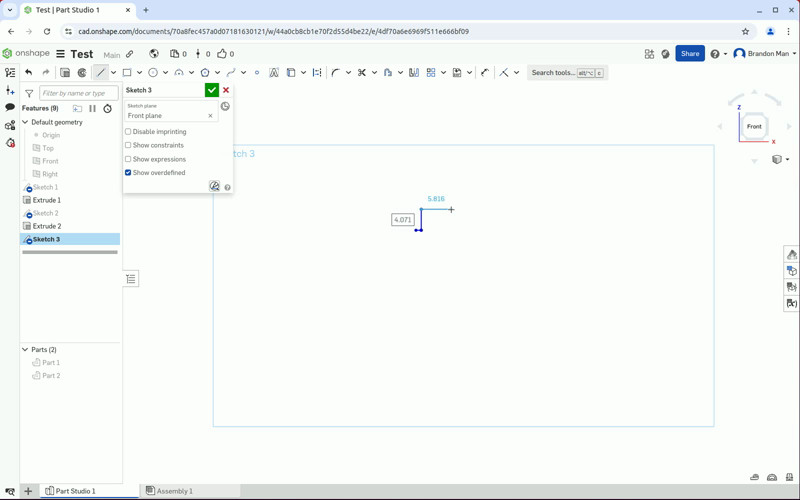
mouse_move(432, 230)
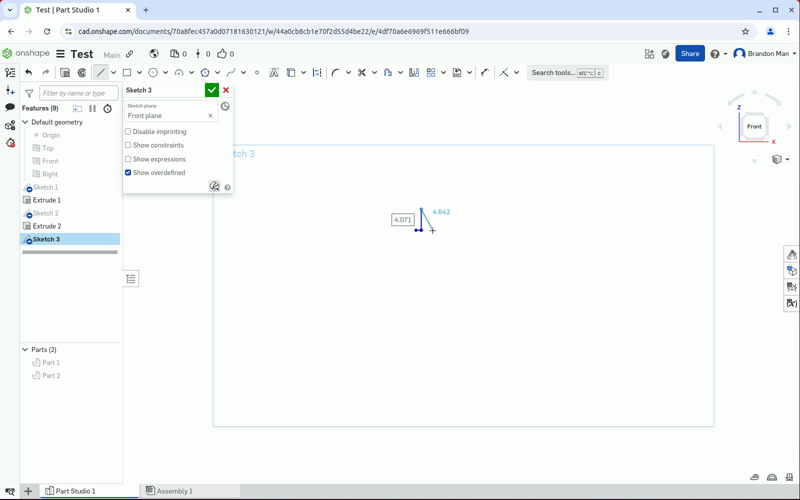
click(432, 230)
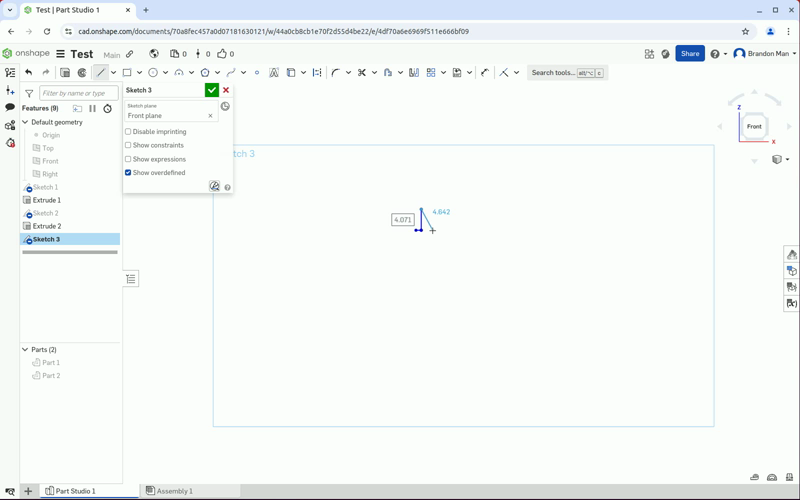
key_up(shift)
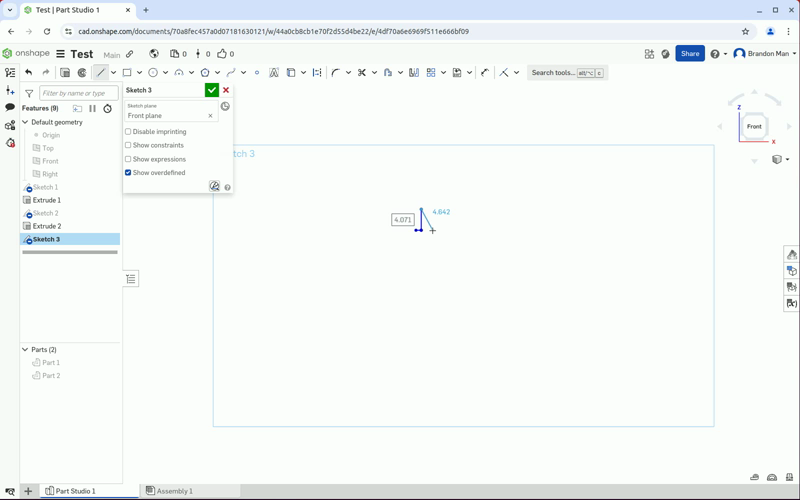
key_down(shift)
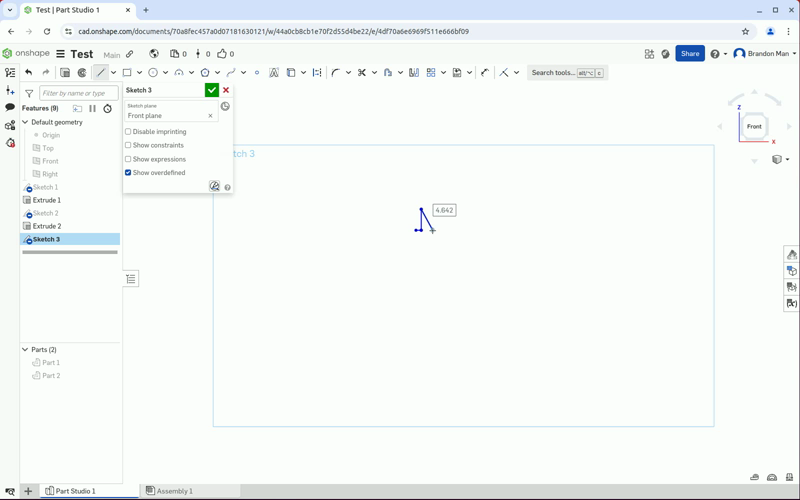
mouse_move(462, 230)
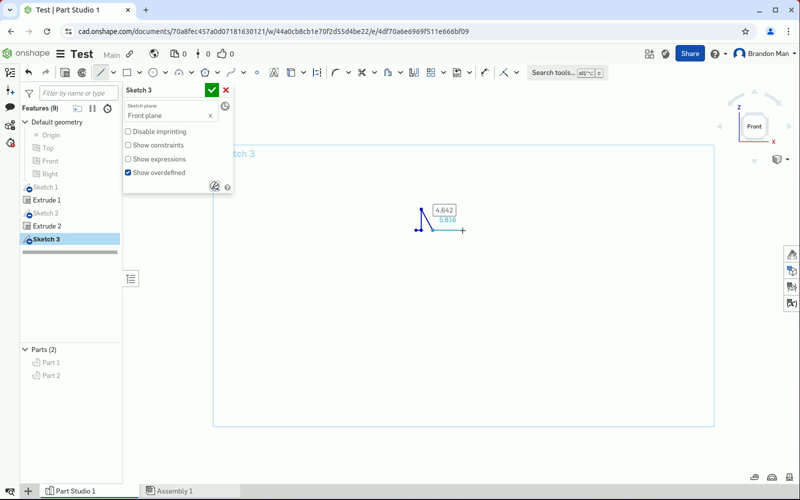
mouse_move(439, 230)
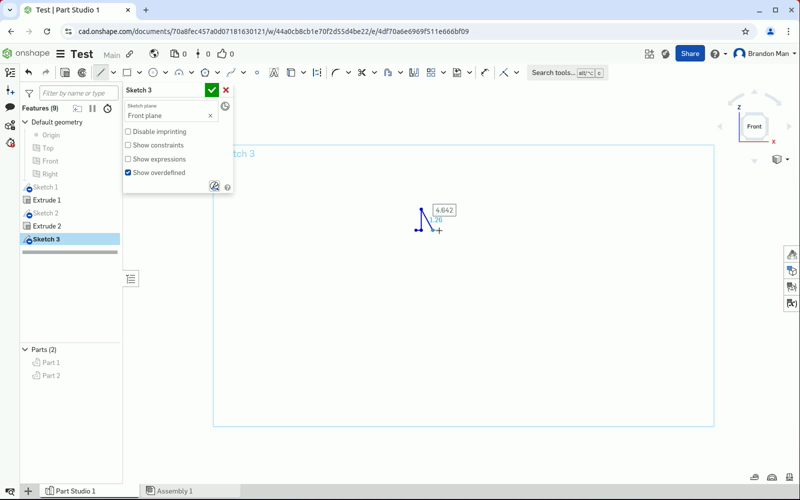
scroll(6)
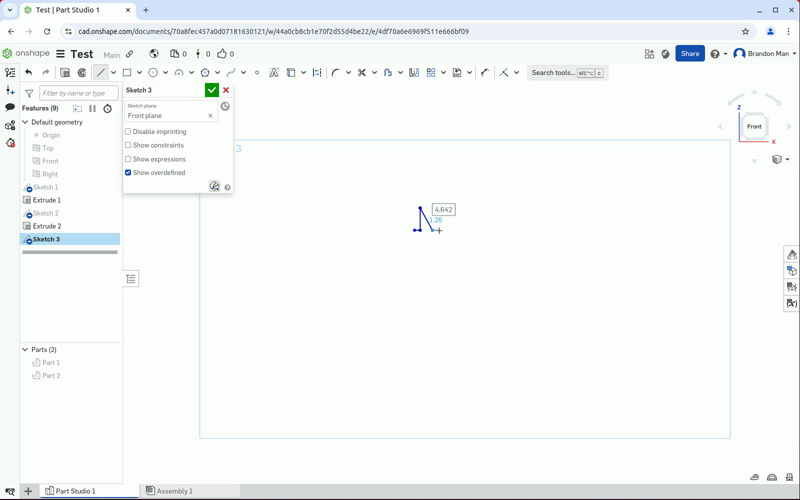
scroll(6)
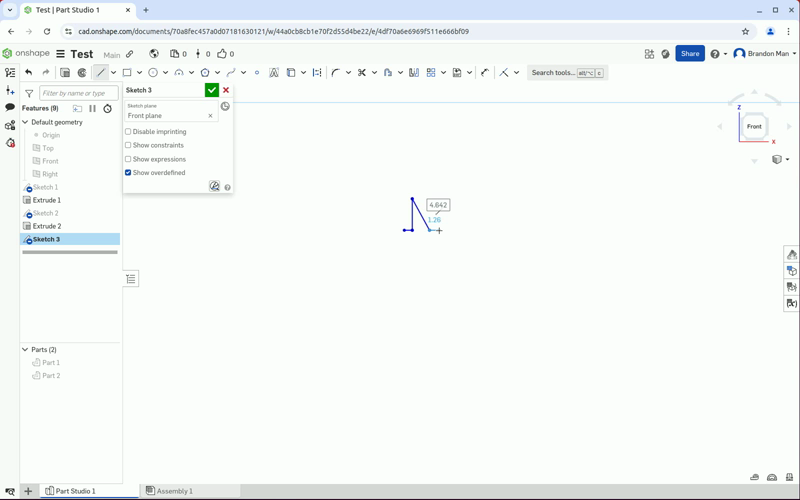
scroll(6)
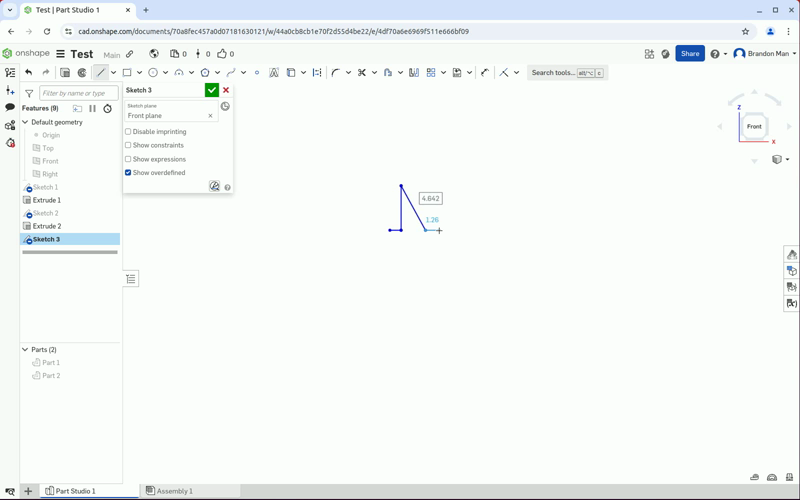
scroll(6)
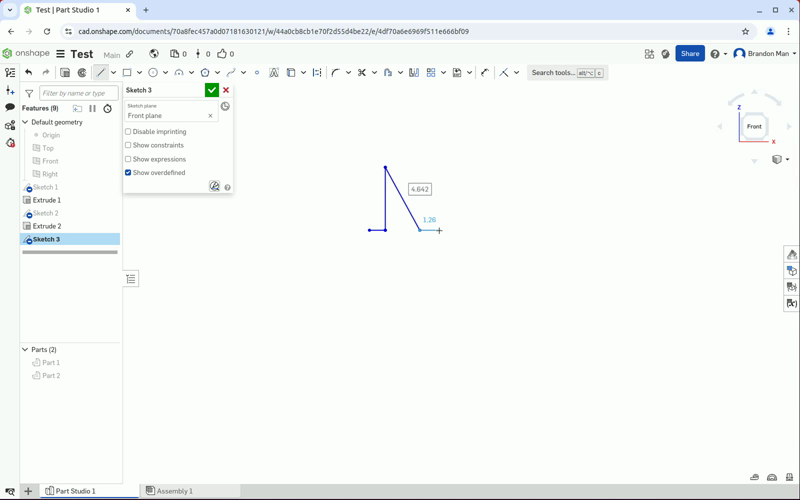
scroll(6)
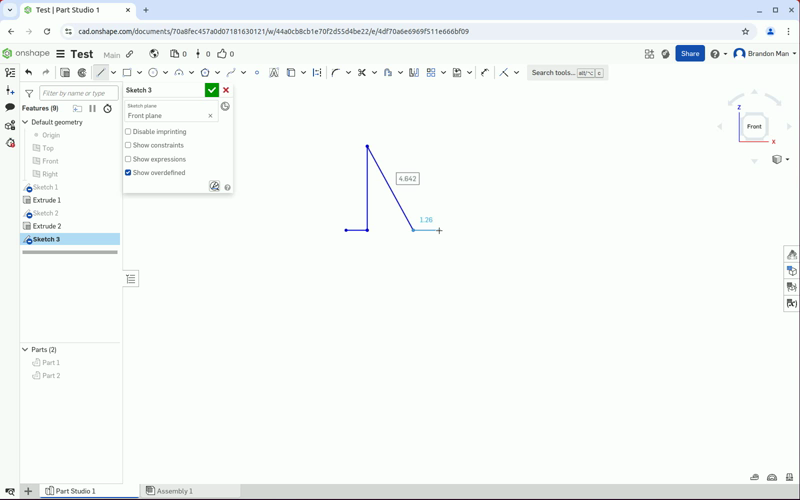
scroll(6)
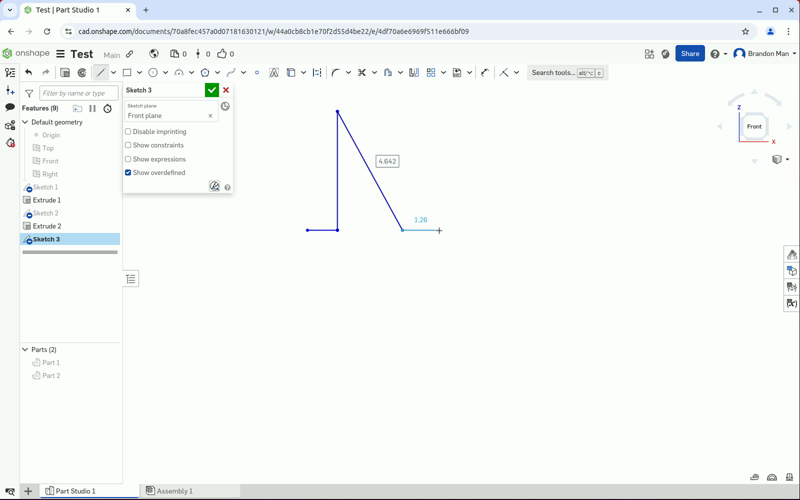
scroll(6)
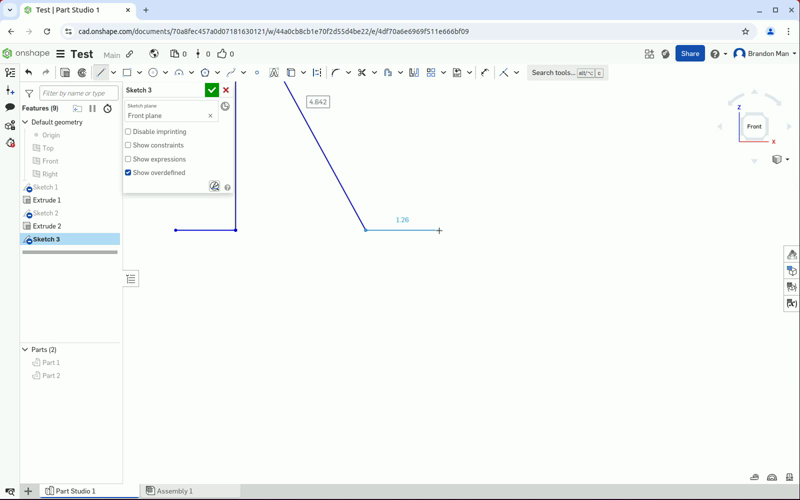
click(439, 230)
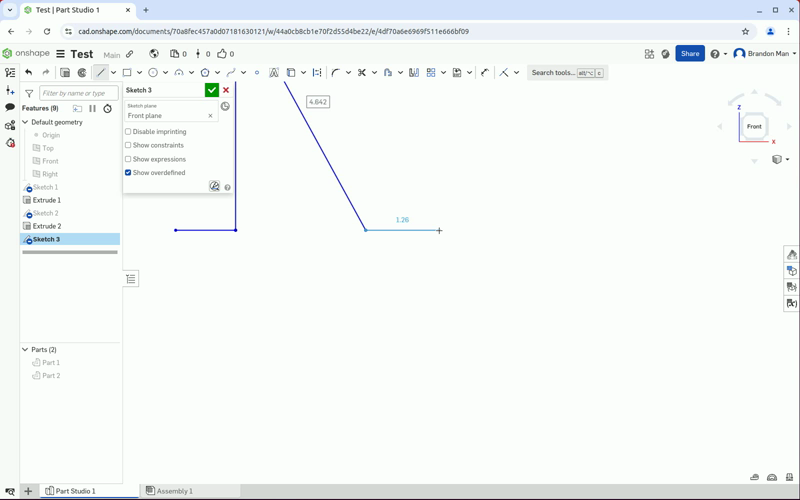
scroll(-6)
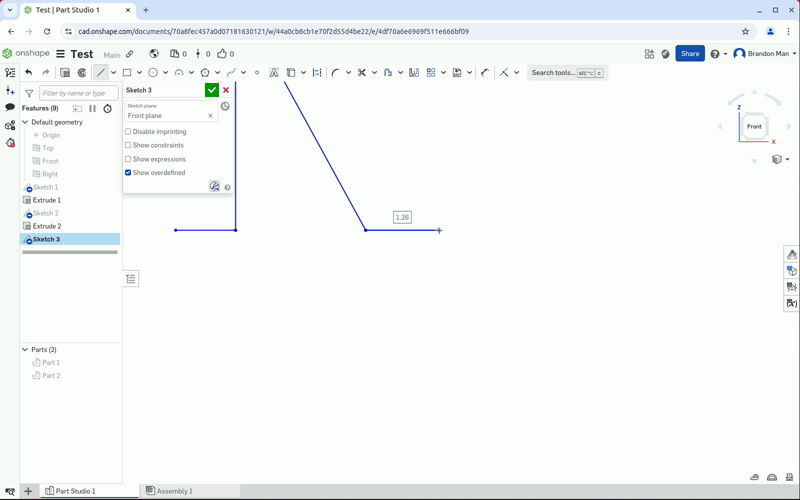
scroll(-6)
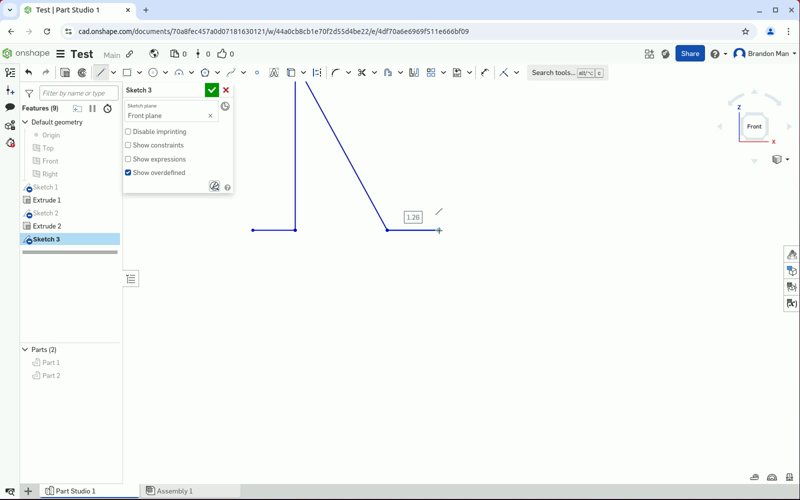
scroll(-6)
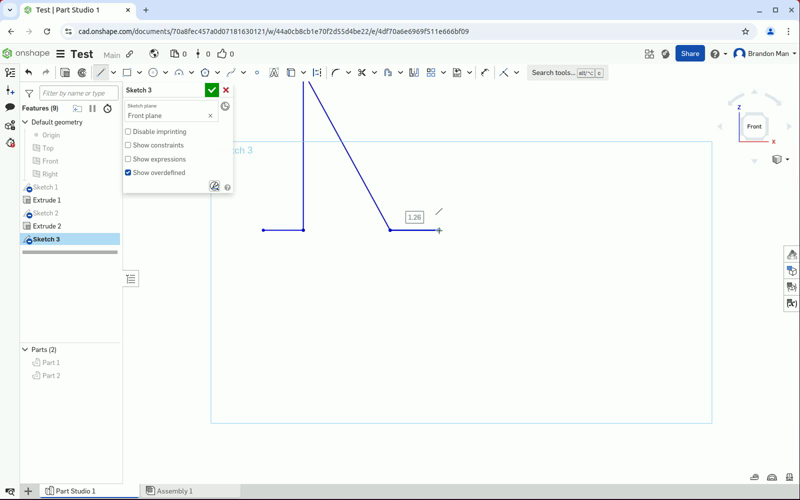
scroll(-6)
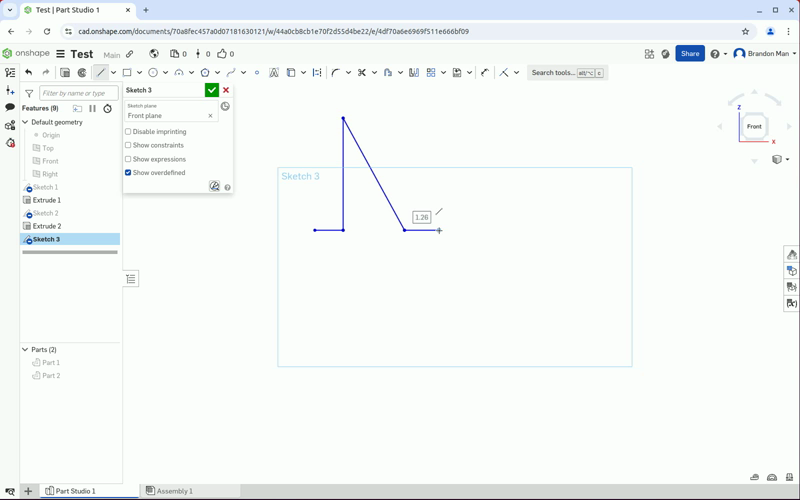
scroll(-6)
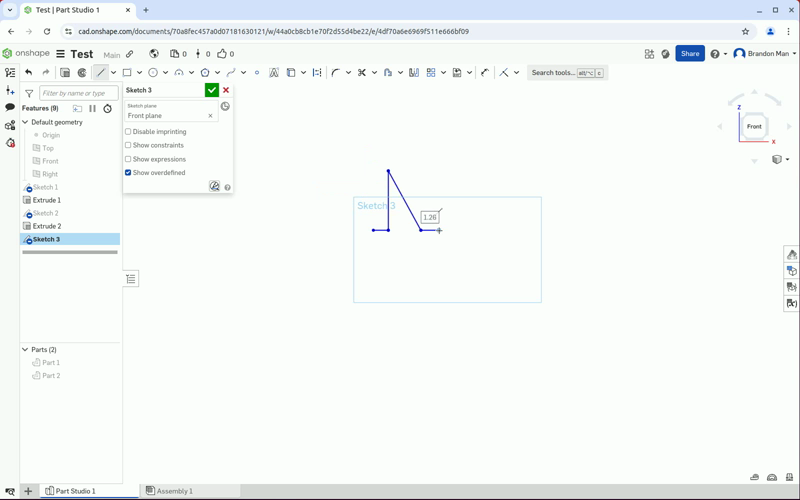
scroll(-6)
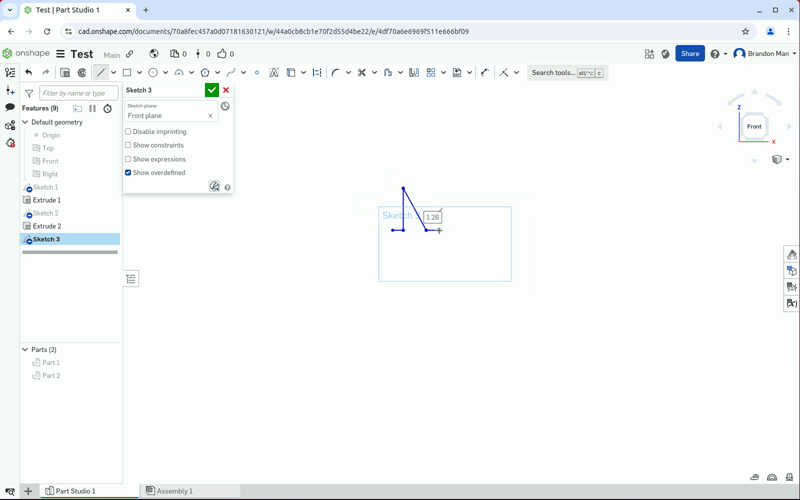
scroll(-6)
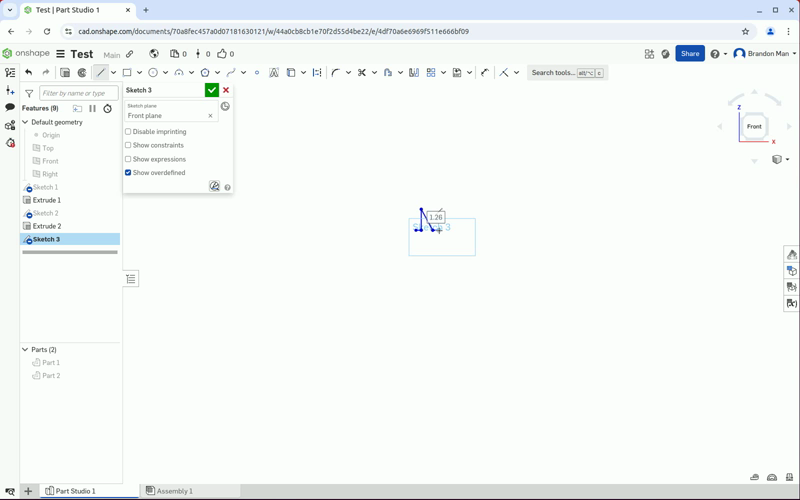
key_up(shift)
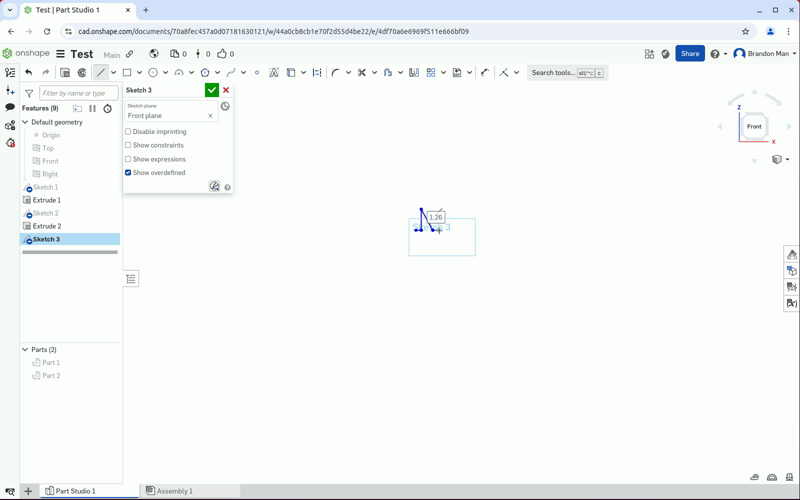
key_down(shift)
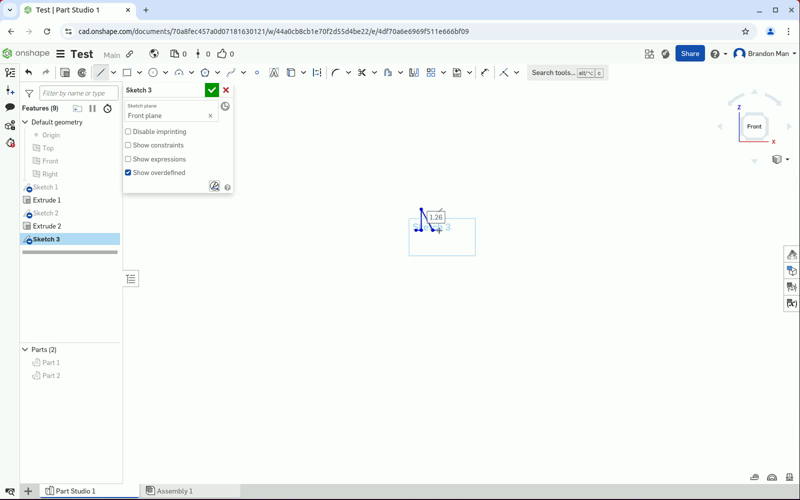
mouse_move(469, 230)
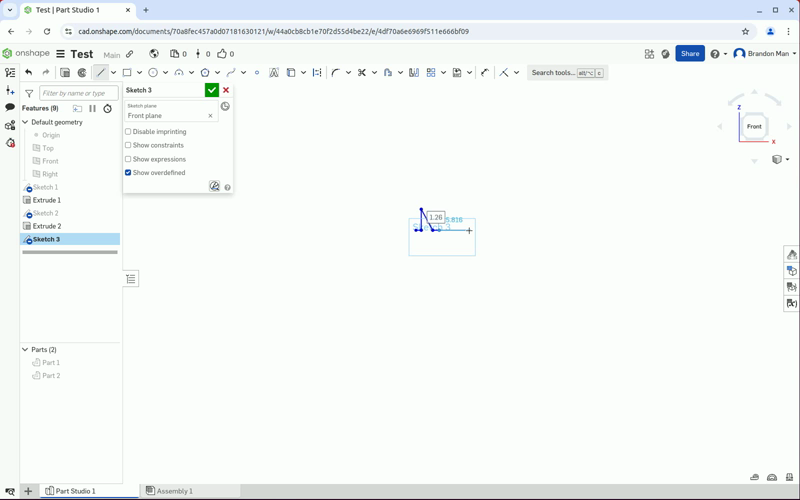
mouse_move(427, 209)
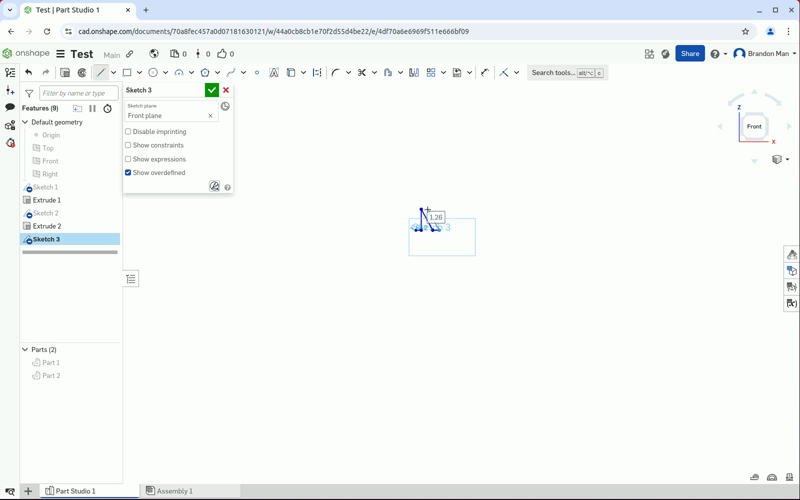
click(427, 209)
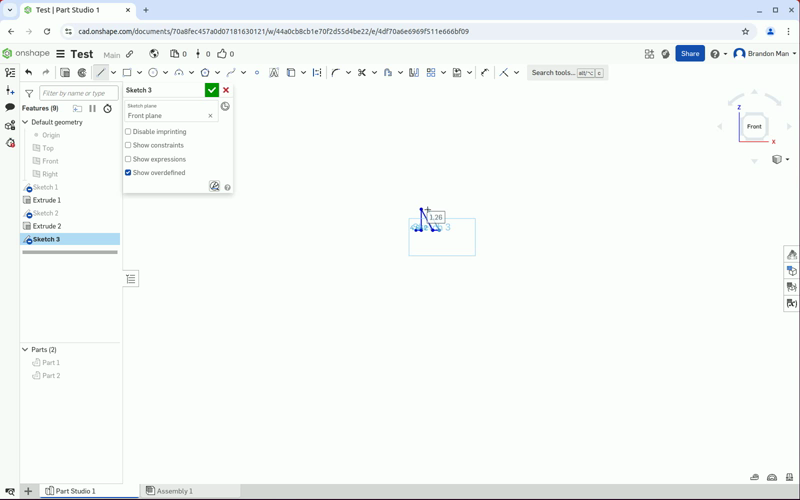
key_up(shift)
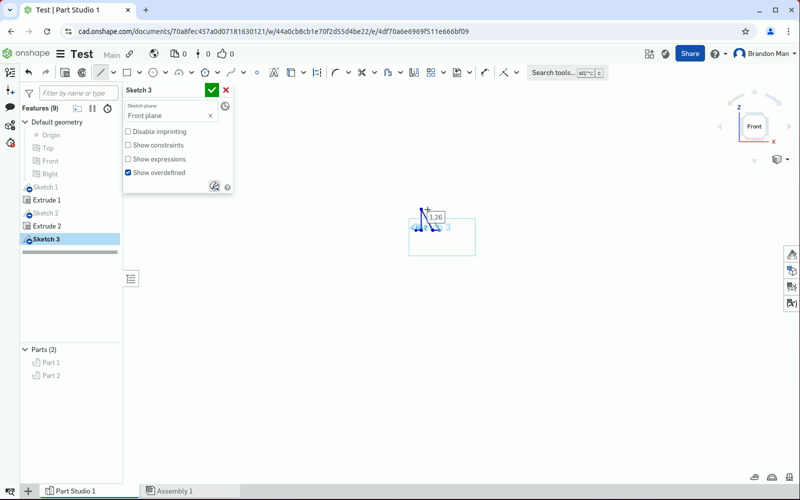
key(esc)
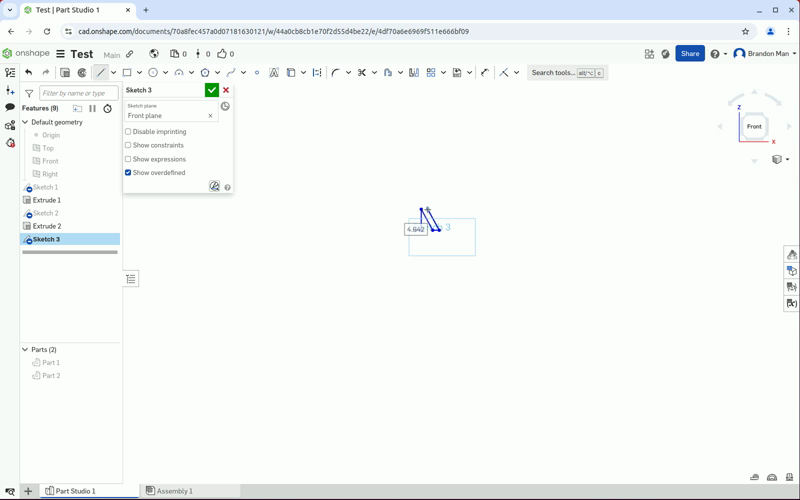
key(a)
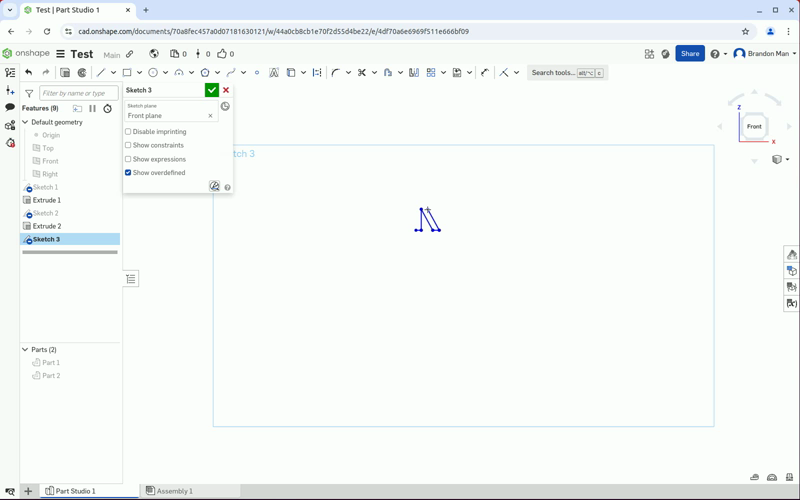
mouse_move(427, 209)
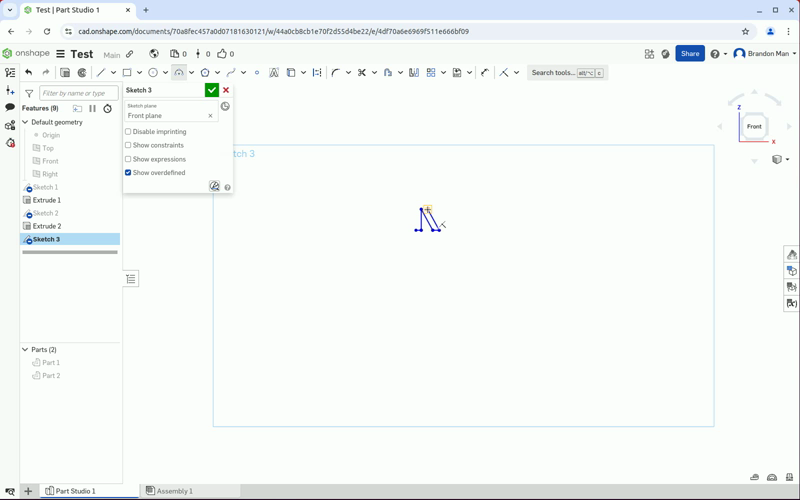
click(427, 209)
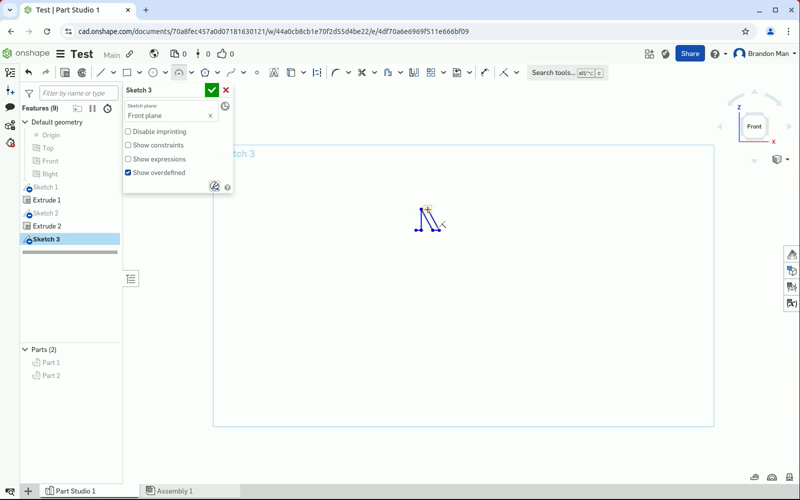
key_down(shift)
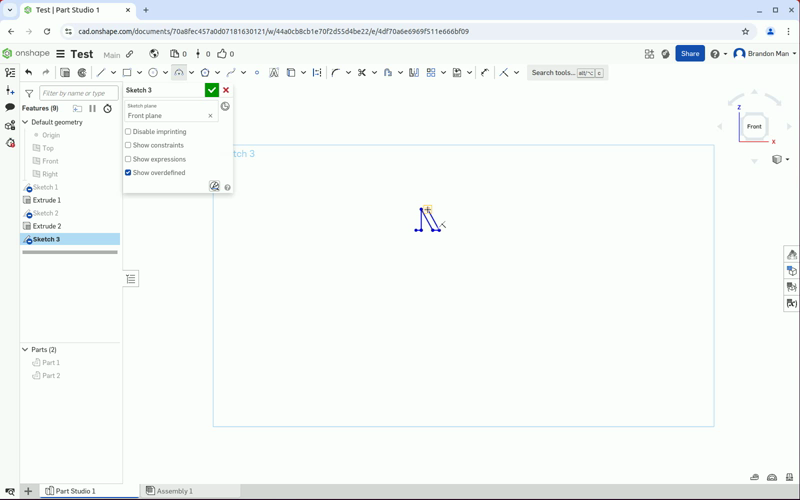
mouse_move(416, 188)
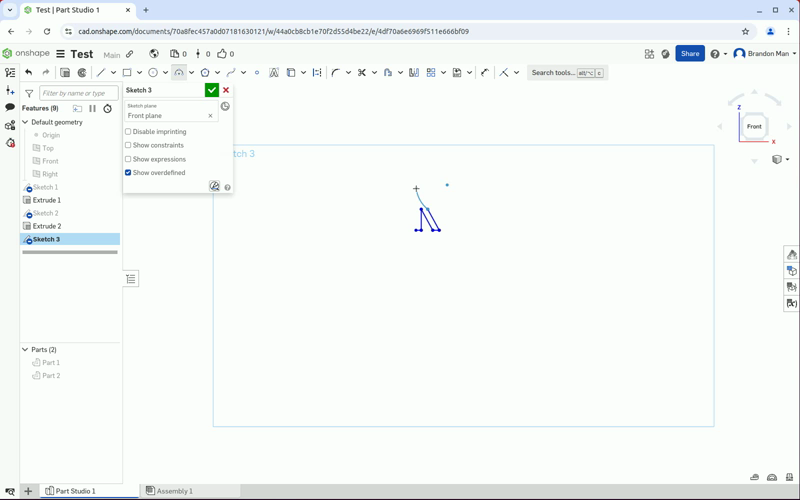
click(416, 188)
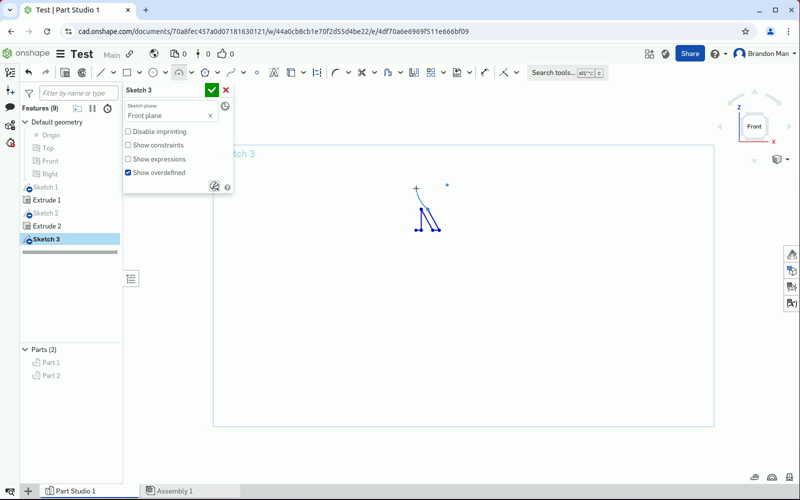
mouse_move(438, 189)
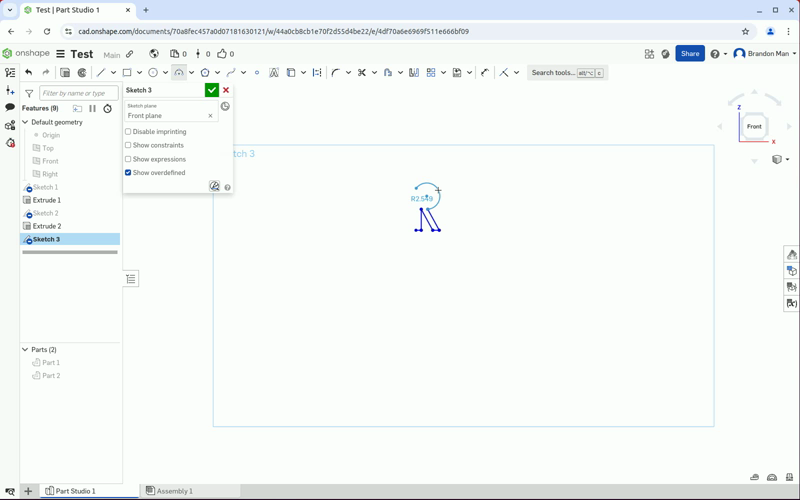
click(438, 189)
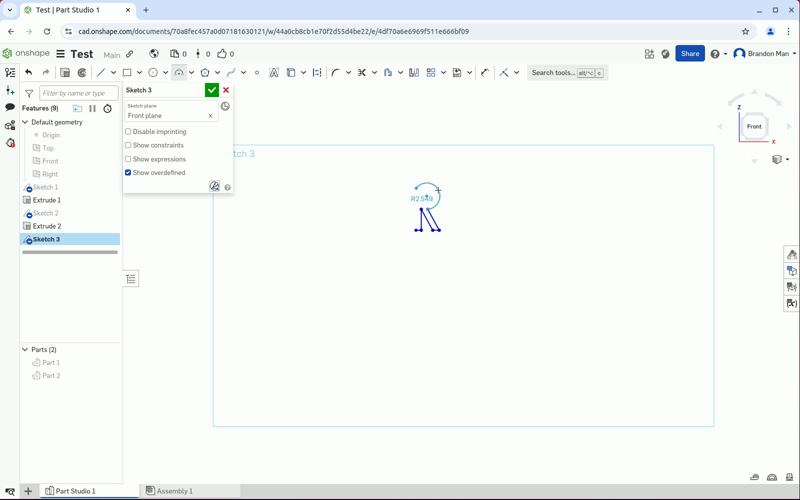
key_up(shift)
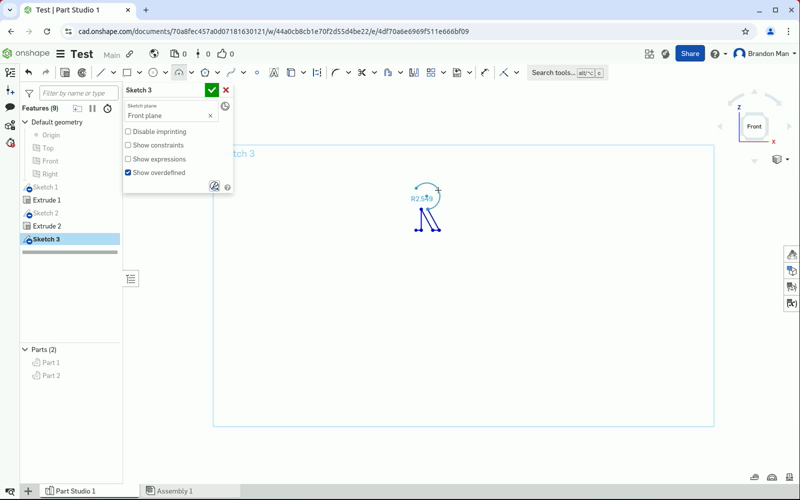
key(esc)
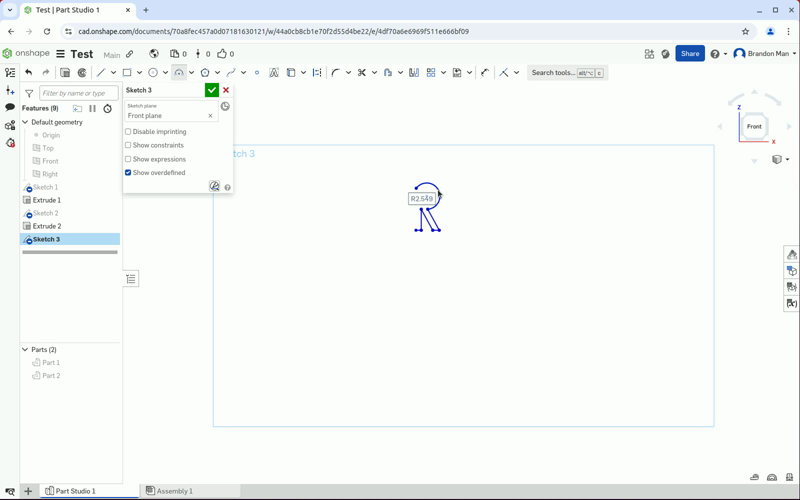
key(l)
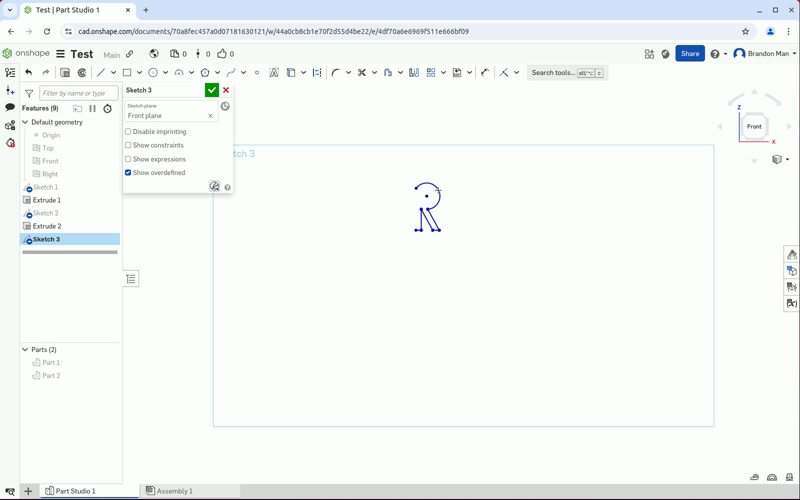
mouse_move(416, 188)
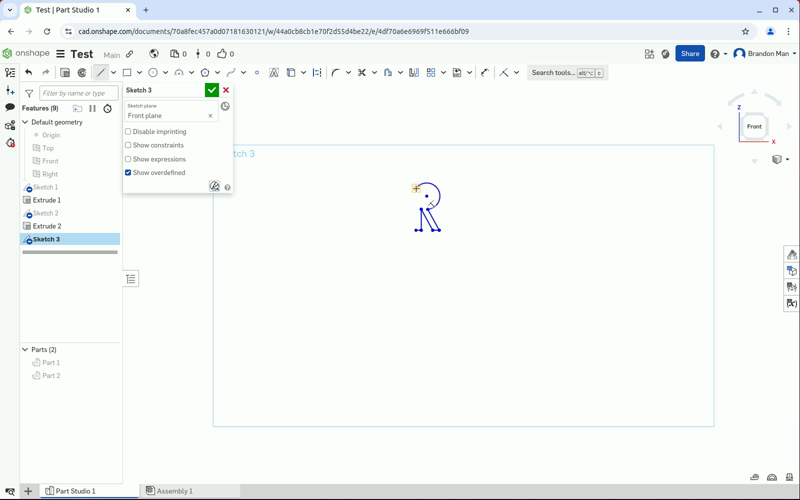
click(416, 188)
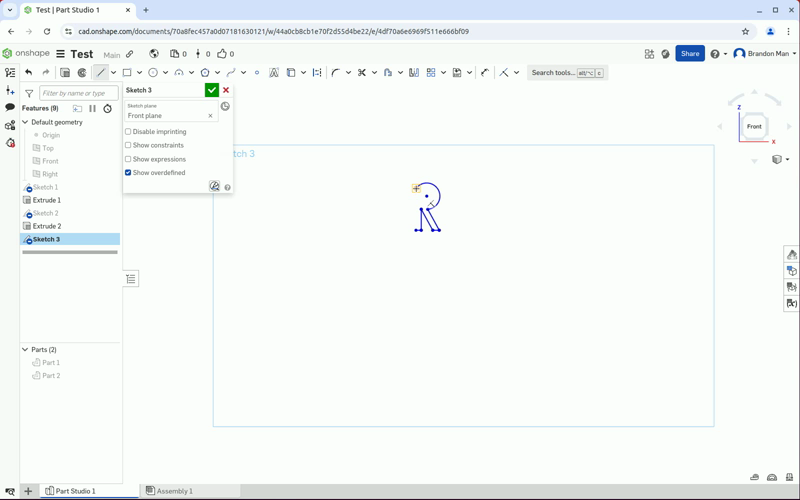
mouse_move(446, 188)
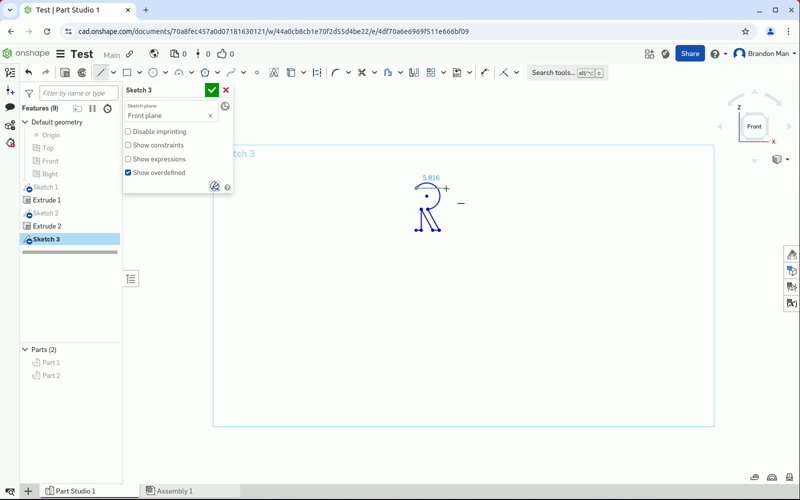
key_down(shift)
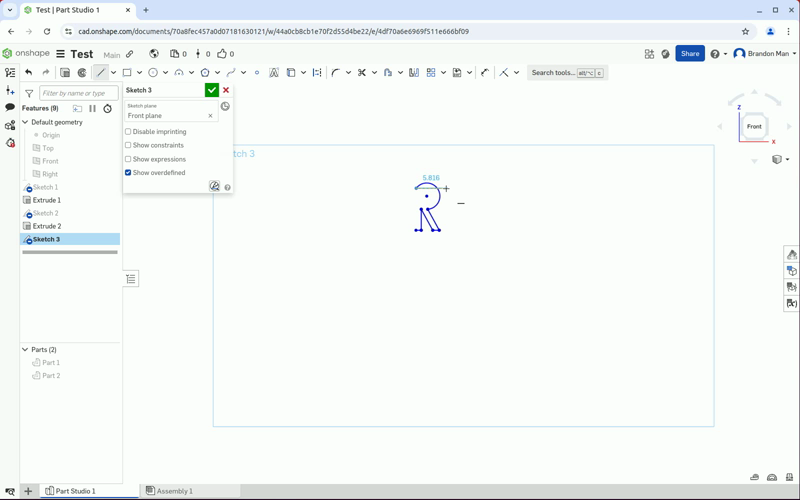
mouse_move(416, 230)
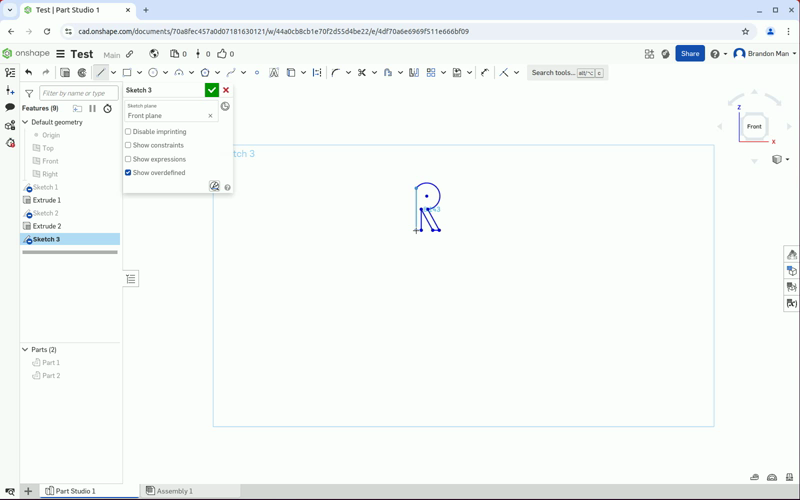
key_up(shift)
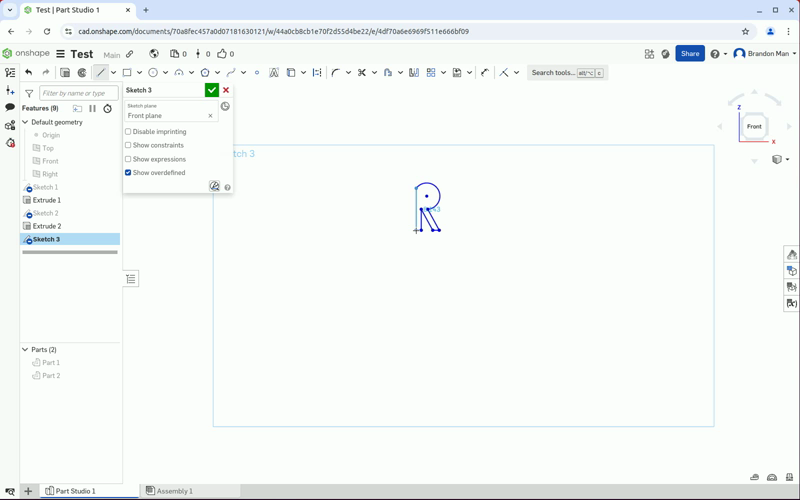
click(416, 230)
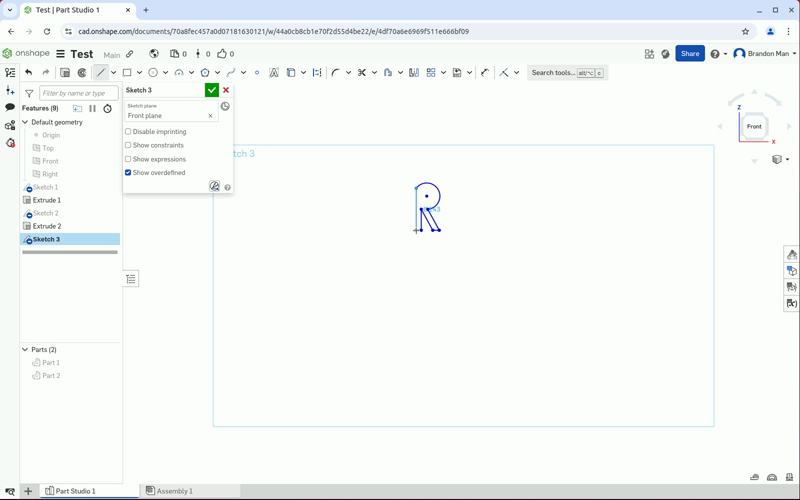
key(esc)
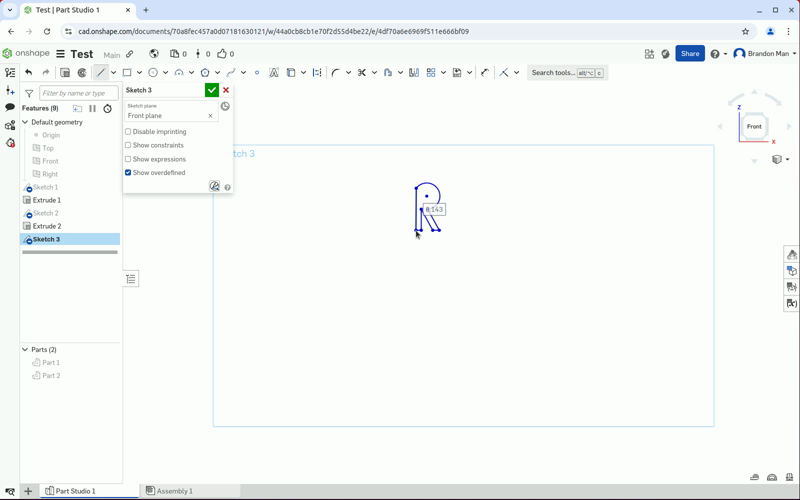
key(c)
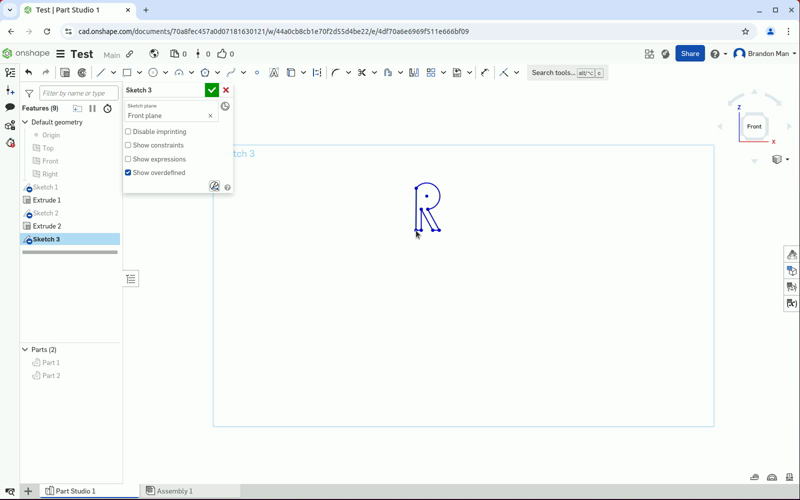
key_down(shift)
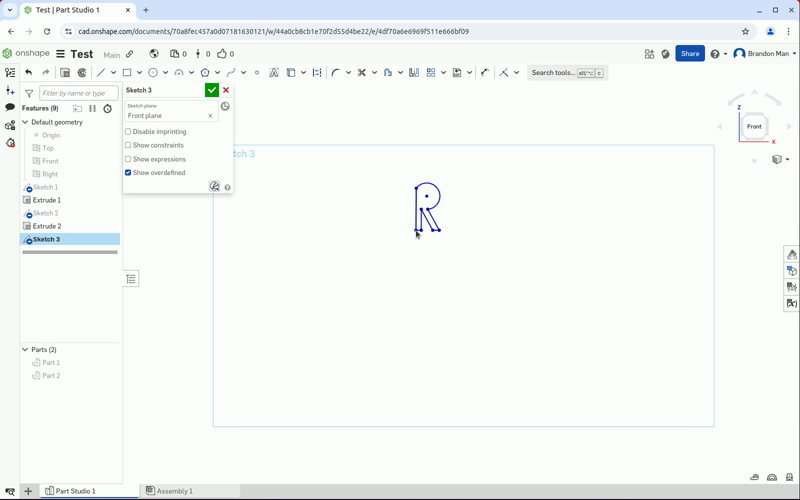
mouse_move(426, 195)
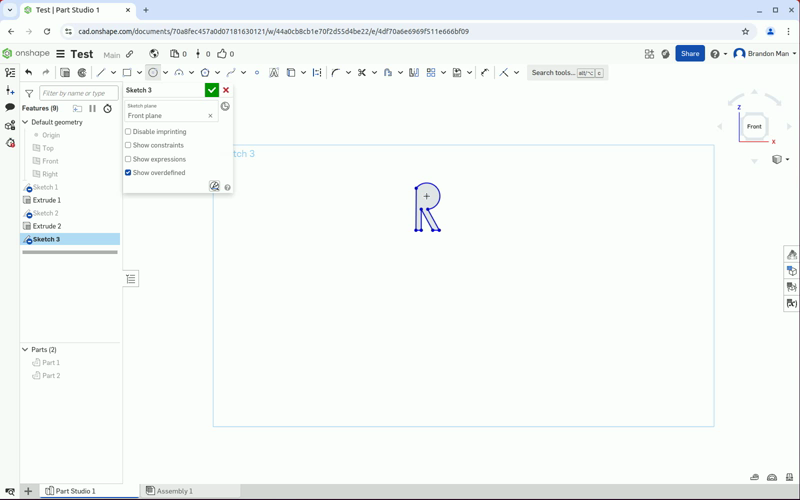
click(426, 195)
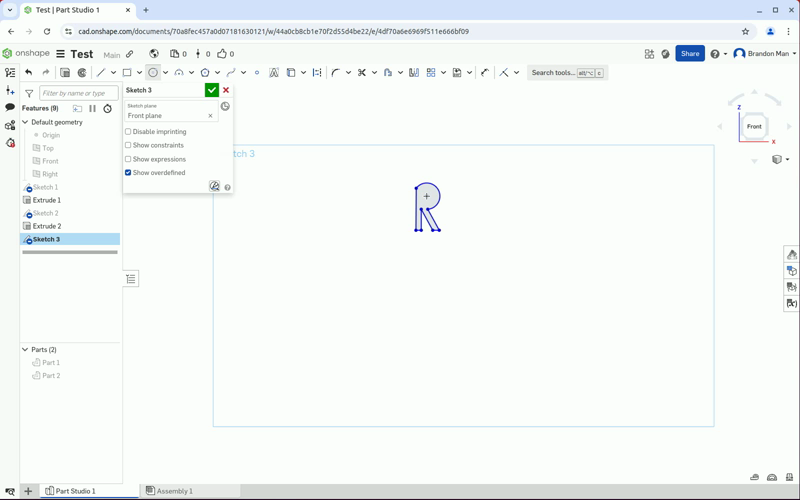
key_up(shift)
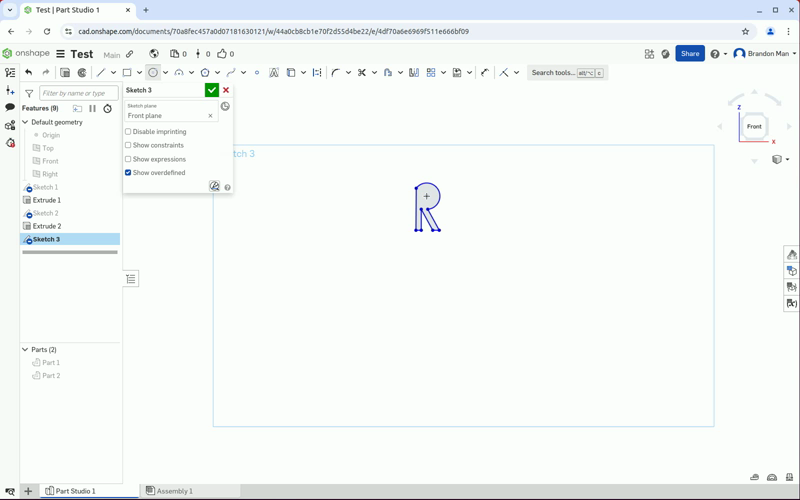
mouse_move(434, 195)
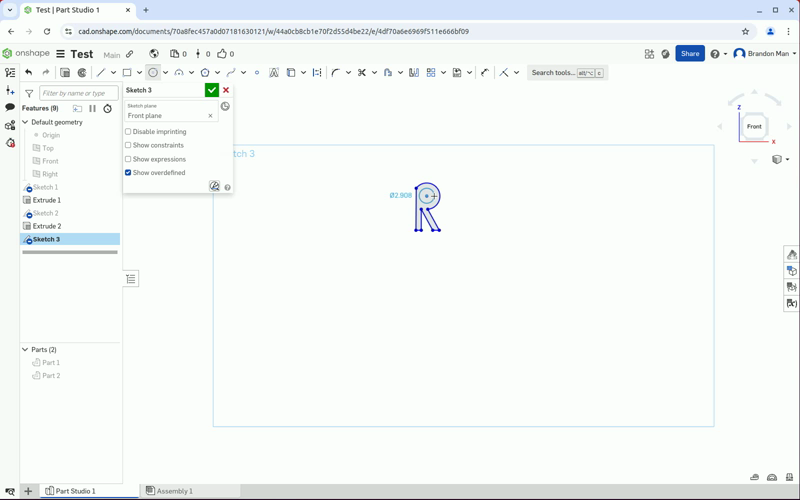
click(434, 195)
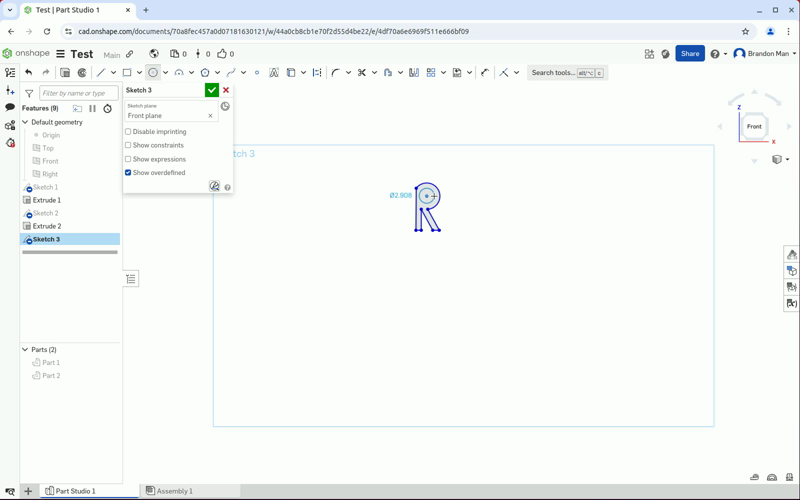
key(esc)
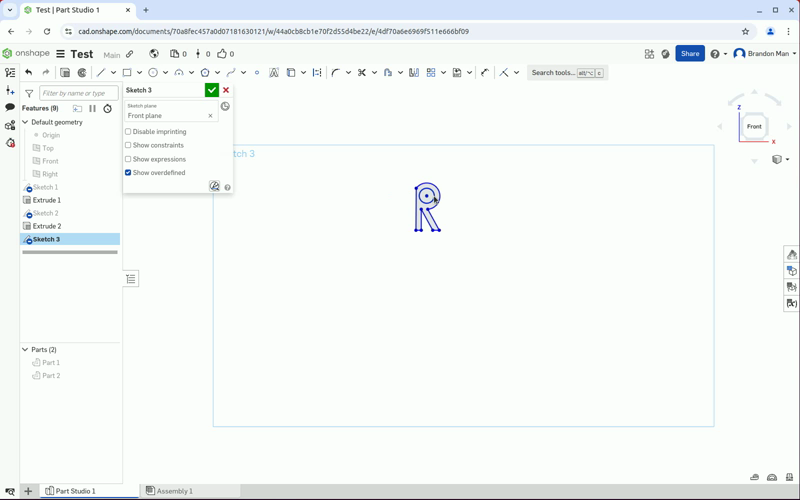
mouse_move(429, 185)
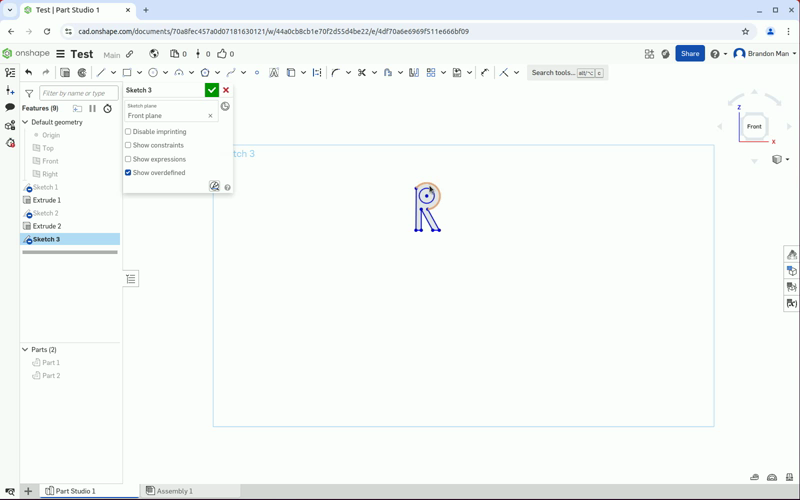
scroll(6)
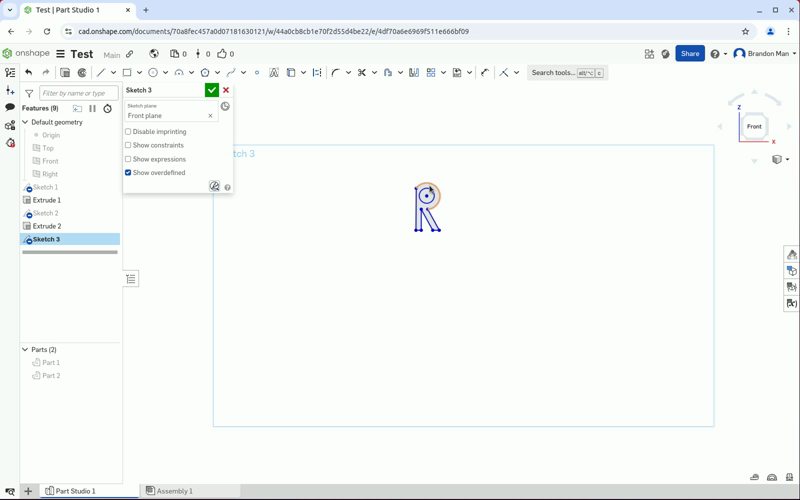
scroll(6)
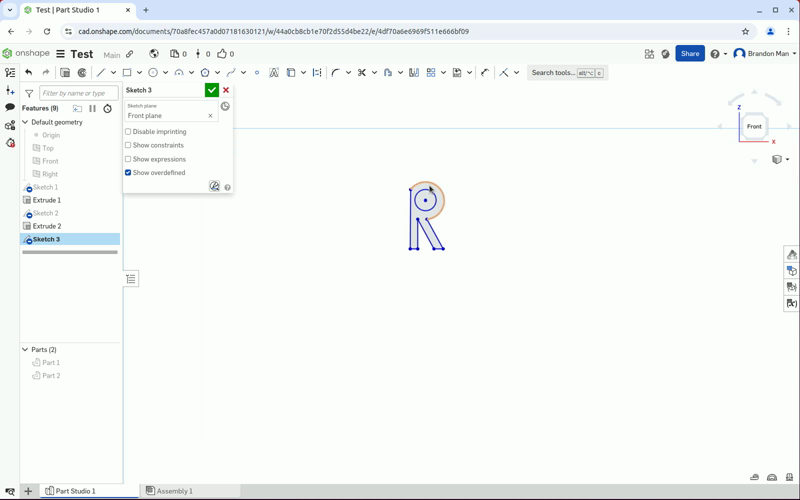
scroll(6)
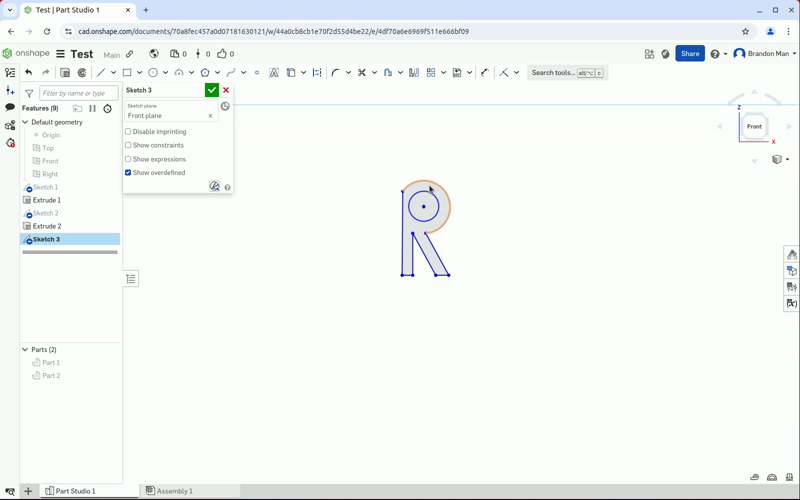
scroll(6)
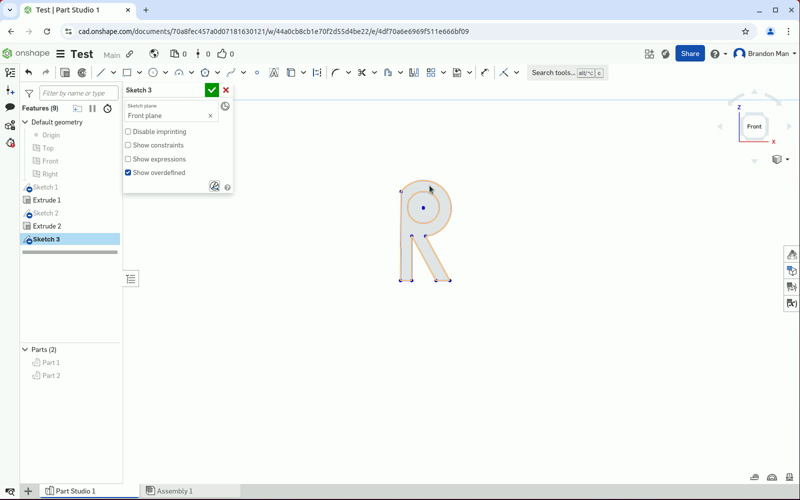
scroll(6)
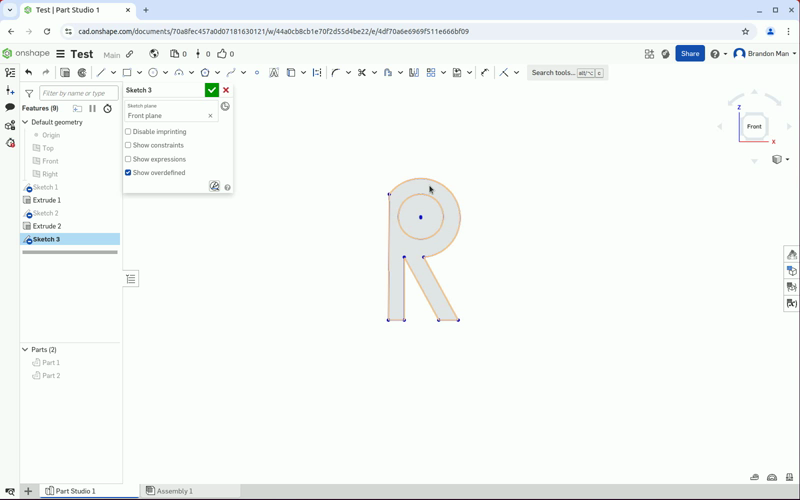
scroll(6)
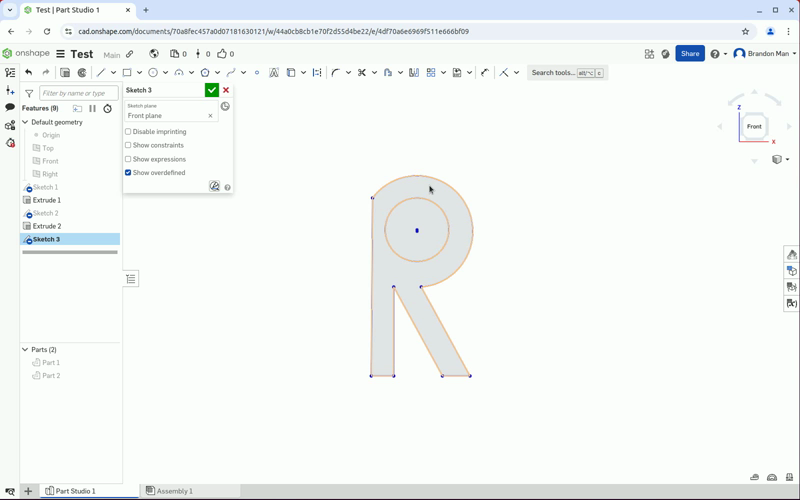
scroll(6)
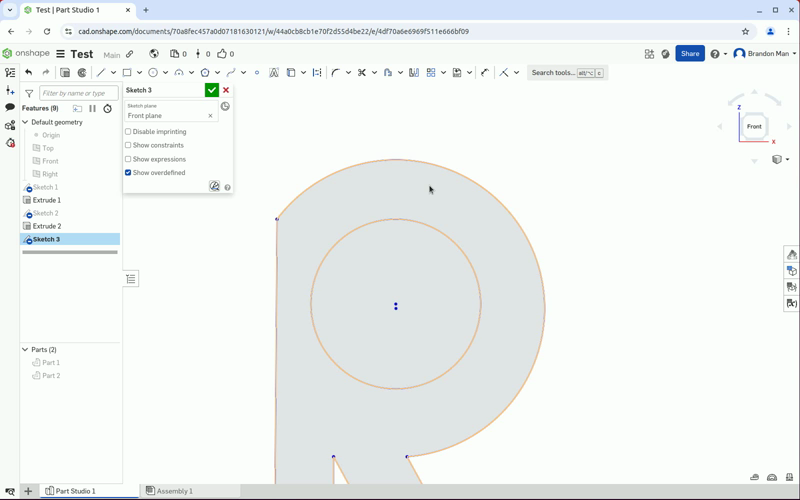
click(429, 185)
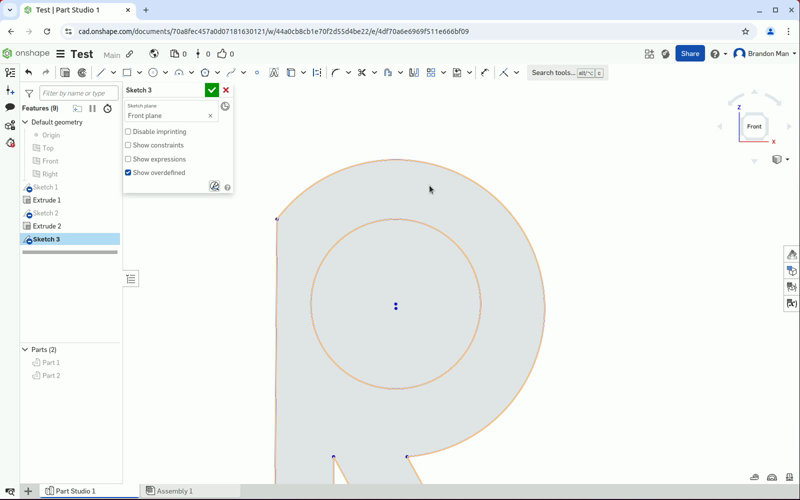
scroll(-6)
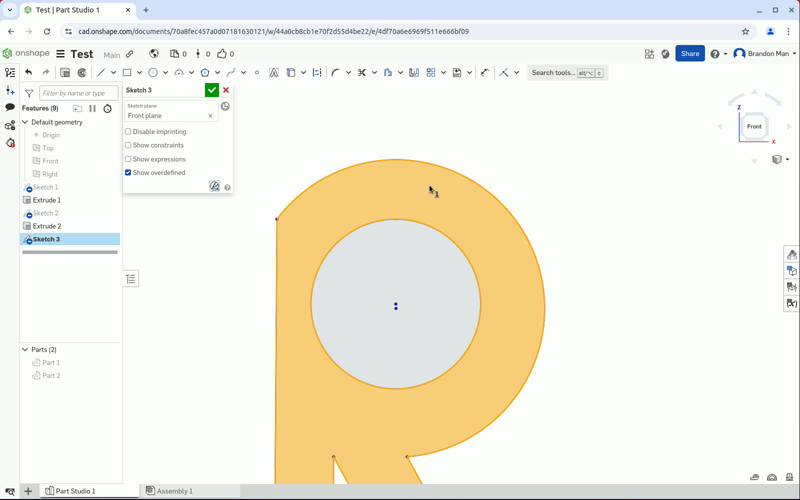
scroll(-6)
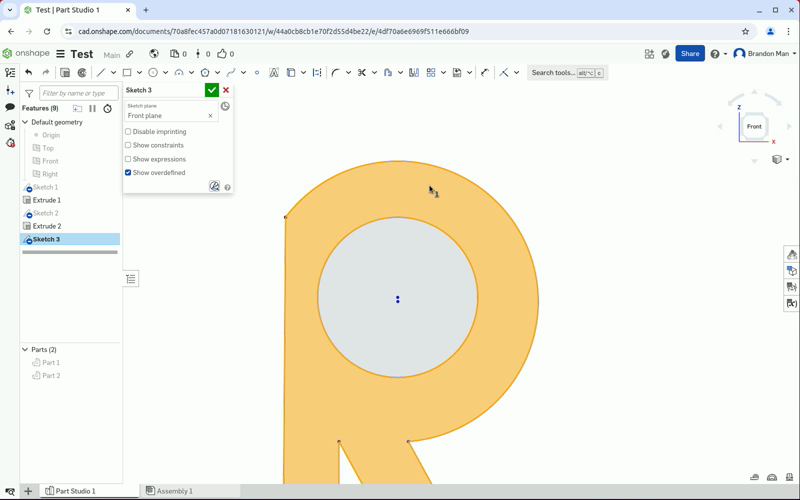
scroll(-6)
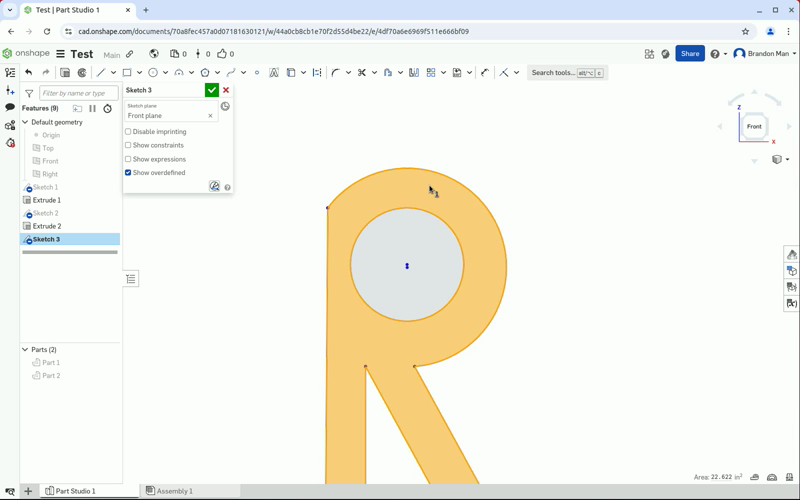
scroll(-6)
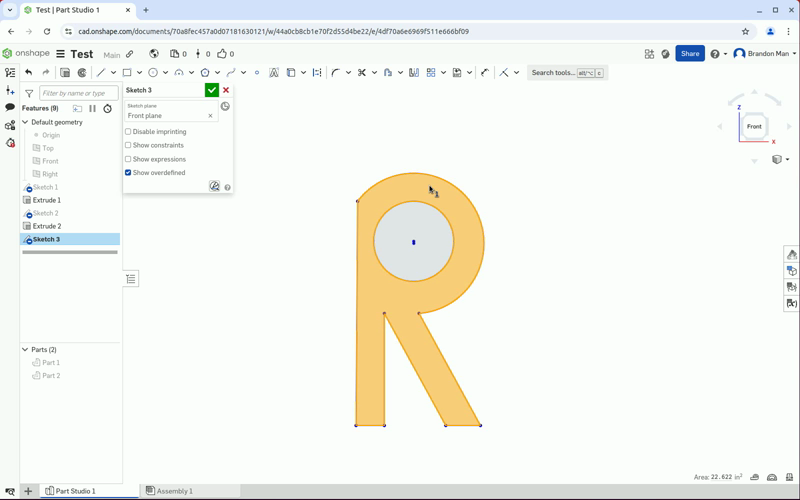
scroll(-6)
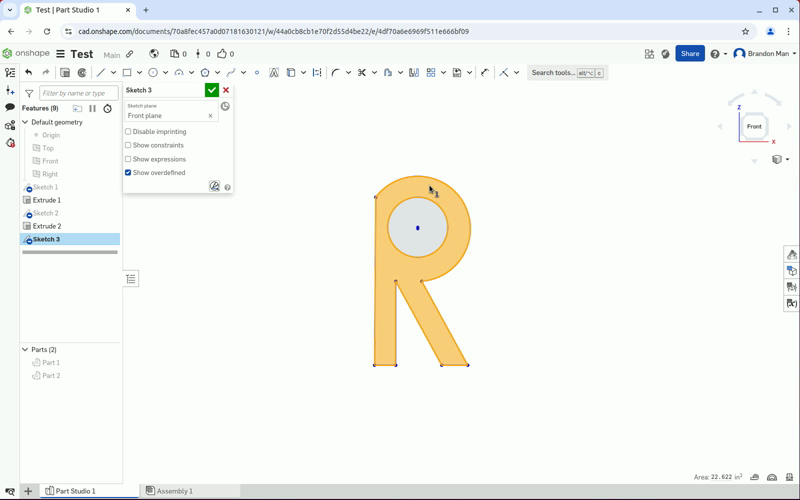
scroll(-6)
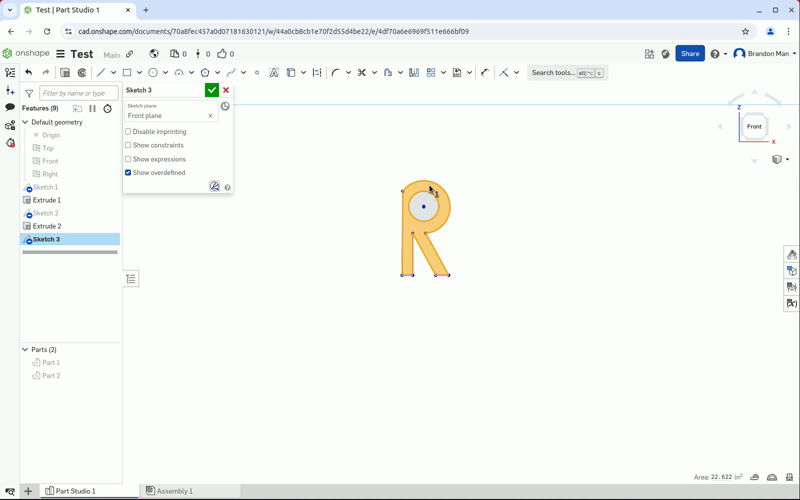
scroll(-6)
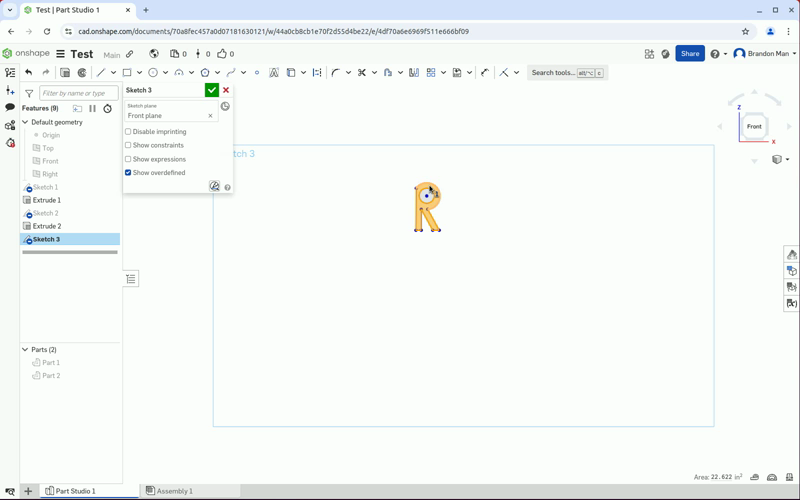
mouse_move(73, 352)
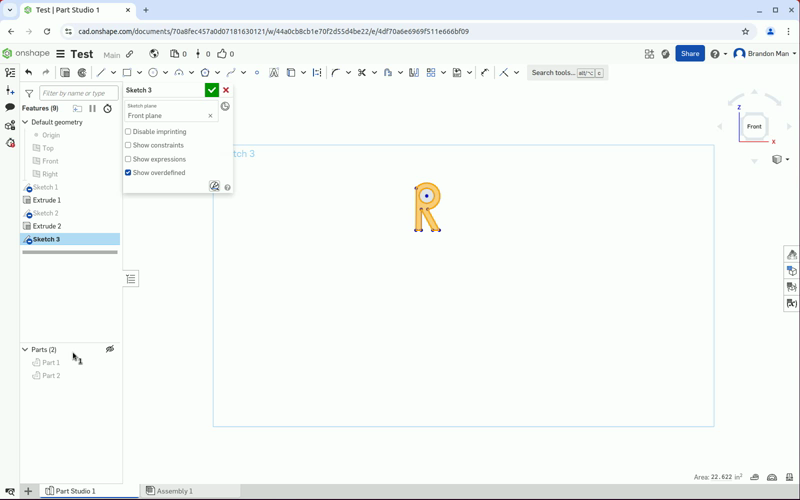
key(shift+y)
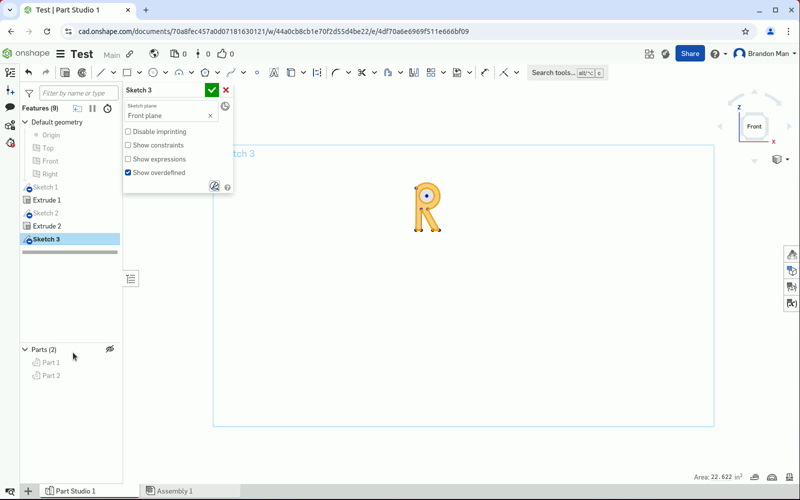
key(shift+e)
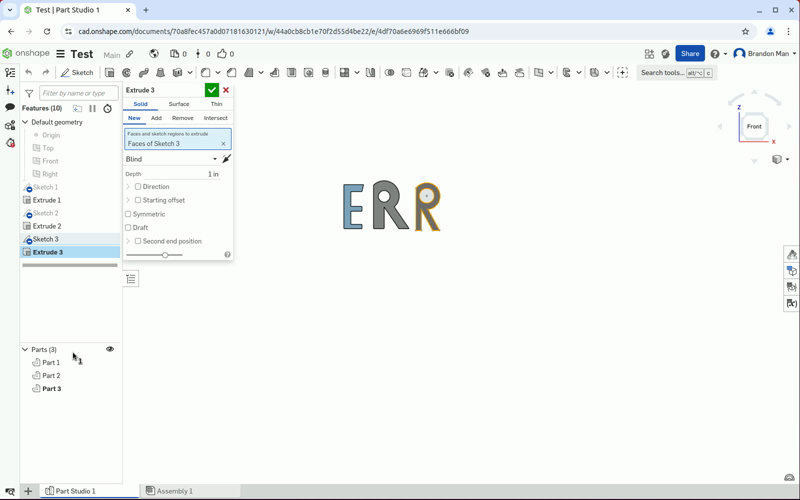
mouse_move(143, 106)
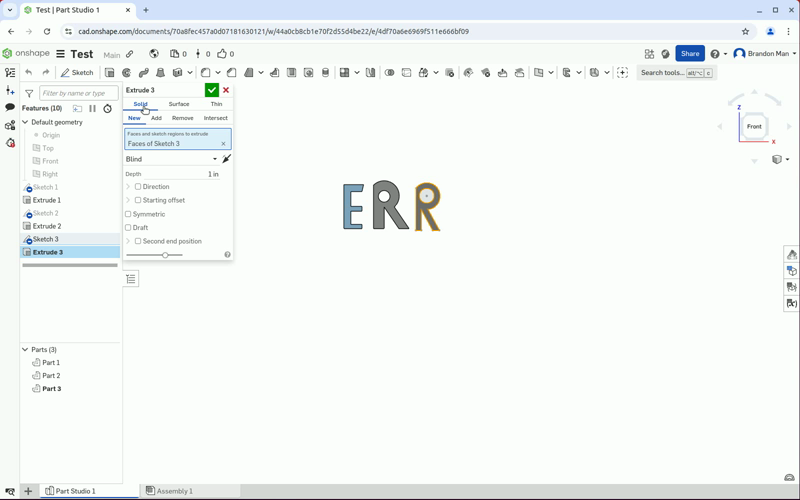
click(143, 106)
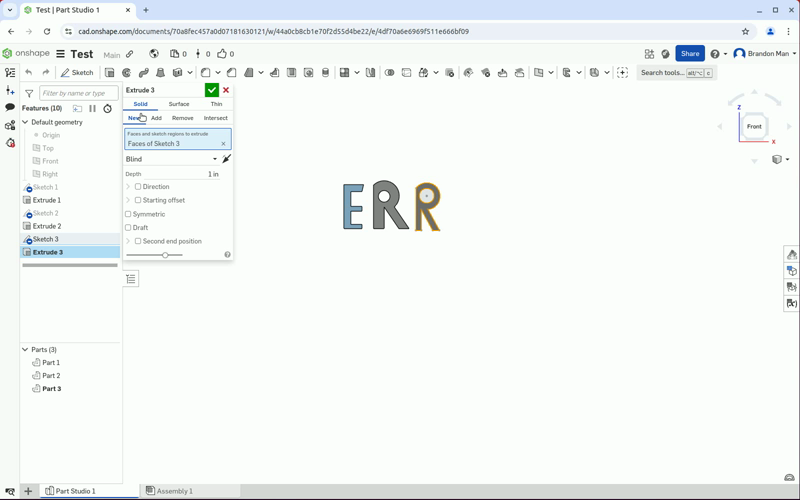
mouse_move(137, 120)
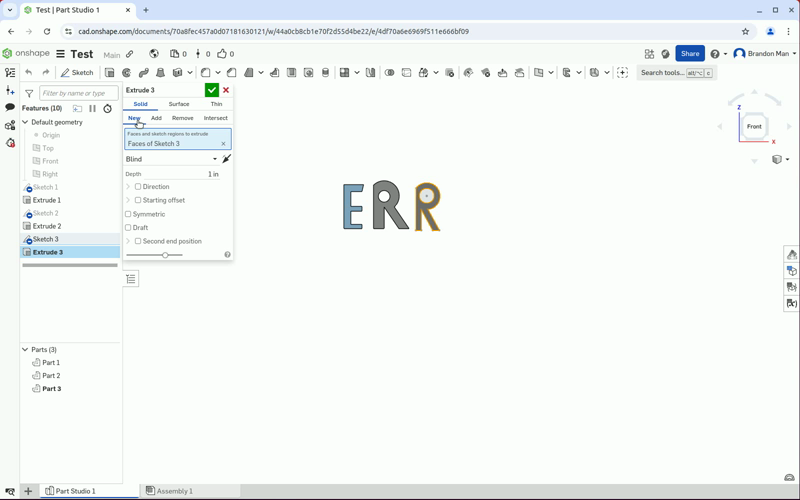
click(137, 120)
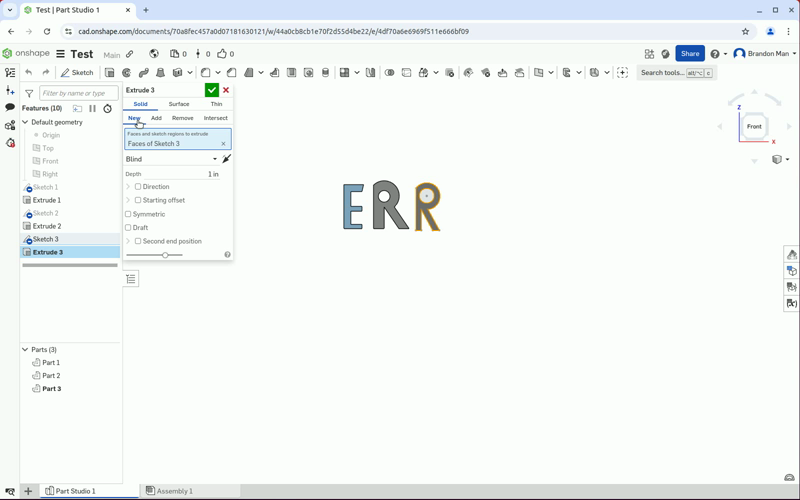
key(tab, 4)
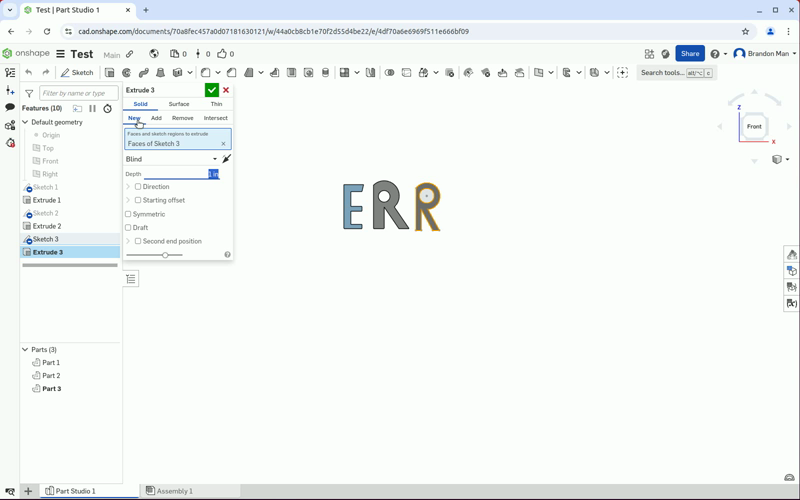
text(2.407)
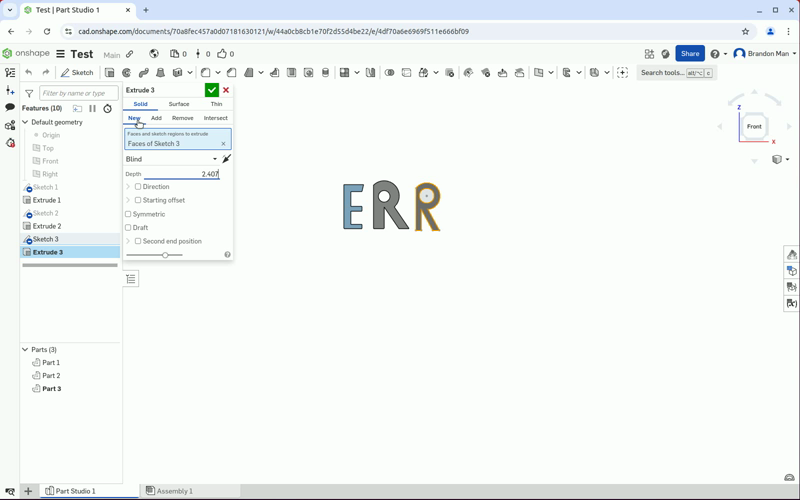
key(enter)
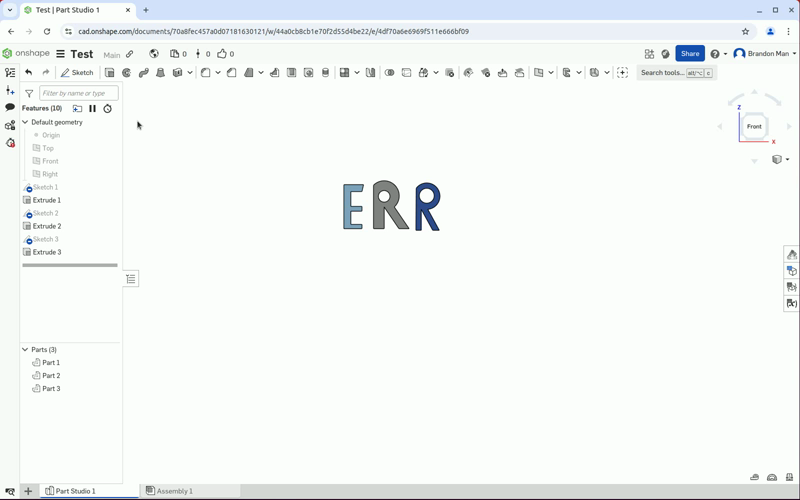
key(shift+h)
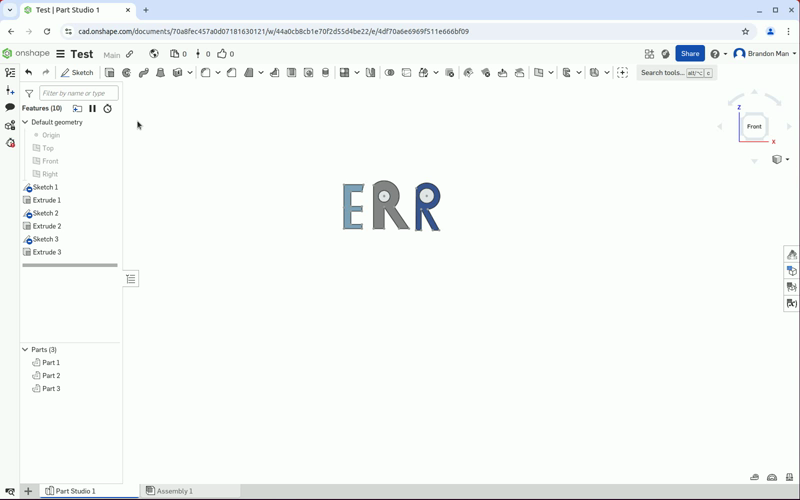
key(shift+h)
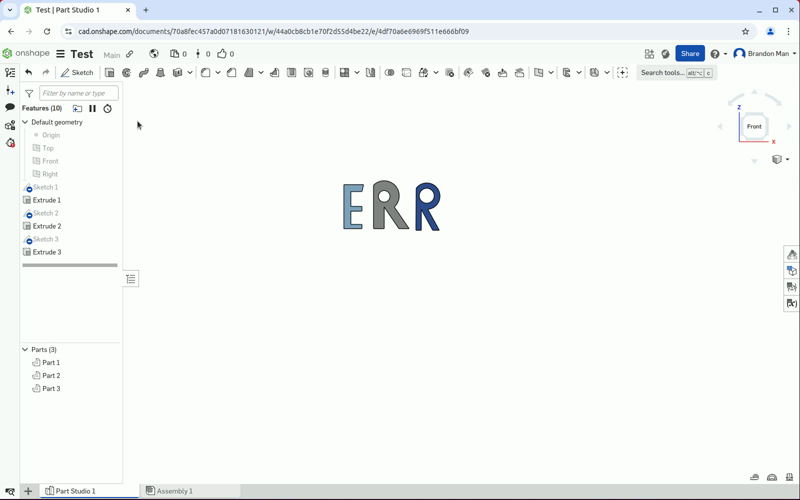
mouse_move(73, 189)
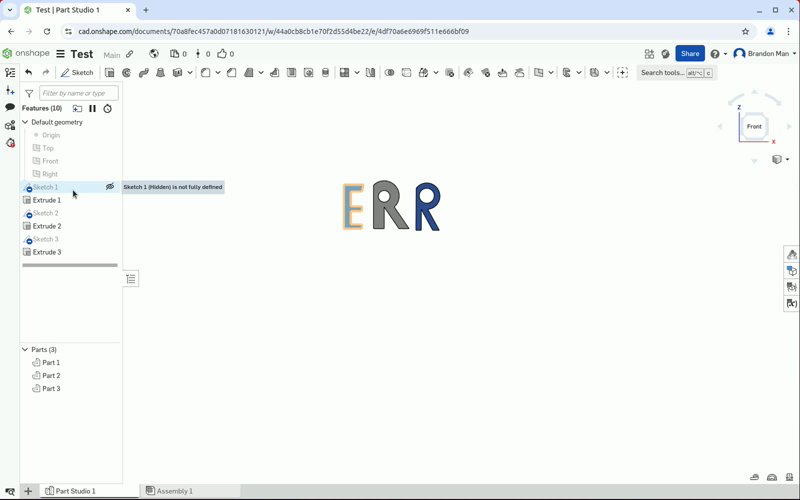
click(73, 189)
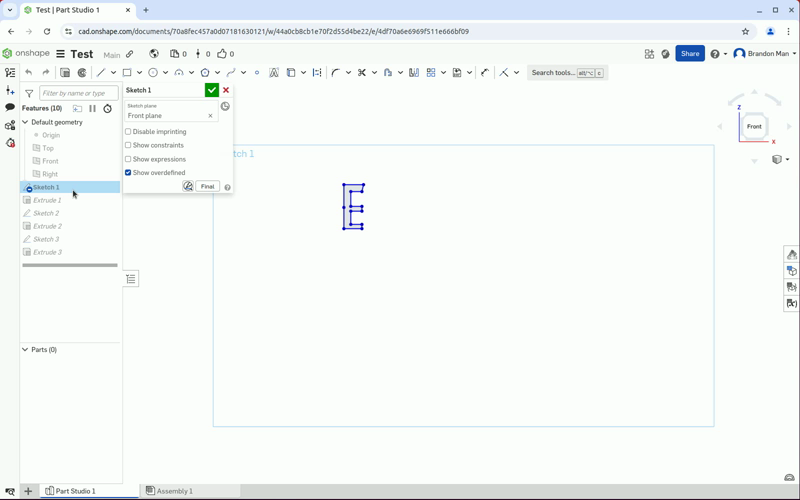
mouse_move(229, 92)
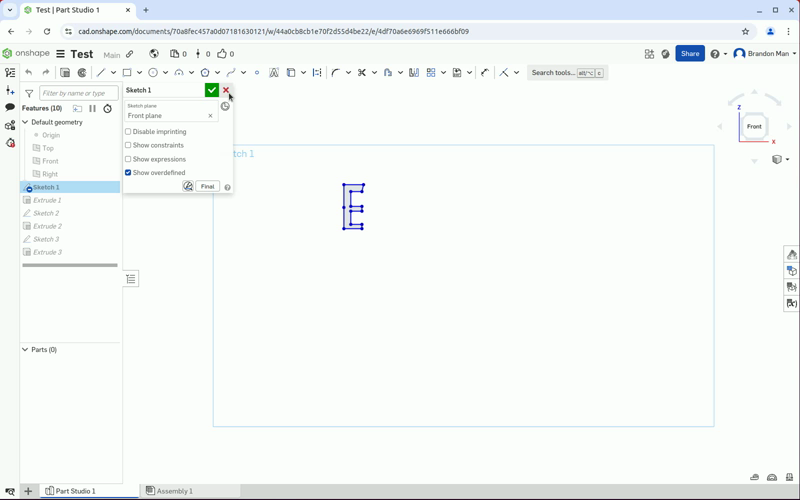
click(229, 92)
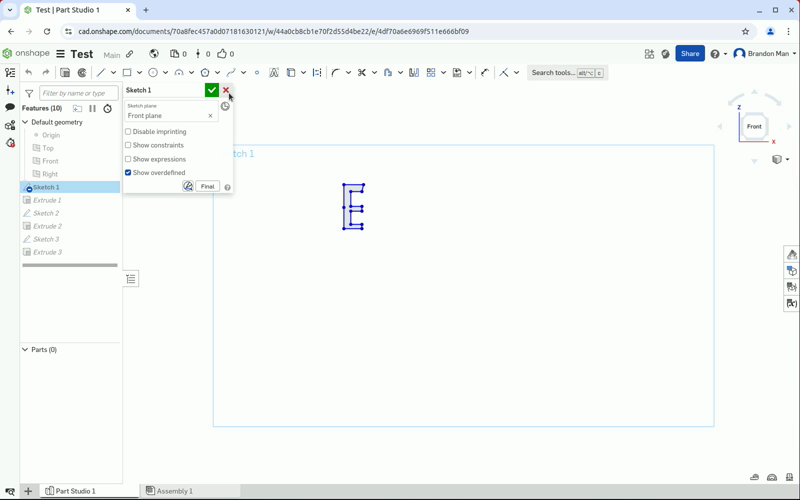
key(shift+s)
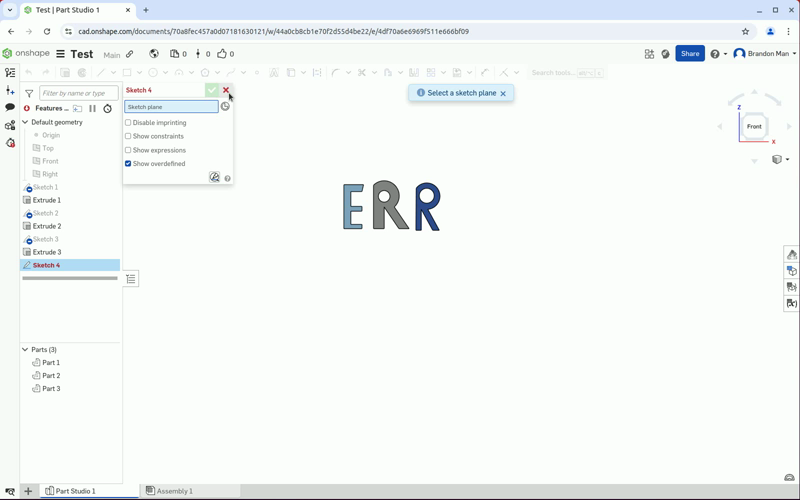
mouse_move(73, 163)
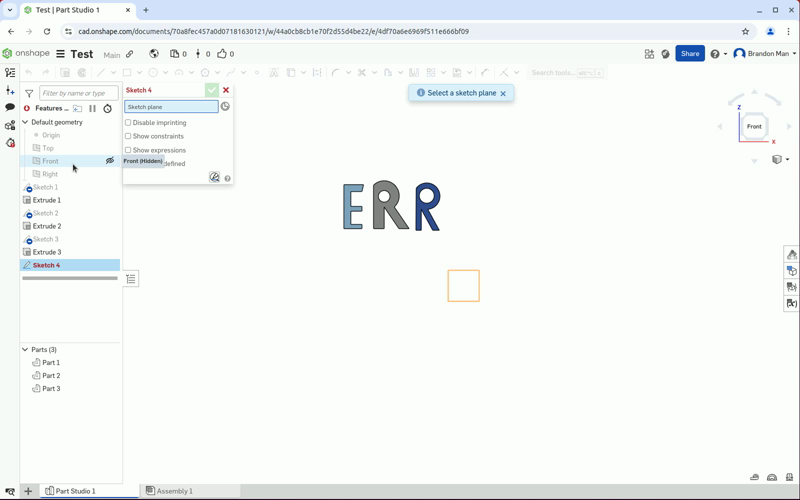
click(73, 163)
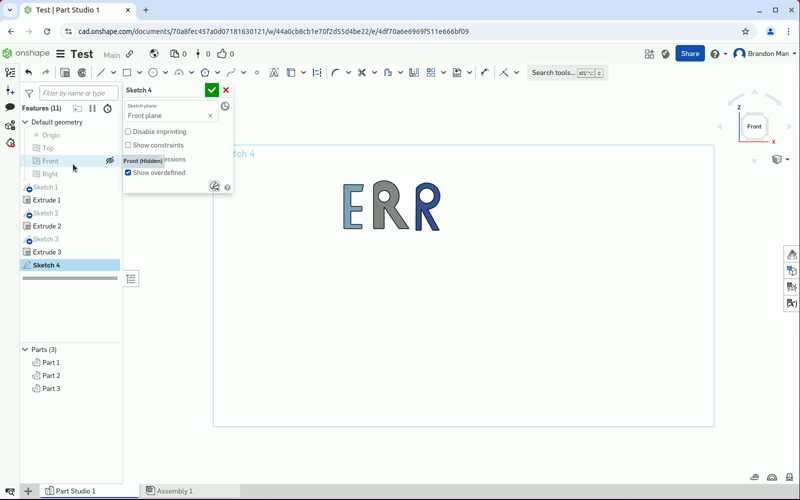
mouse_move(73, 352)
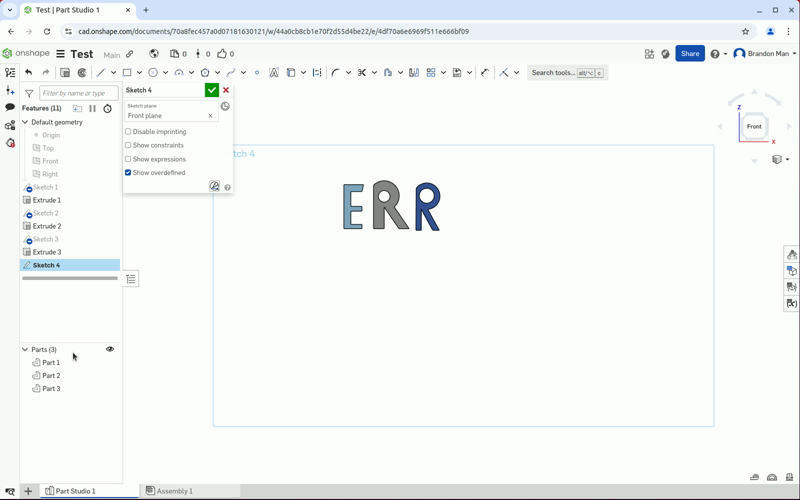
key(y)
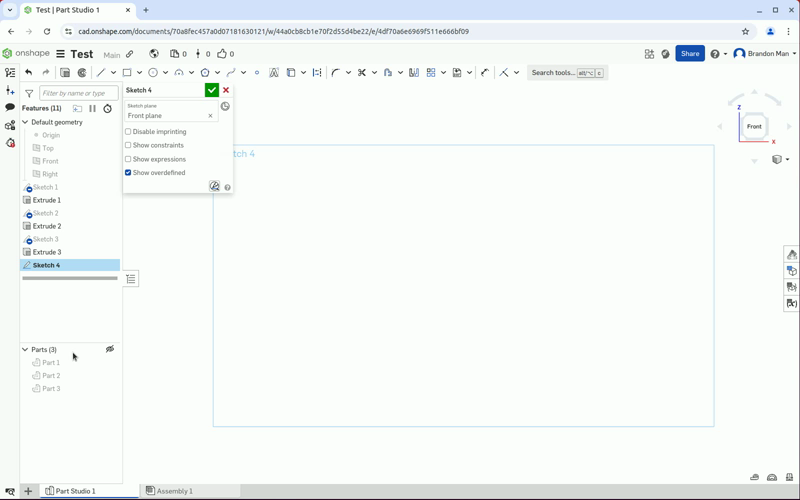
key(a)
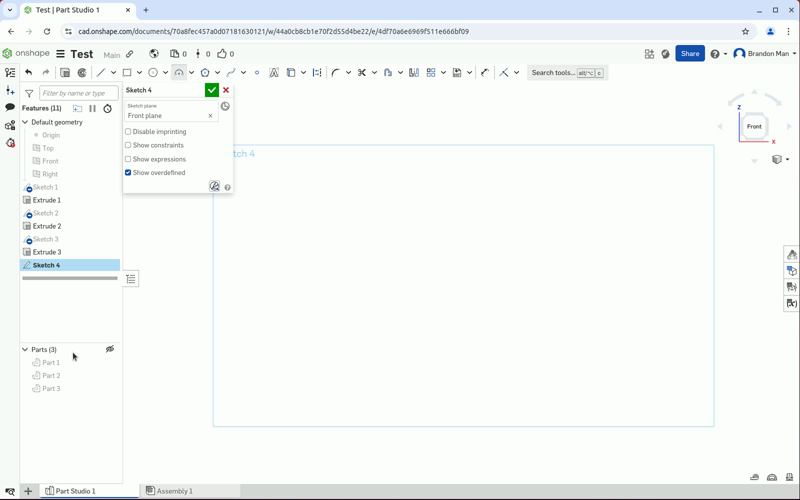
key_down(shift)
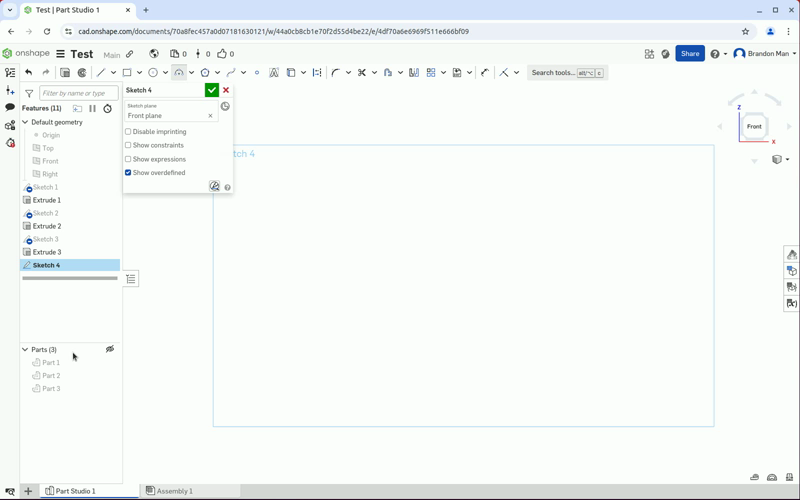
mouse_move(453, 218)
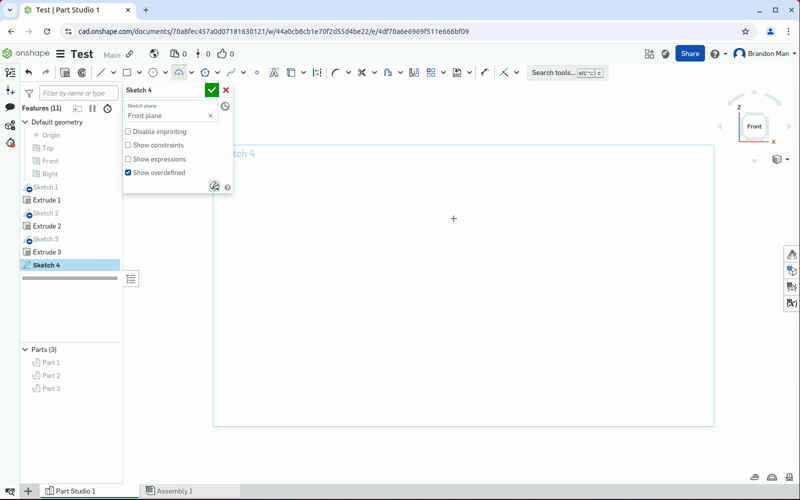
click(453, 218)
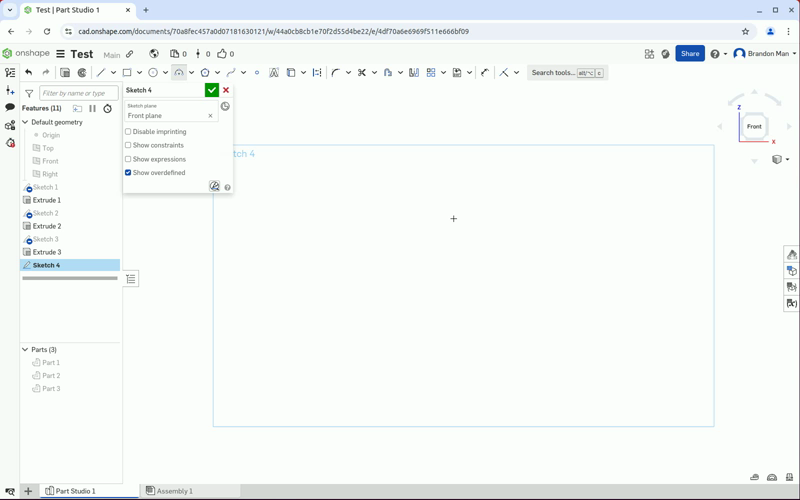
key_up(shift)
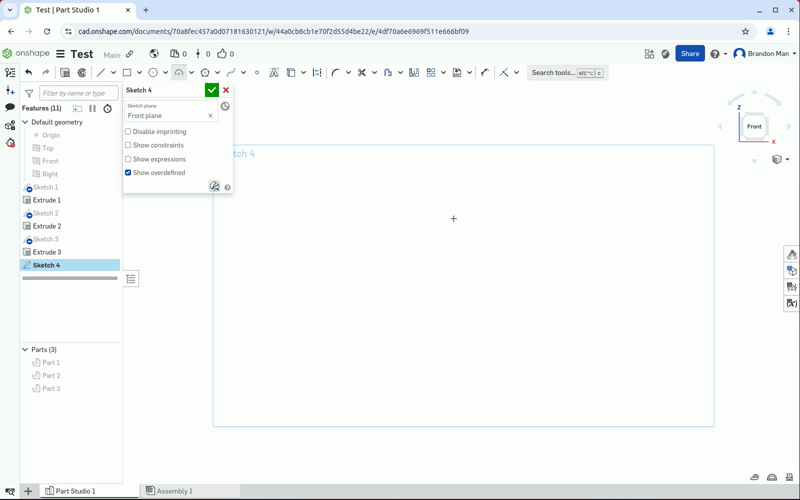
key_down(shift)
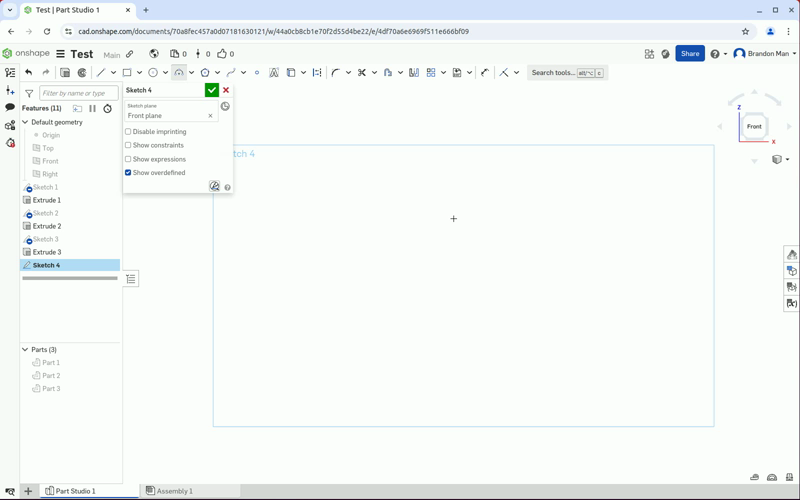
mouse_move(484, 218)
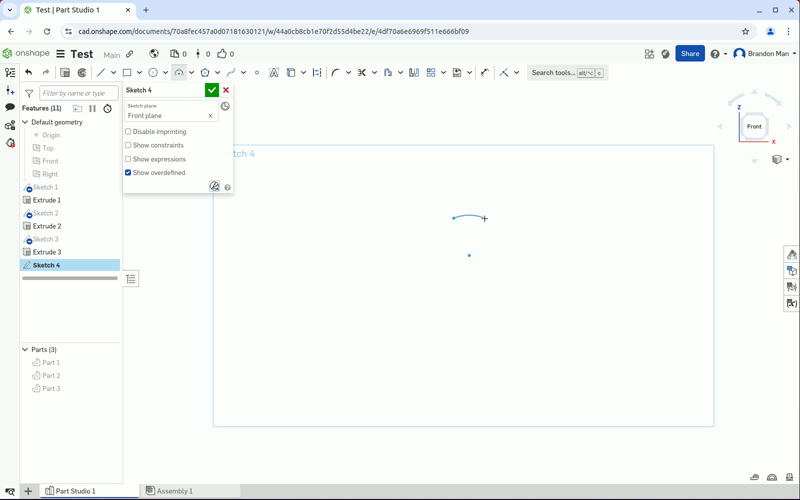
click(484, 218)
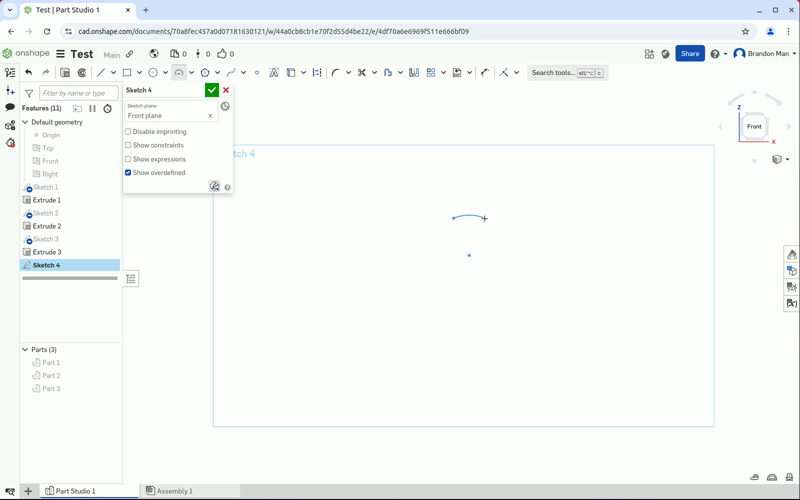
mouse_move(469, 234)
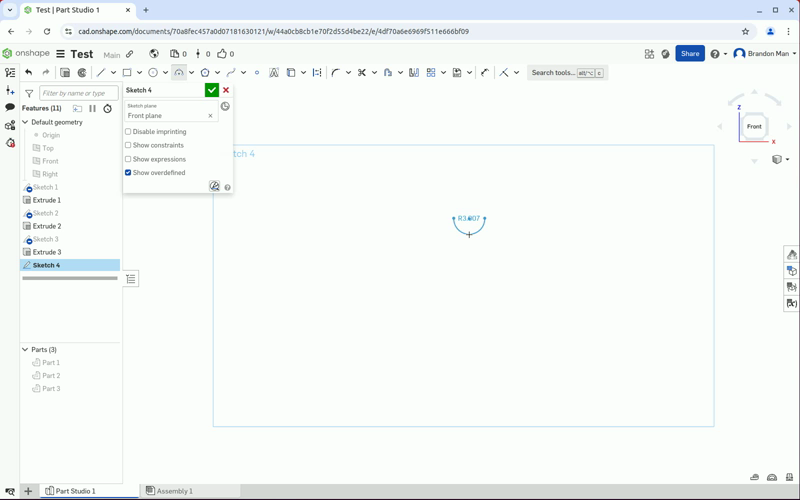
click(469, 234)
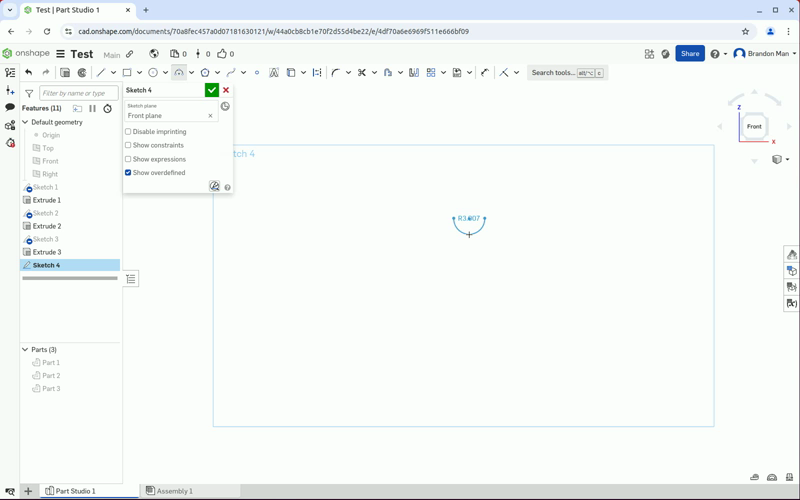
key_up(shift)
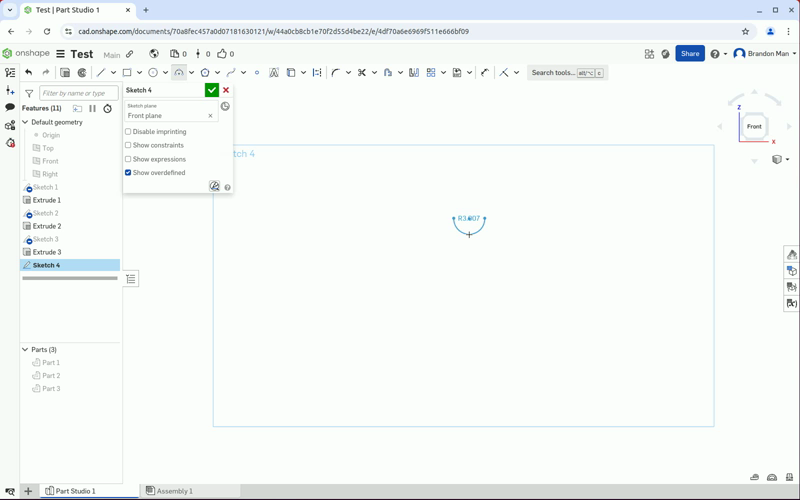
key(esc)
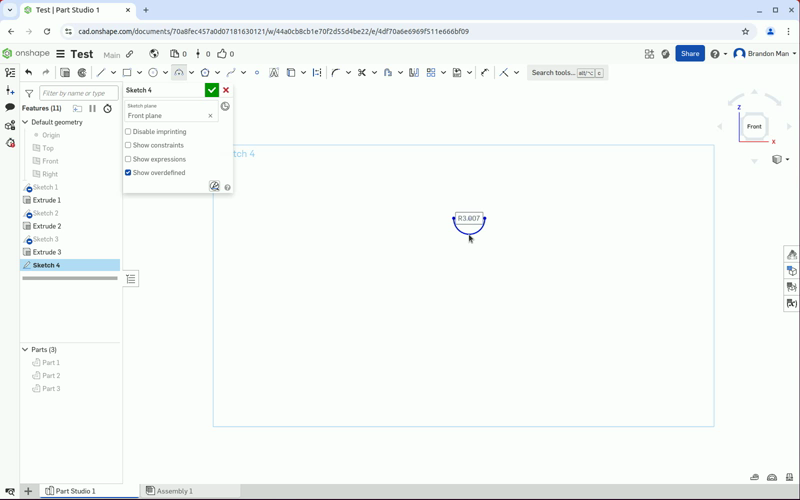
key(l)
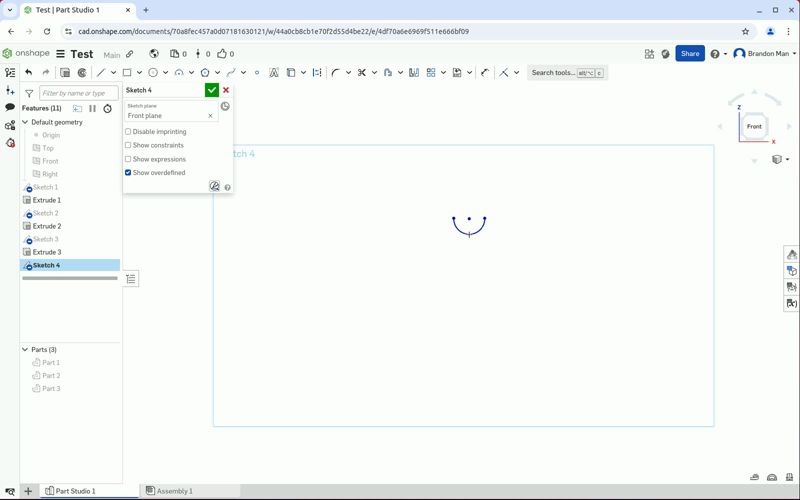
mouse_move(484, 218)
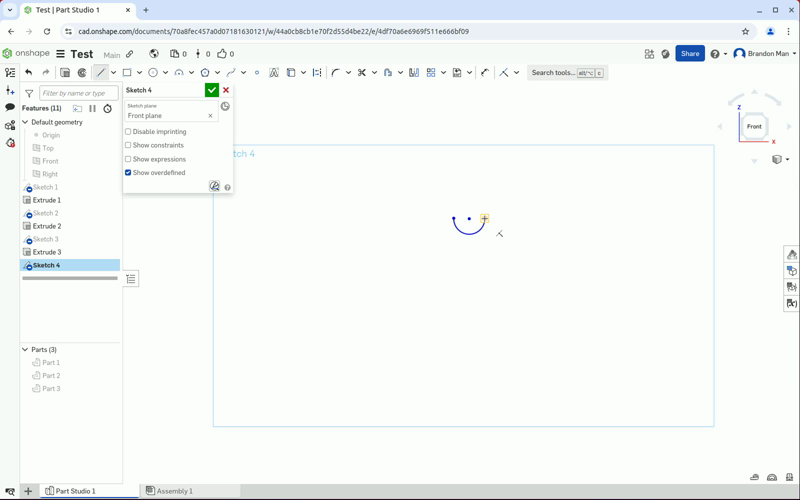
click(484, 218)
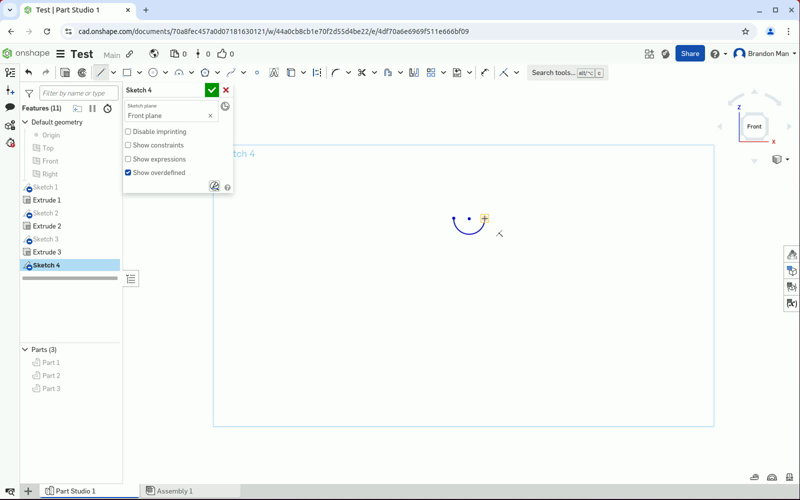
key_down(shift)
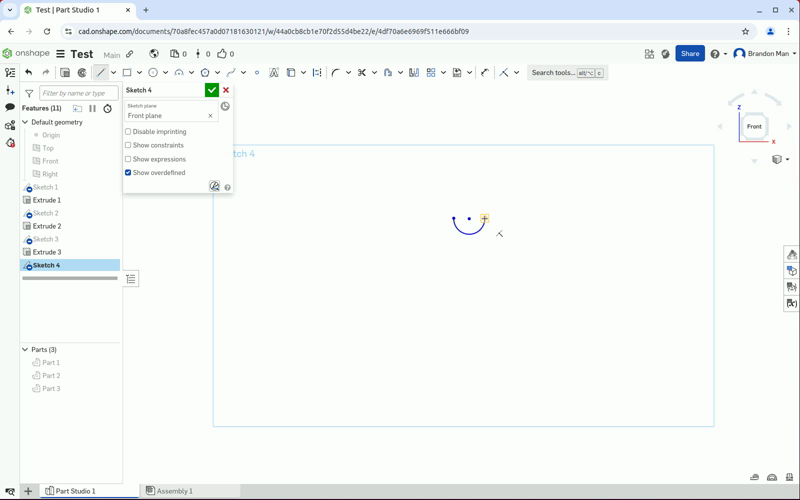
mouse_move(514, 218)
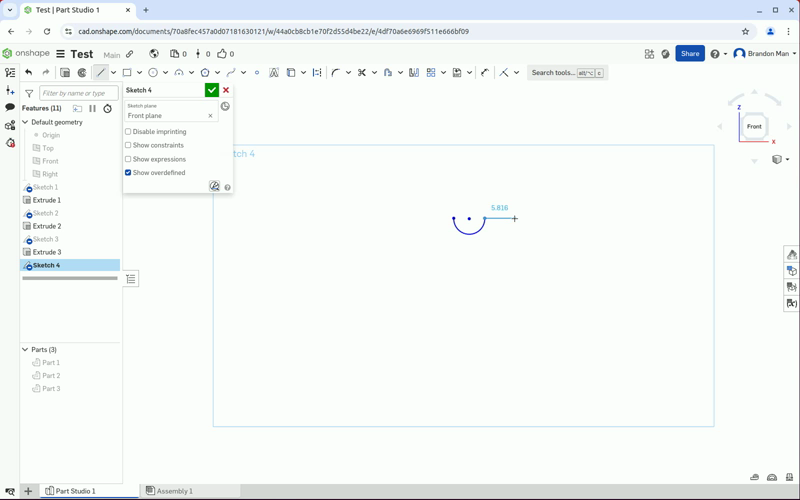
mouse_move(484, 192)
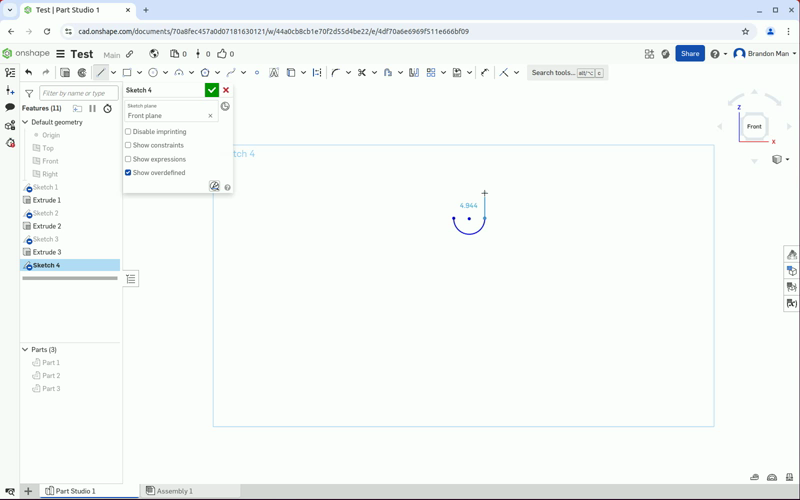
click(484, 192)
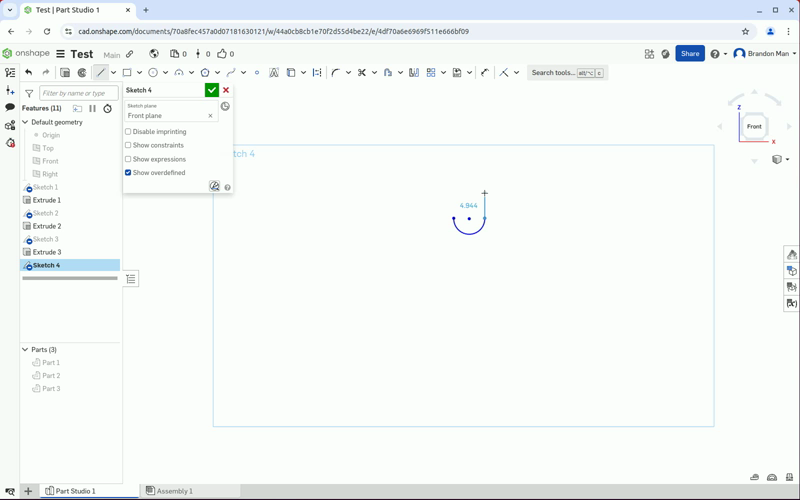
key_up(shift)
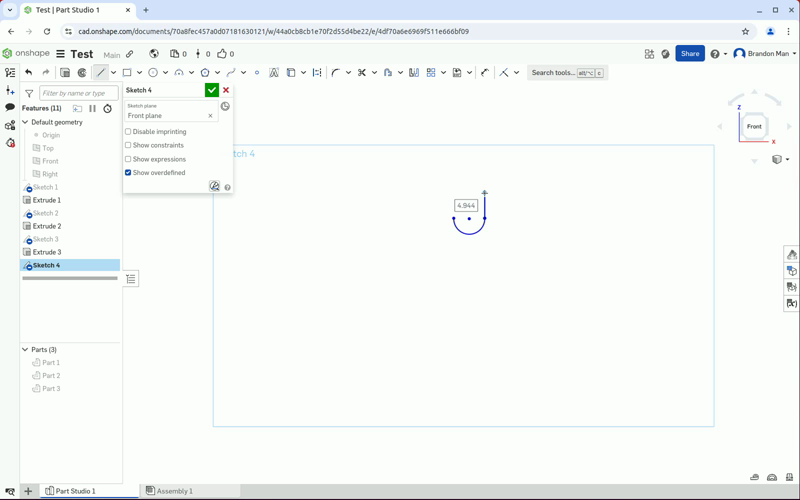
key(esc)
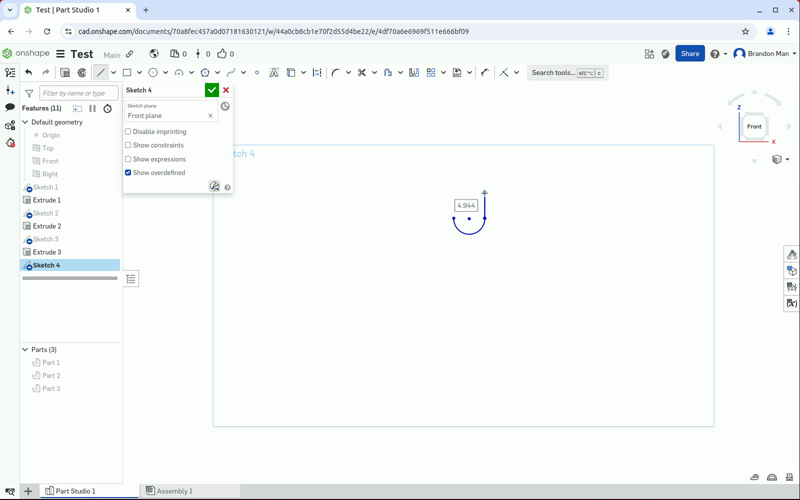
key(a)
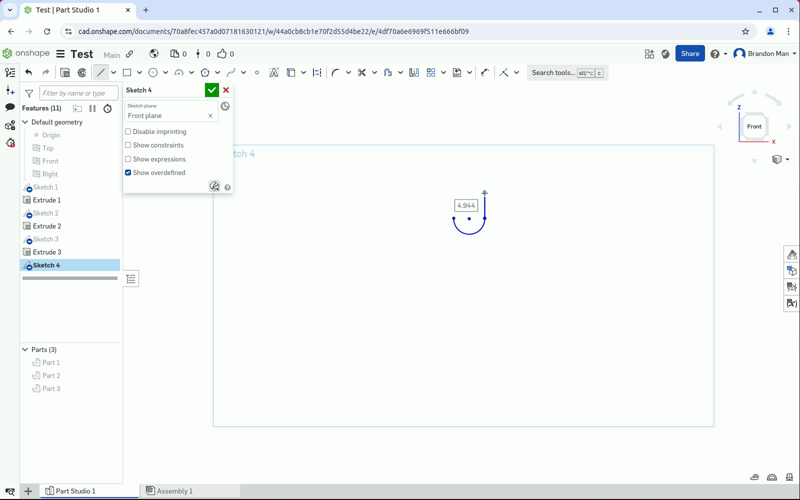
mouse_move(484, 192)
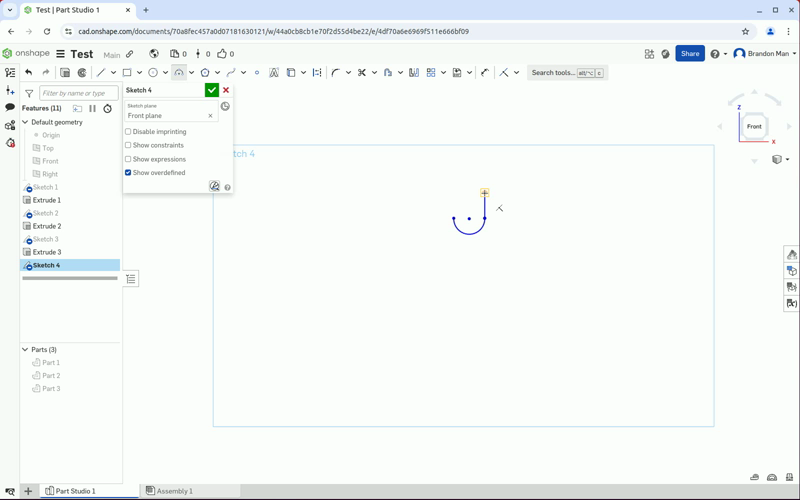
click(484, 192)
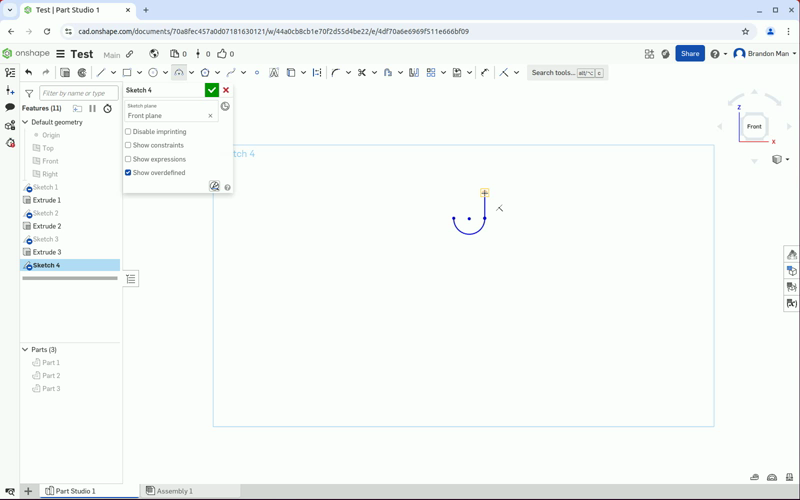
key_down(shift)
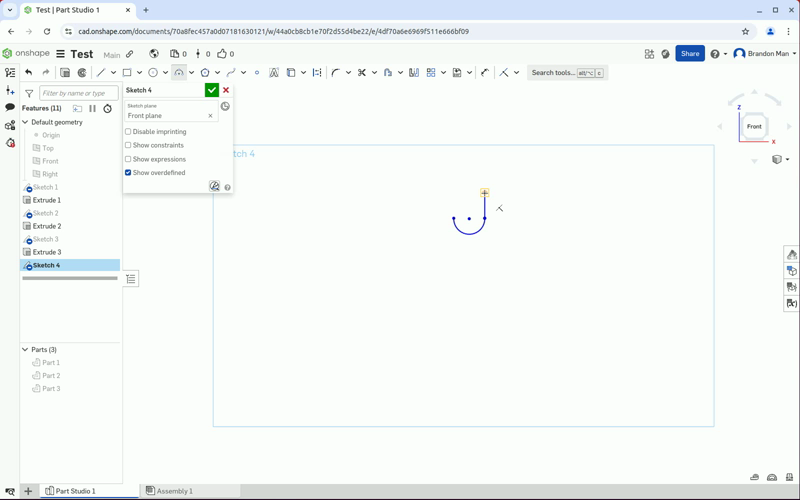
mouse_move(453, 193)
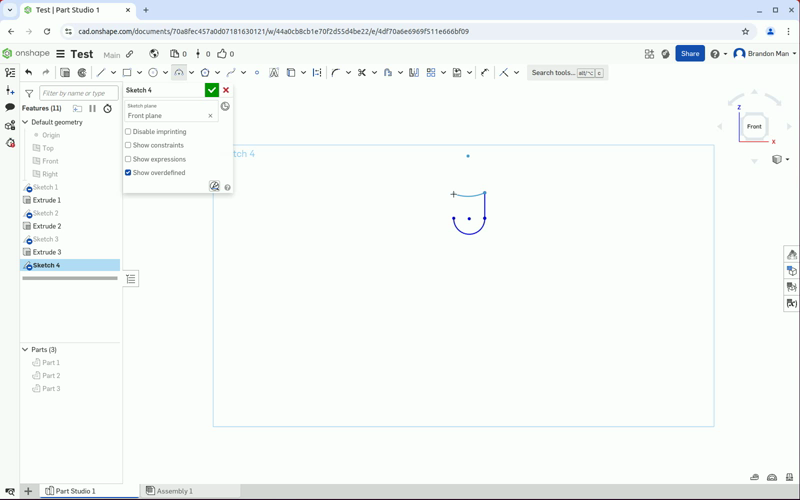
click(453, 193)
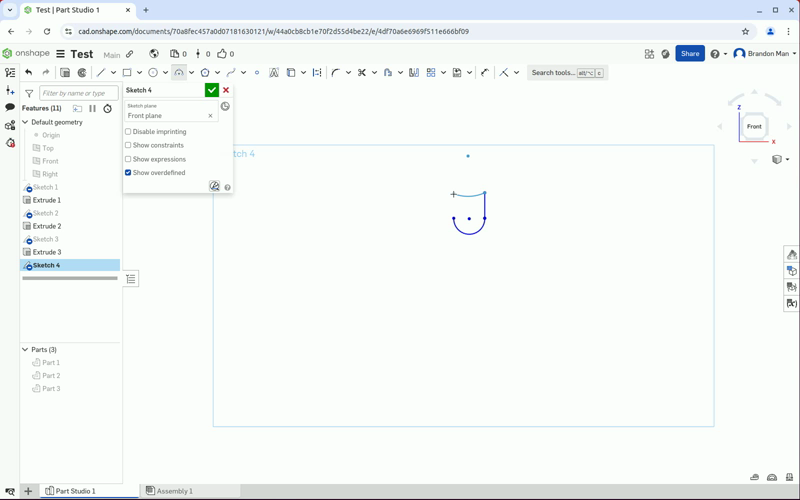
mouse_move(468, 180)
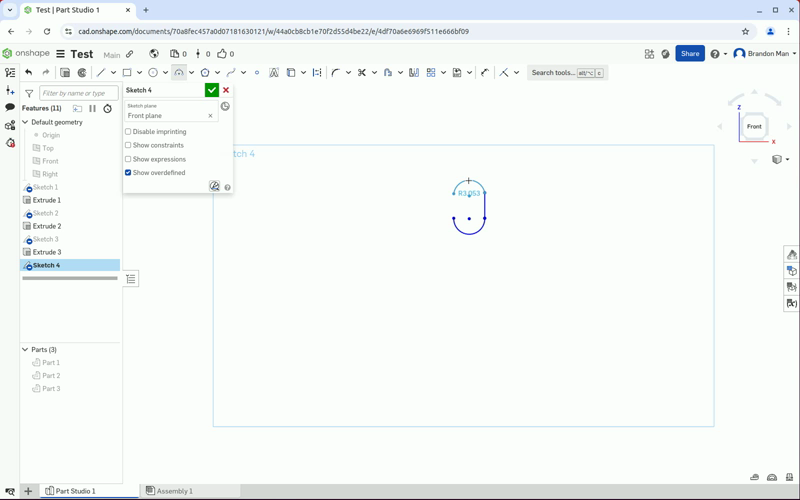
click(468, 180)
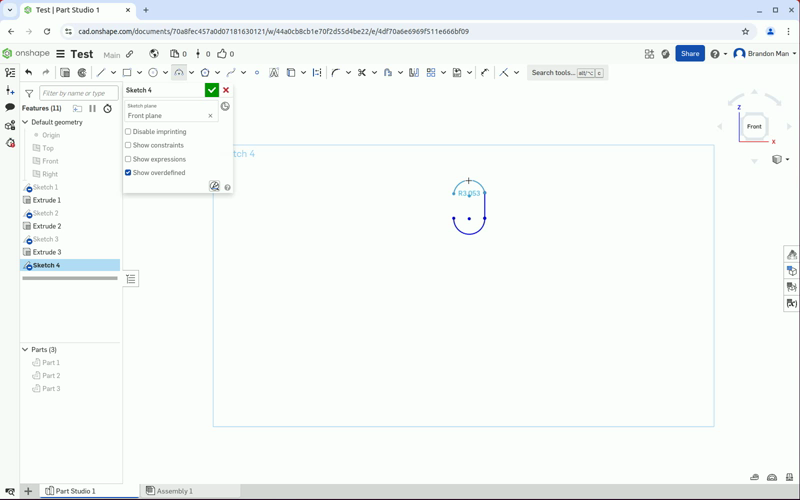
key_up(shift)
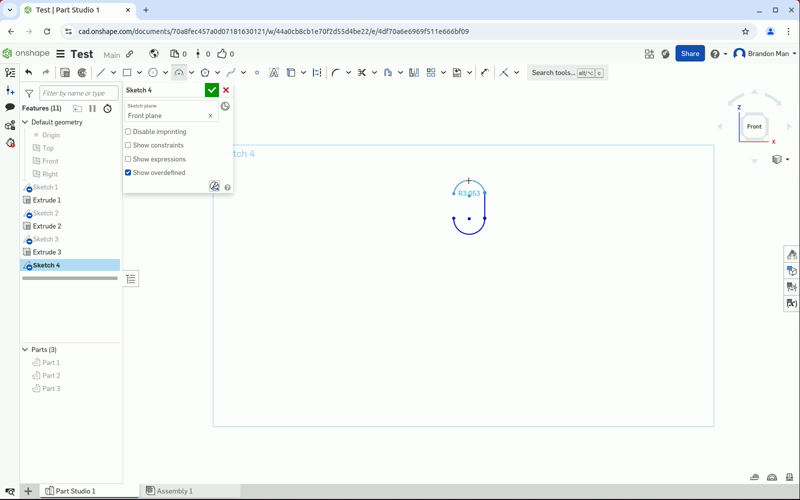
key(esc)
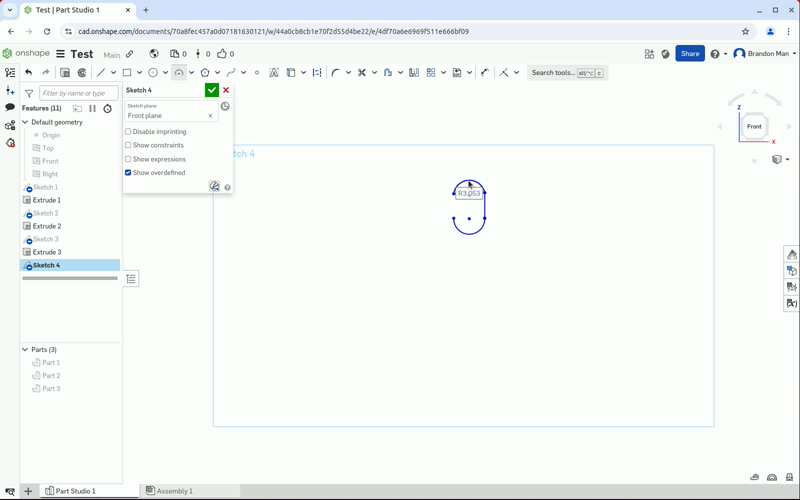
key(l)
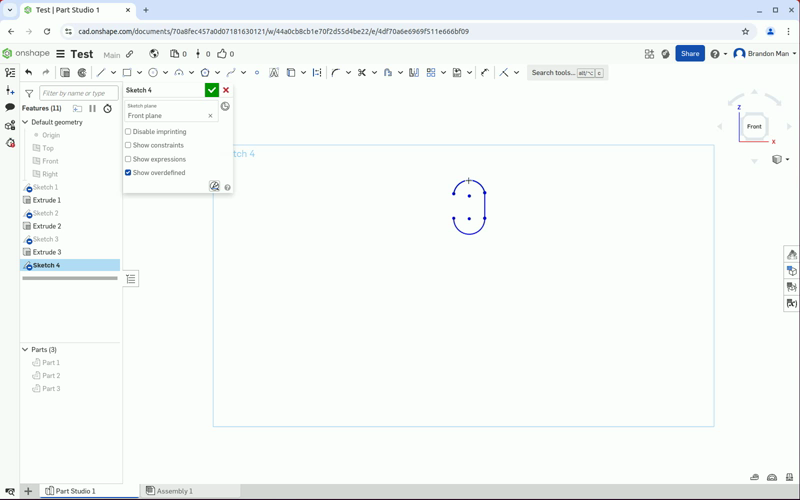
mouse_move(453, 193)
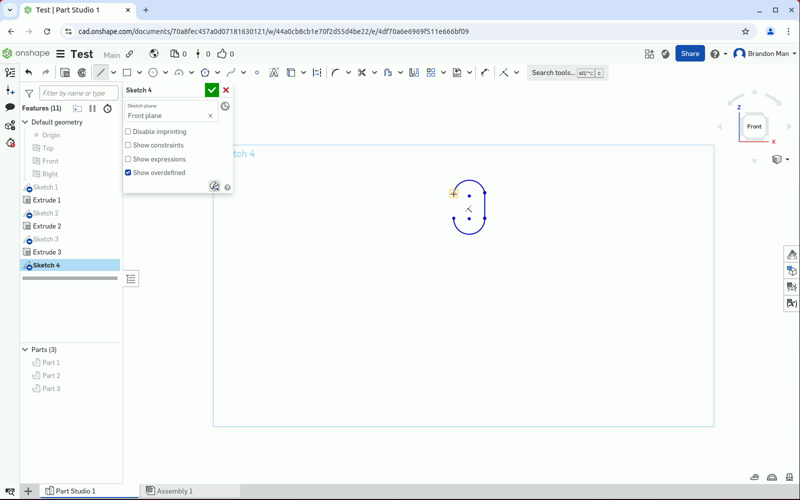
click(453, 193)
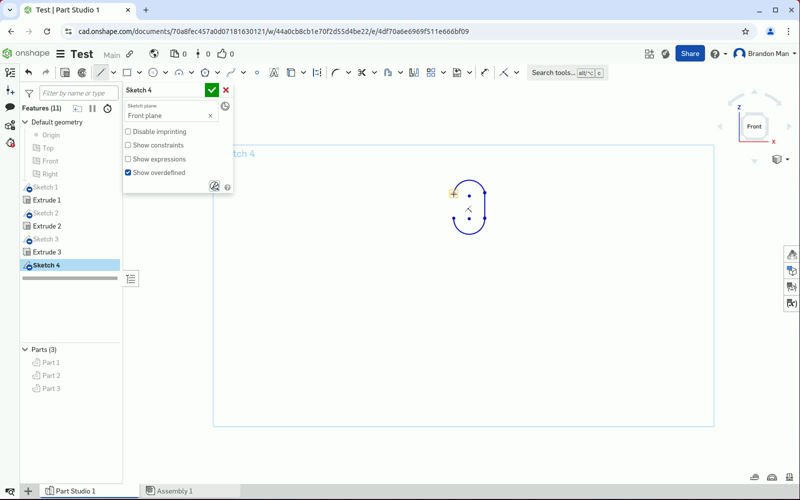
mouse_move(483, 193)
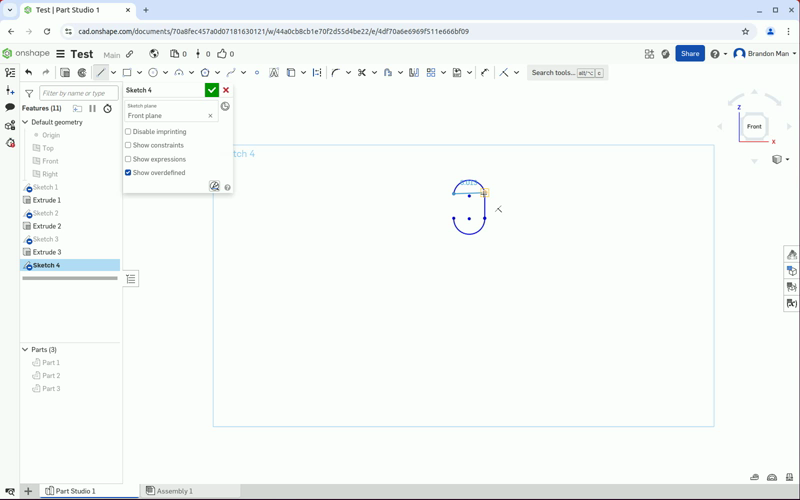
key_down(shift)
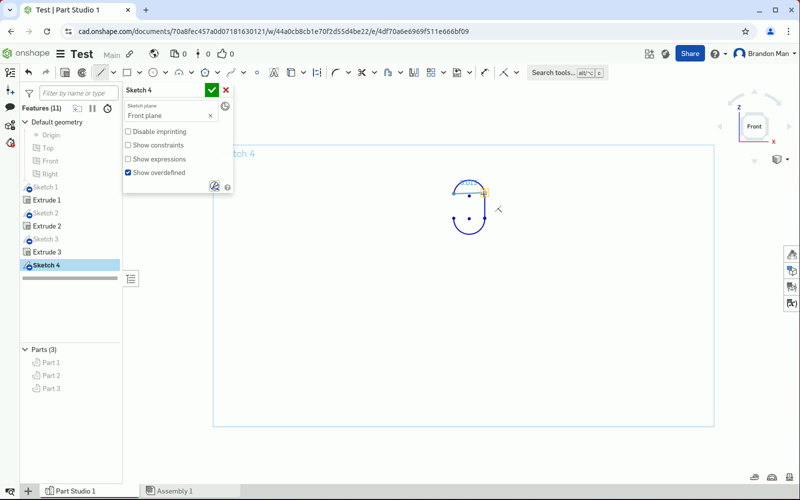
mouse_move(453, 218)
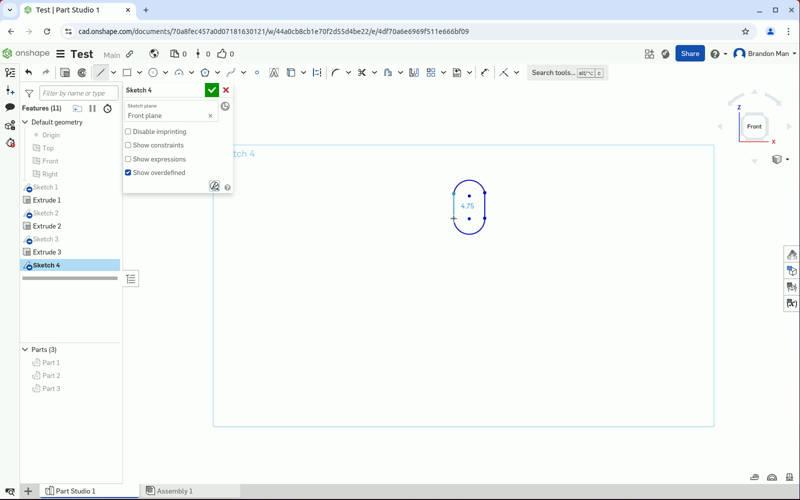
key_up(shift)
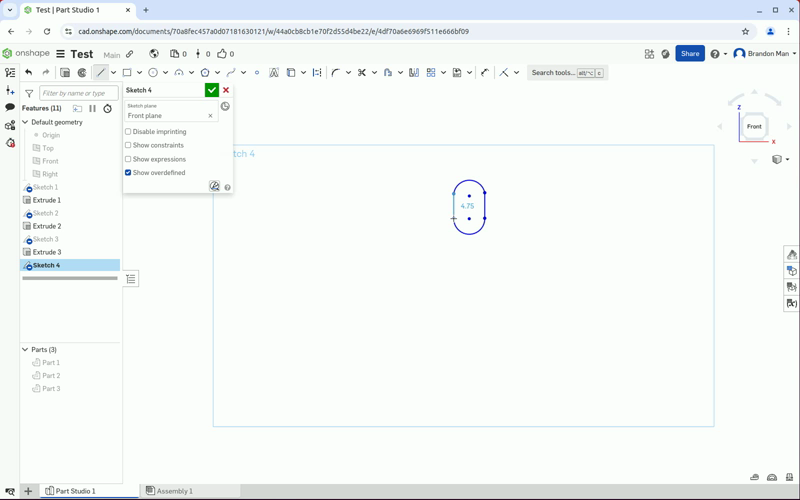
click(453, 218)
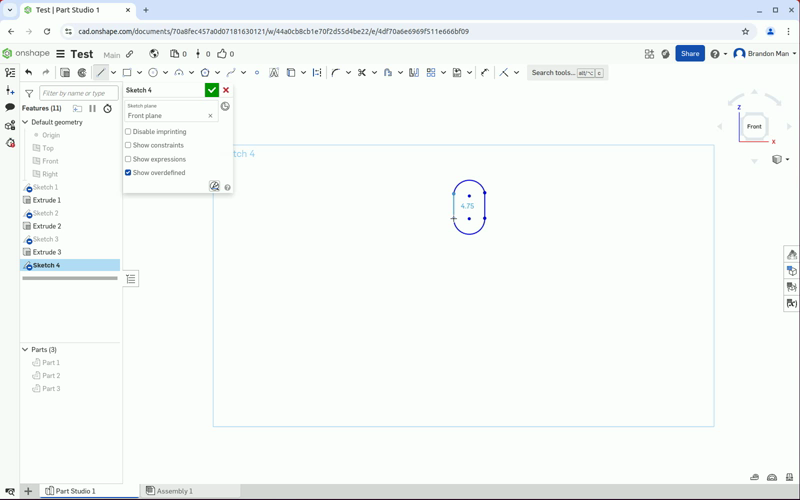
key(esc)
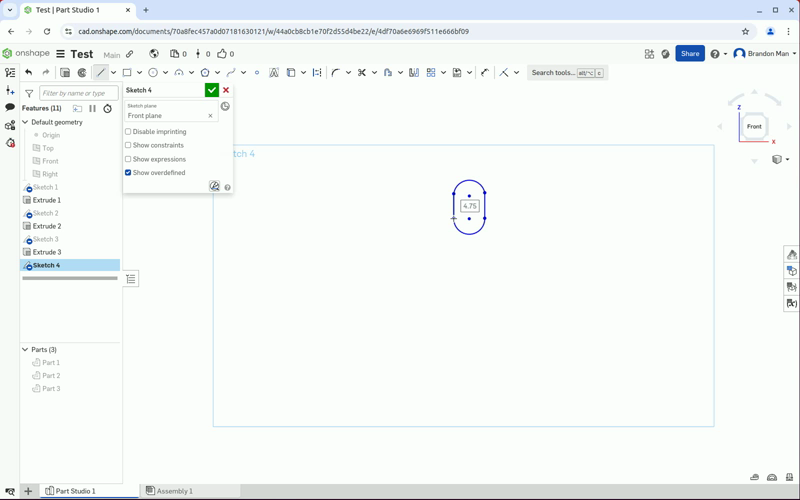
key(l)
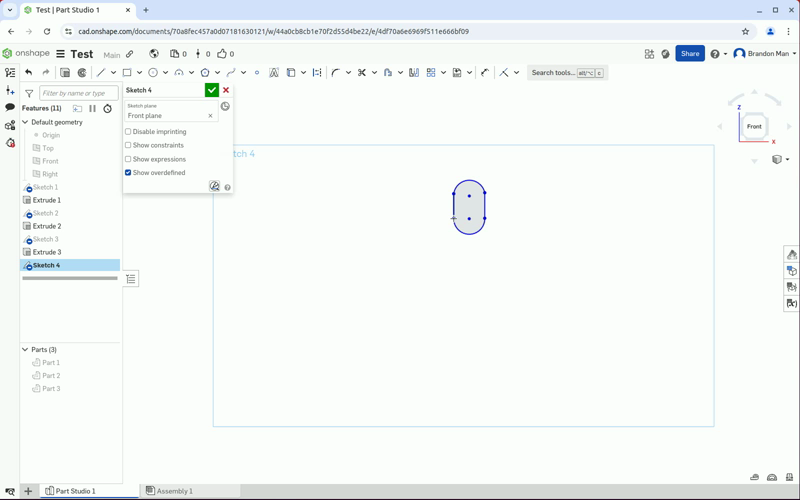
key_down(shift)
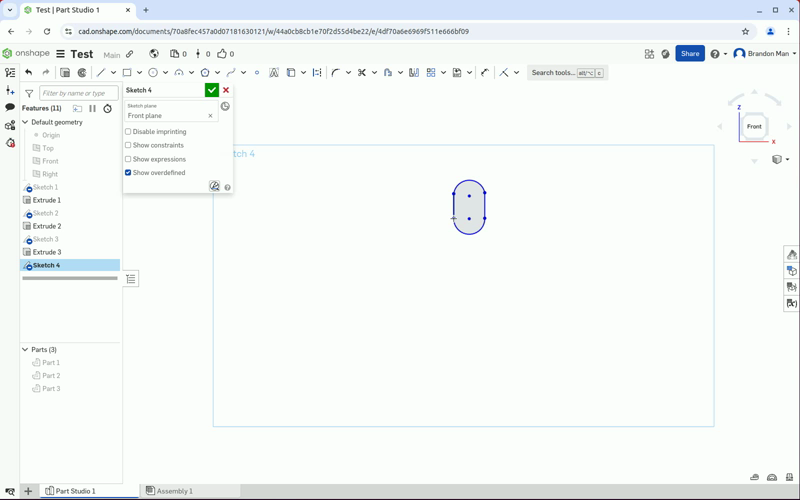
mouse_move(461, 195)
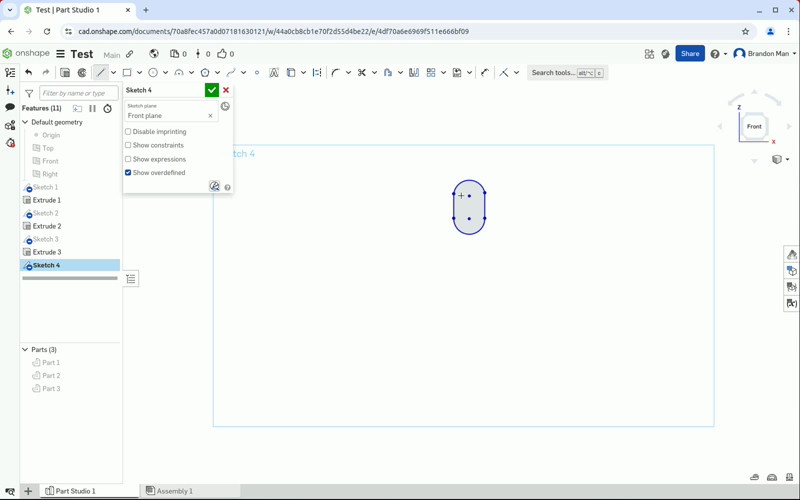
click(461, 195)
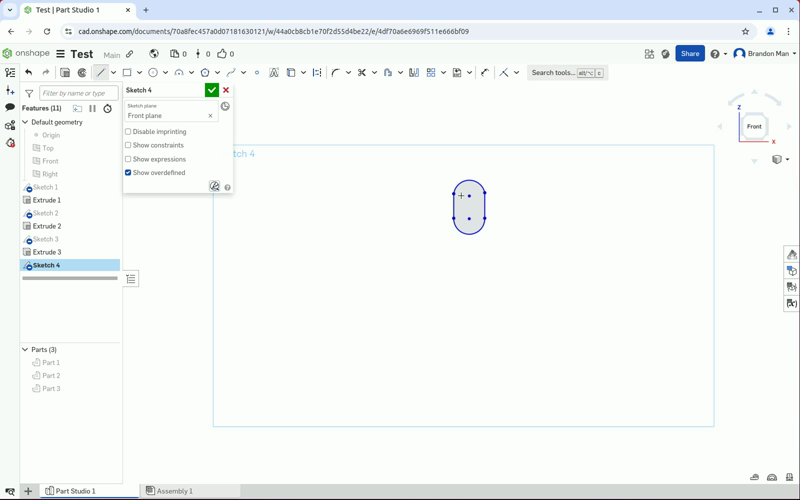
key_up(shift)
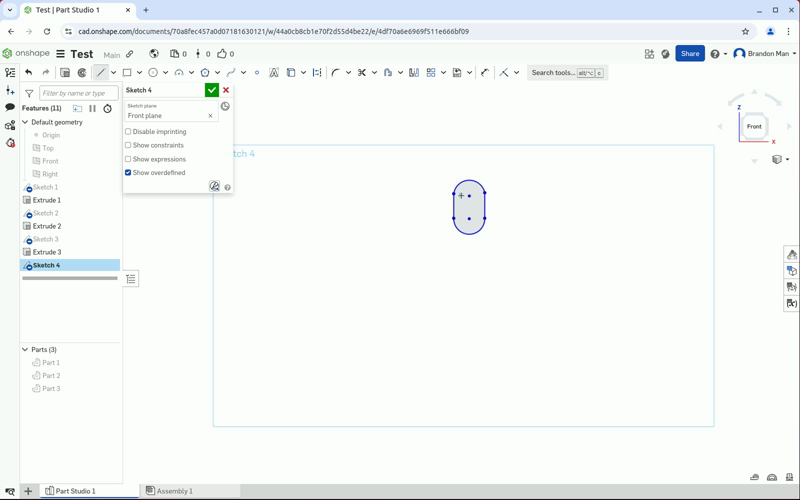
key_down(shift)
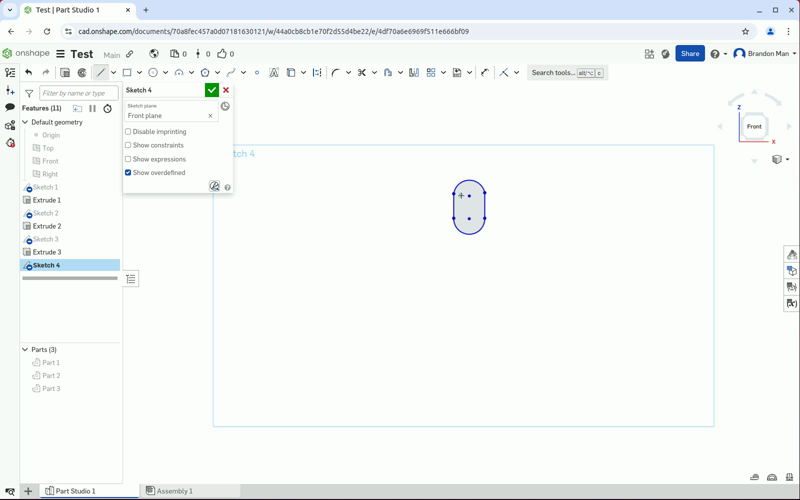
mouse_move(491, 195)
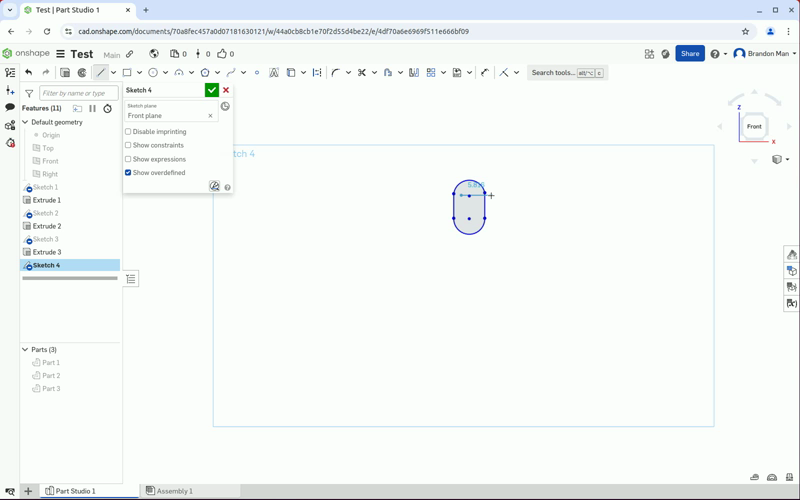
mouse_move(462, 217)
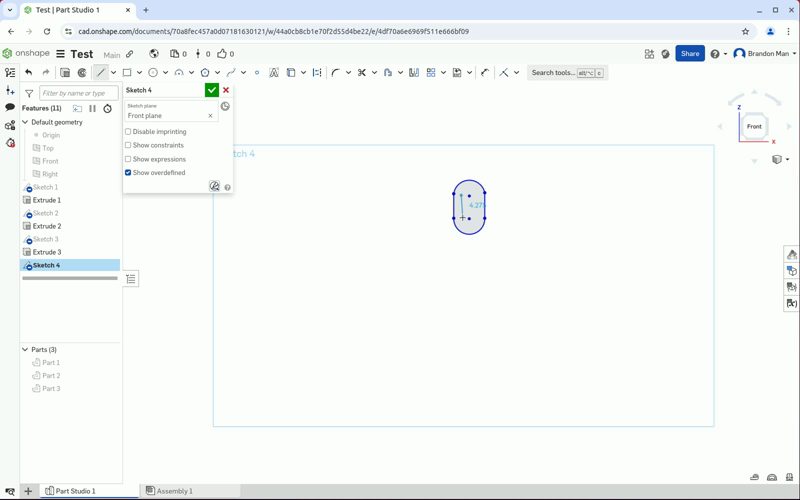
click(462, 217)
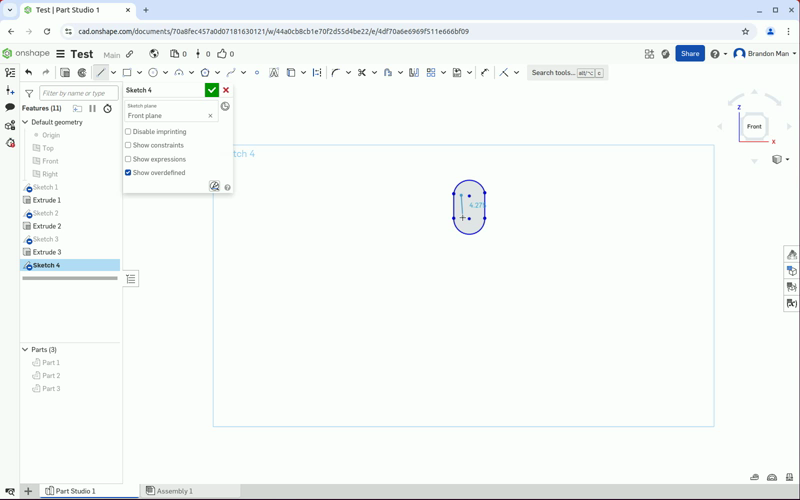
key_up(shift)
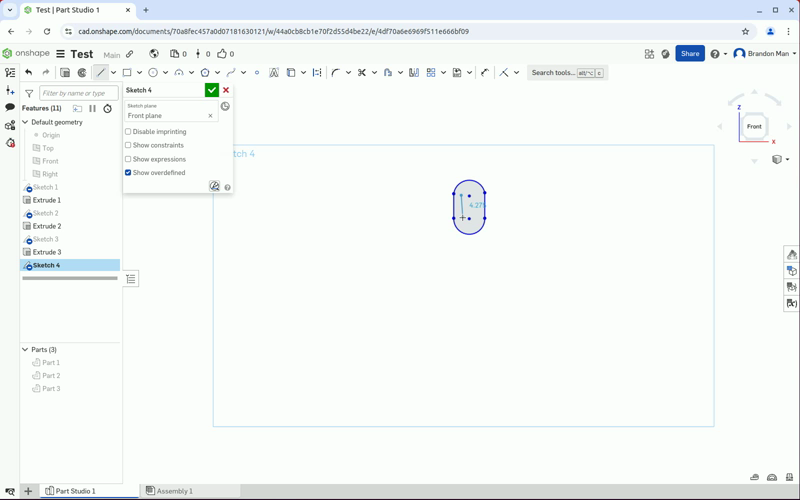
key(esc)
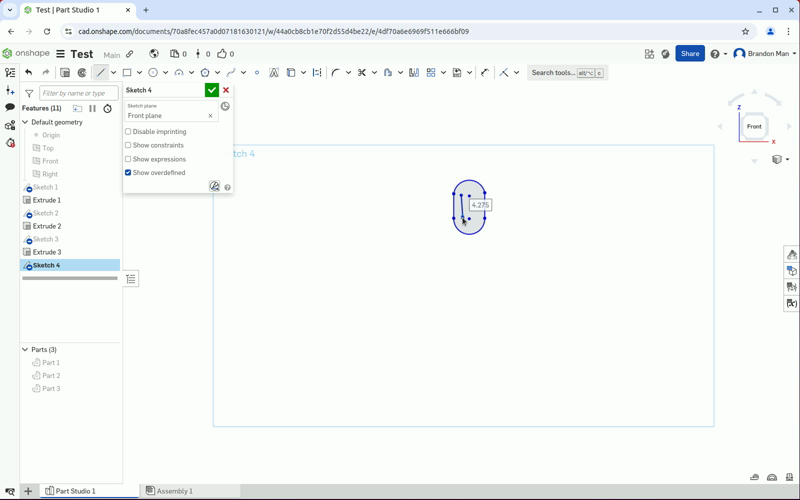
key(a)
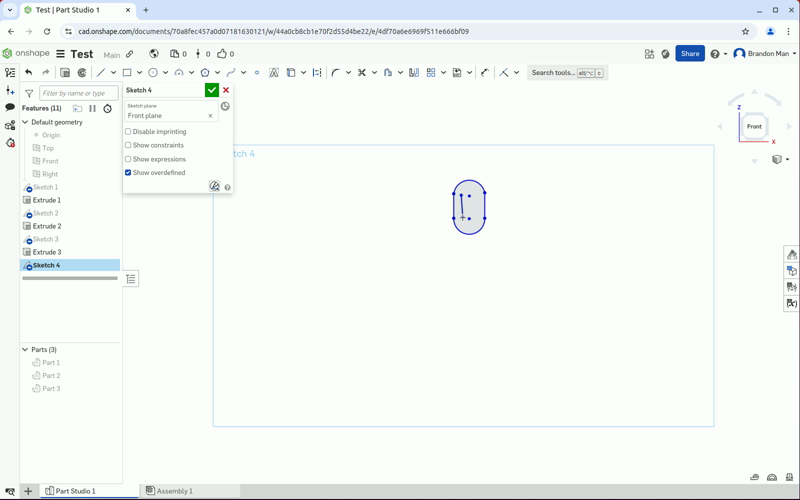
mouse_move(462, 217)
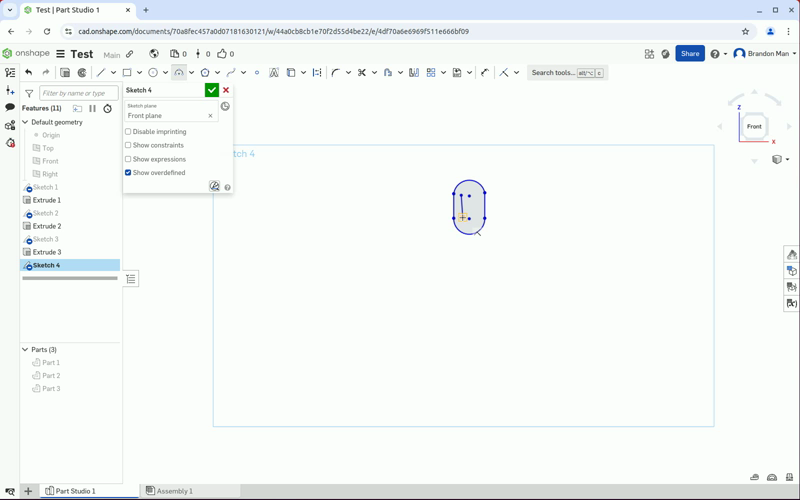
click(462, 217)
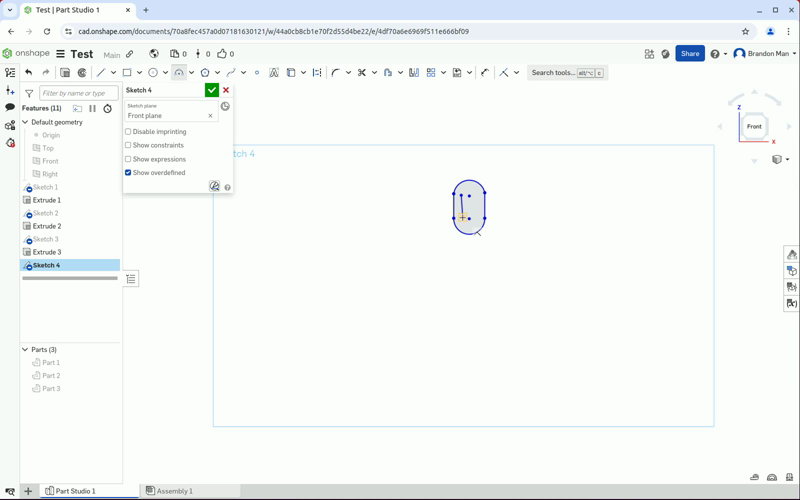
key_down(shift)
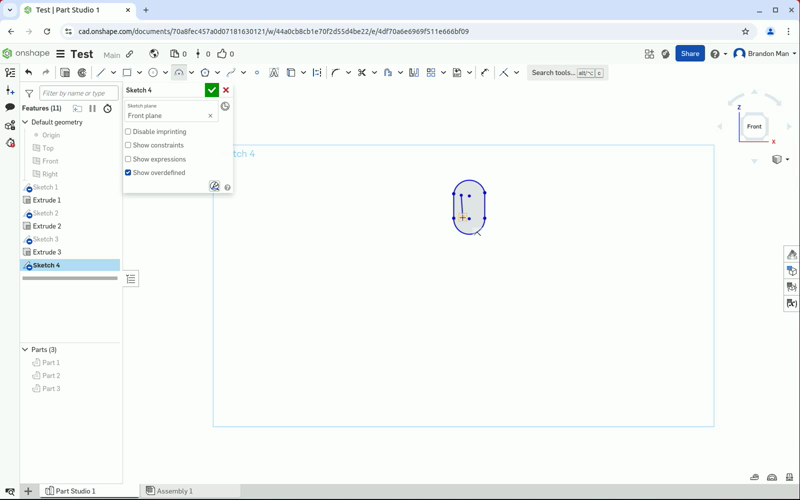
mouse_move(477, 216)
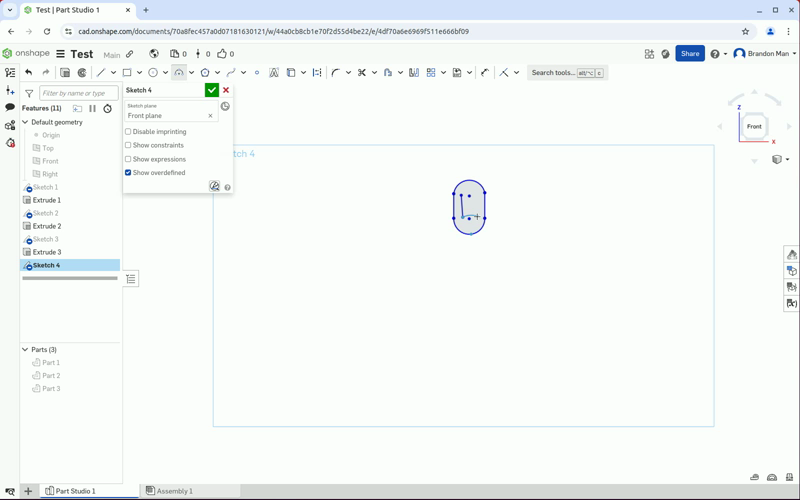
click(477, 216)
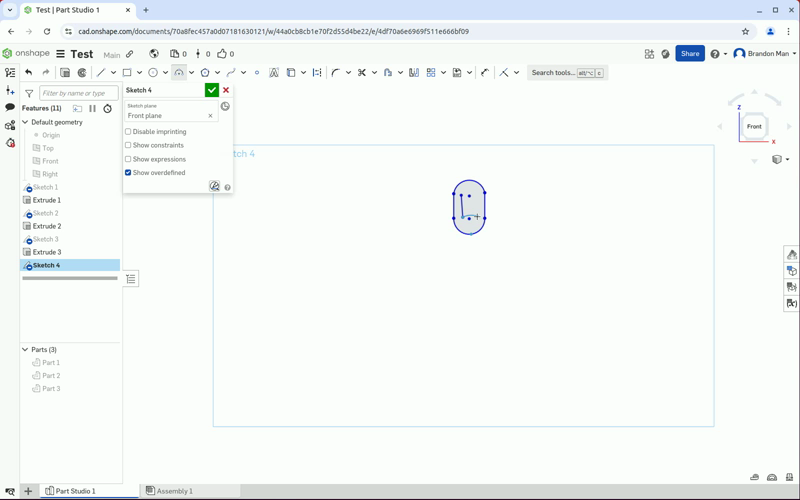
mouse_move(470, 225)
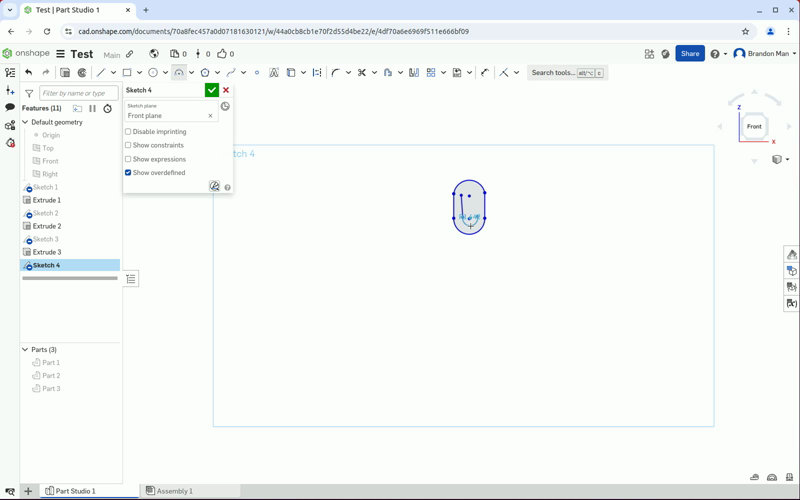
click(470, 225)
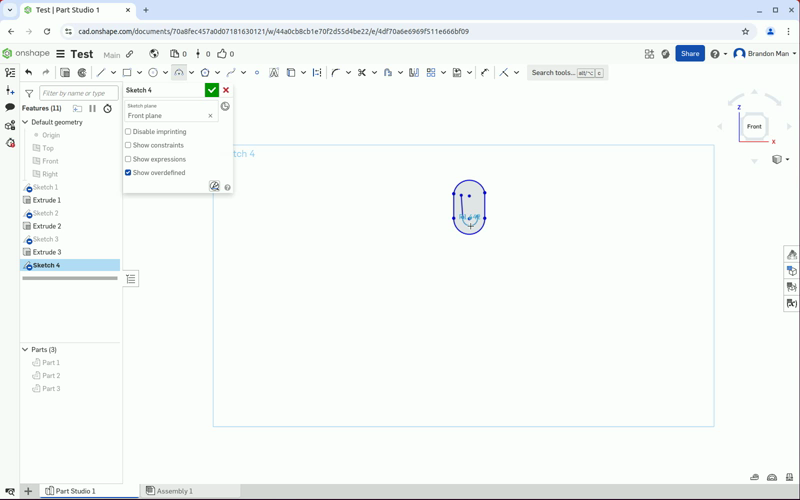
key_up(shift)
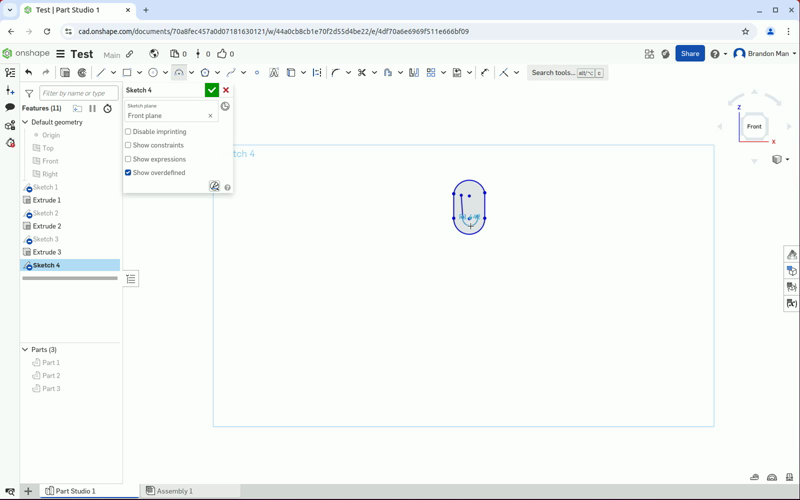
key(esc)
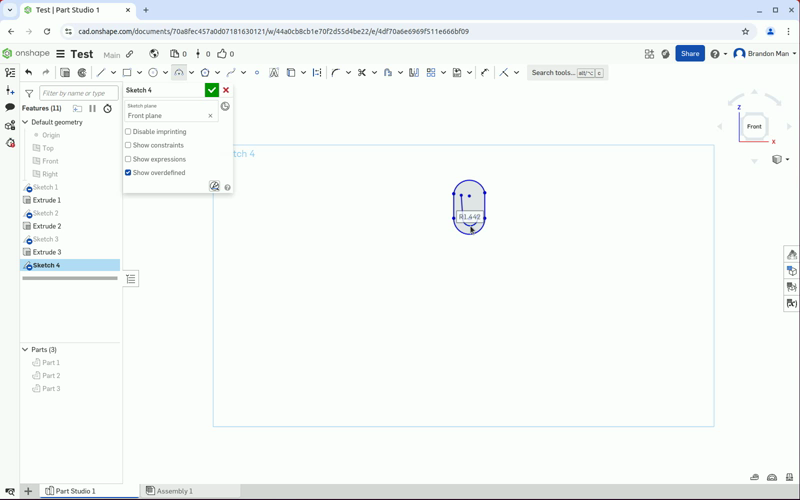
key(l)
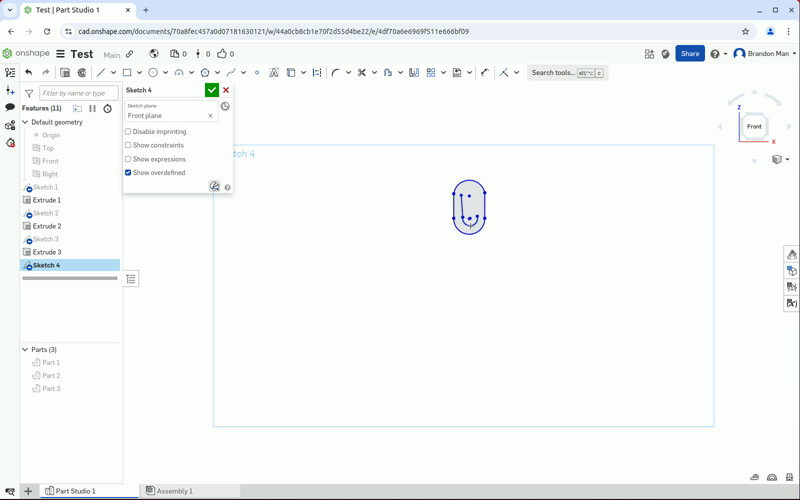
mouse_move(477, 216)
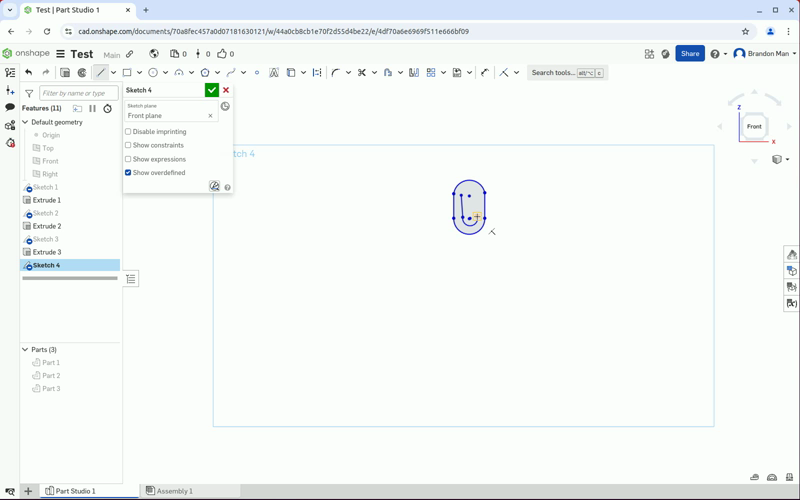
click(477, 216)
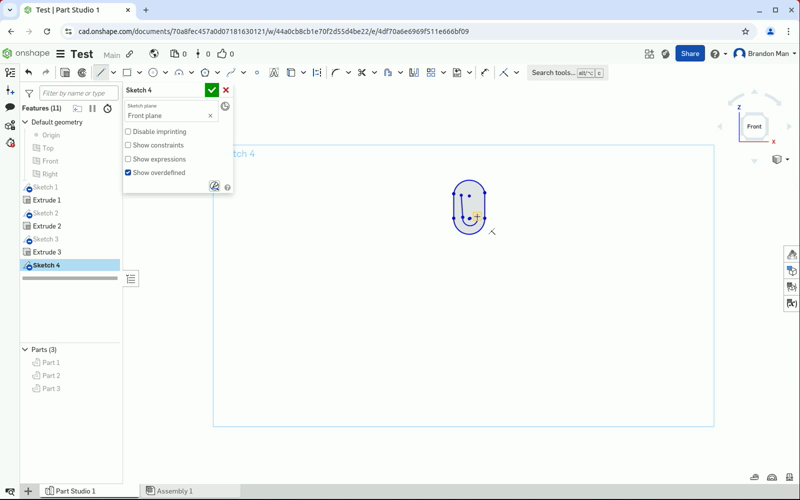
key_down(shift)
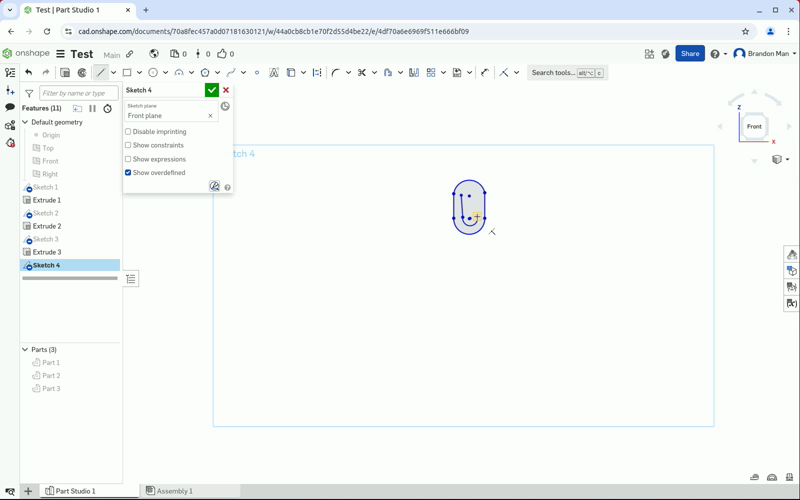
mouse_move(507, 216)
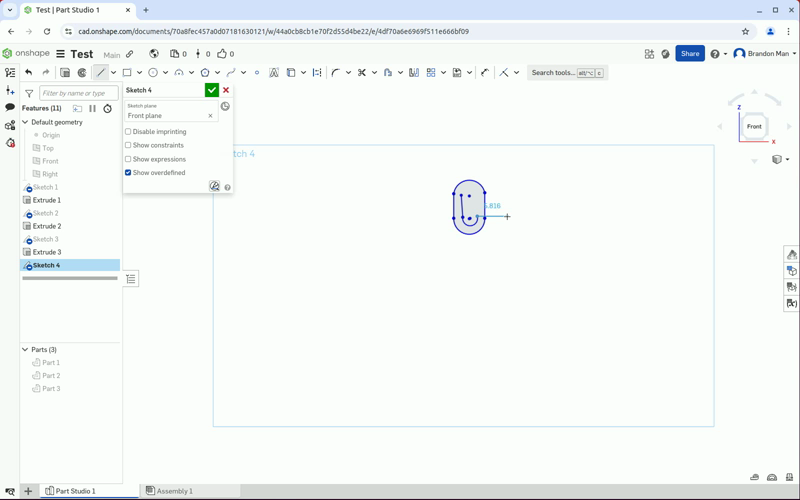
mouse_move(477, 195)
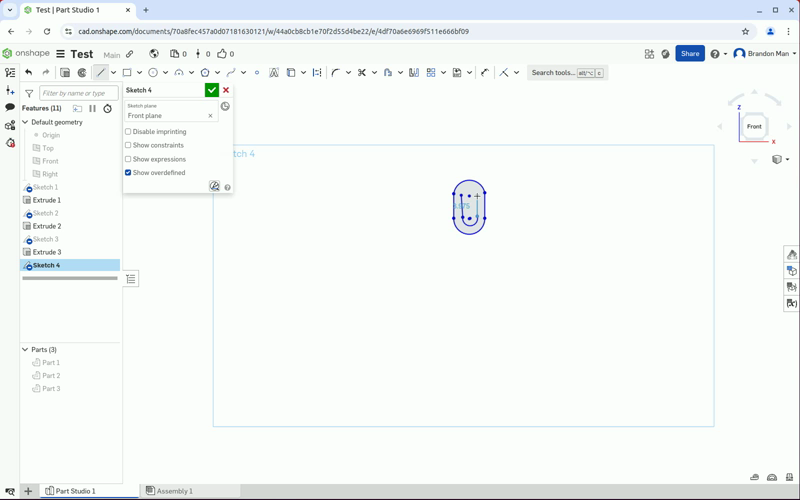
click(477, 195)
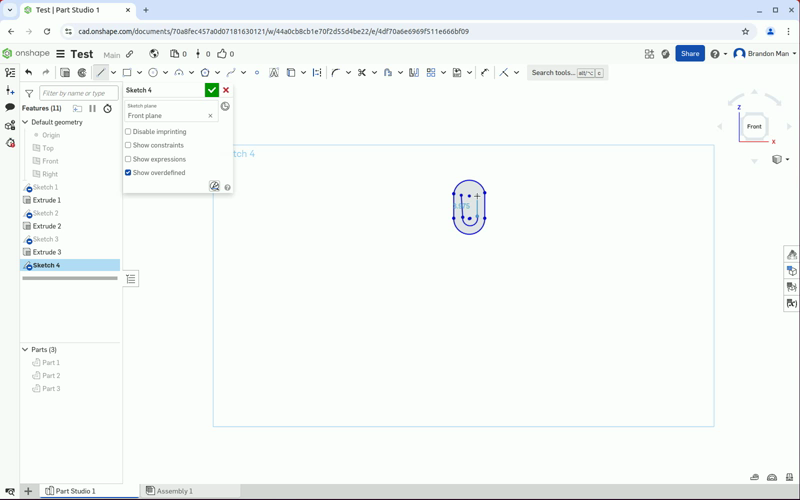
key_up(shift)
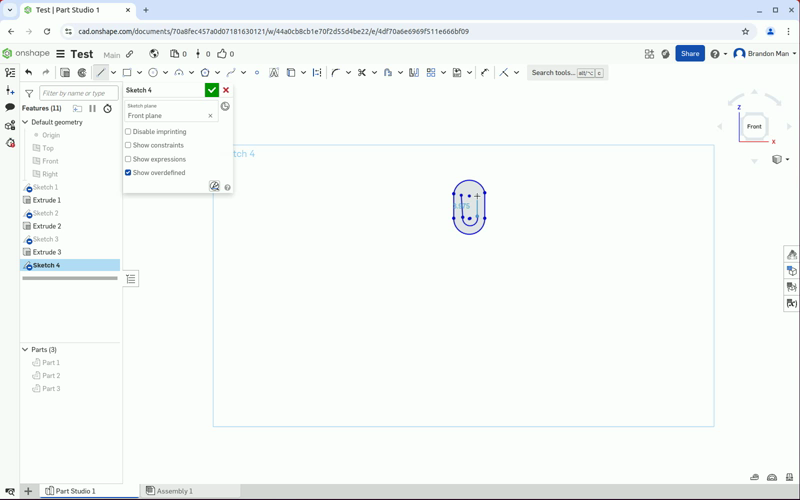
key(esc)
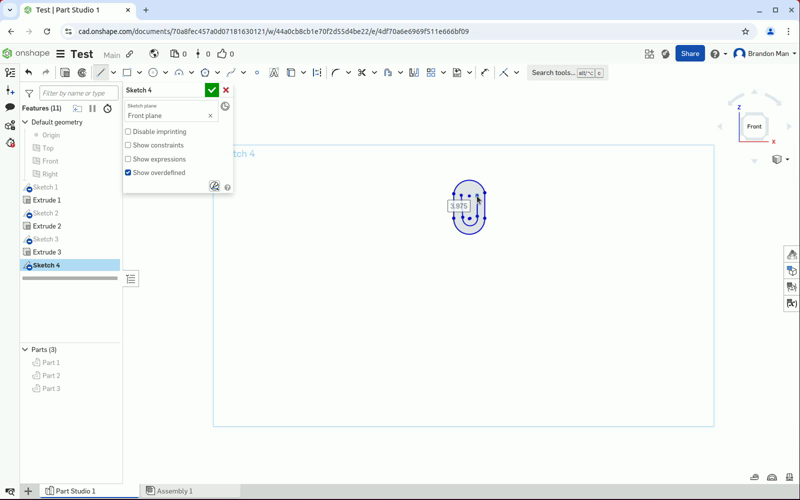
key(a)
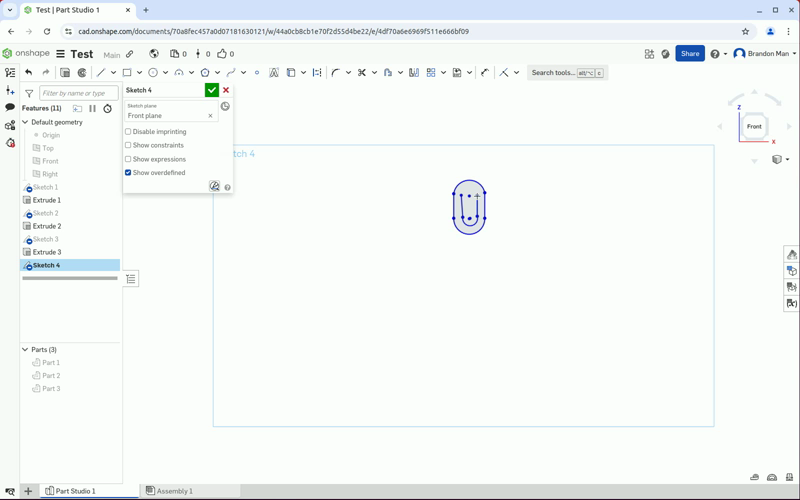
mouse_move(477, 195)
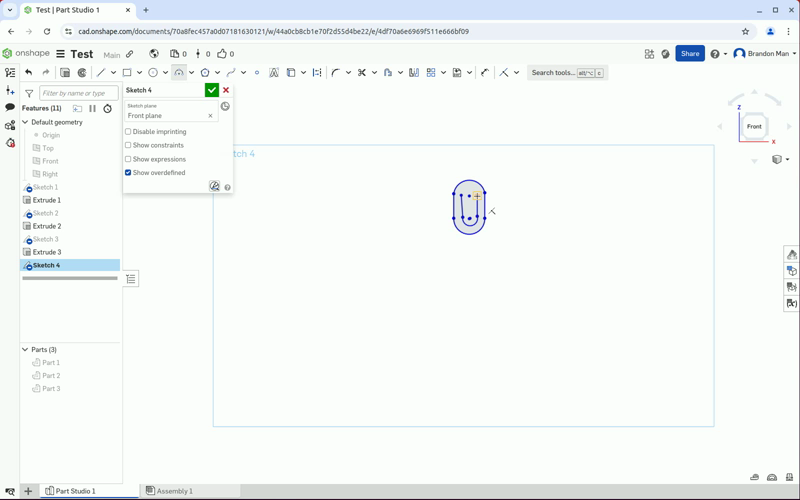
click(477, 195)
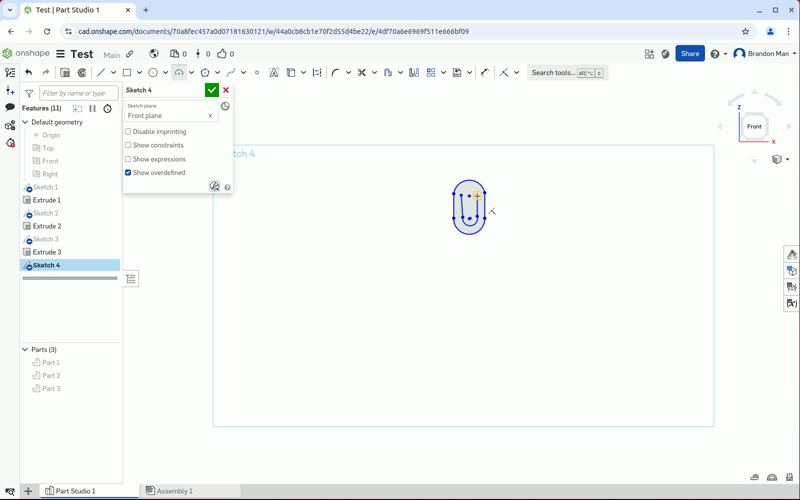
mouse_move(461, 195)
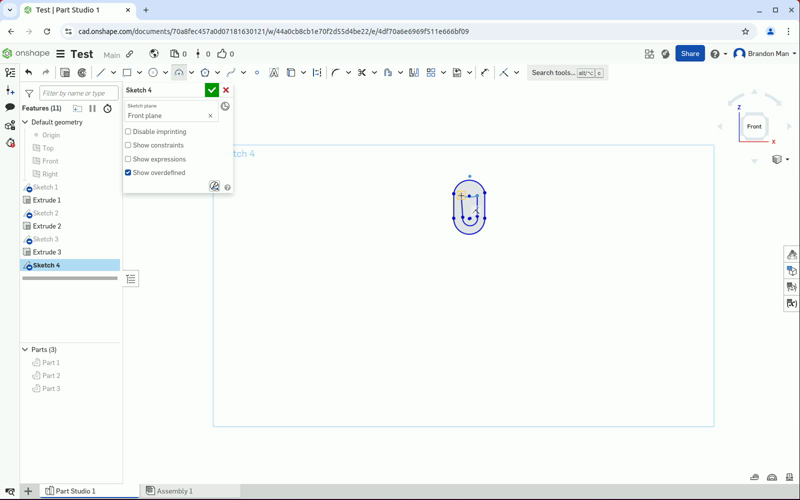
click(461, 195)
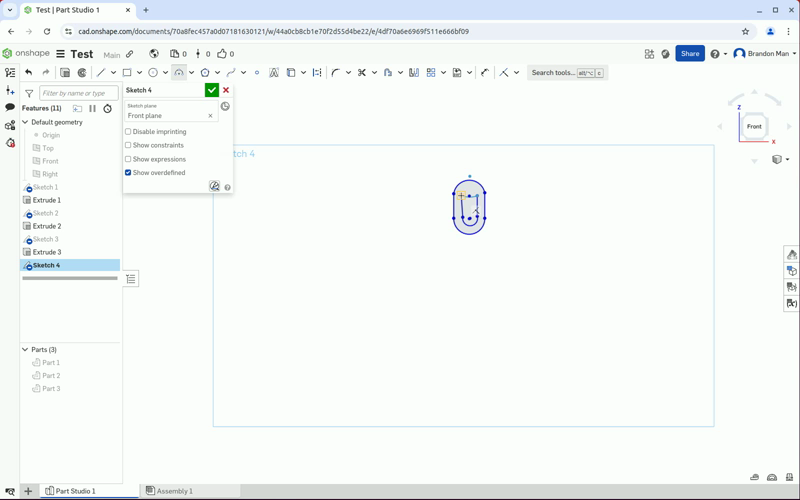
key_down(shift)
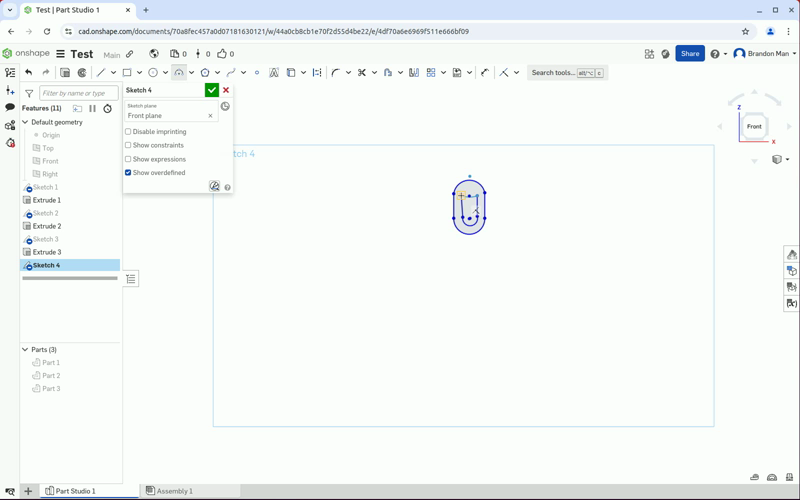
mouse_move(469, 186)
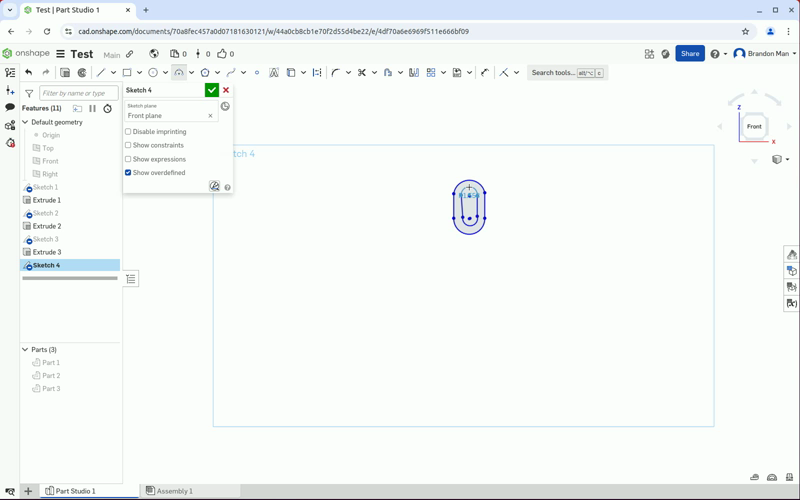
click(469, 186)
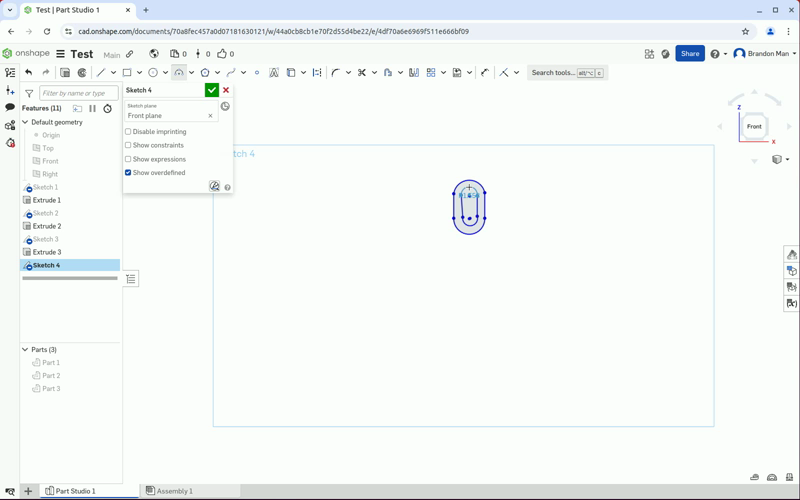
key_up(shift)
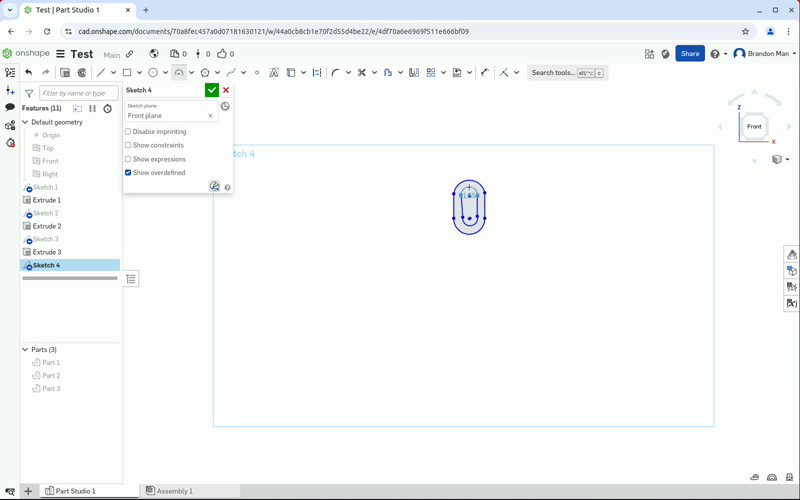
key(esc)
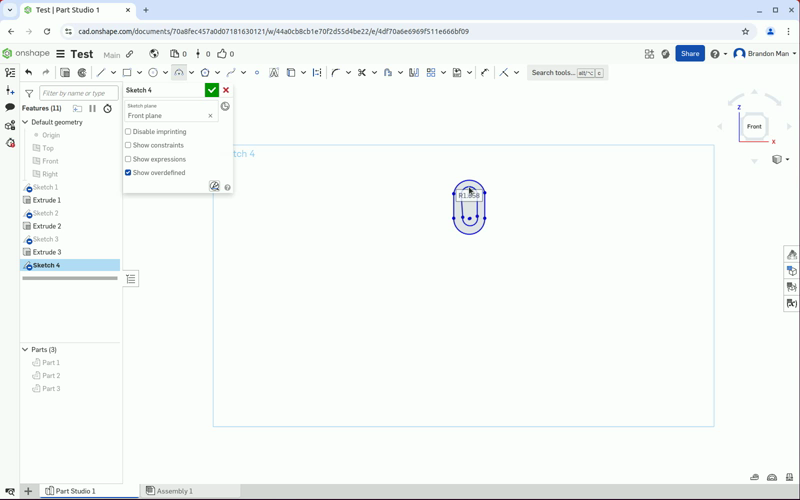
mouse_move(458, 214)
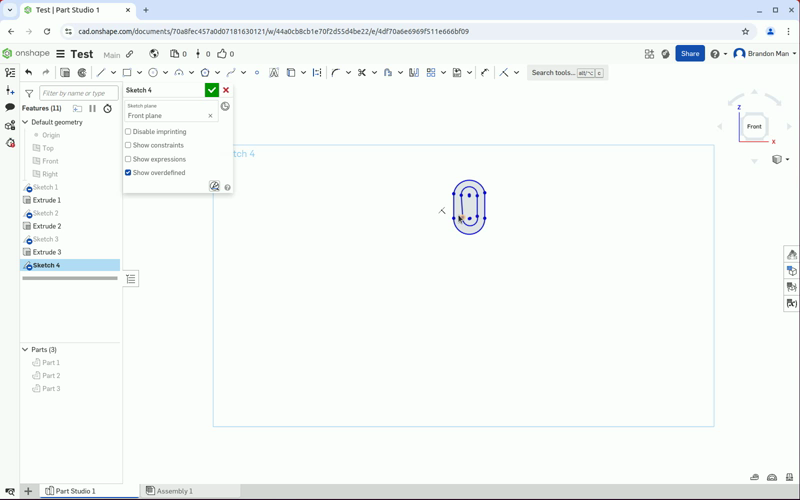
scroll(6)
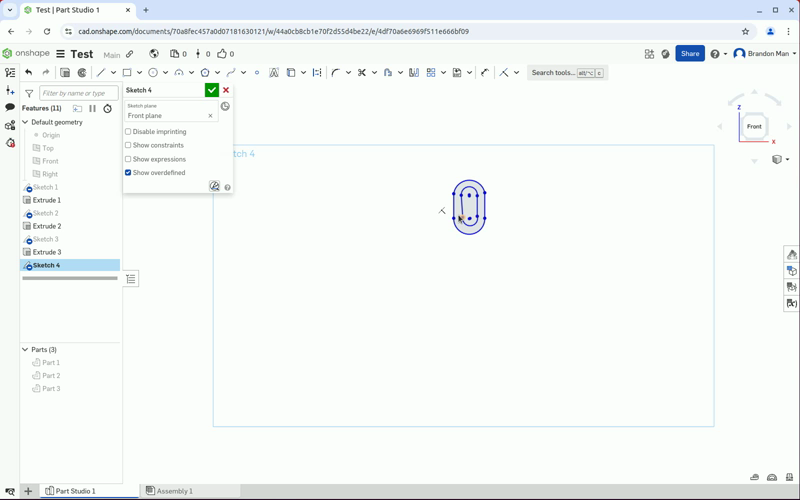
scroll(6)
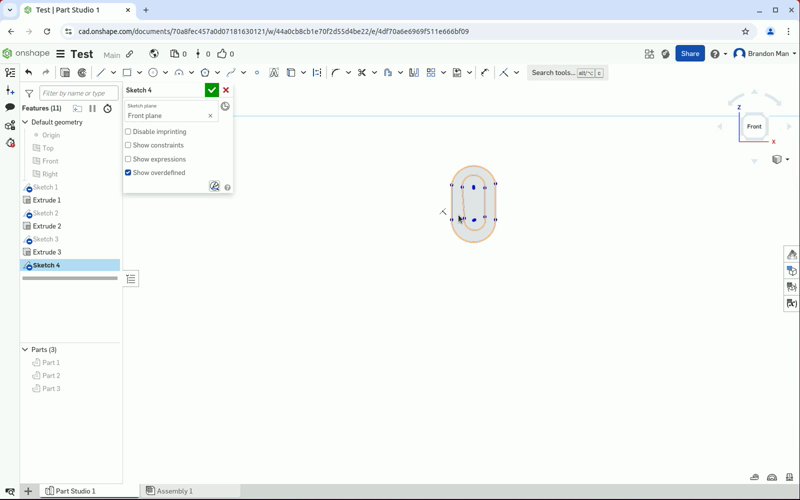
scroll(6)
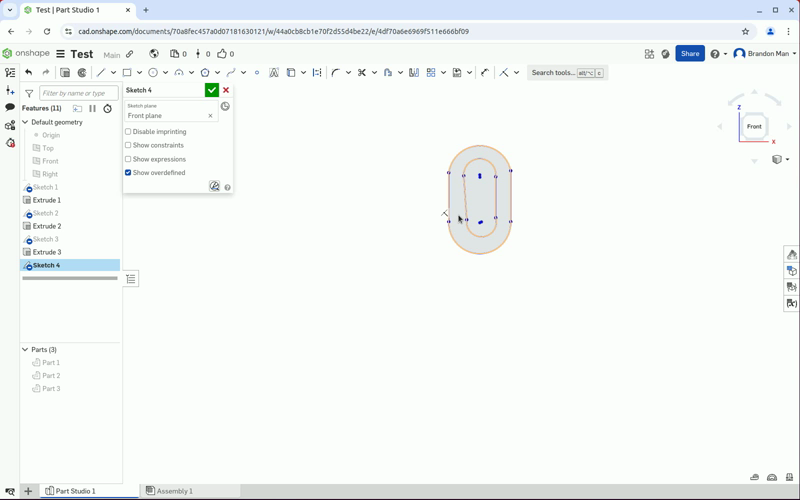
scroll(6)
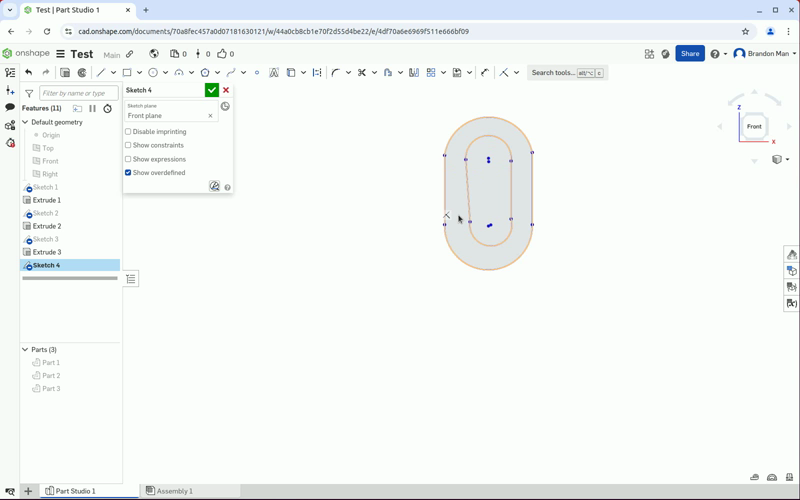
scroll(6)
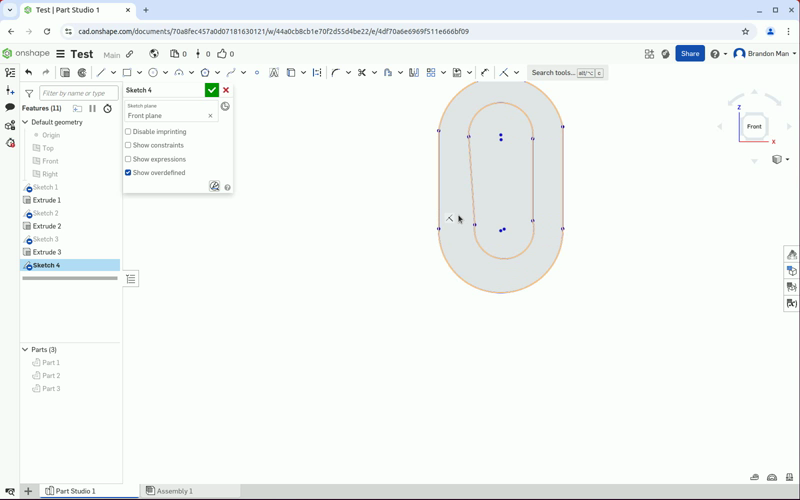
scroll(6)
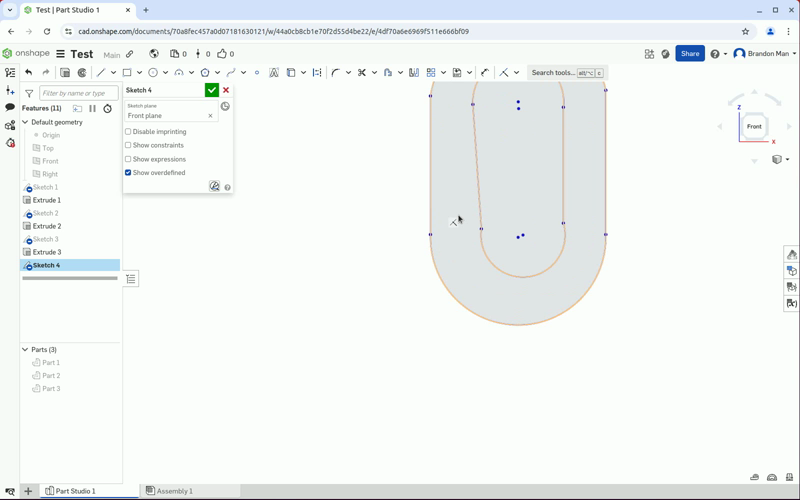
scroll(6)
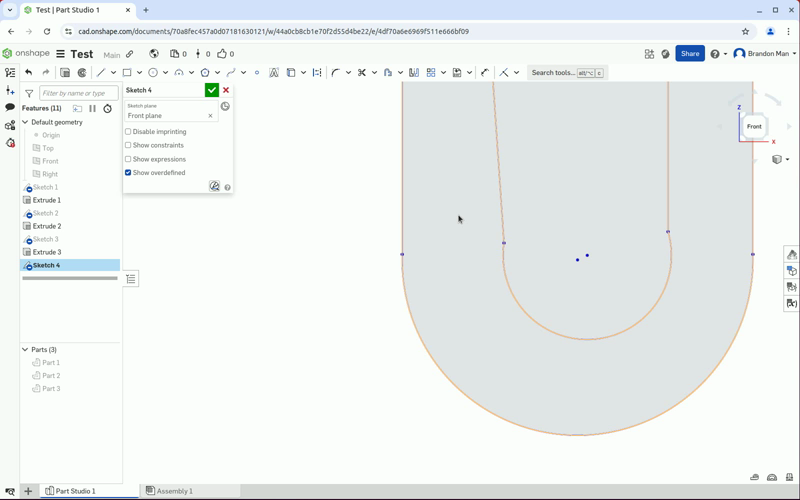
click(458, 214)
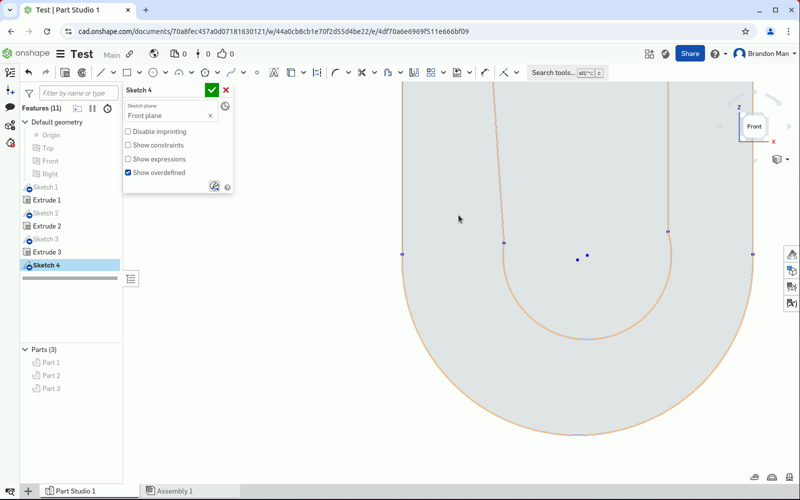
scroll(-6)
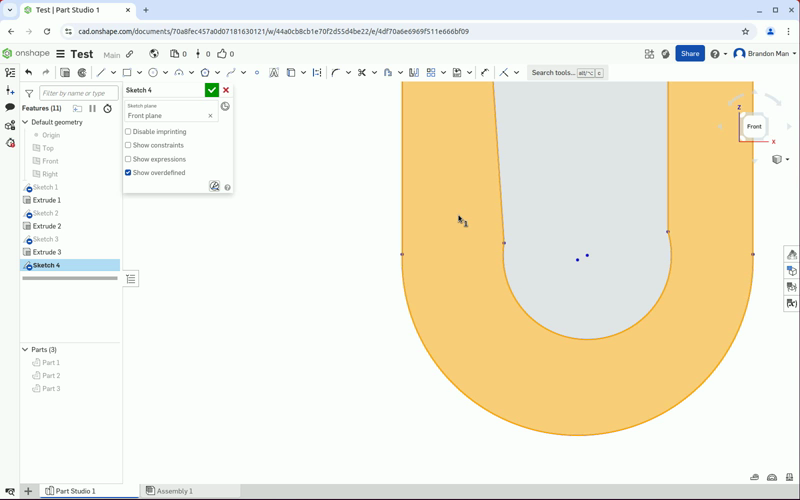
scroll(-6)
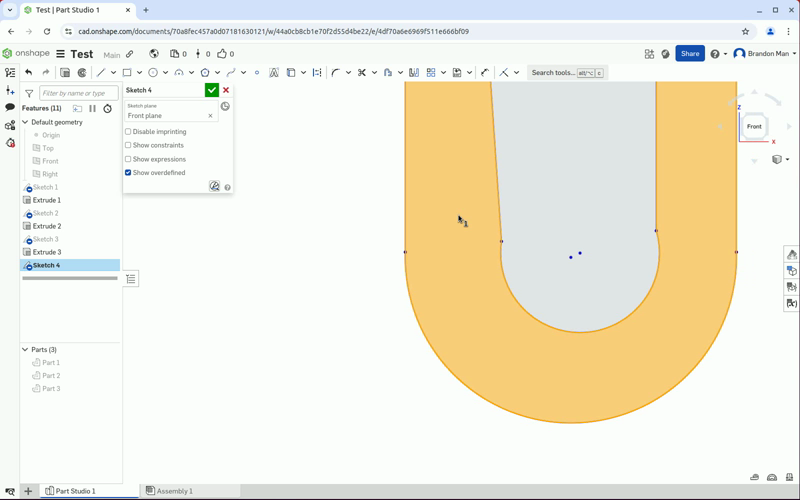
scroll(-6)
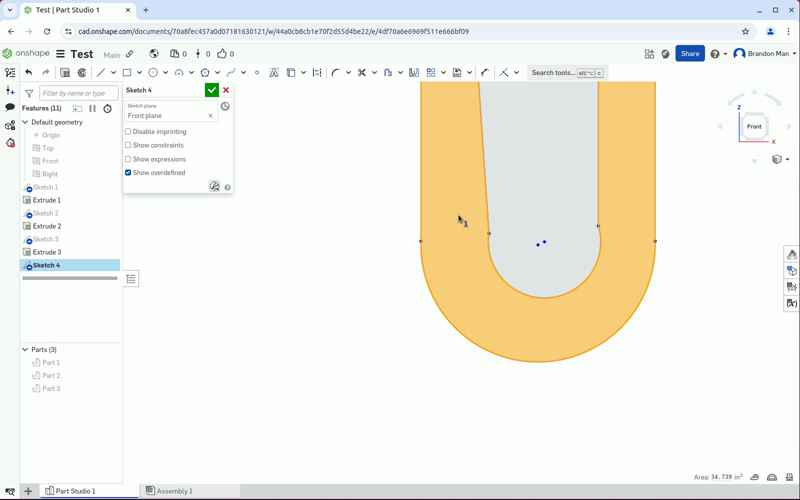
scroll(-6)
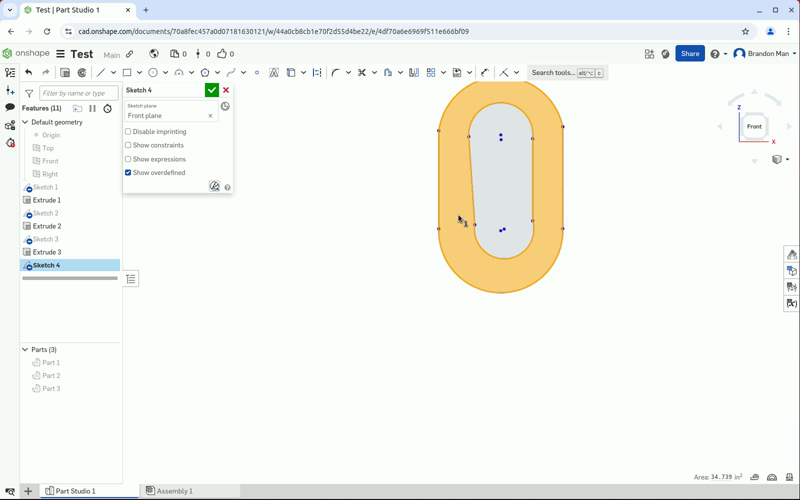
scroll(-6)
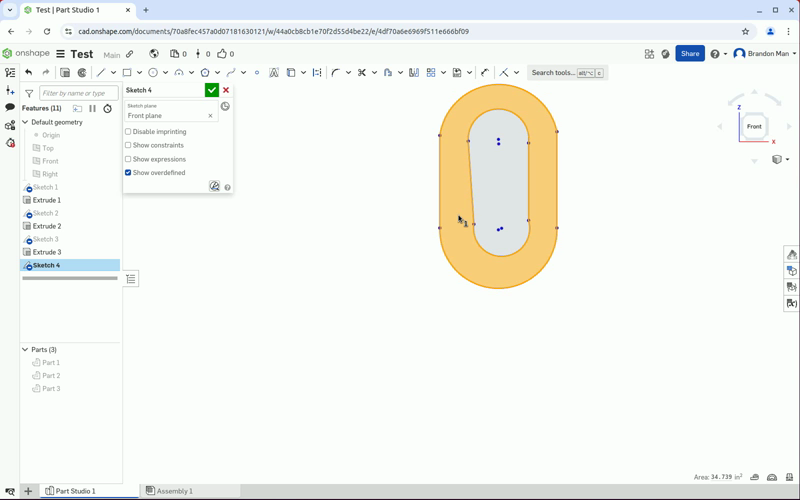
scroll(-6)
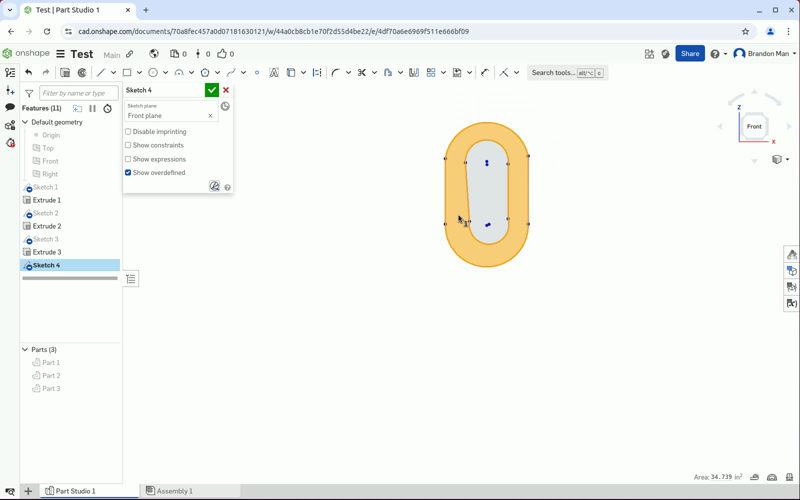
scroll(-6)
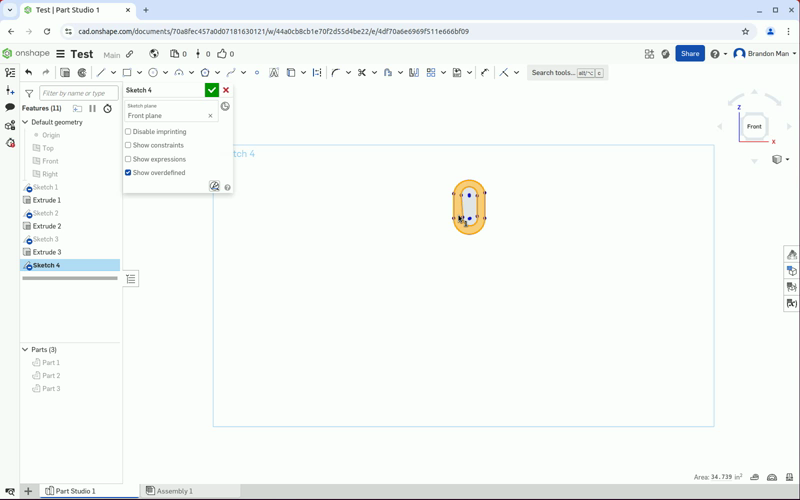
mouse_move(73, 352)
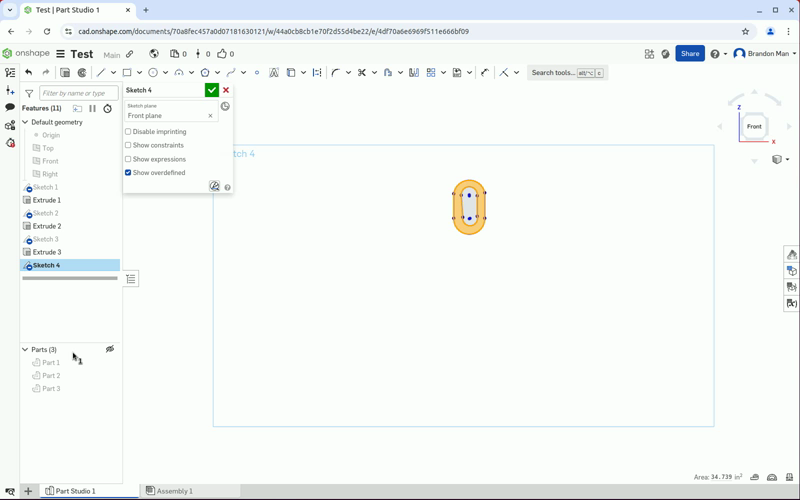
key(shift+y)
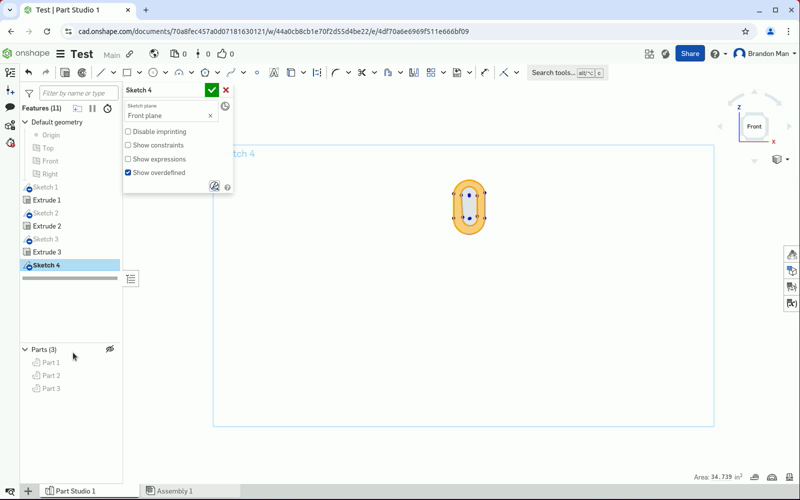
key(shift+e)
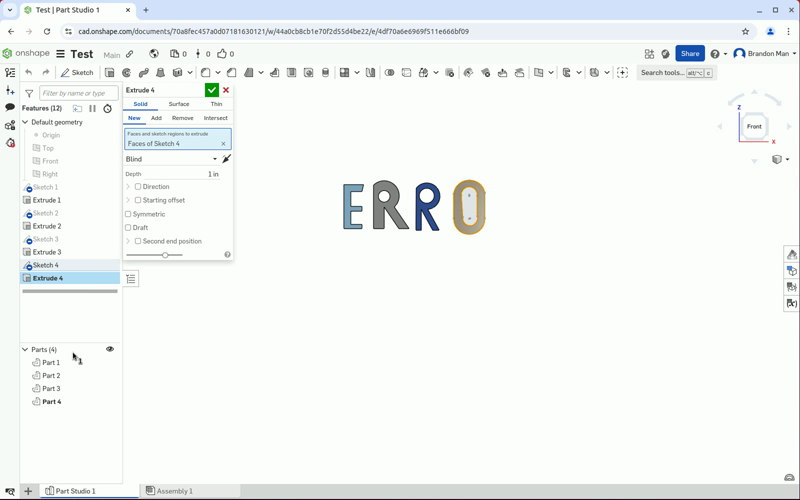
mouse_move(143, 106)
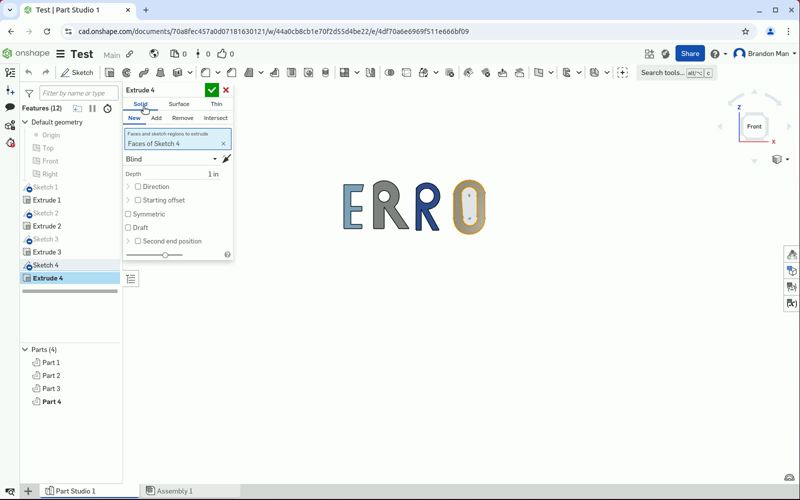
click(143, 106)
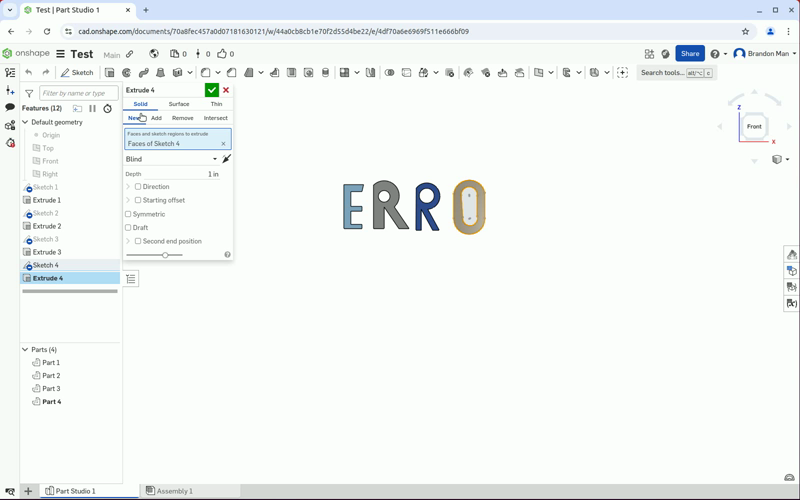
mouse_move(137, 120)
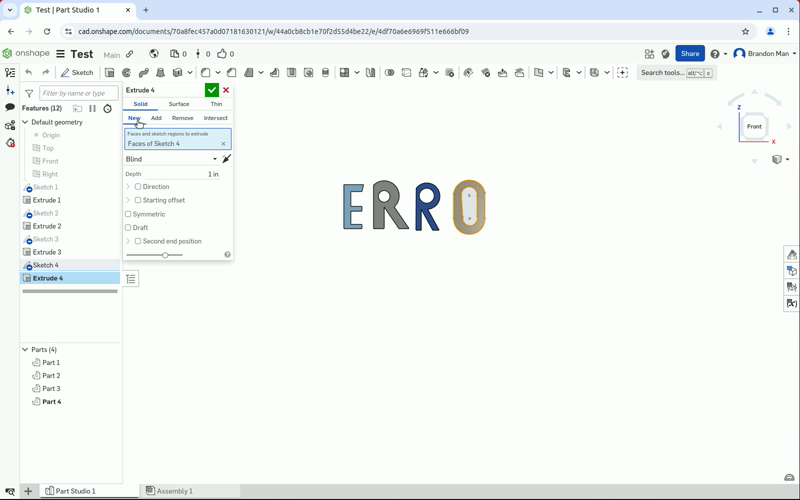
click(137, 120)
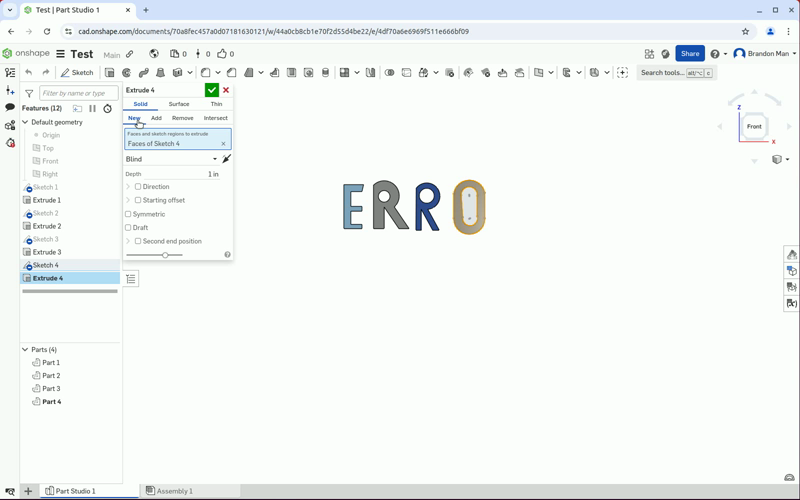
key(tab, 4)
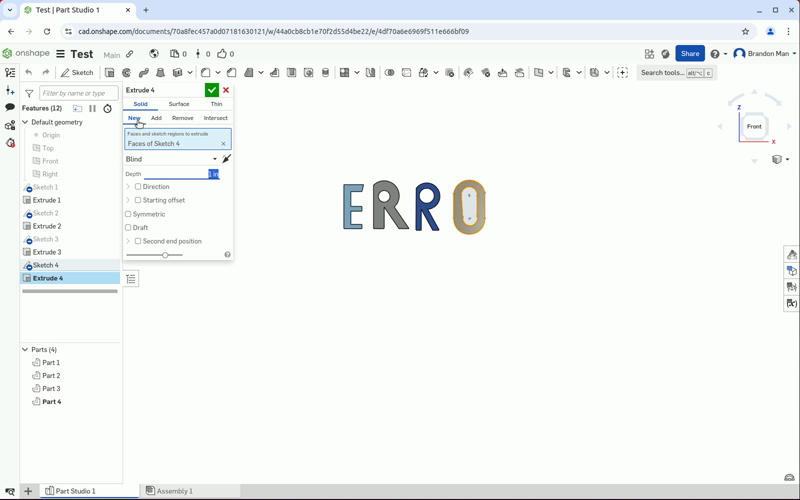
text(2.407)
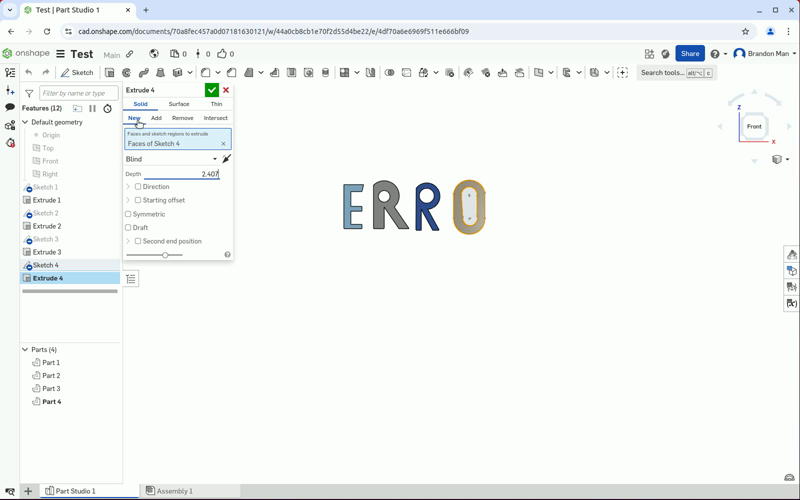
key(enter)
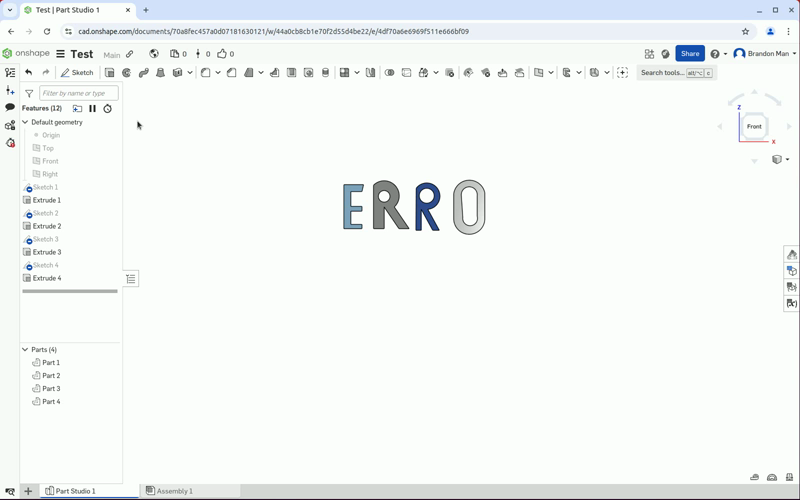
key(shift+h)
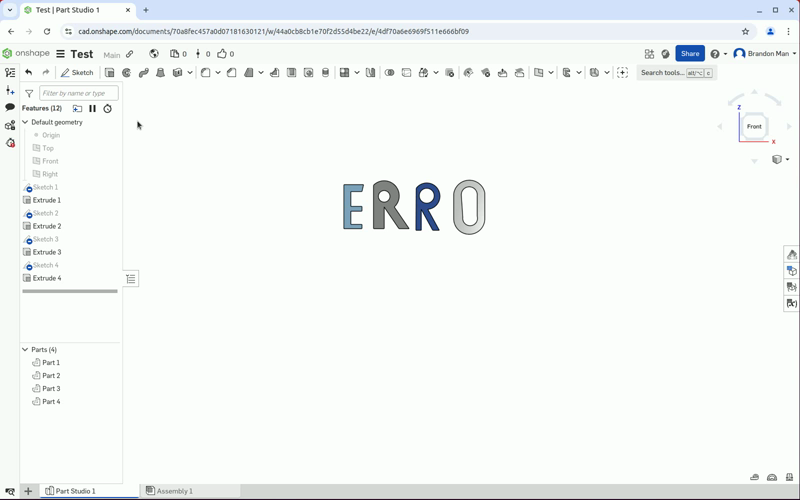
key(shift+h)
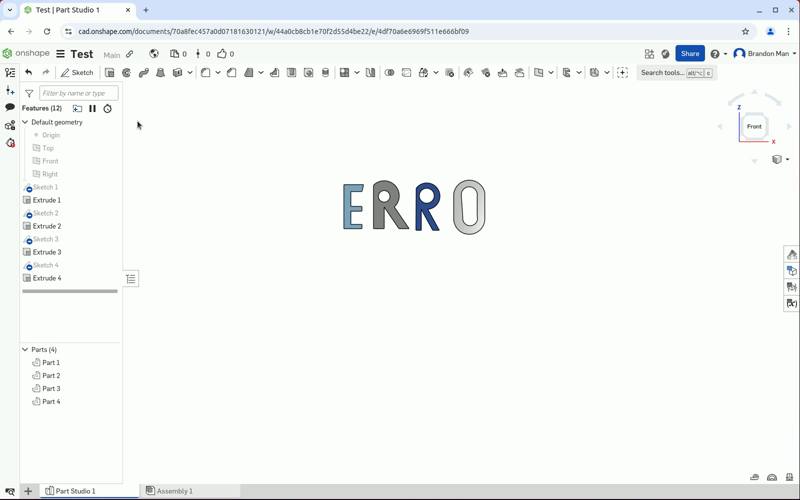
mouse_move(73, 189)
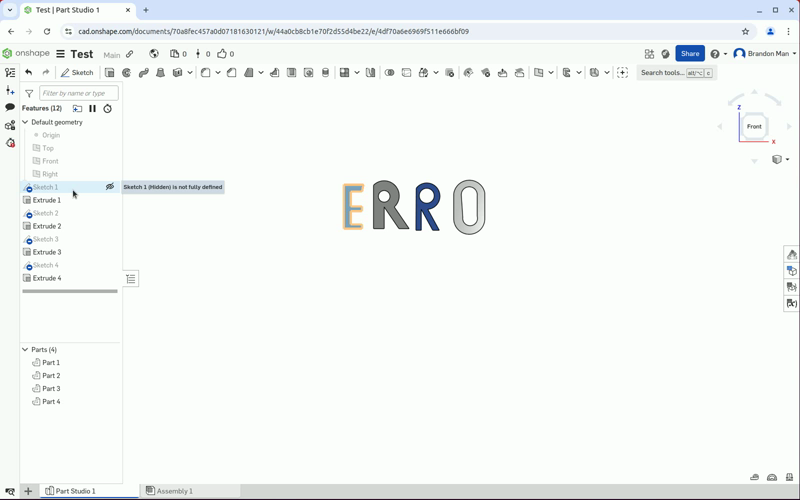
click(73, 189)
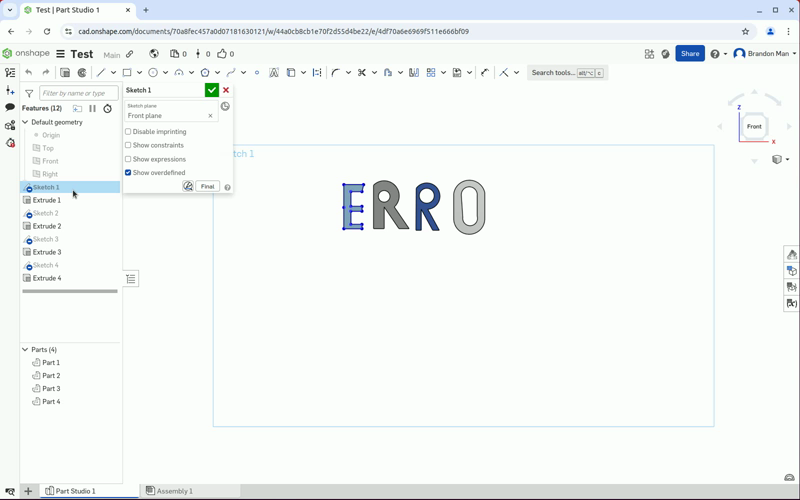
mouse_move(229, 92)
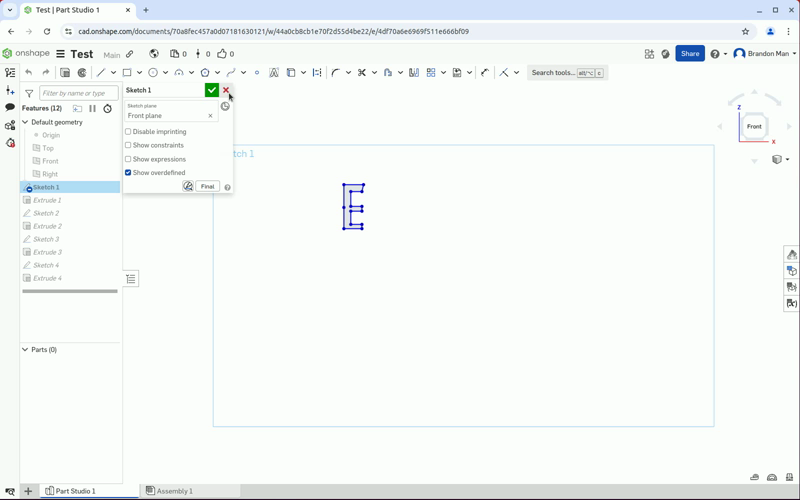
click(229, 92)
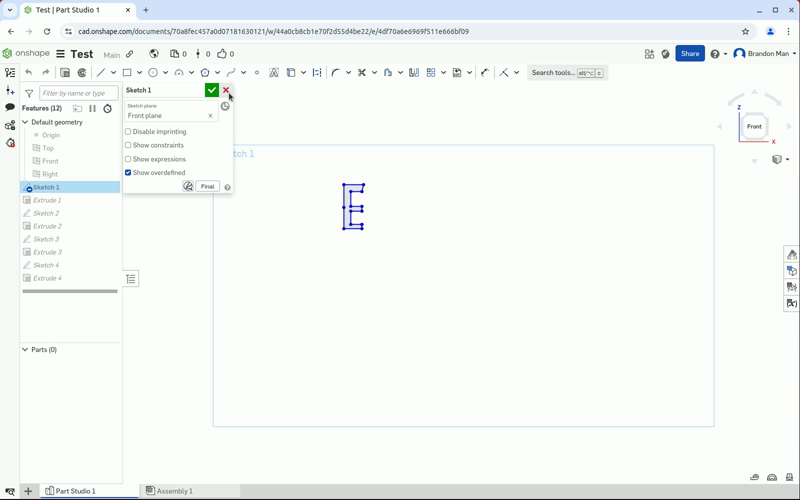
key(shift+s)
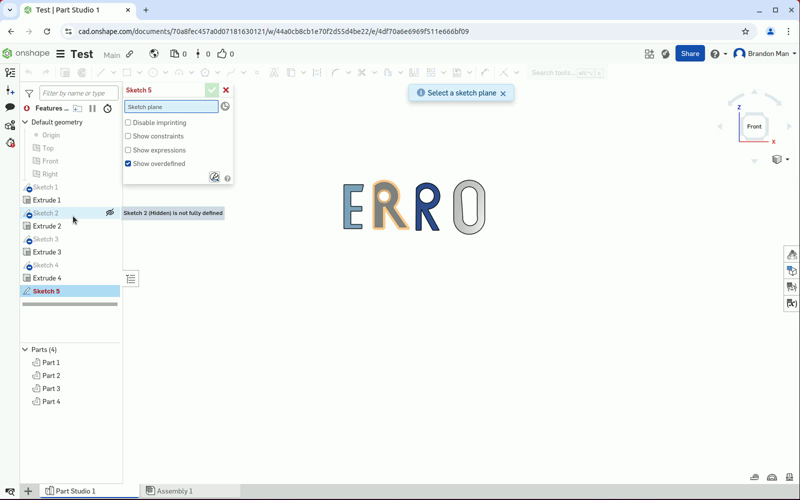
scroll(3)
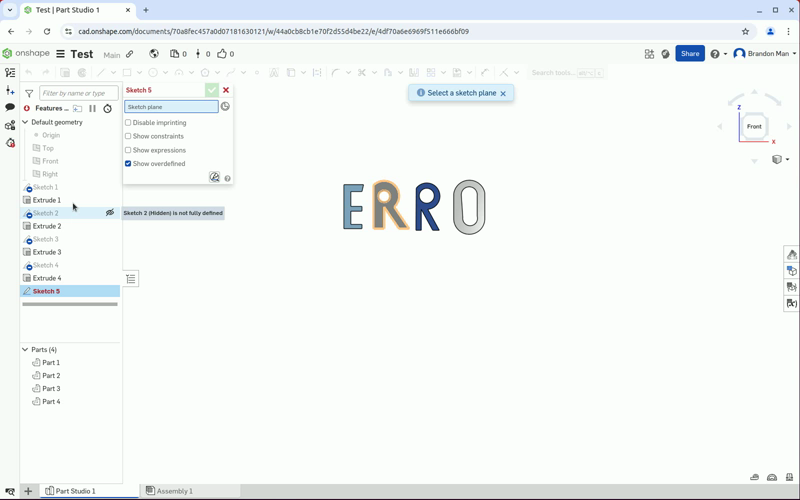
mouse_move(73, 163)
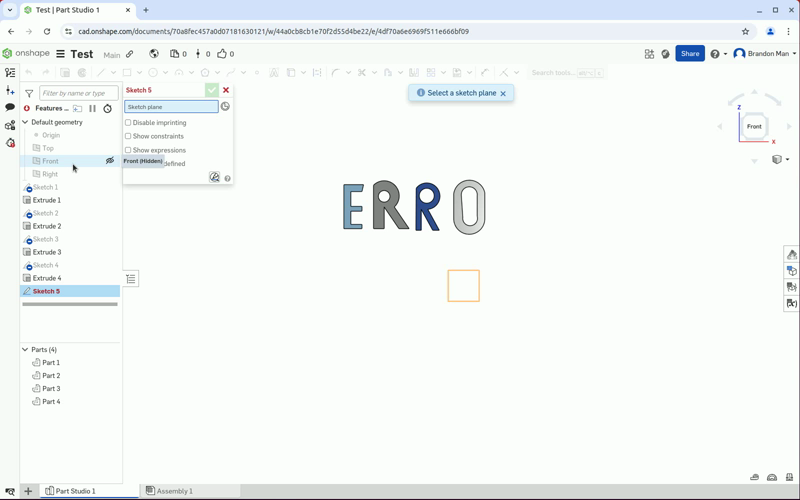
click(73, 163)
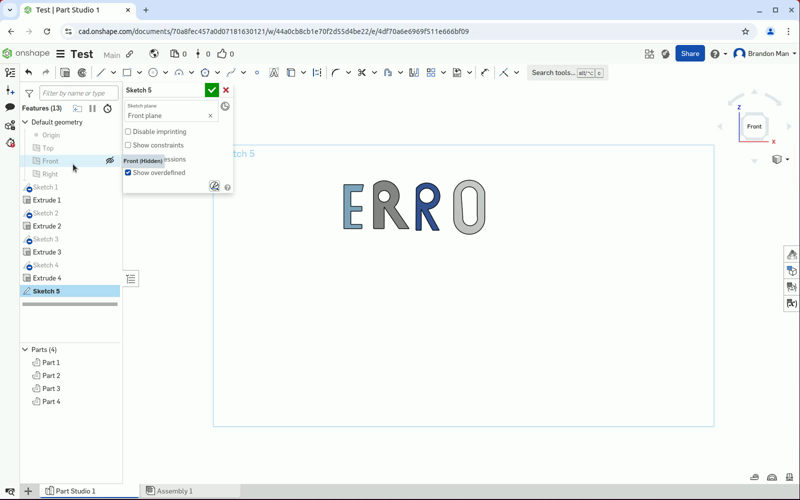
mouse_move(73, 352)
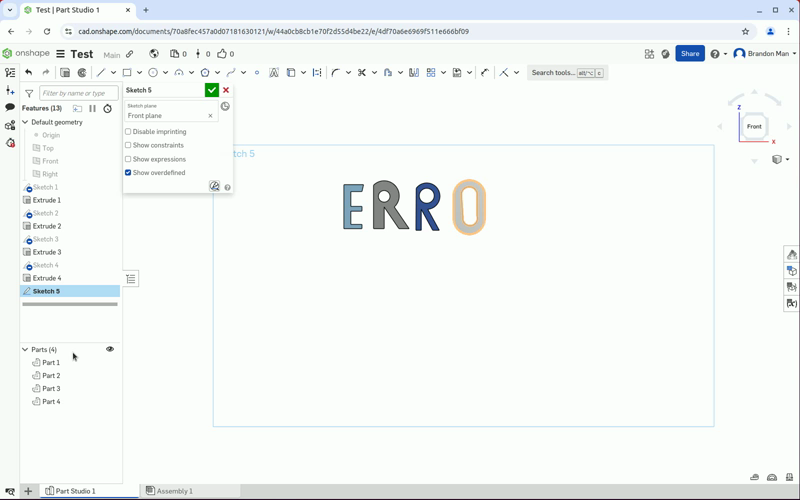
key(y)
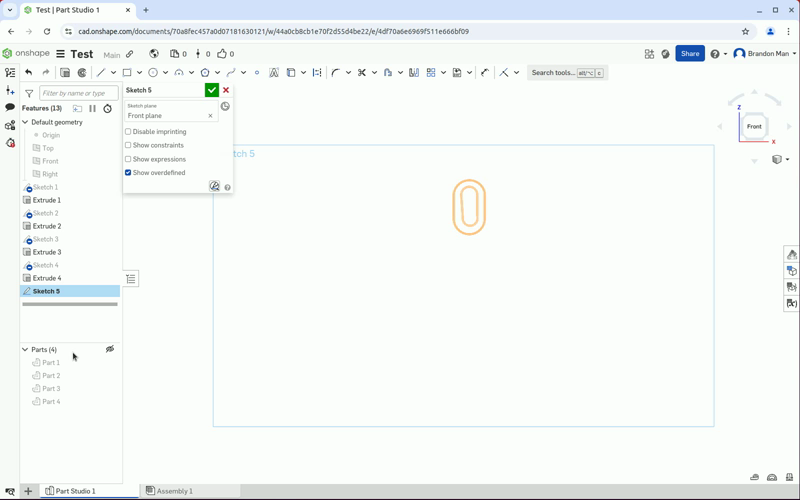
key(l)
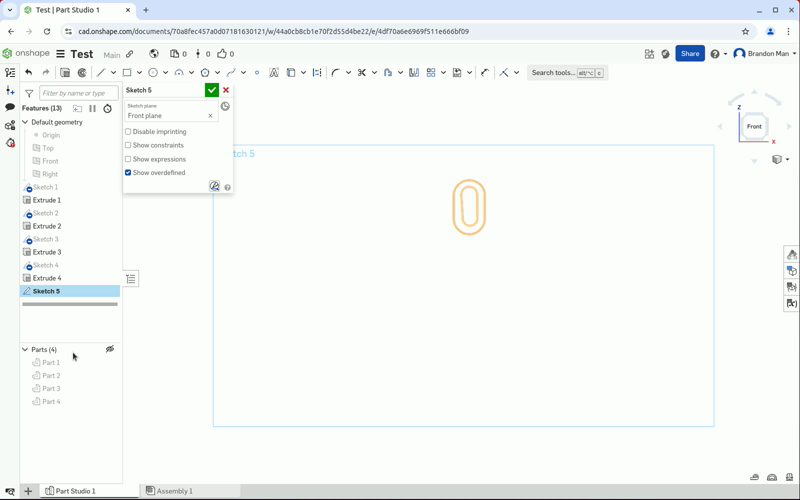
key_down(shift)
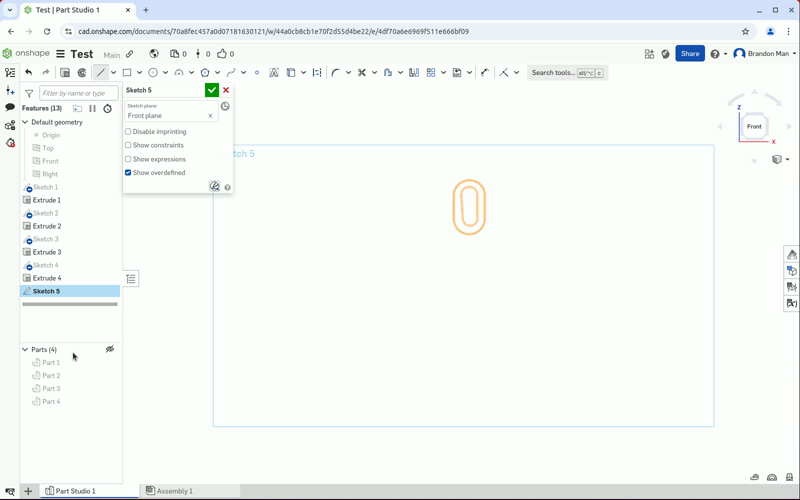
mouse_move(495, 230)
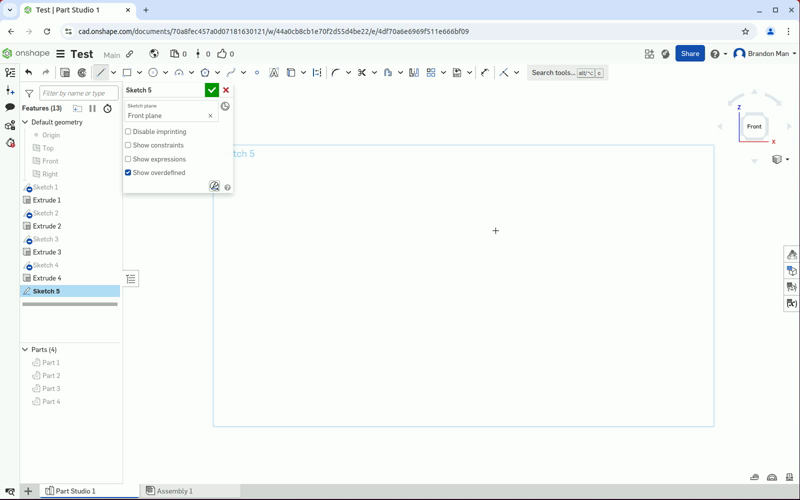
click(495, 230)
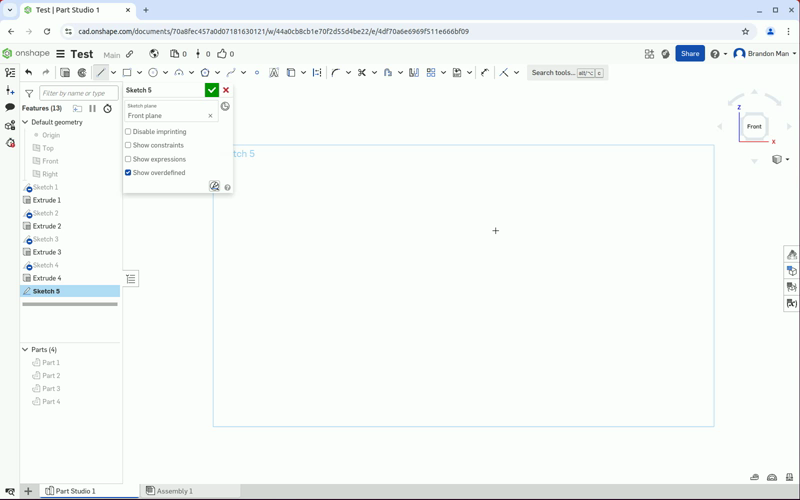
key_up(shift)
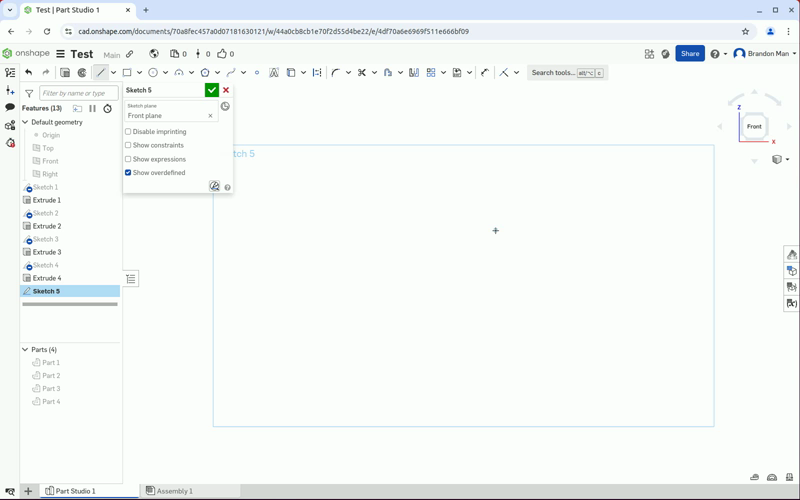
key_down(shift)
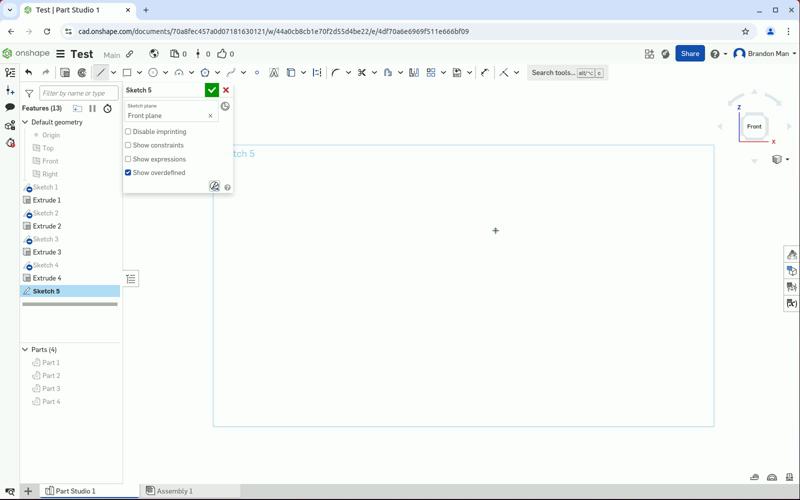
mouse_move(525, 230)
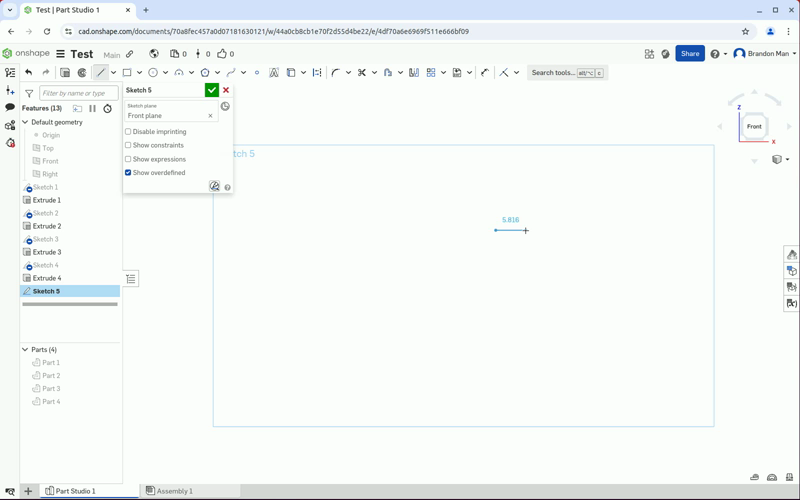
mouse_move(502, 230)
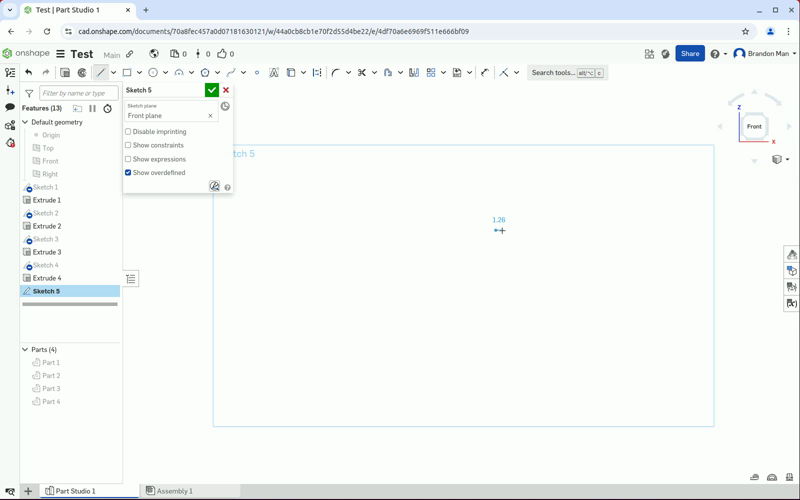
scroll(6)
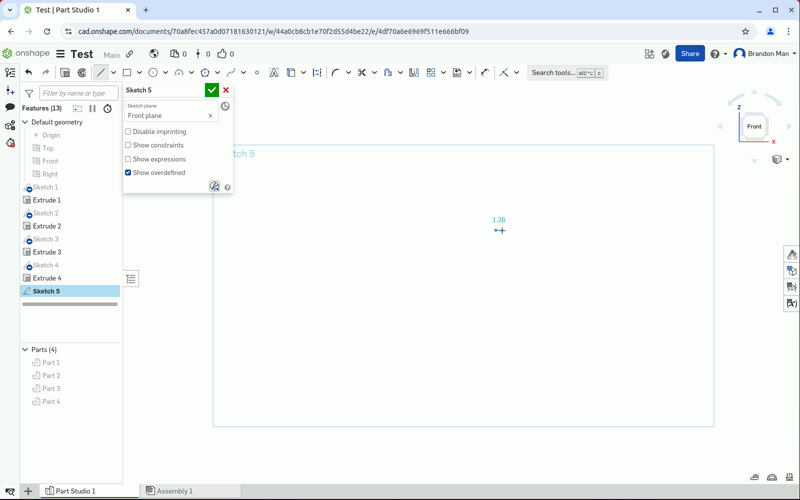
scroll(6)
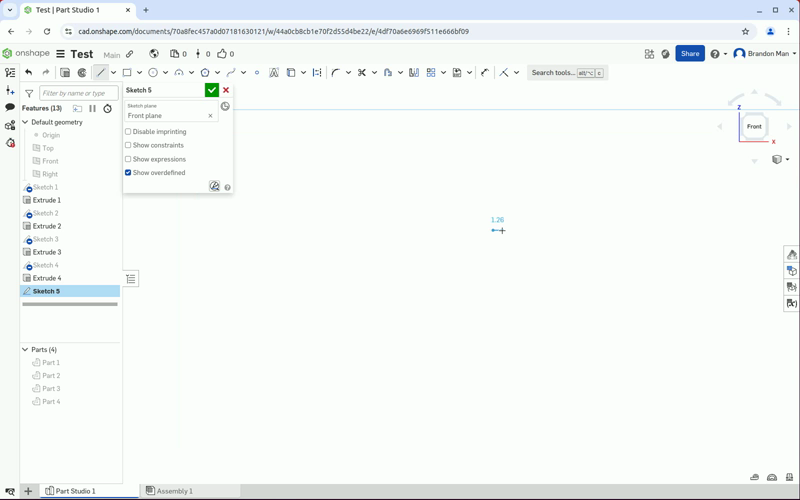
scroll(6)
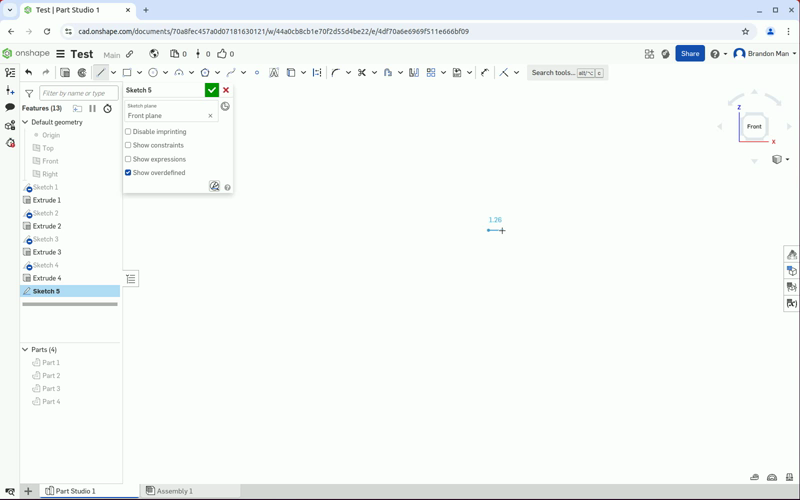
scroll(6)
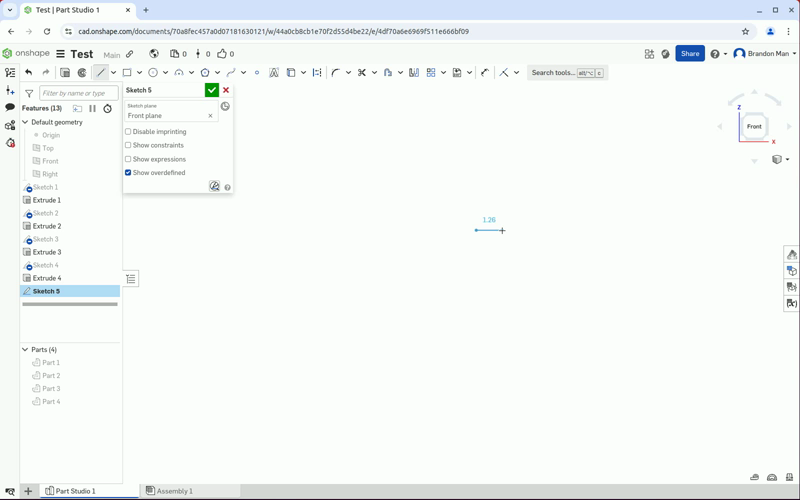
scroll(6)
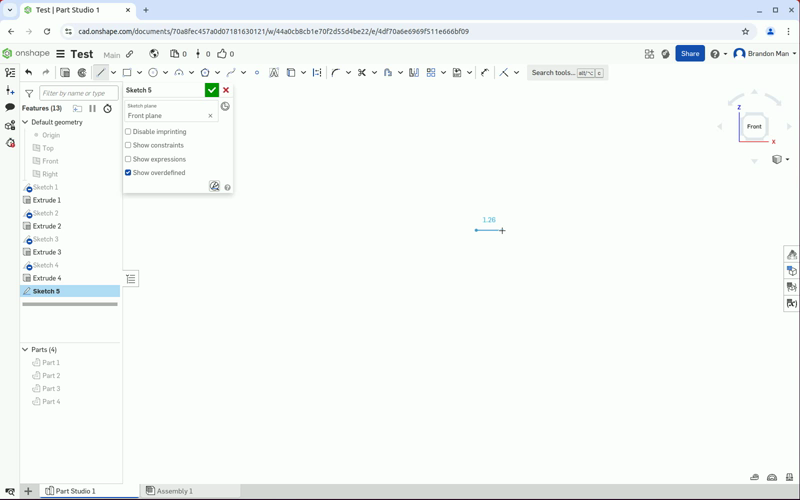
scroll(6)
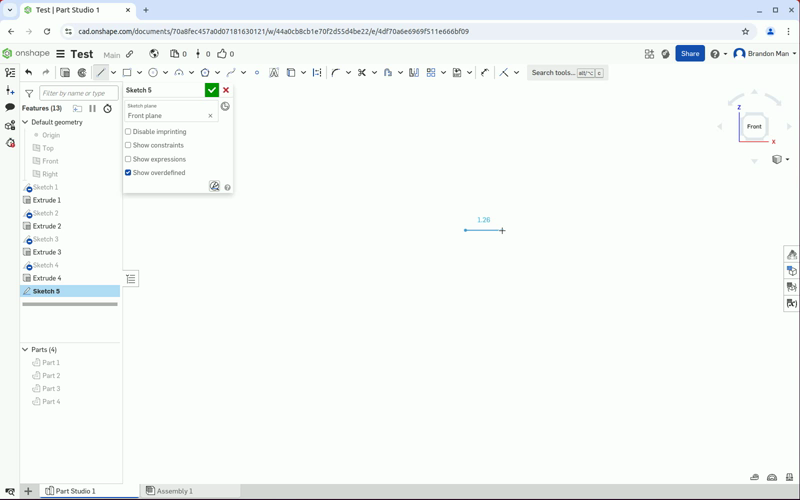
scroll(6)
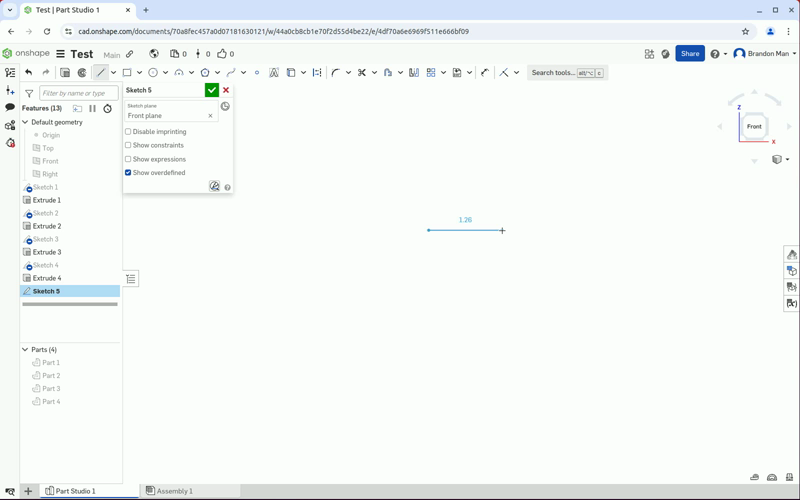
click(502, 230)
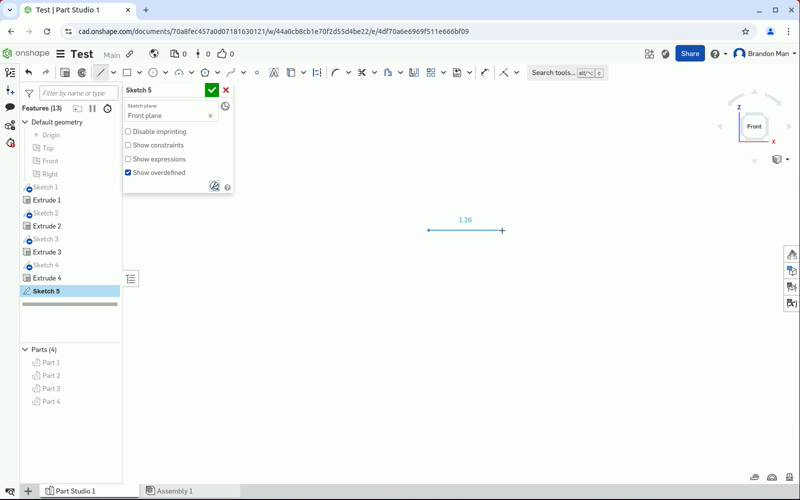
scroll(-6)
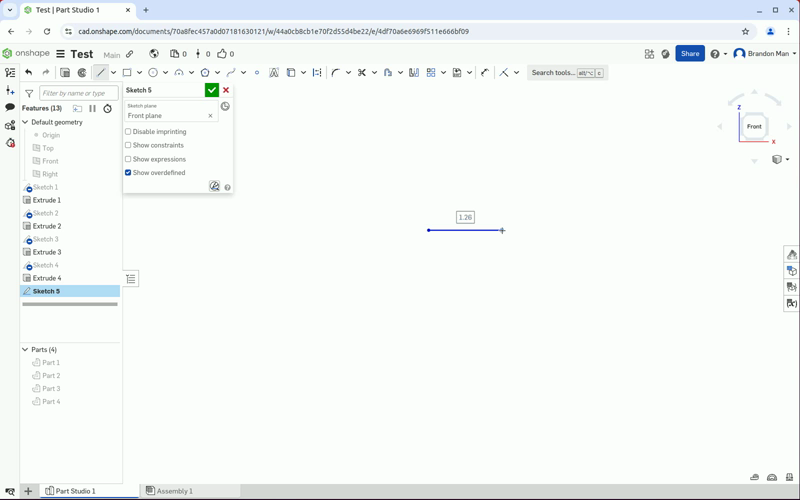
scroll(-6)
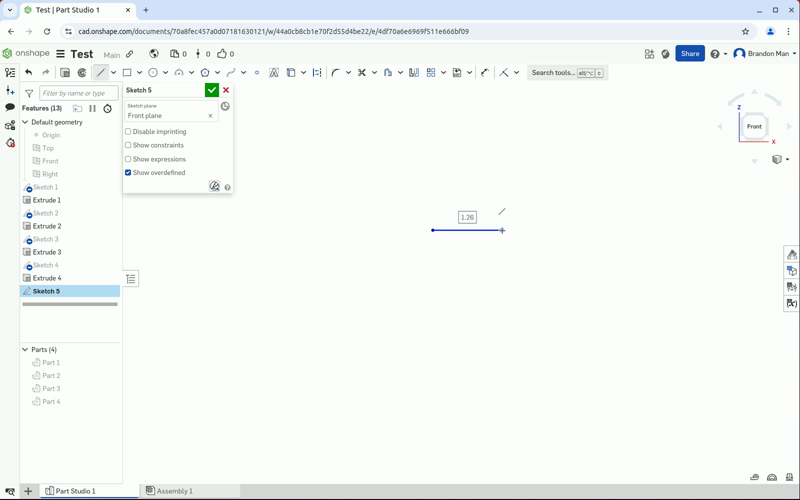
scroll(-6)
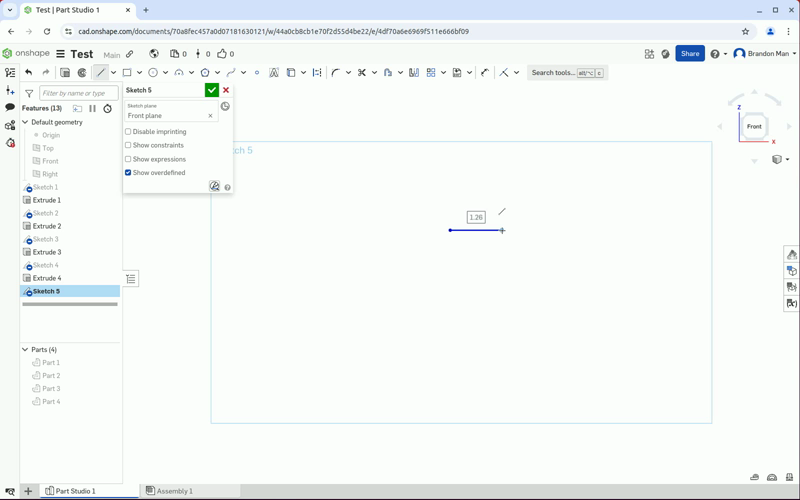
scroll(-6)
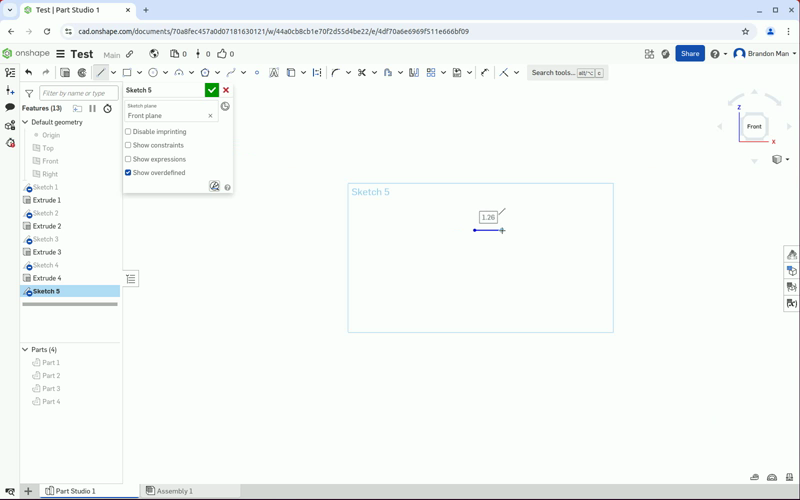
scroll(-6)
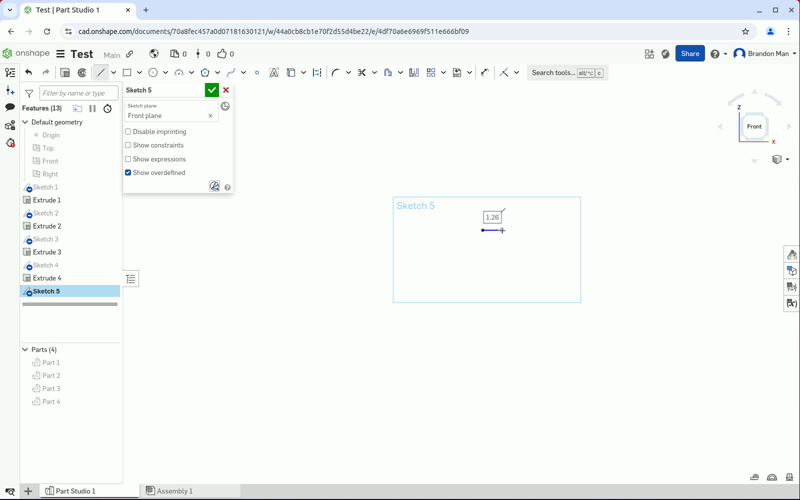
scroll(-6)
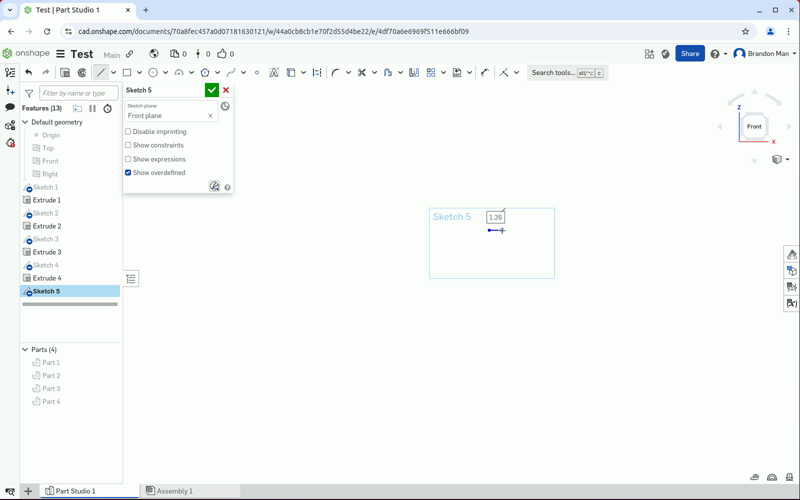
scroll(-6)
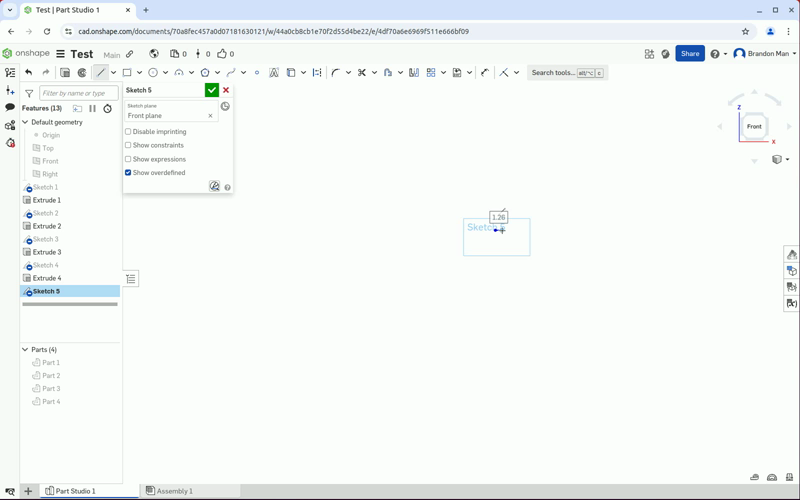
key_up(shift)
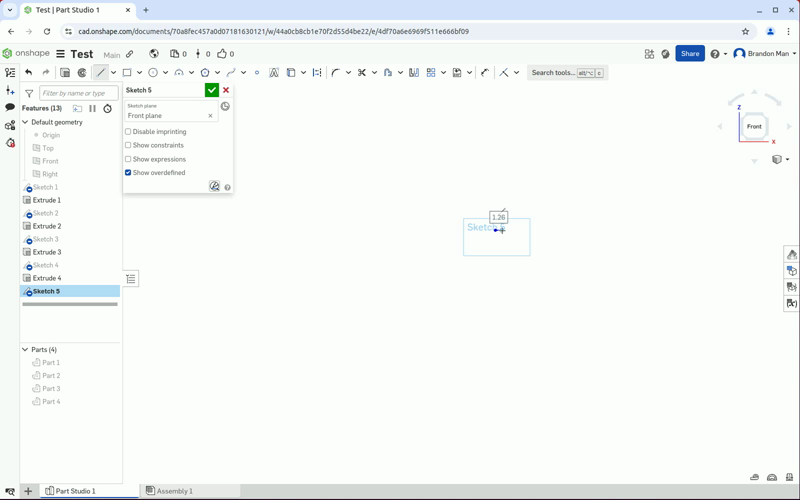
key_down(shift)
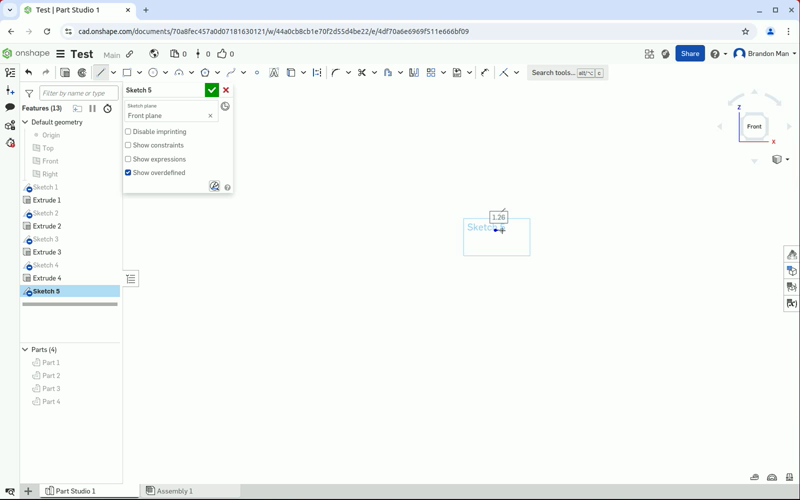
mouse_move(532, 230)
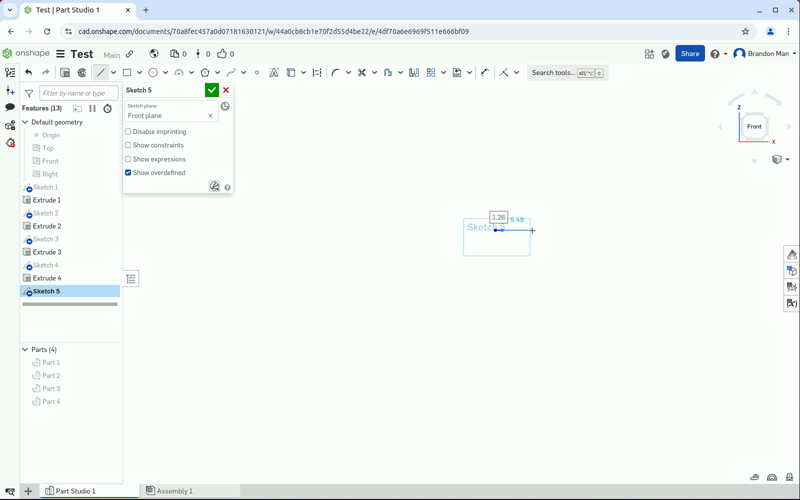
mouse_move(502, 209)
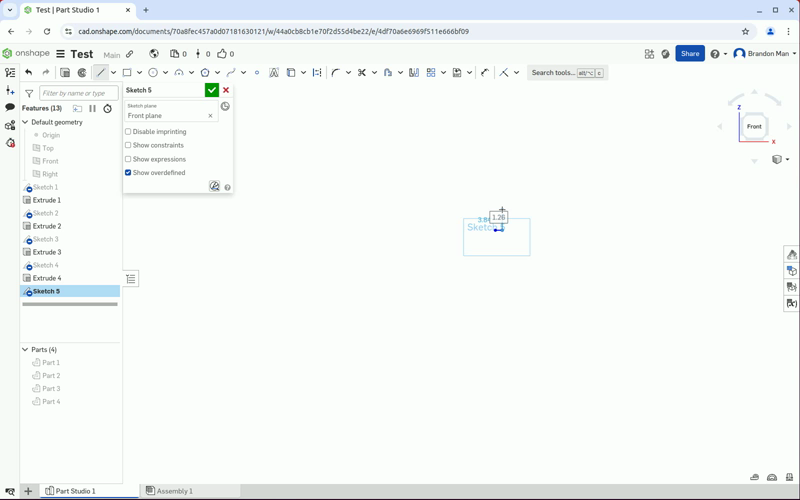
click(502, 209)
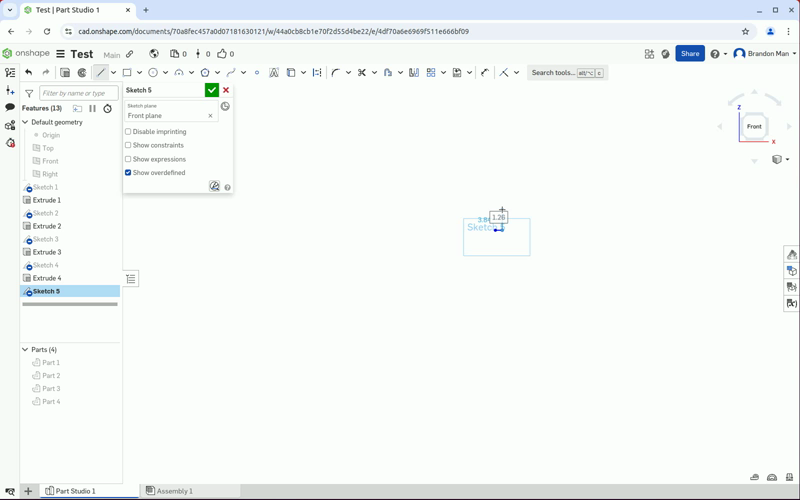
key_up(shift)
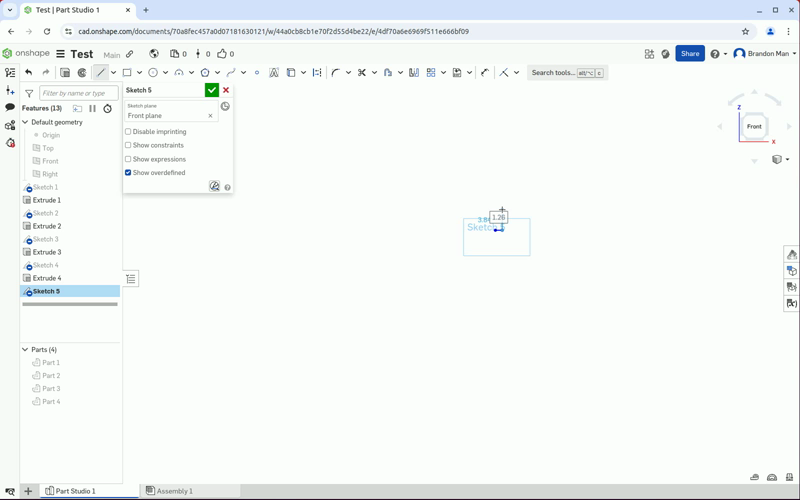
key_down(shift)
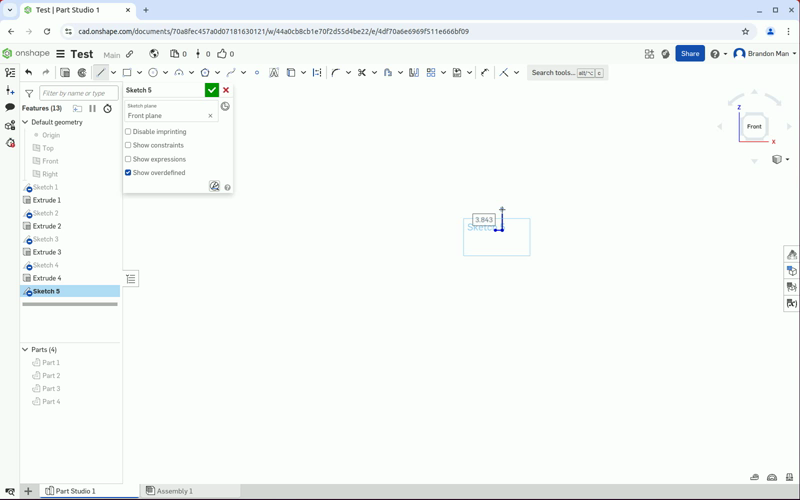
mouse_move(532, 209)
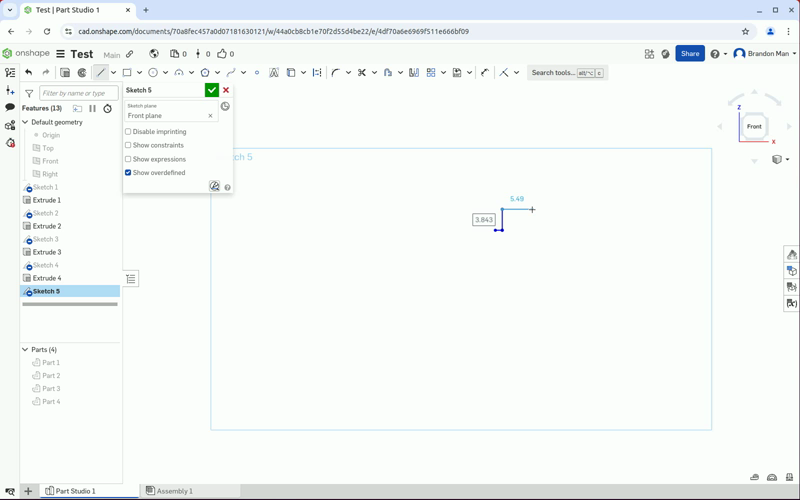
mouse_move(514, 230)
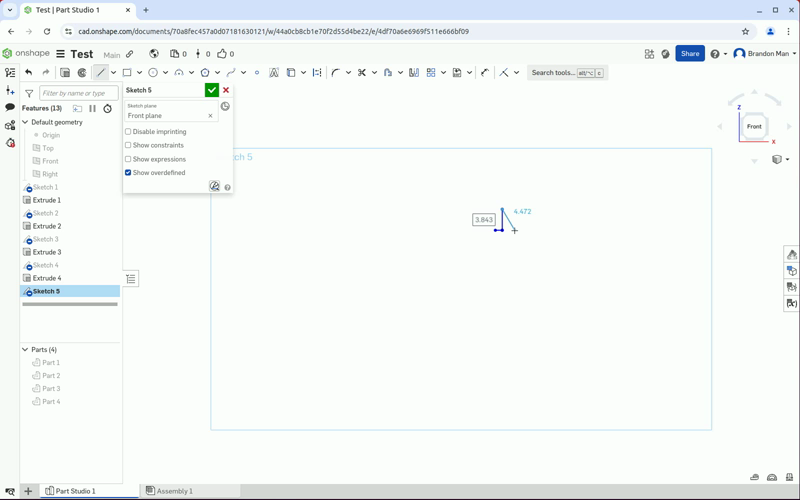
click(514, 230)
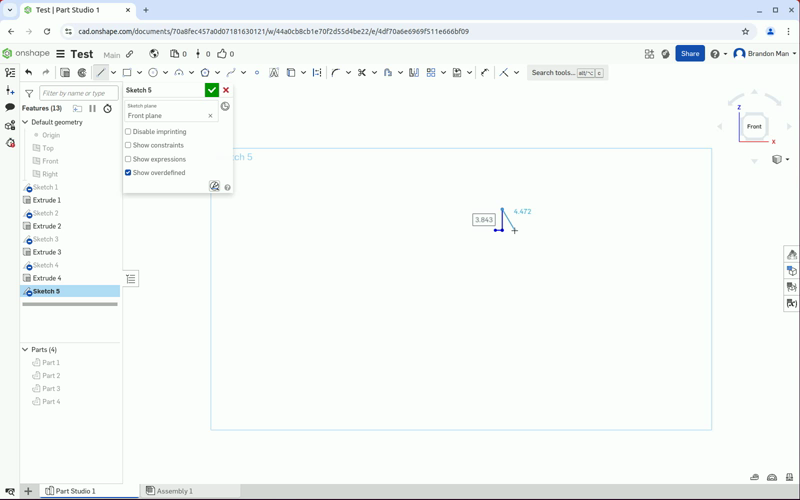
key_up(shift)
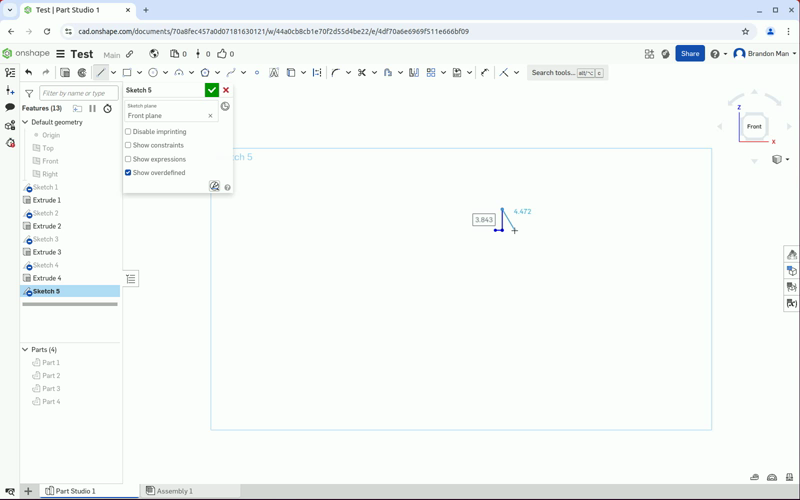
key_down(shift)
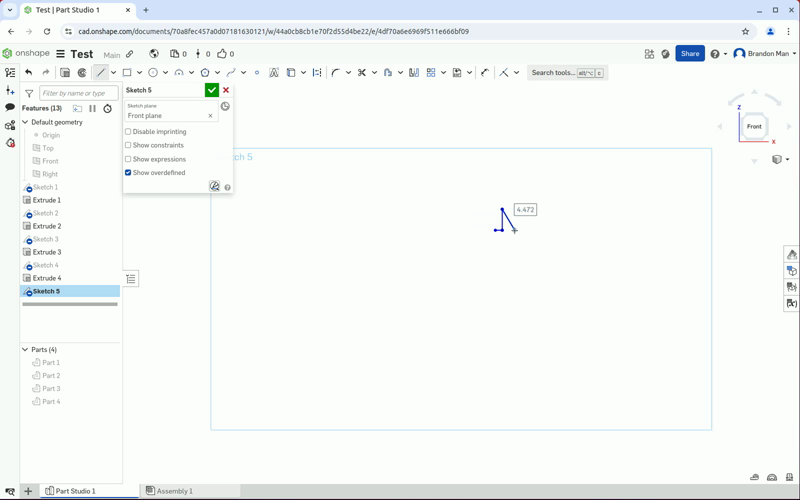
mouse_move(544, 230)
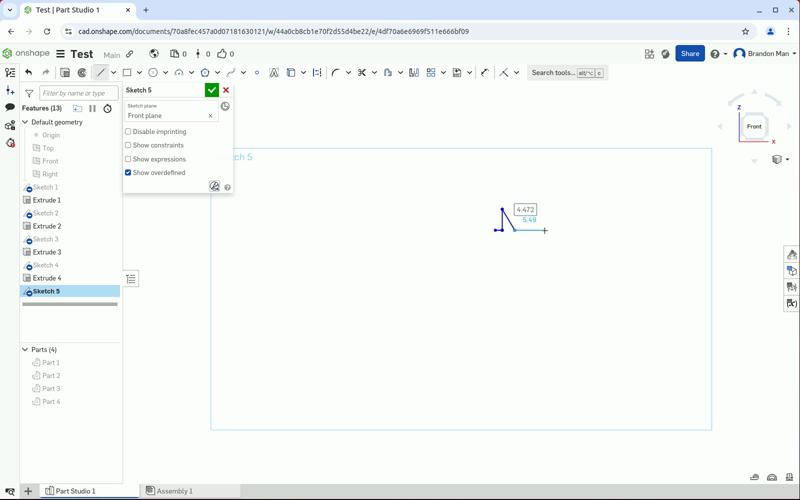
mouse_move(525, 230)
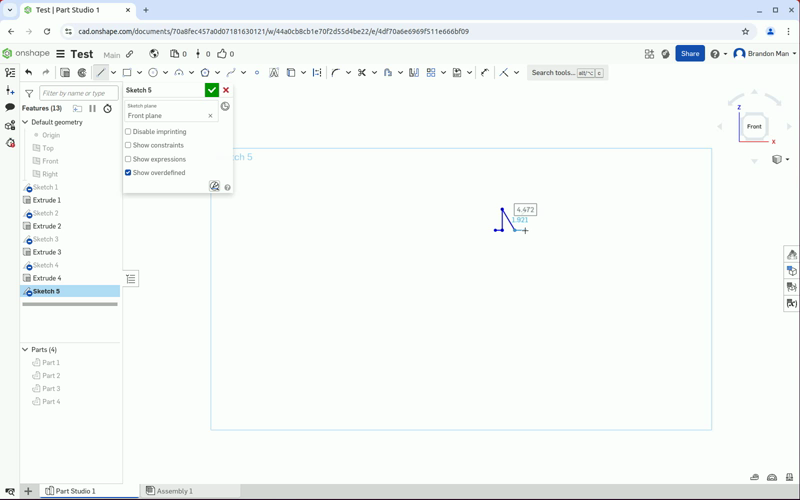
click(525, 230)
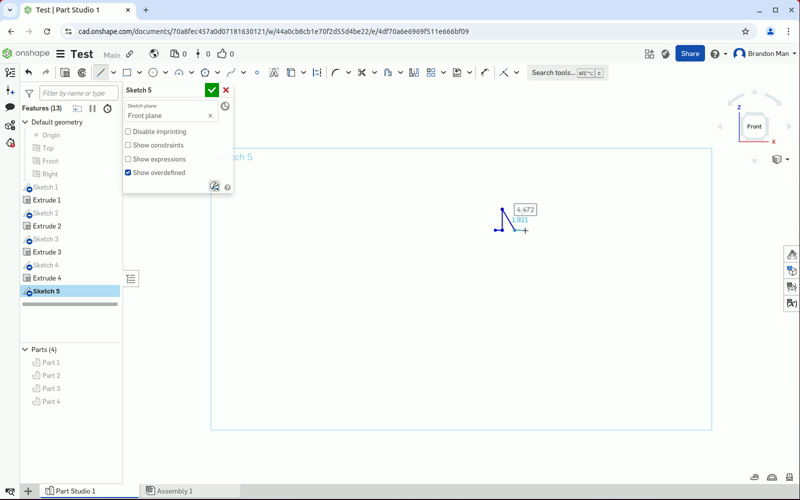
key_up(shift)
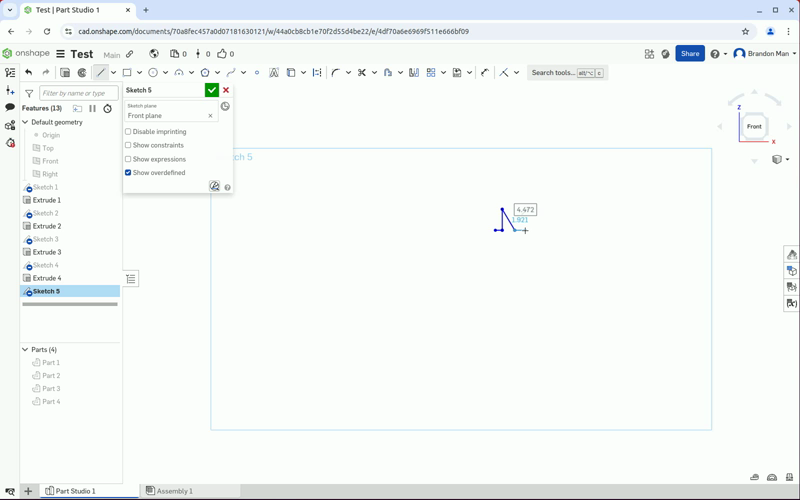
key_down(shift)
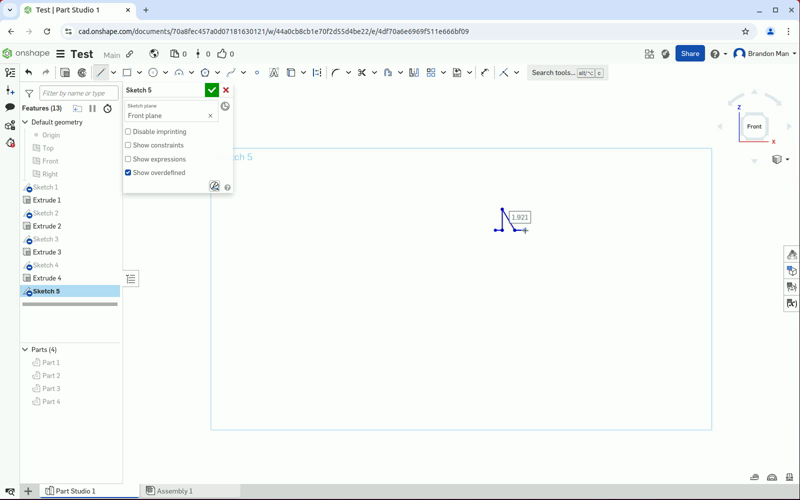
mouse_move(555, 230)
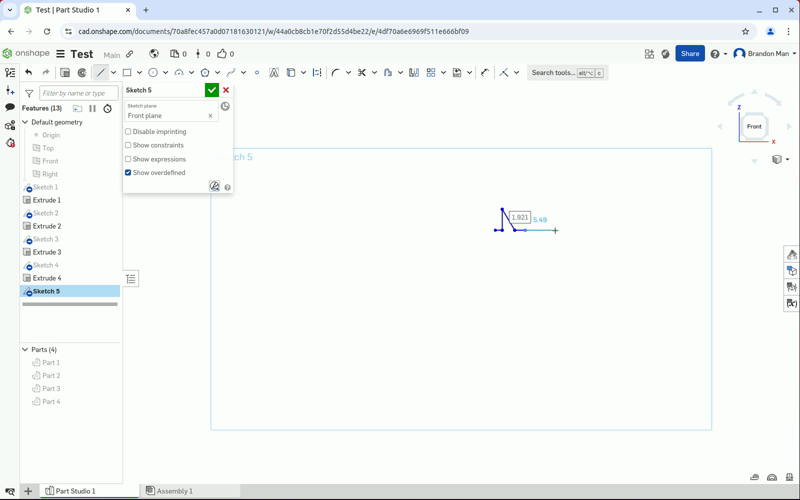
mouse_move(513, 209)
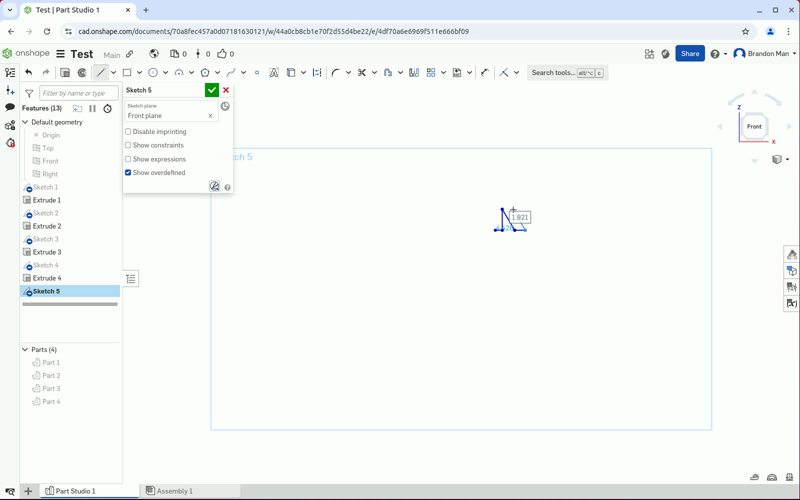
click(513, 209)
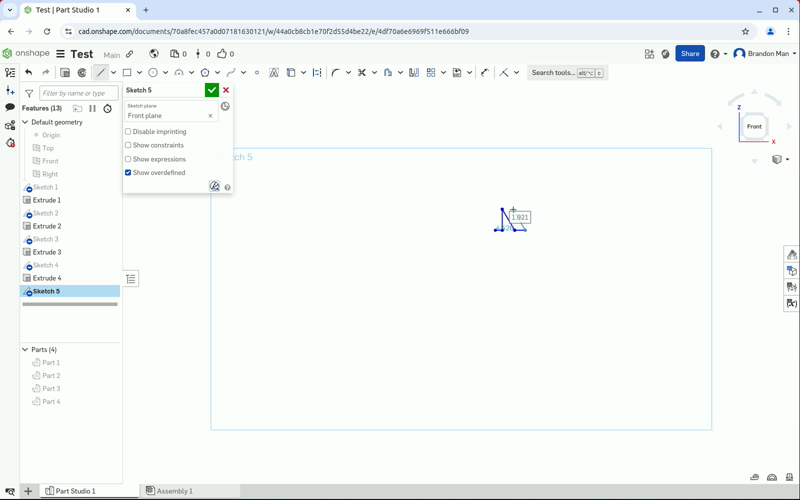
key_up(shift)
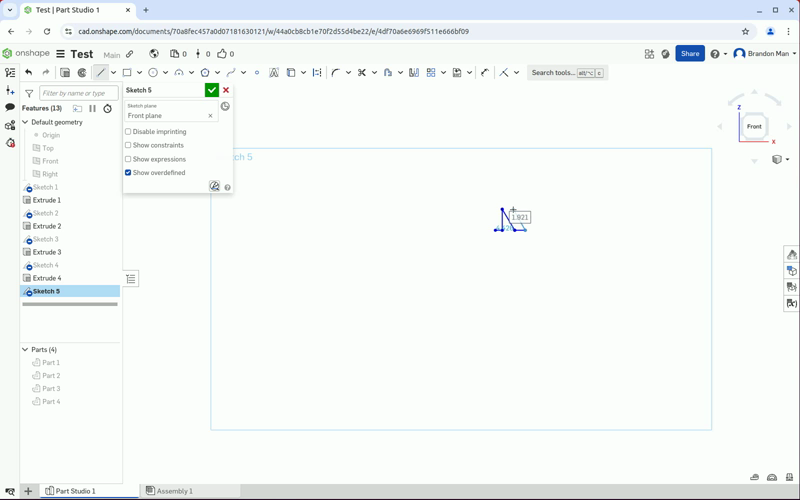
key(esc)
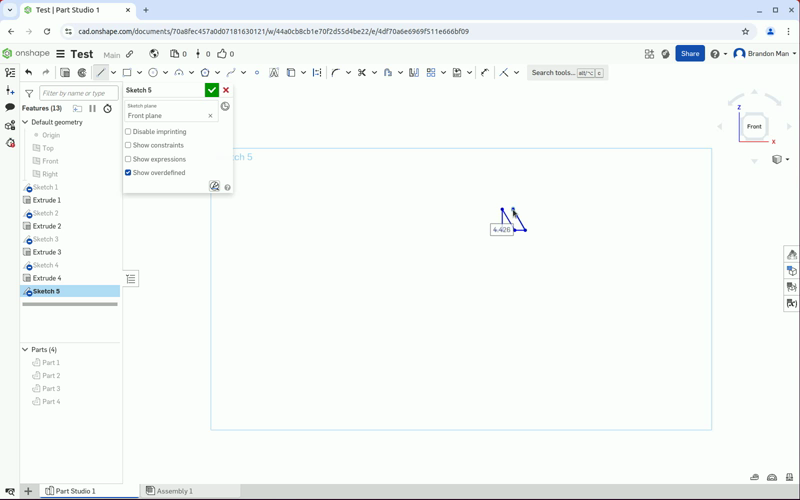
key(a)
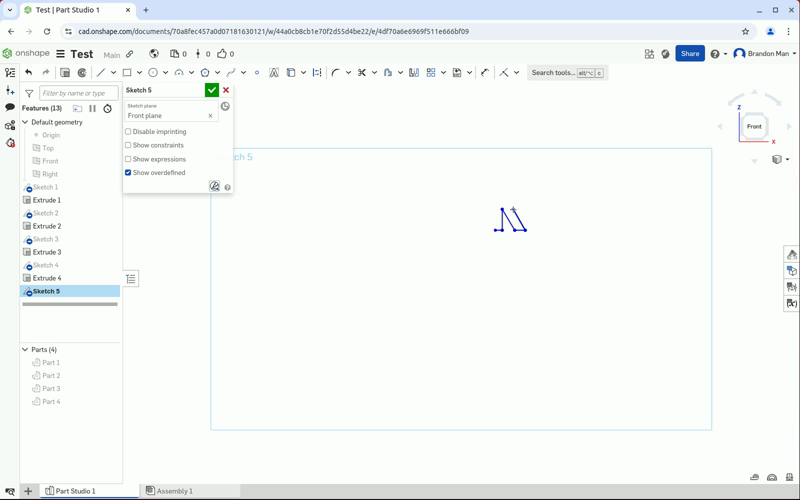
mouse_move(513, 209)
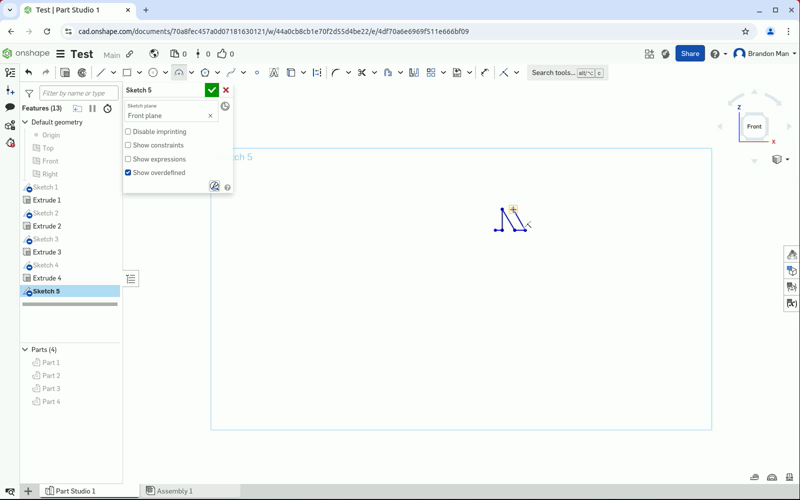
click(513, 209)
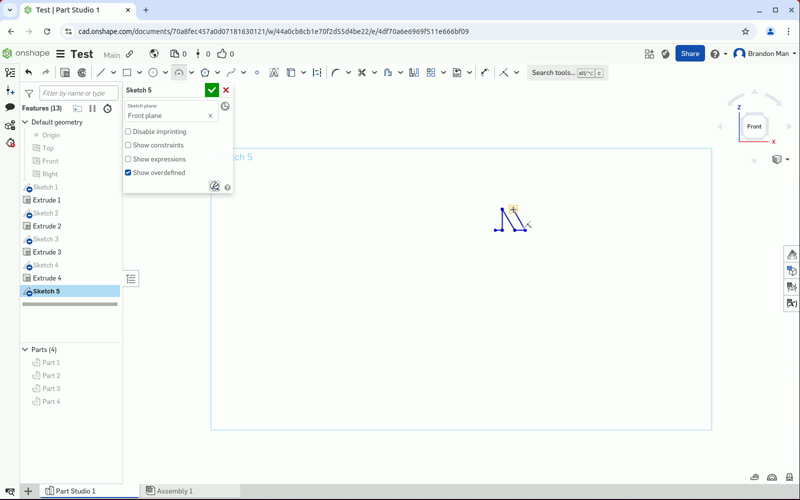
key_down(shift)
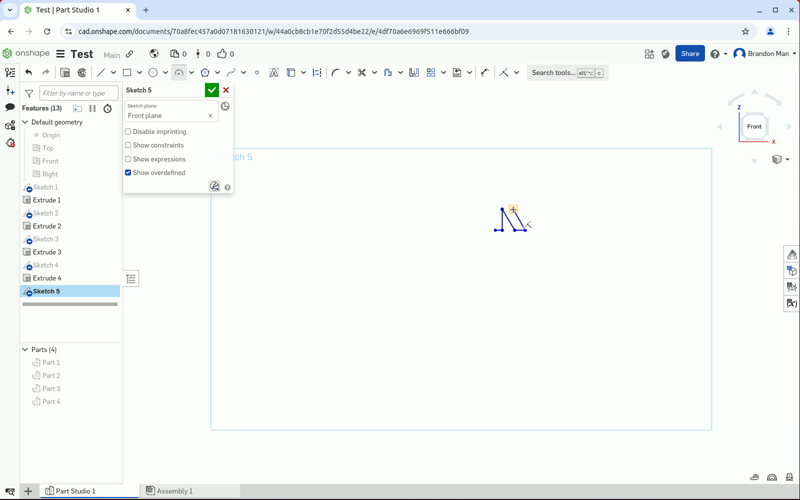
mouse_move(495, 187)
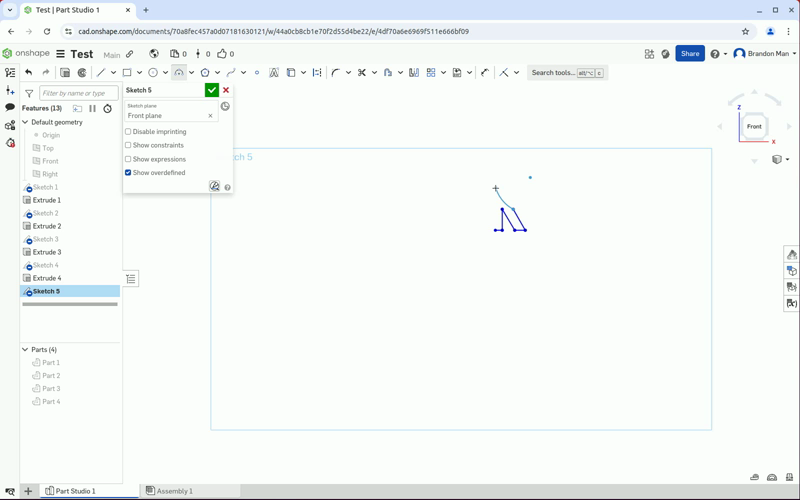
click(495, 187)
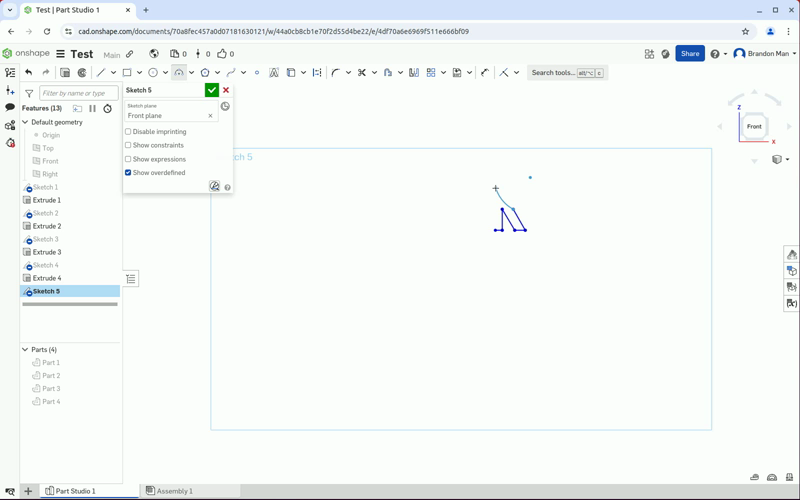
mouse_move(521, 184)
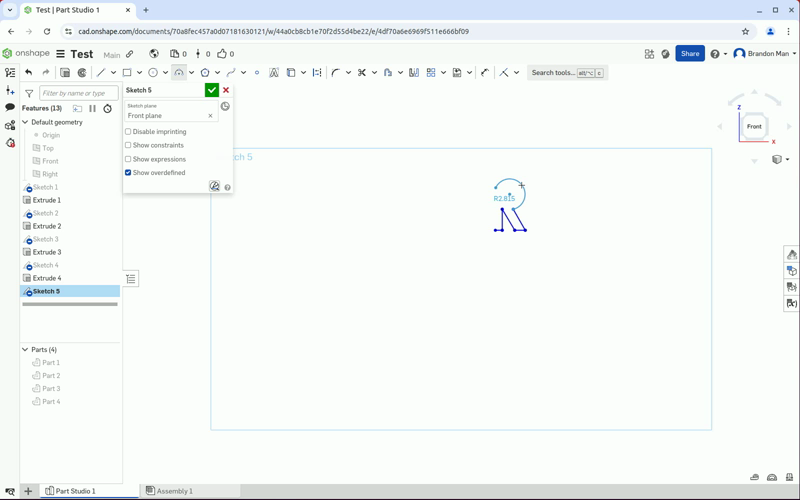
click(521, 184)
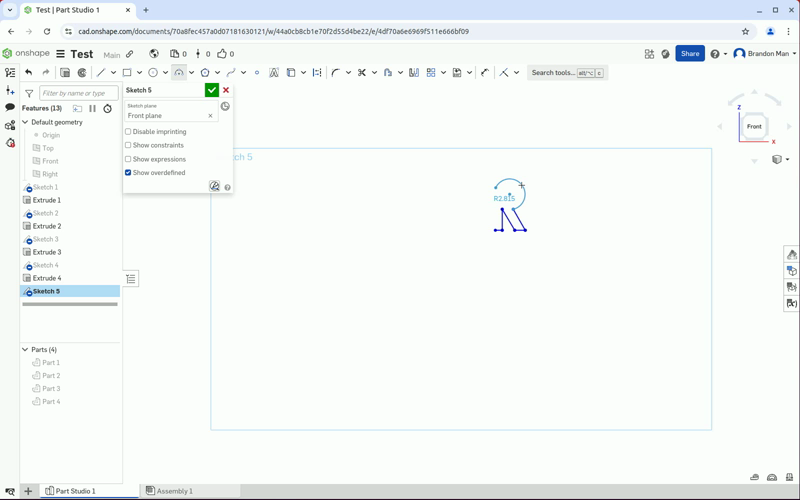
key_up(shift)
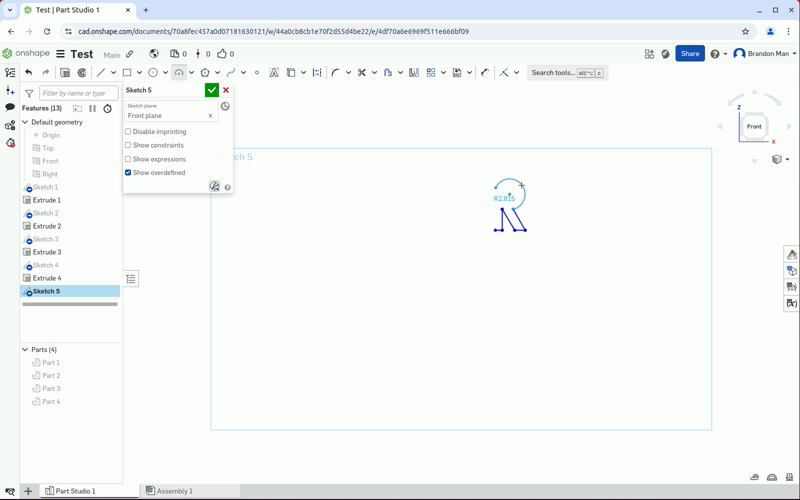
key(esc)
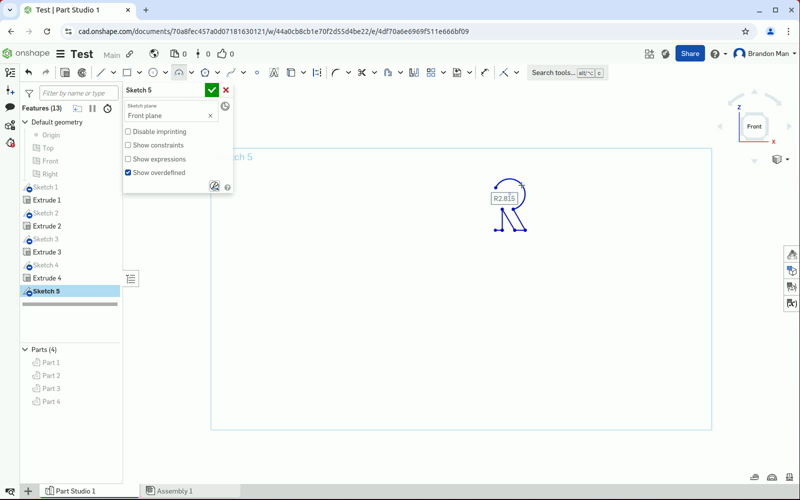
key(l)
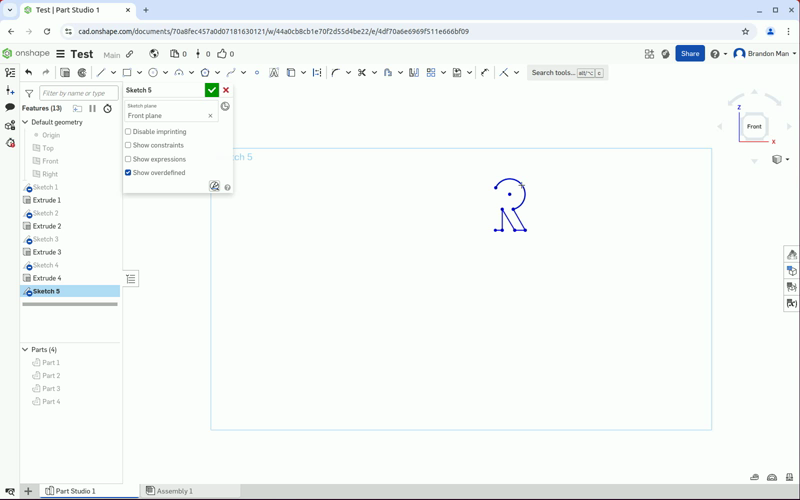
mouse_move(495, 187)
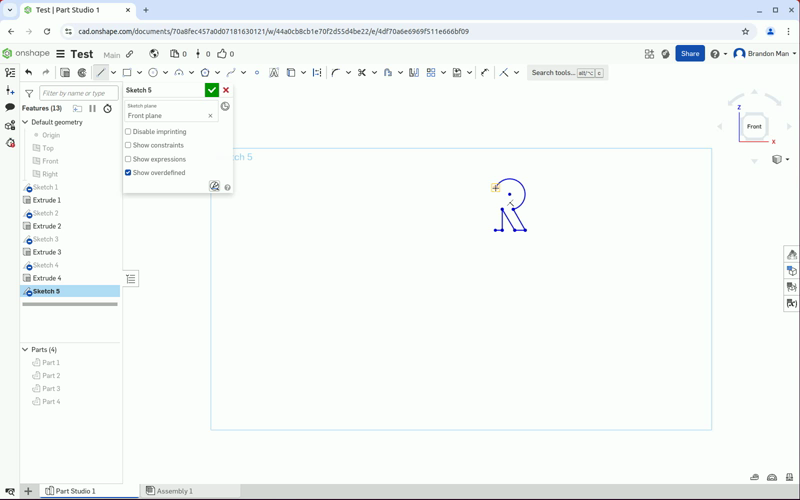
click(495, 187)
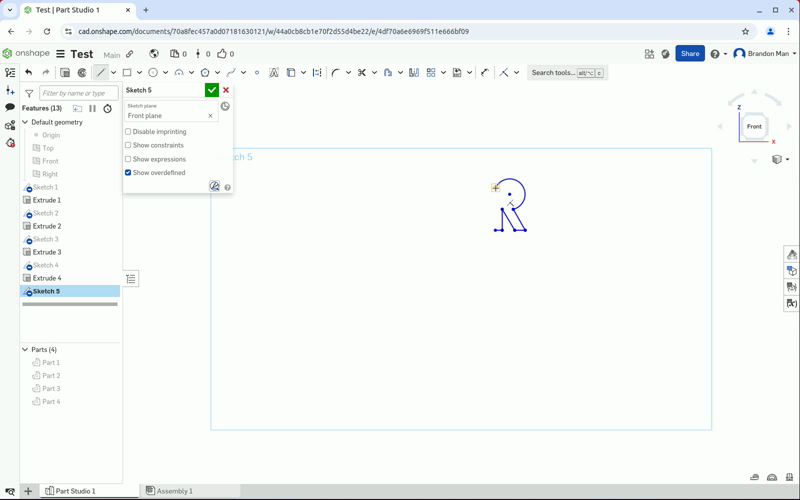
mouse_move(525, 187)
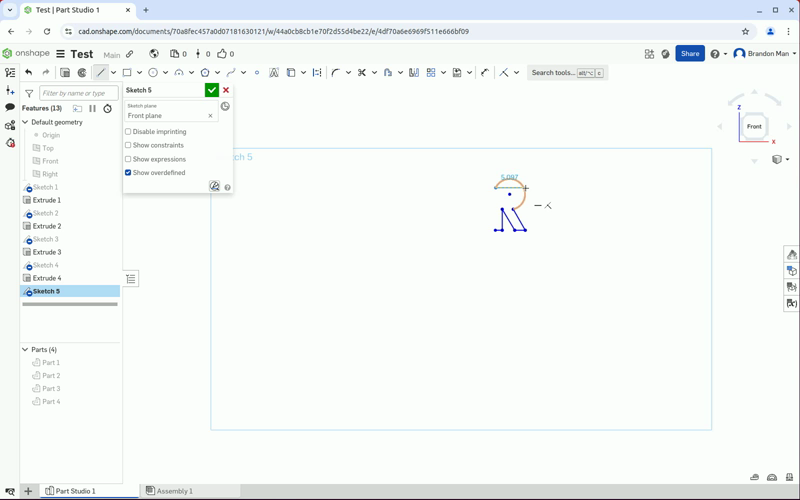
key_down(shift)
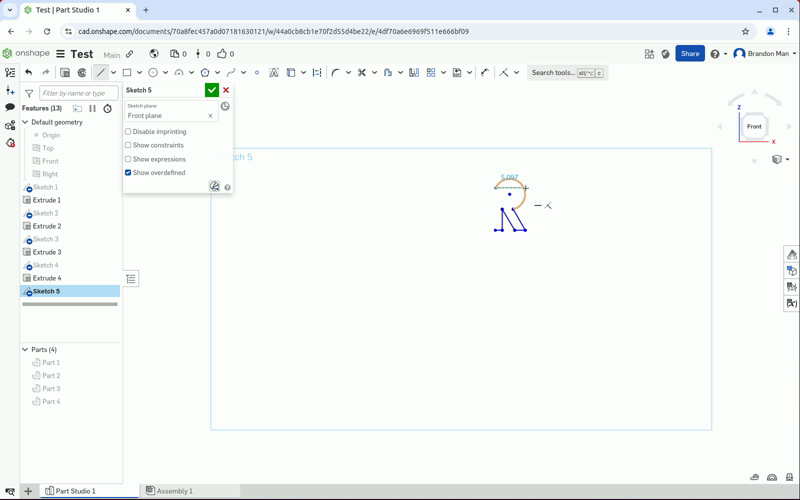
mouse_move(495, 230)
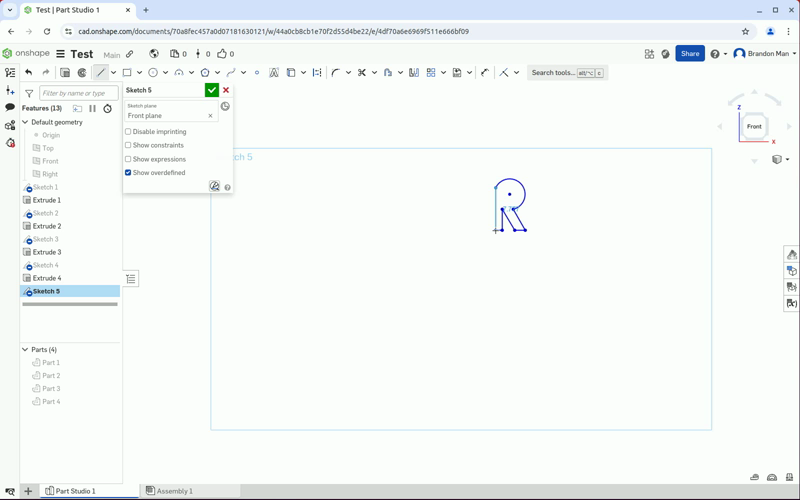
key_up(shift)
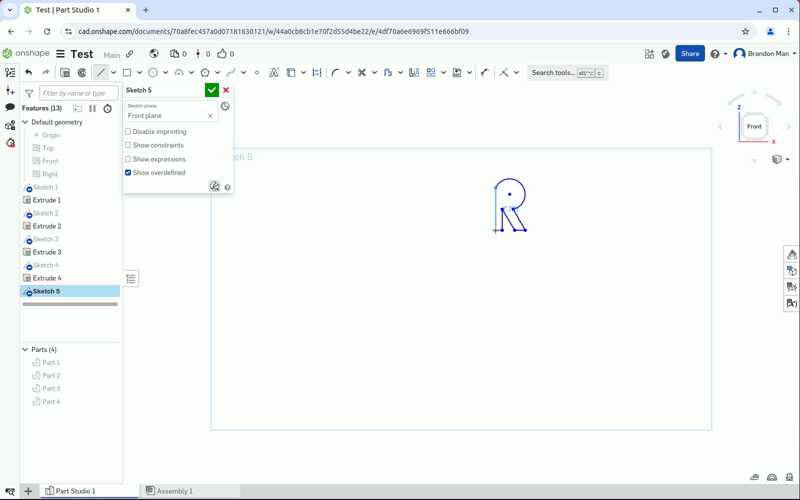
click(495, 230)
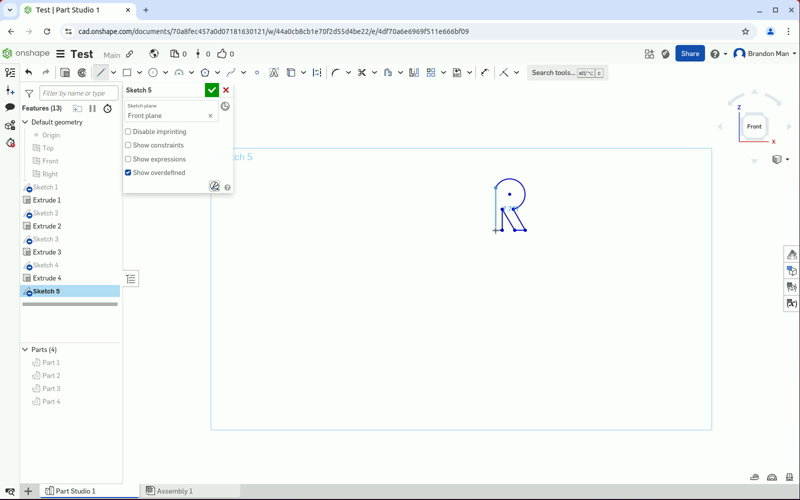
key(esc)
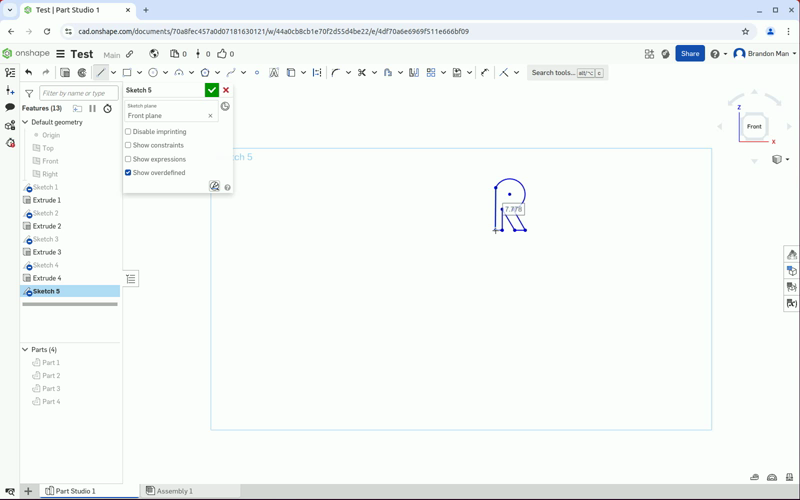
key(c)
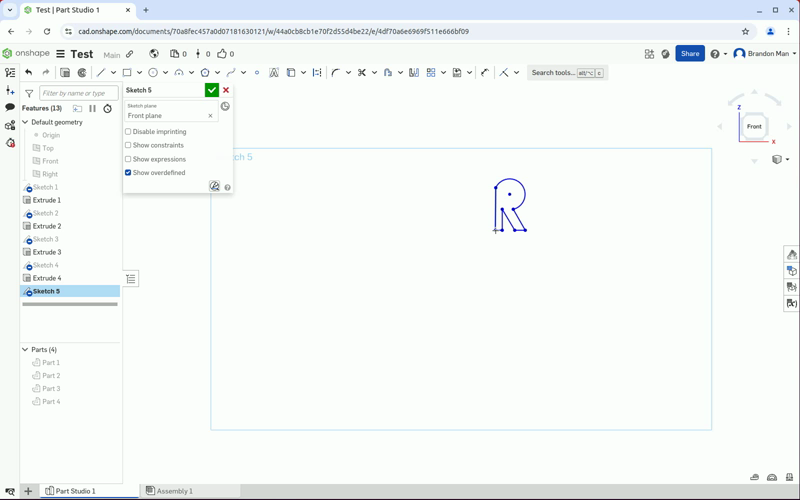
key_down(shift)
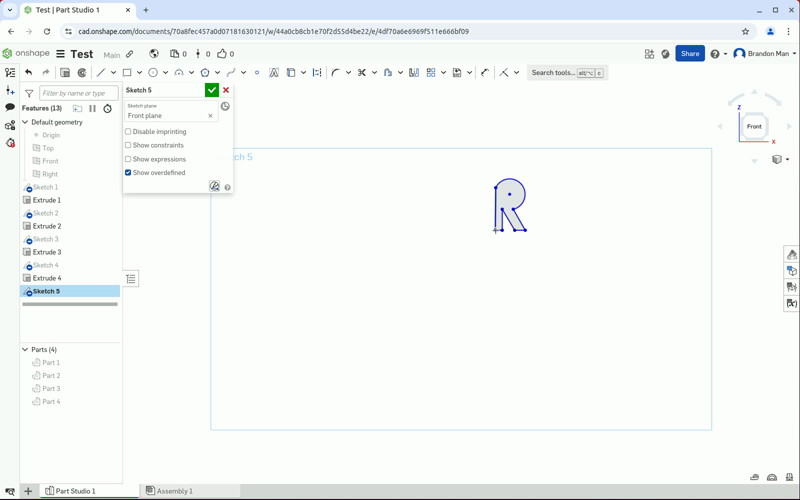
mouse_move(510, 194)
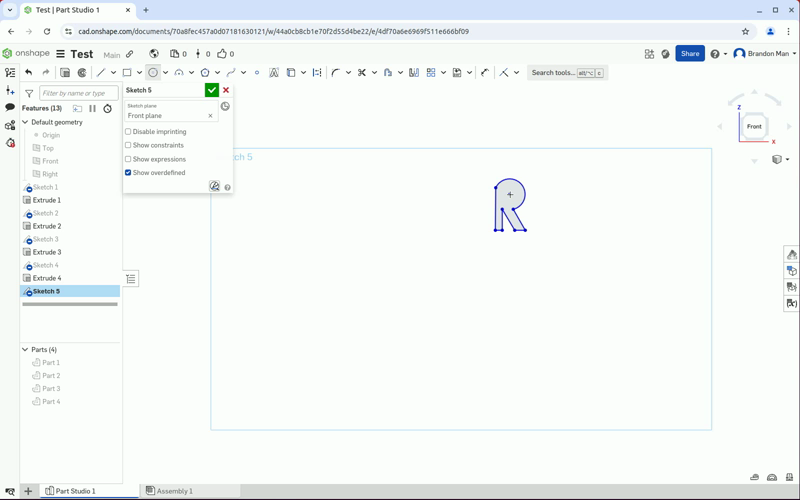
click(510, 194)
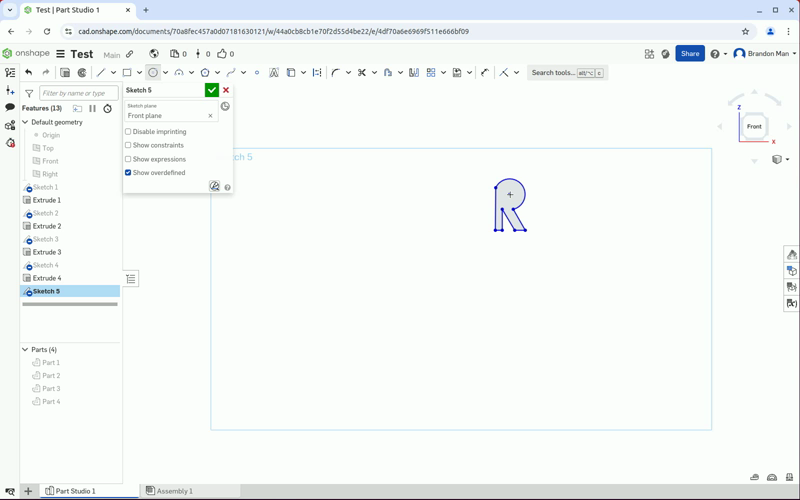
key_up(shift)
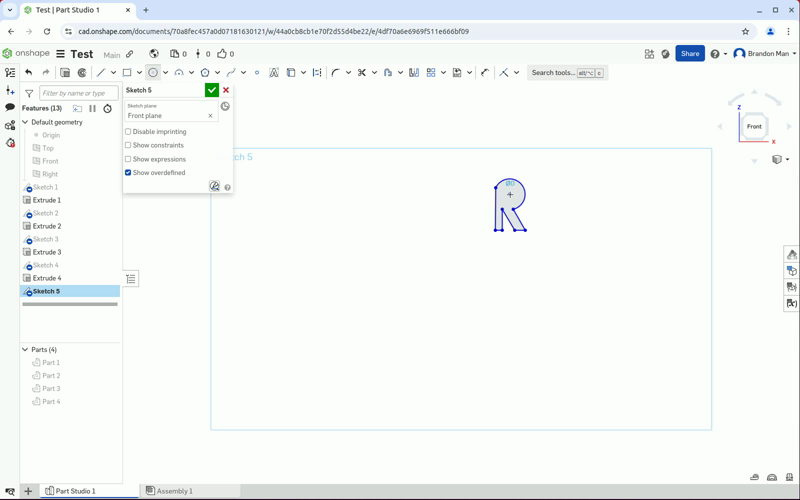
mouse_move(518, 194)
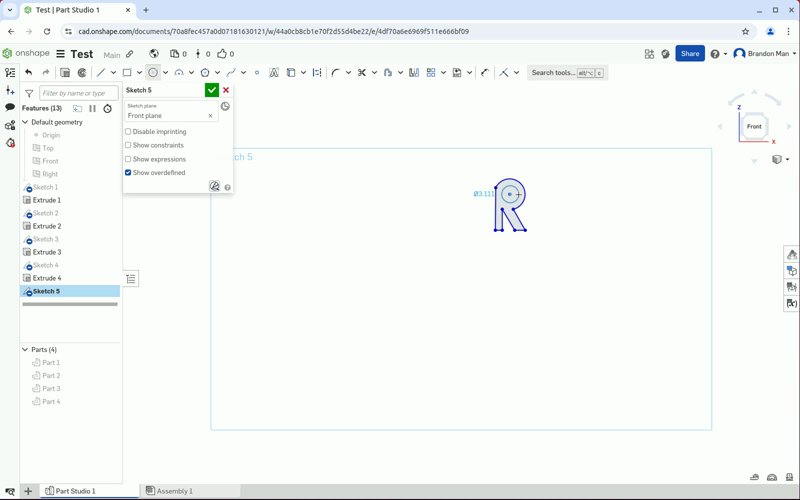
click(518, 194)
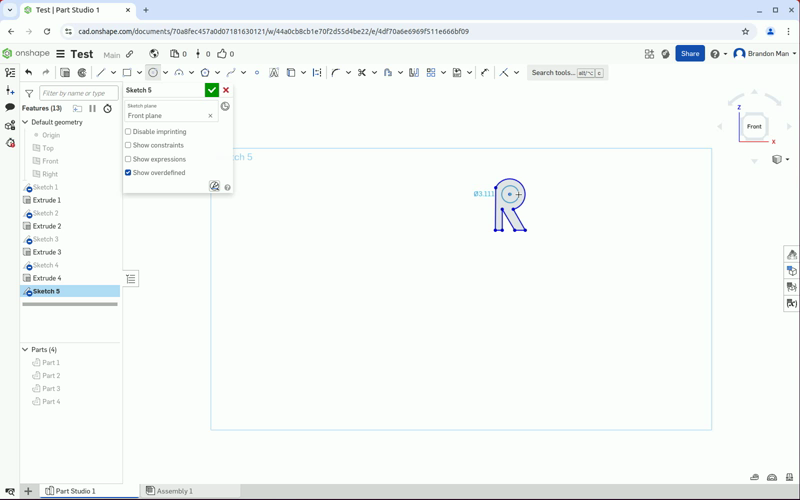
key(esc)
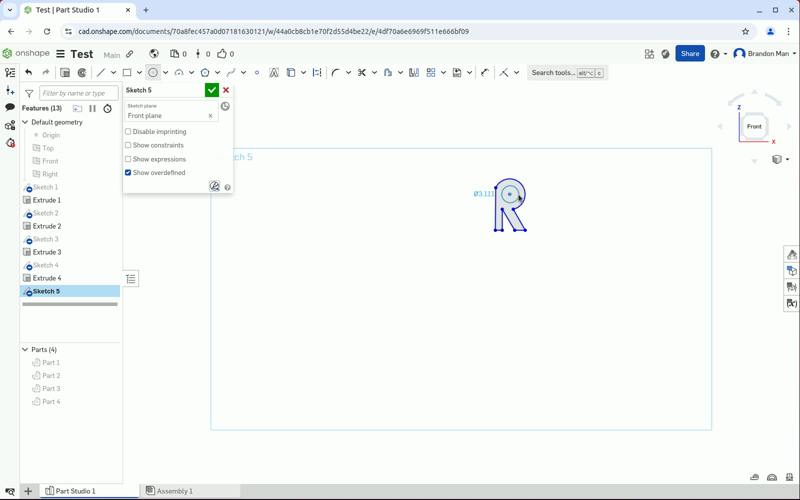
mouse_move(500, 210)
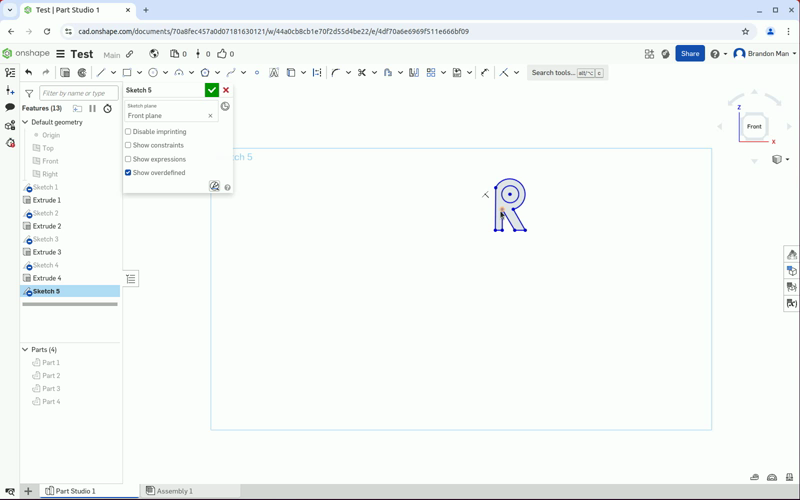
scroll(6)
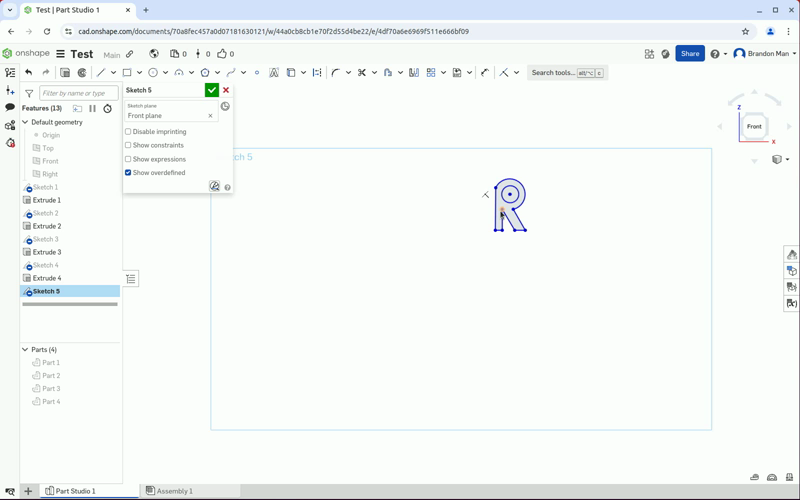
scroll(6)
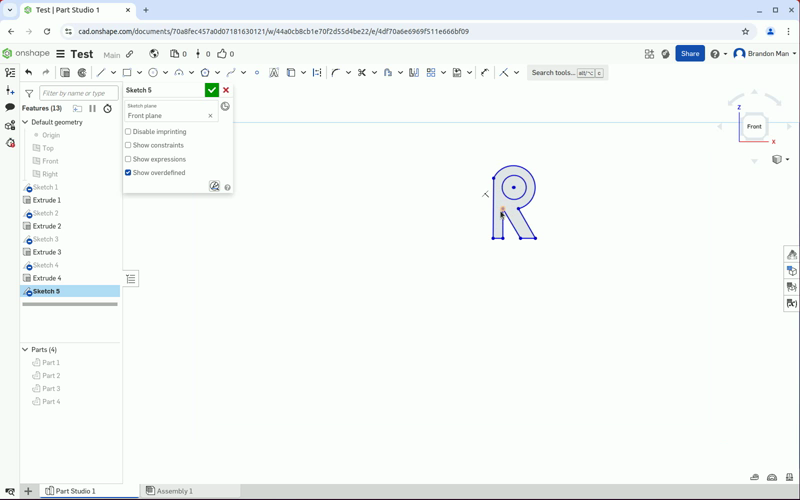
scroll(6)
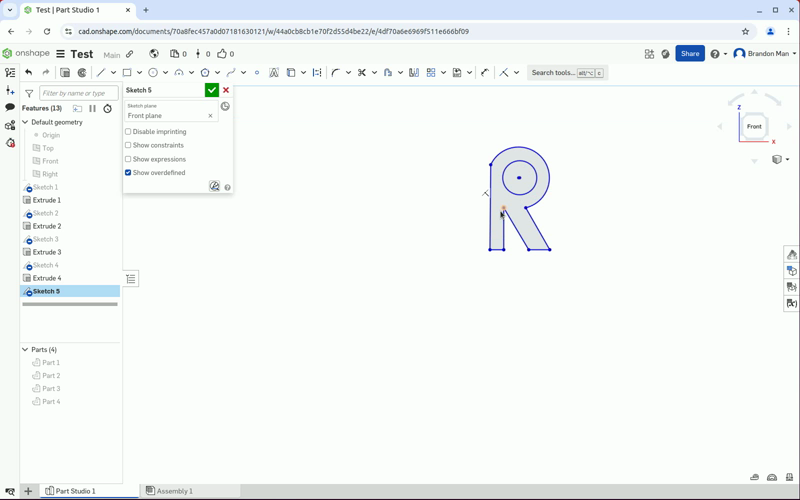
scroll(6)
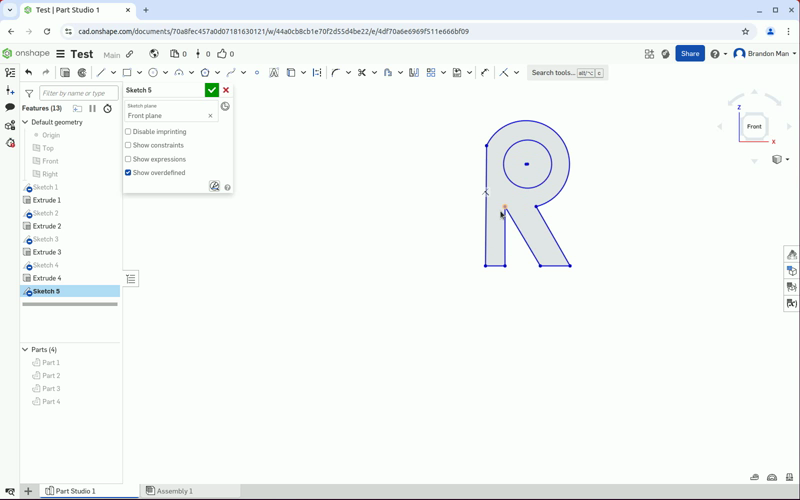
scroll(6)
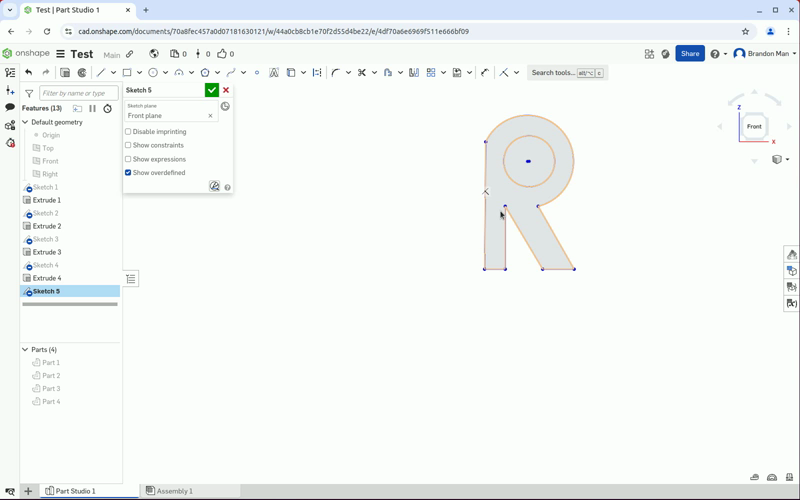
scroll(6)
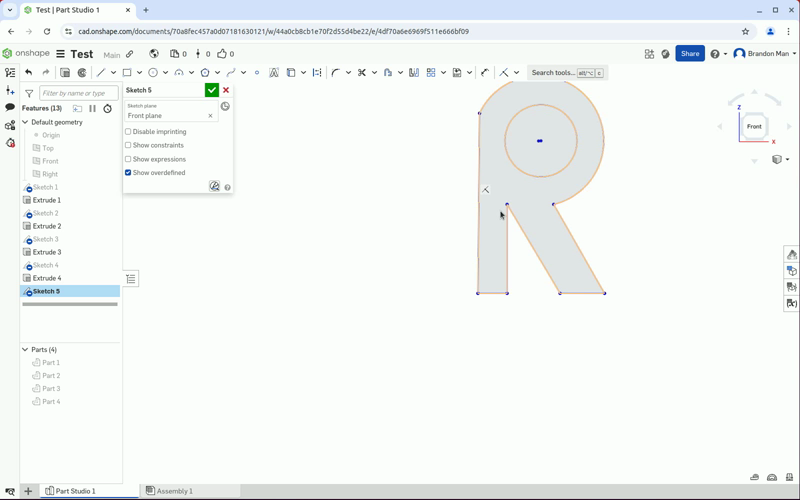
scroll(6)
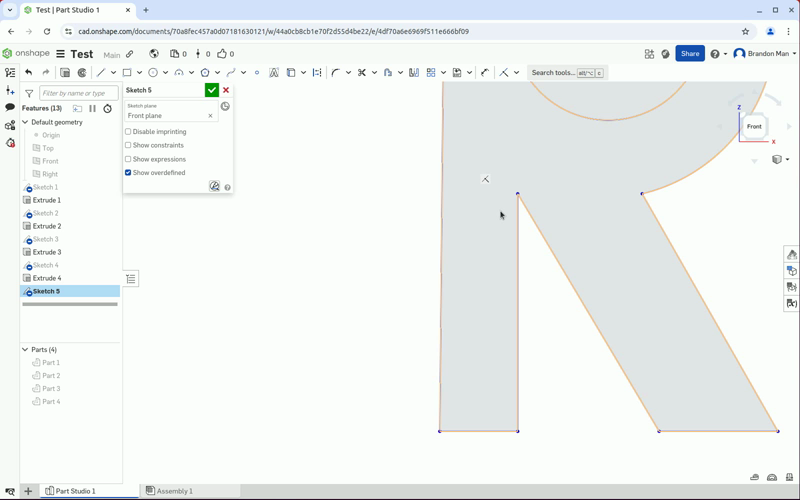
click(500, 210)
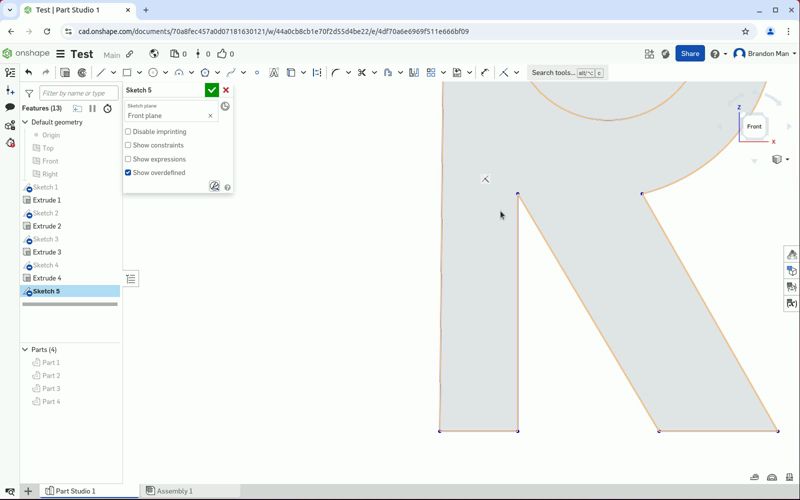
scroll(-6)
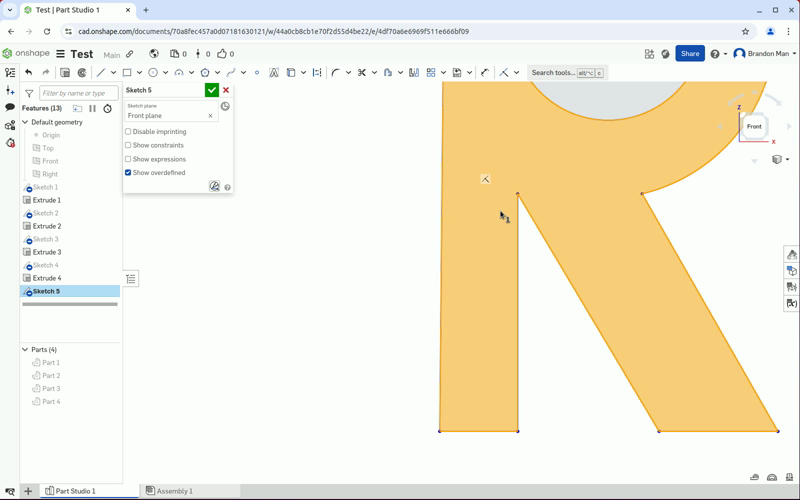
scroll(-6)
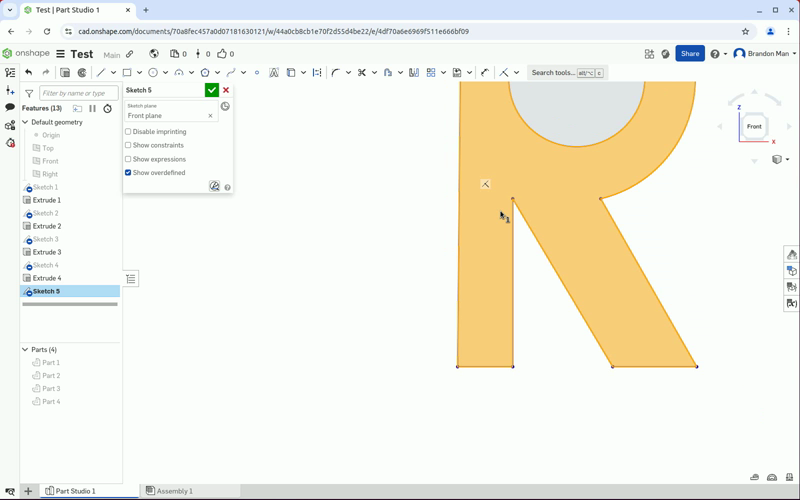
scroll(-6)
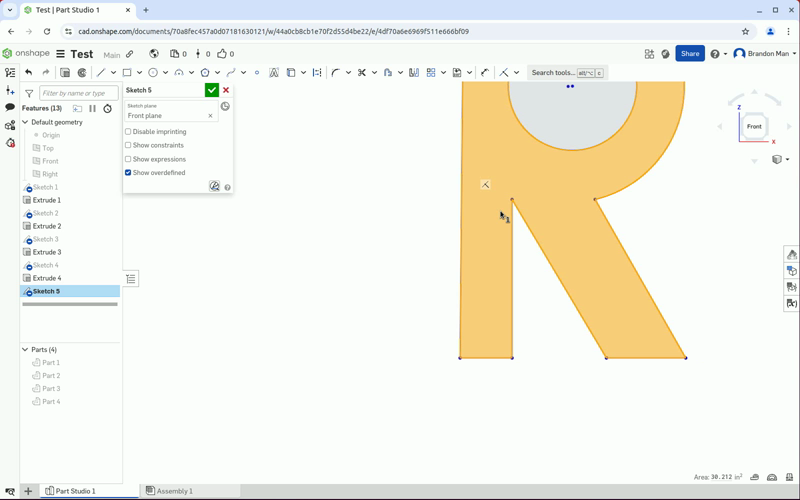
scroll(-6)
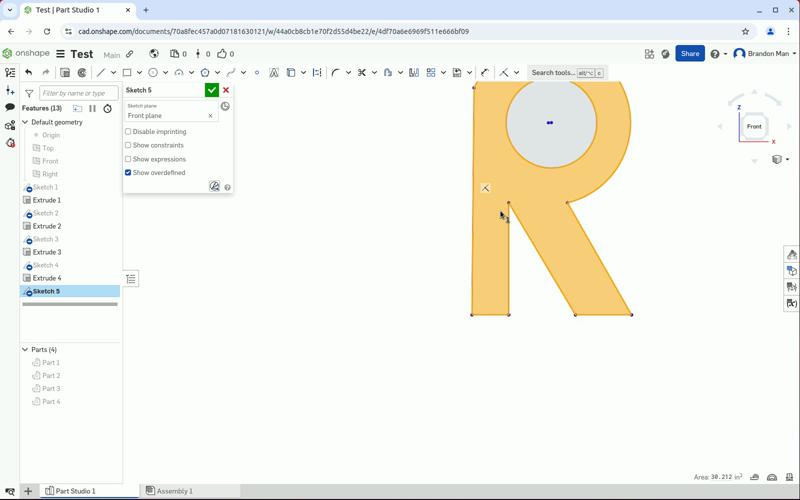
scroll(-6)
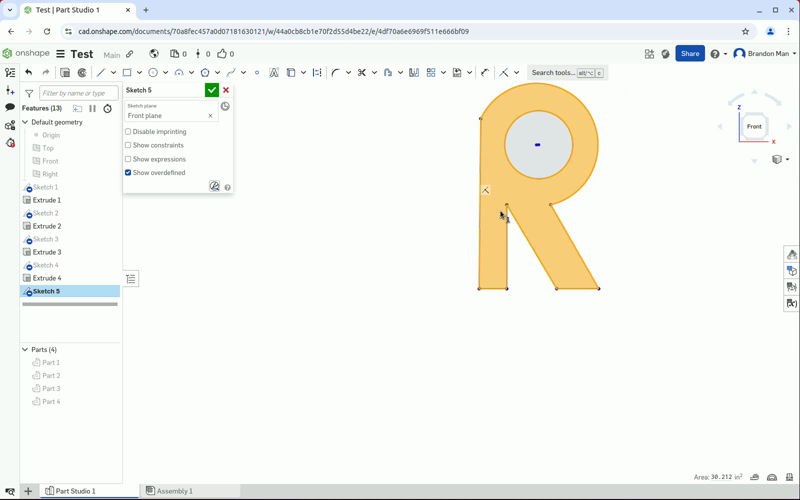
scroll(-6)
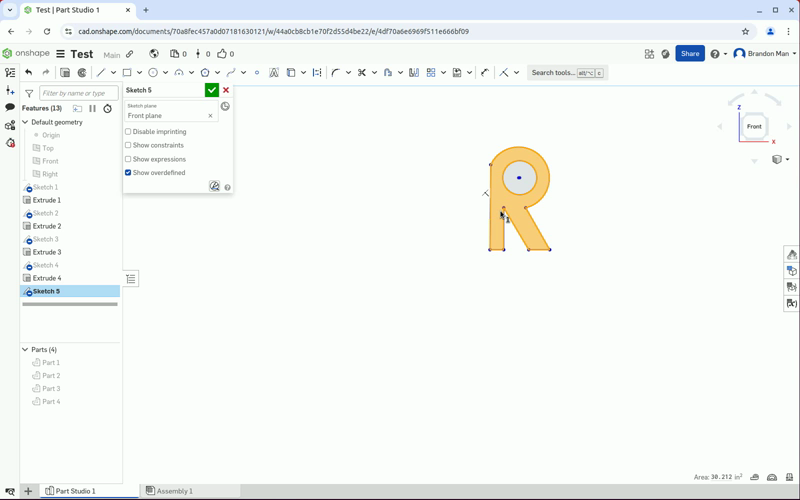
scroll(-6)
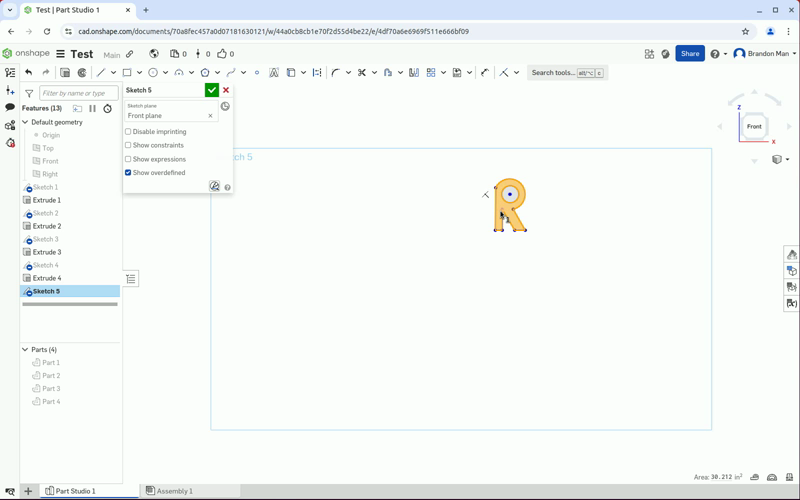
mouse_move(73, 352)
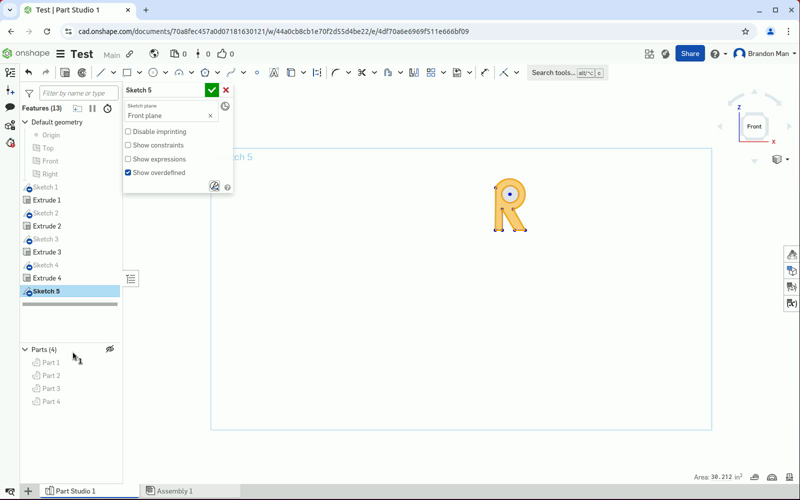
key(shift+y)
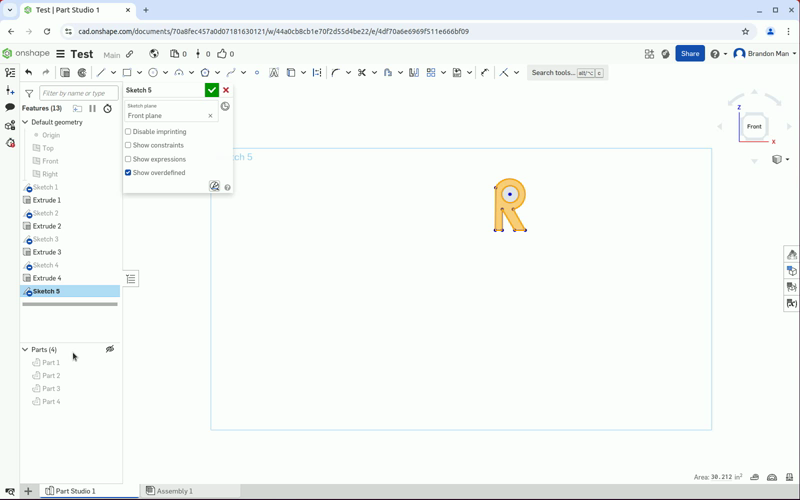
key(shift+e)
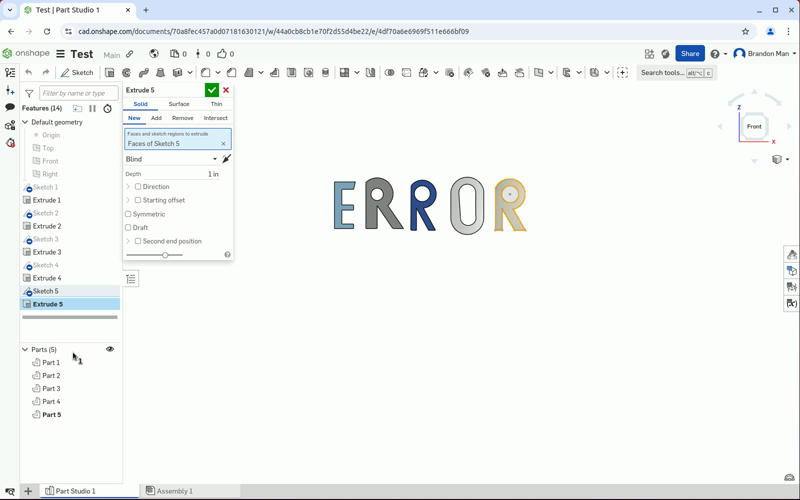
mouse_move(143, 106)
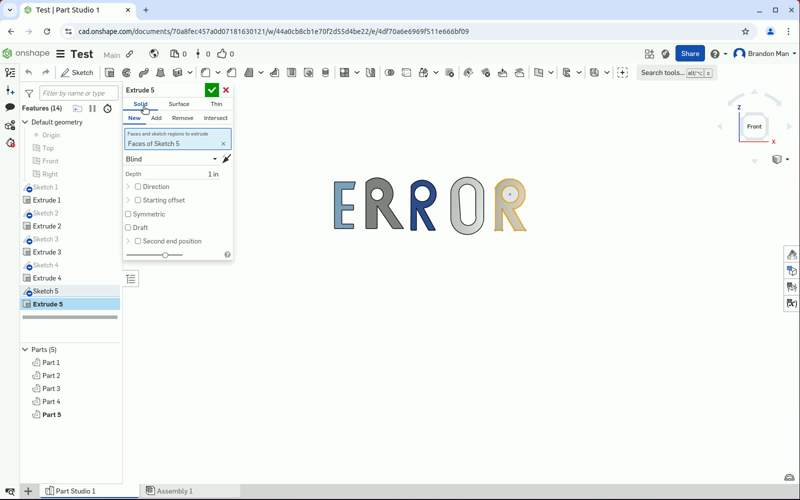
click(143, 106)
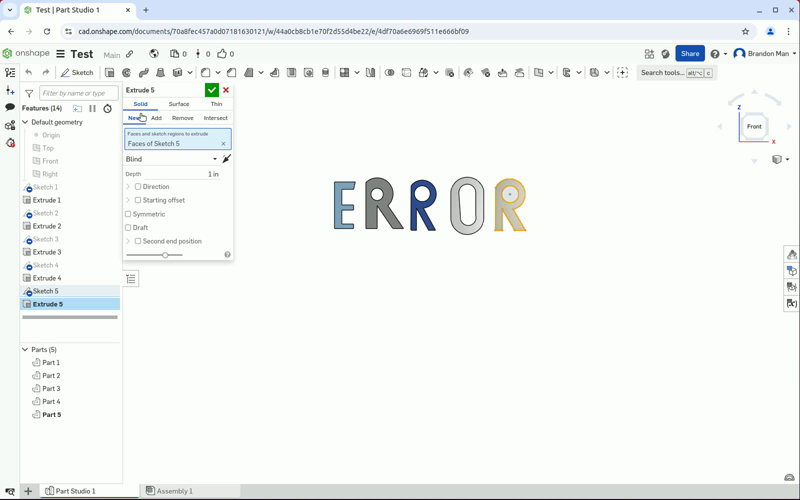
mouse_move(137, 120)
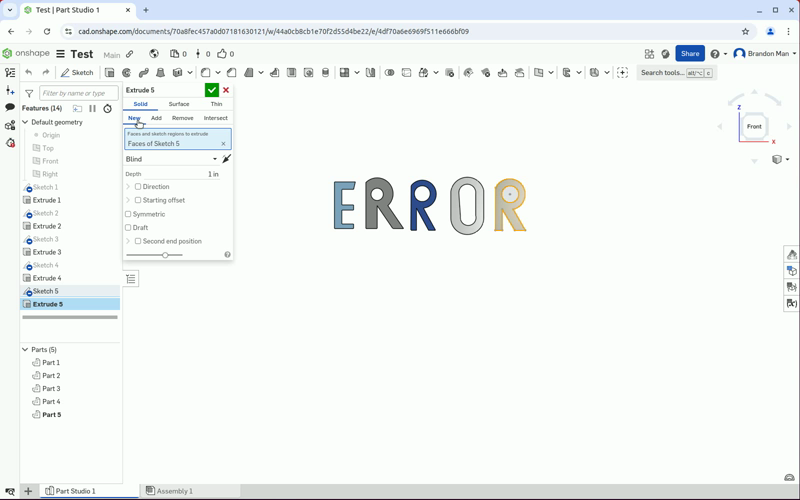
click(137, 120)
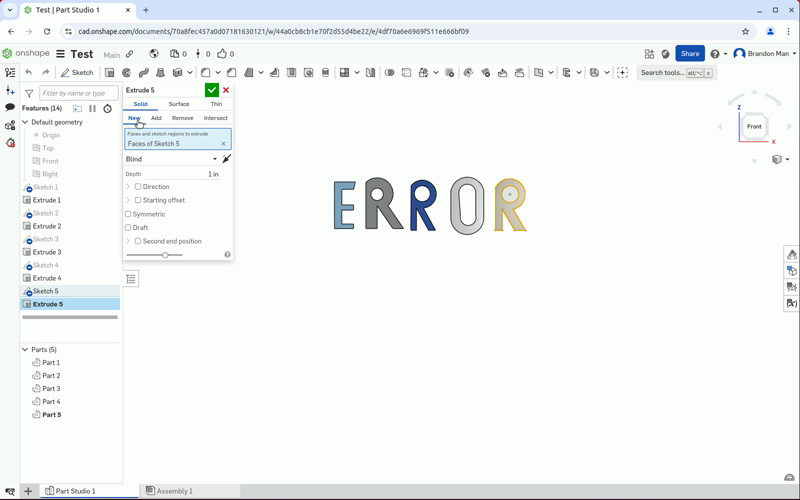
key(tab, 4)
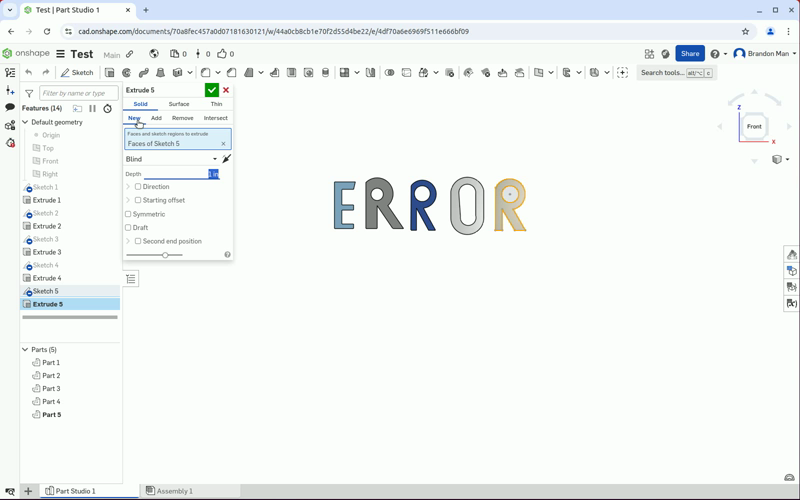
text(2.407)
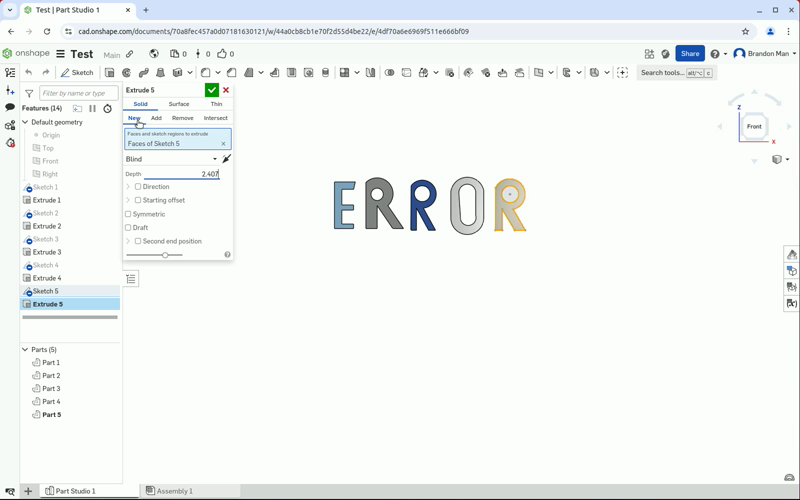
key(enter)
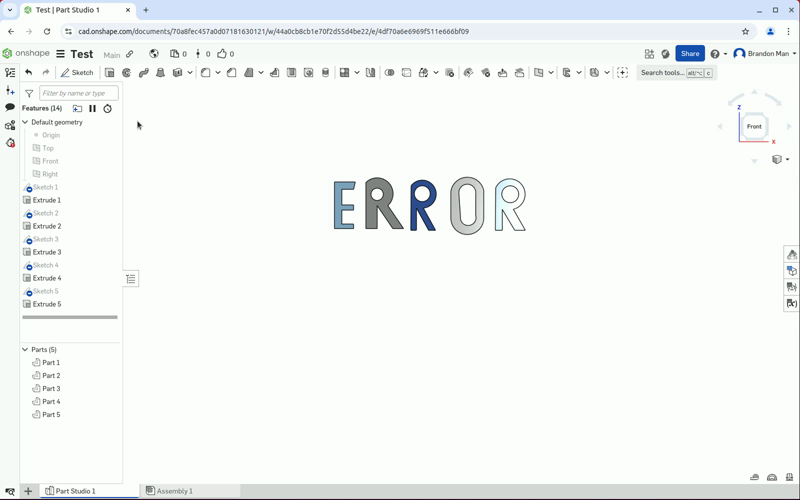
key(shift+h)
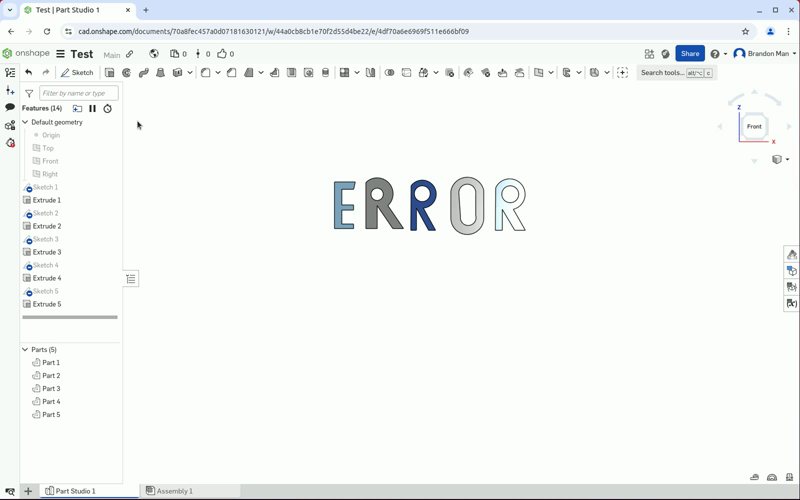
key(shift+h)
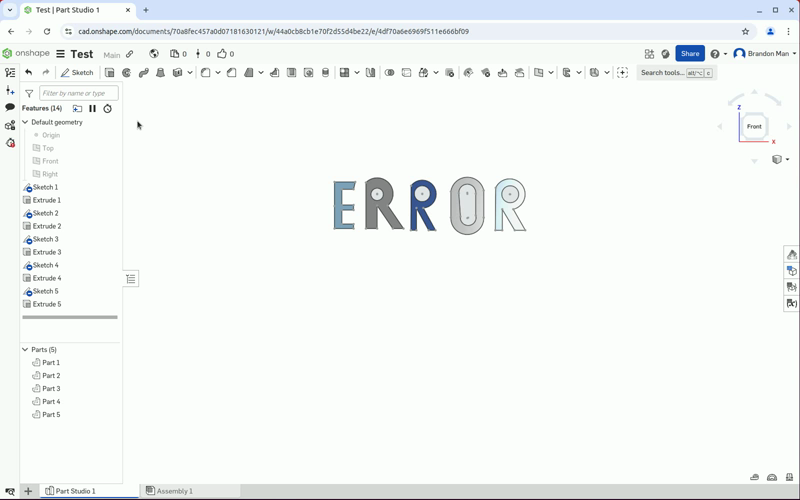
key(shift+7)
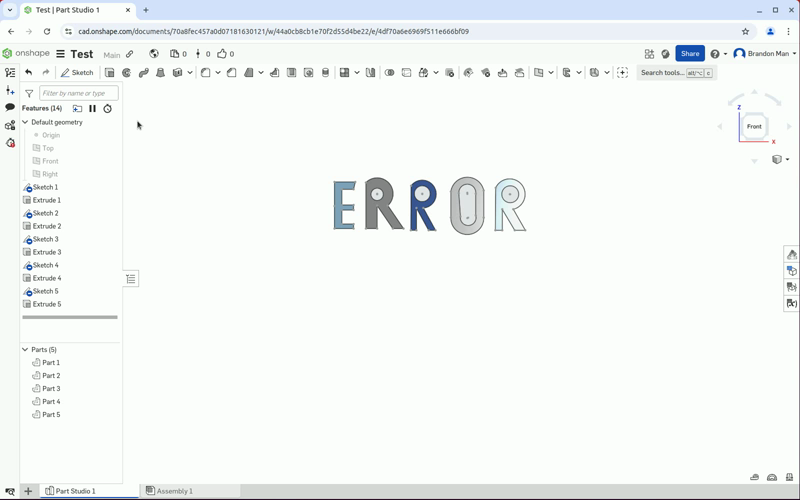
key(left, 2)
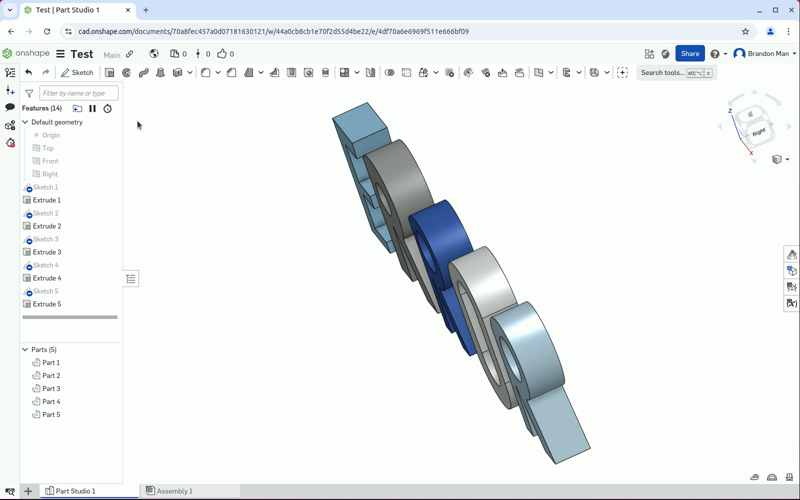
key(down, 2)
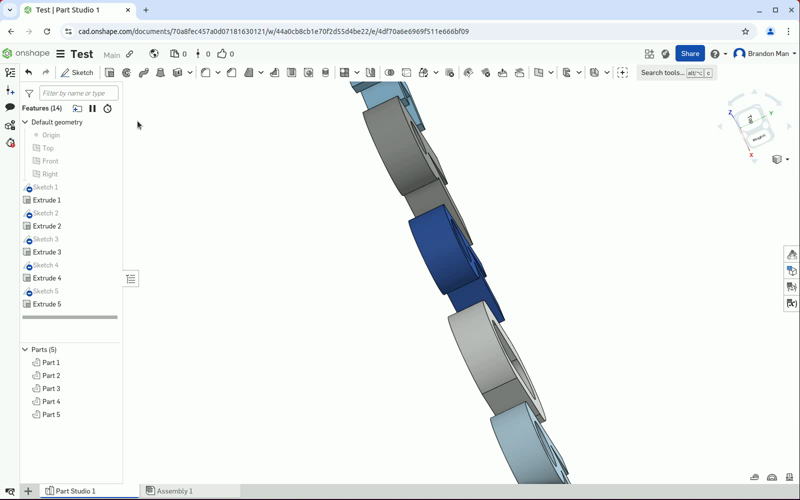
key(up, 2)
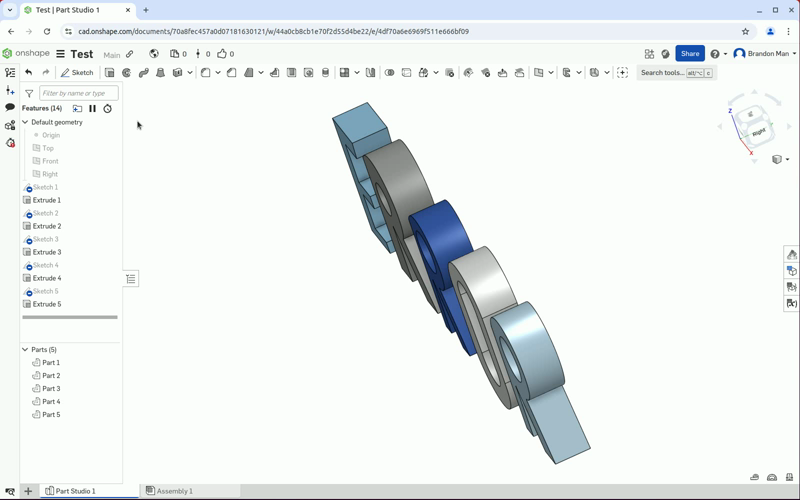
key(right, 2)
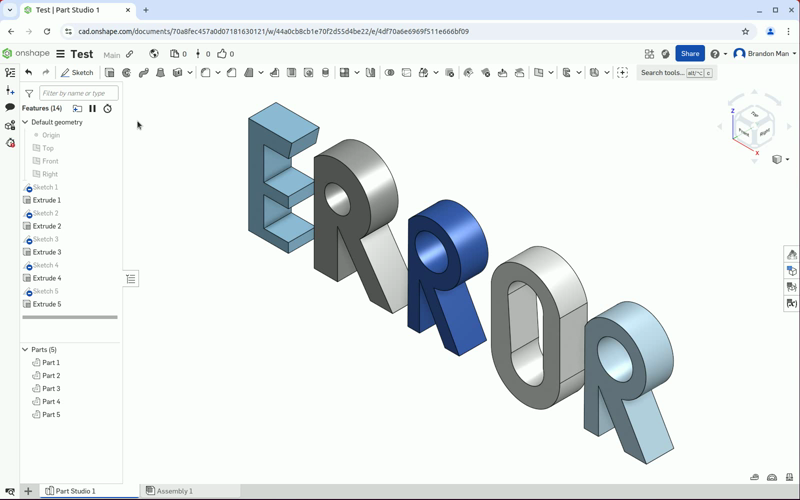
mouse_move(73, 189)
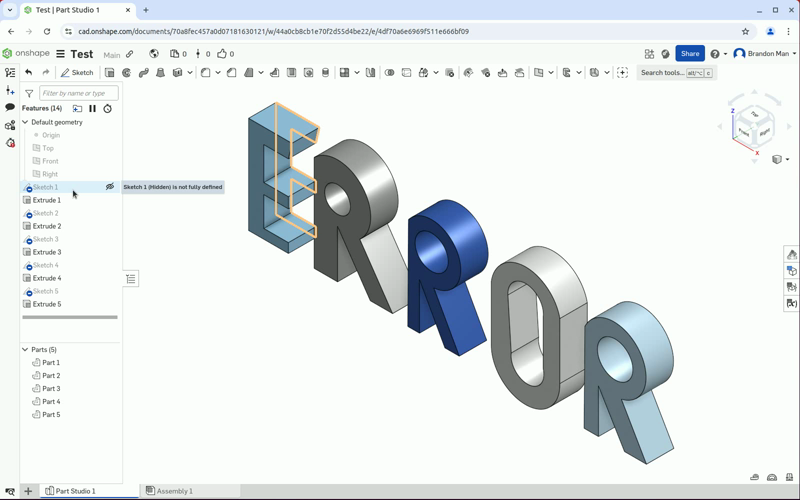
click(73, 189)